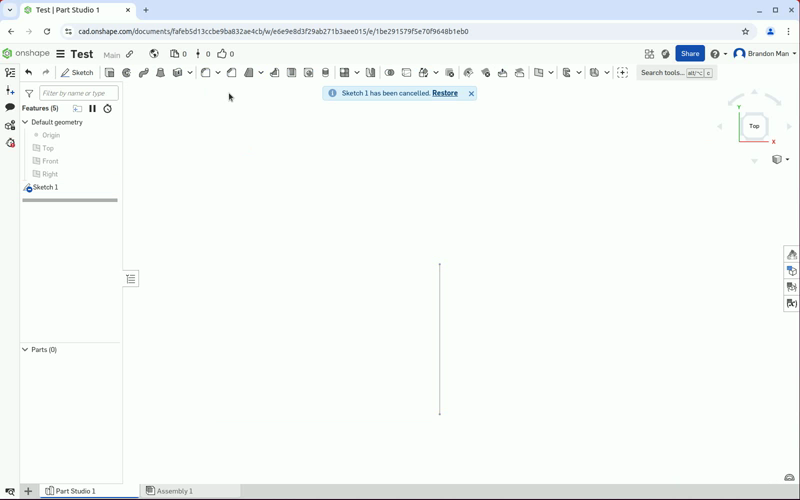
key(shift+h)
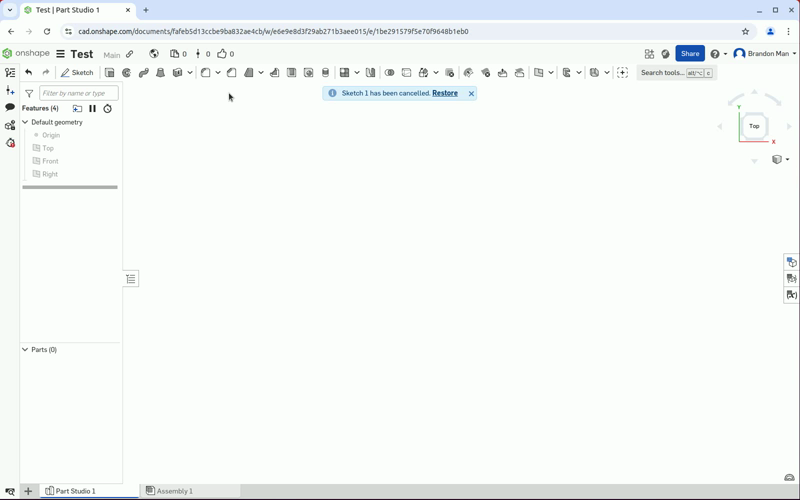
mouse_move(73, 352)
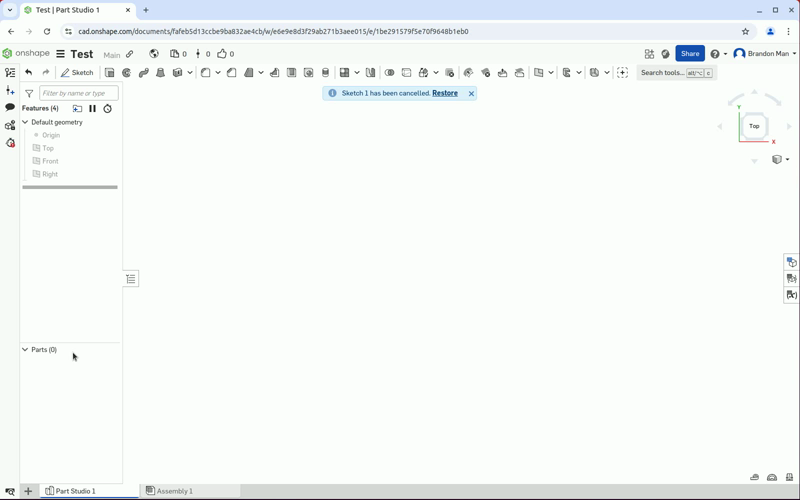
key(y)
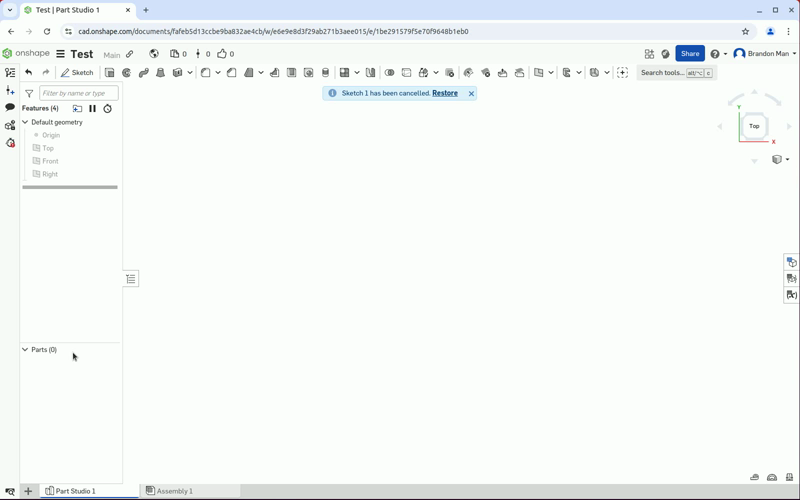
key(shift+p)
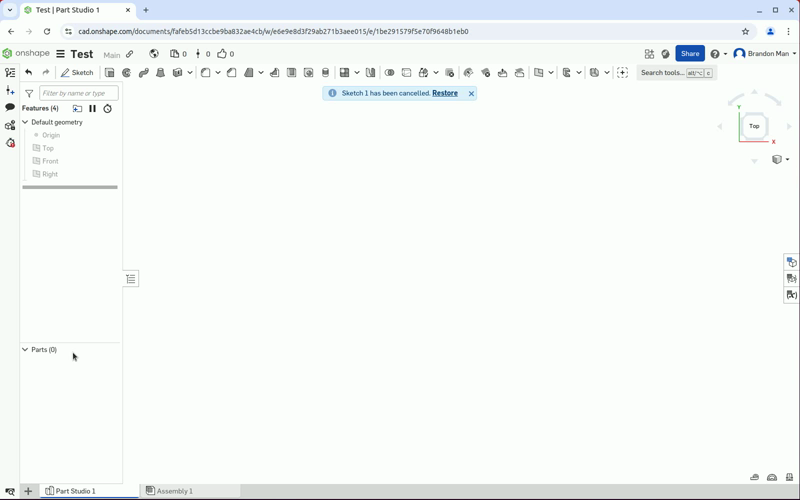
key(space)
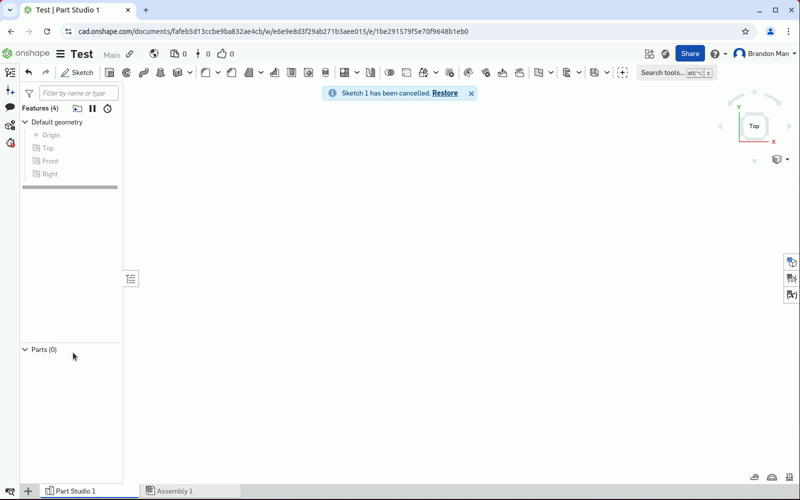
key_down(shift)
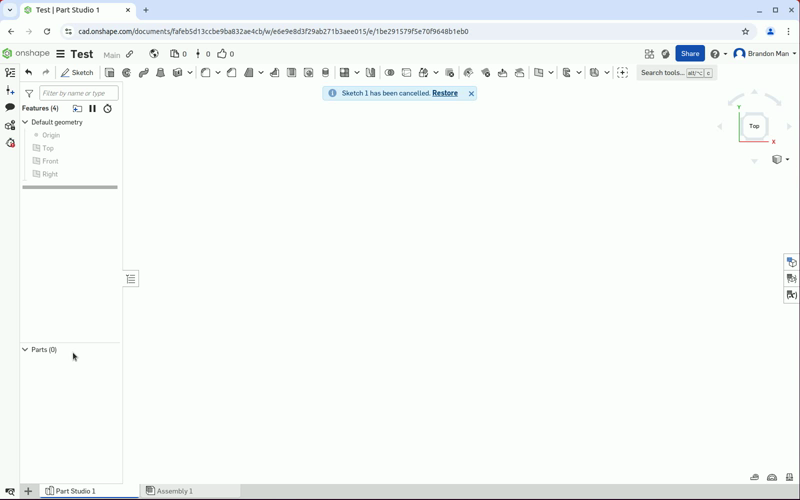
key(up)
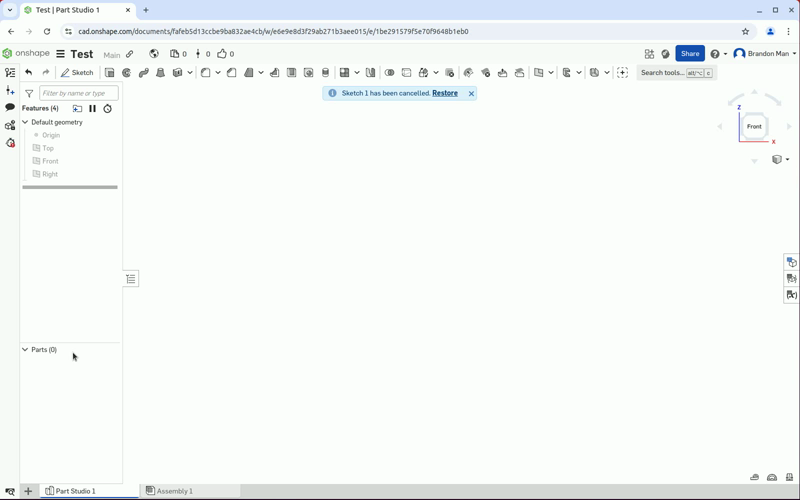
key_up(shift)
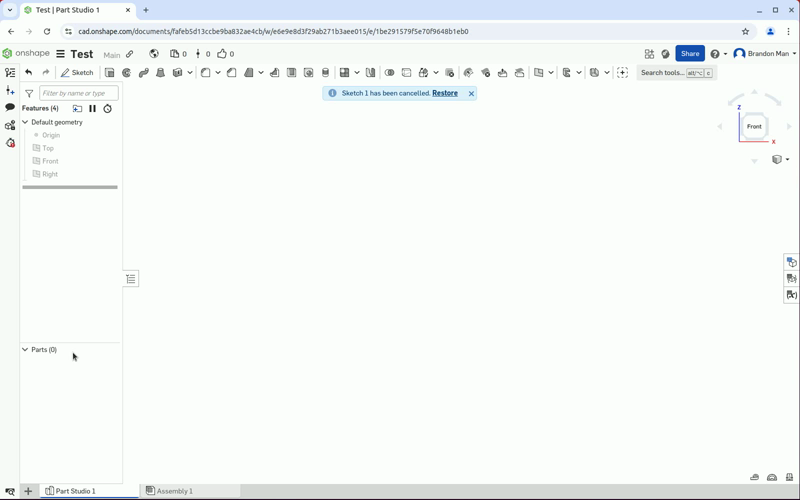
mouse_move(73, 352)
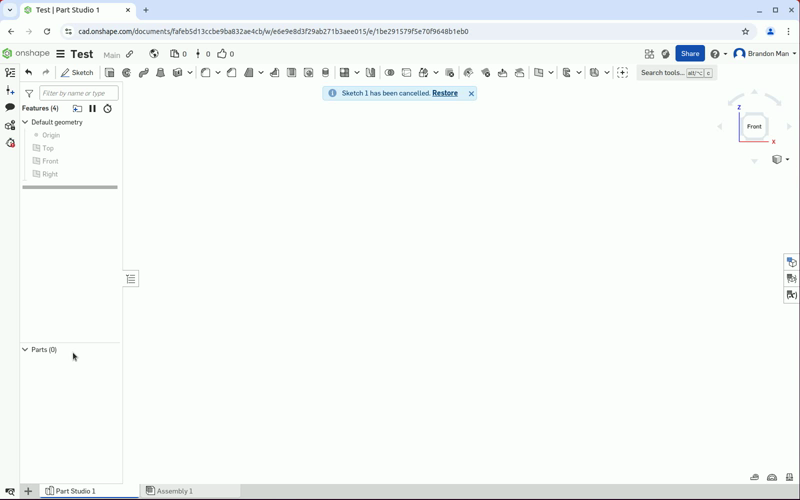
key(shift+y)
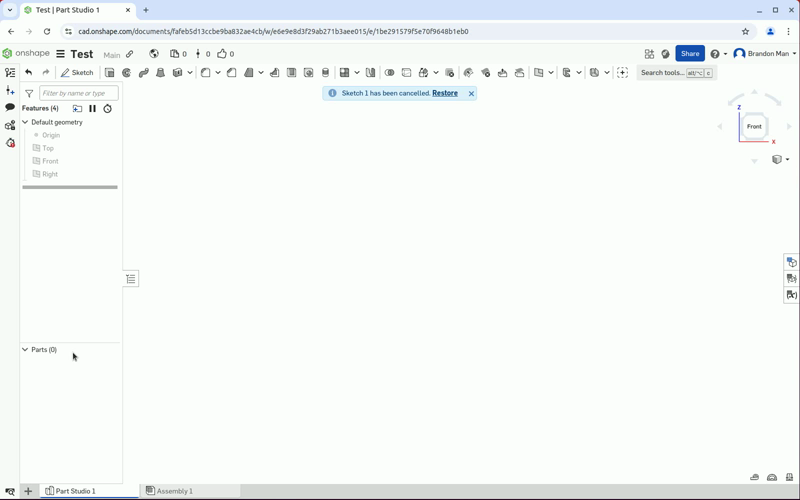
key(shift+s)
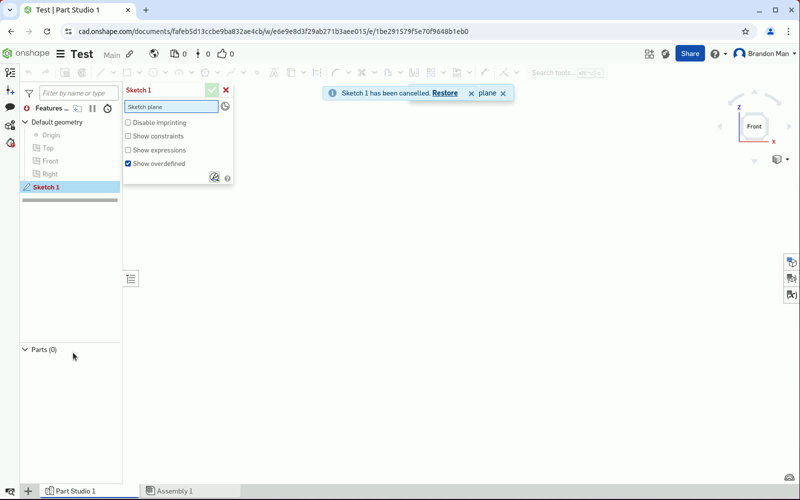
mouse_move(73, 163)
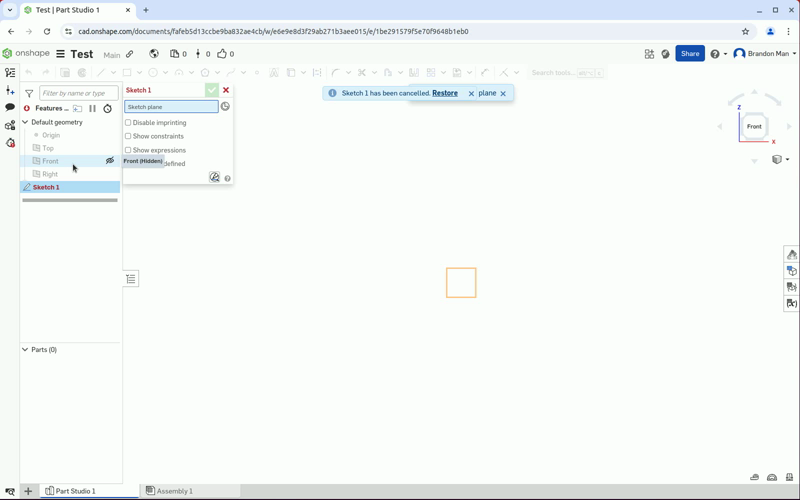
click(73, 163)
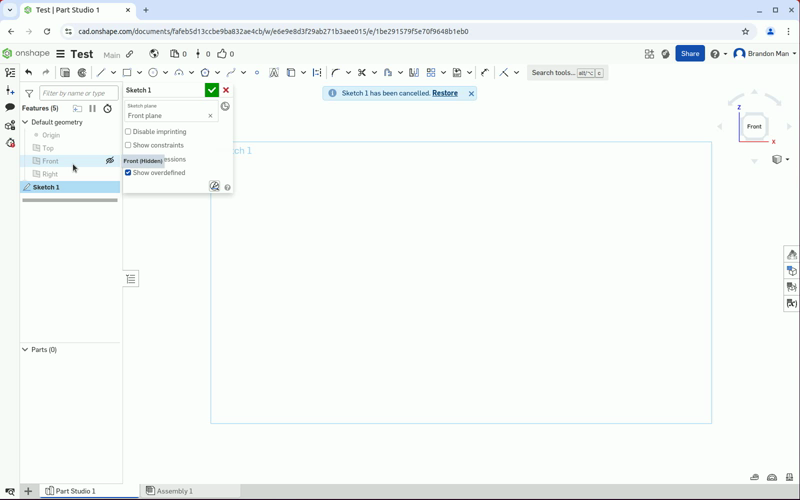
mouse_move(73, 352)
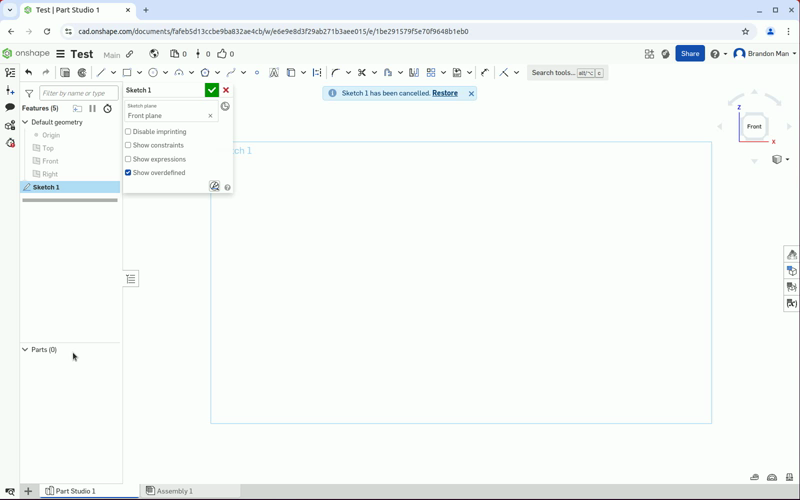
key(y)
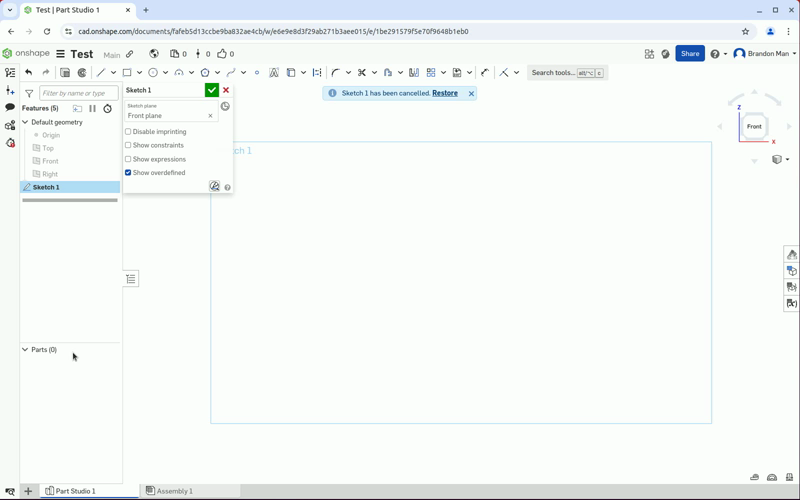
key(l)
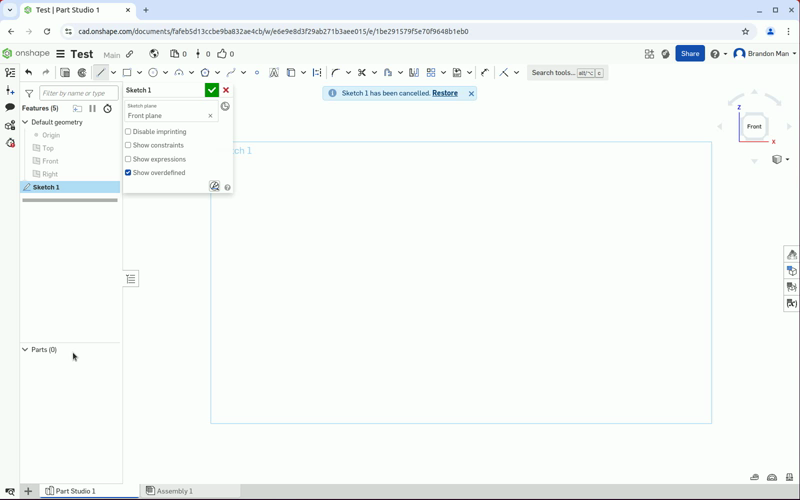
key_down(shift)
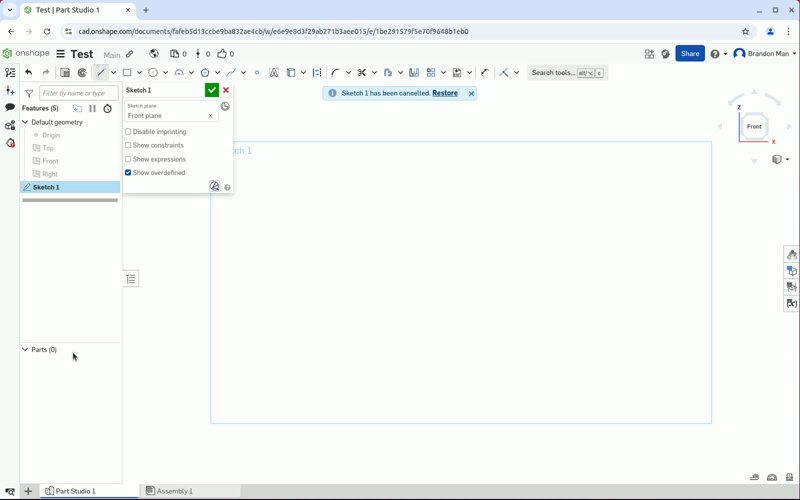
mouse_move(370, 290)
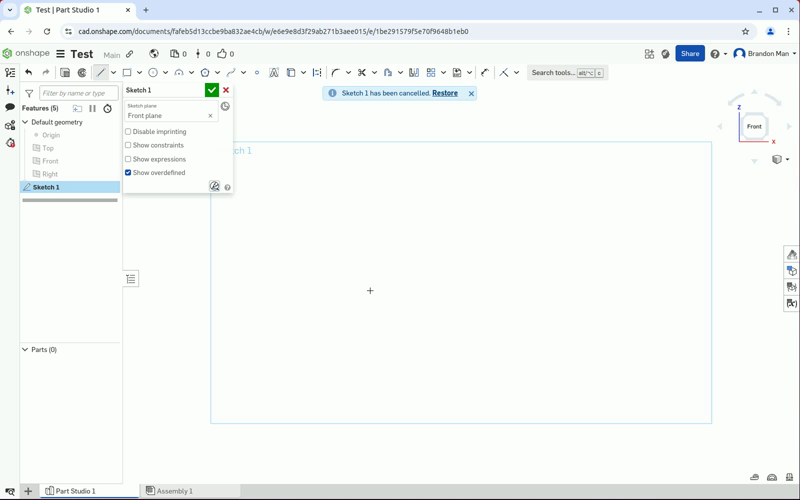
click(370, 290)
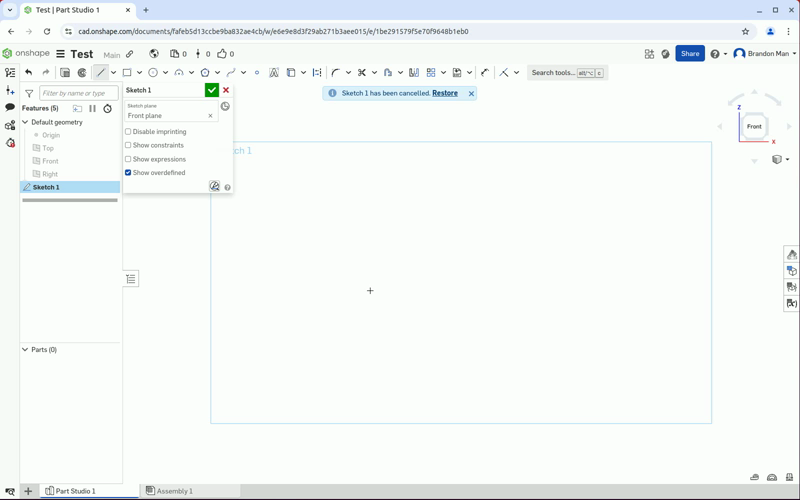
key_up(shift)
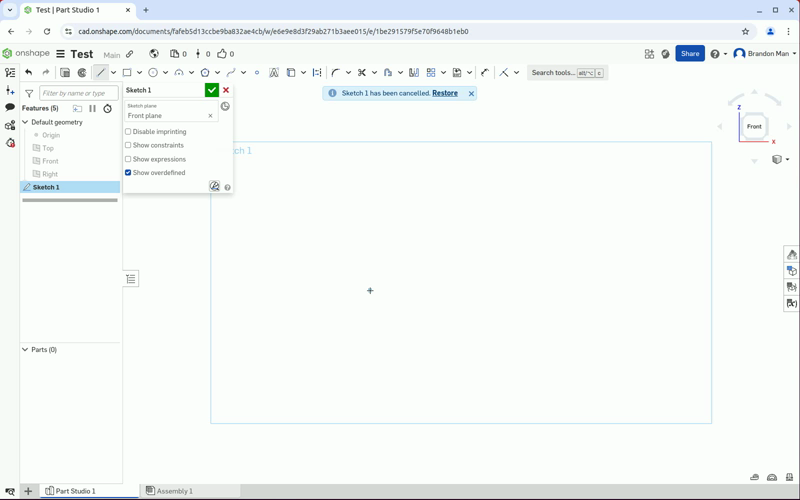
key_down(shift)
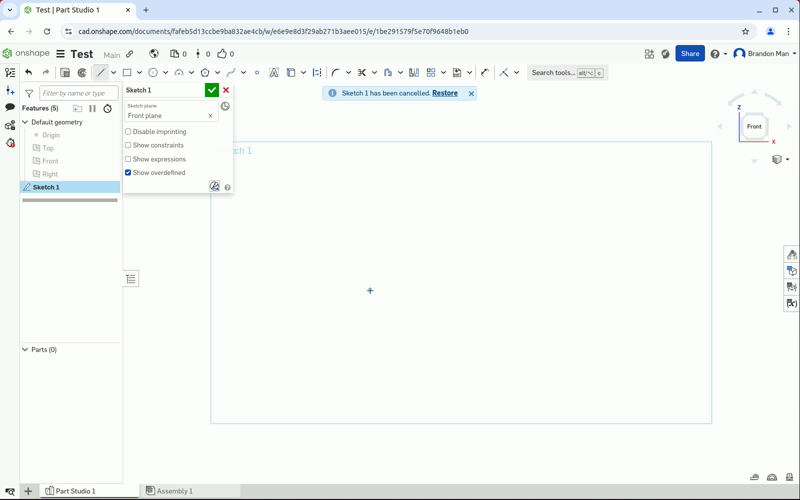
mouse_move(470, 285)
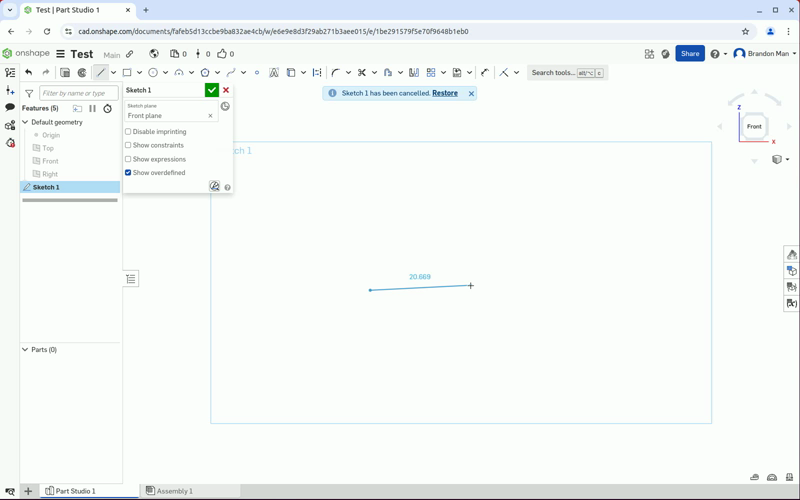
click(470, 285)
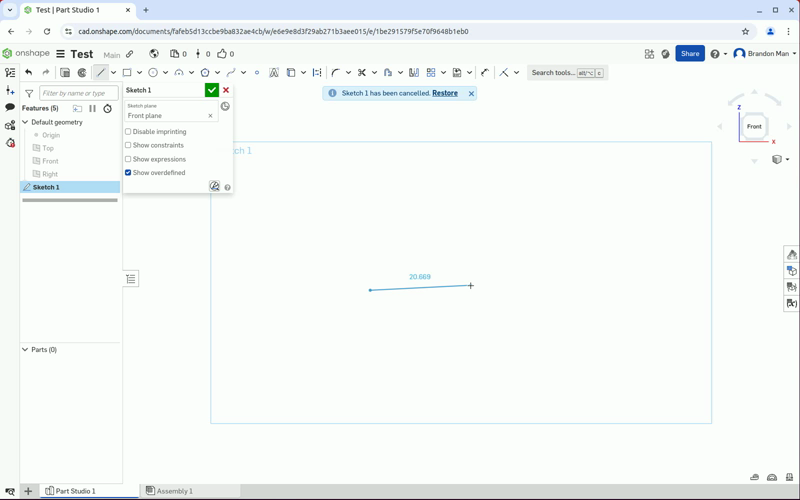
key_up(shift)
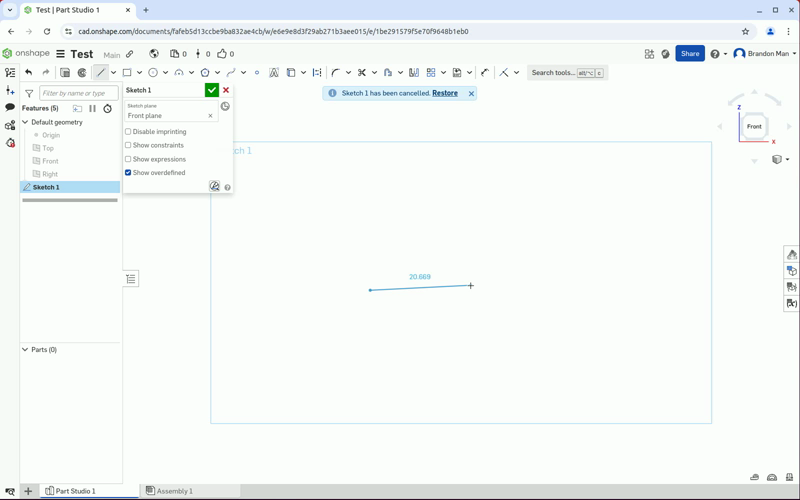
key(esc)
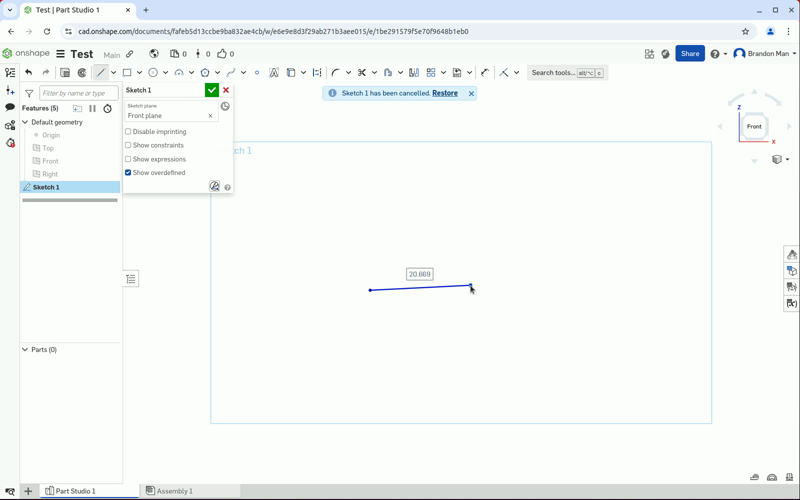
key(a)
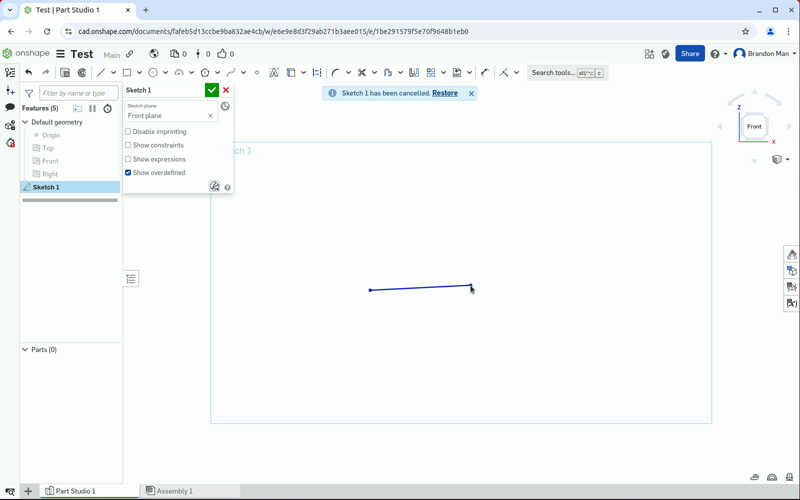
mouse_move(470, 285)
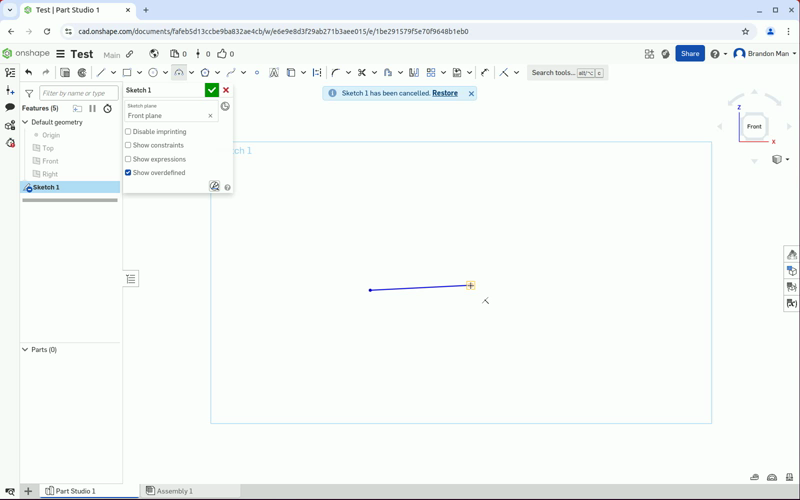
click(470, 285)
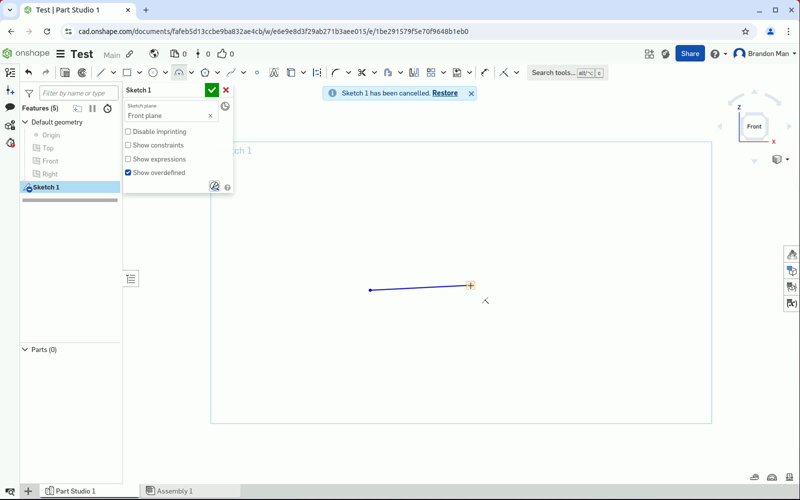
key_down(shift)
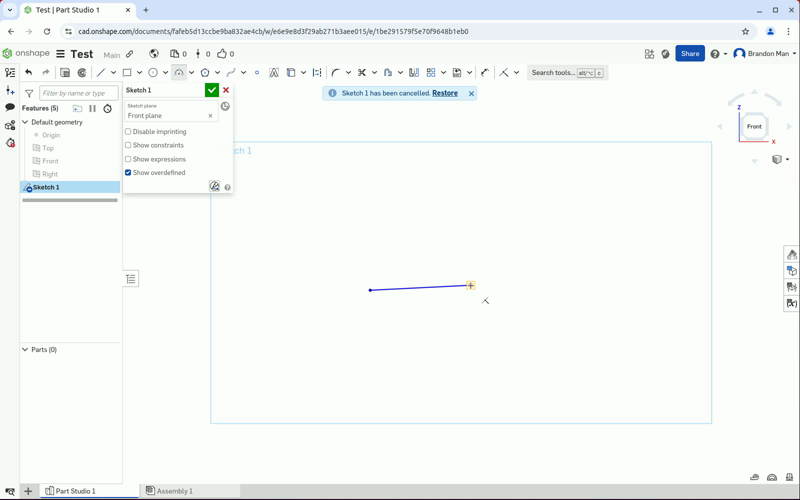
mouse_move(470, 254)
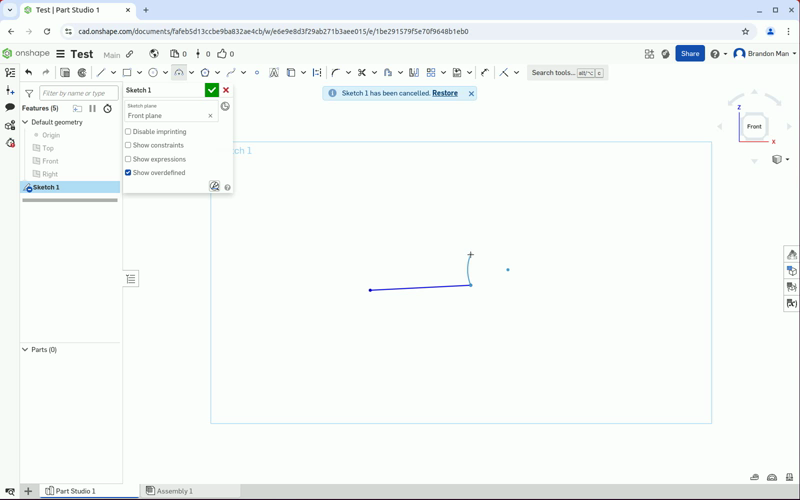
click(470, 254)
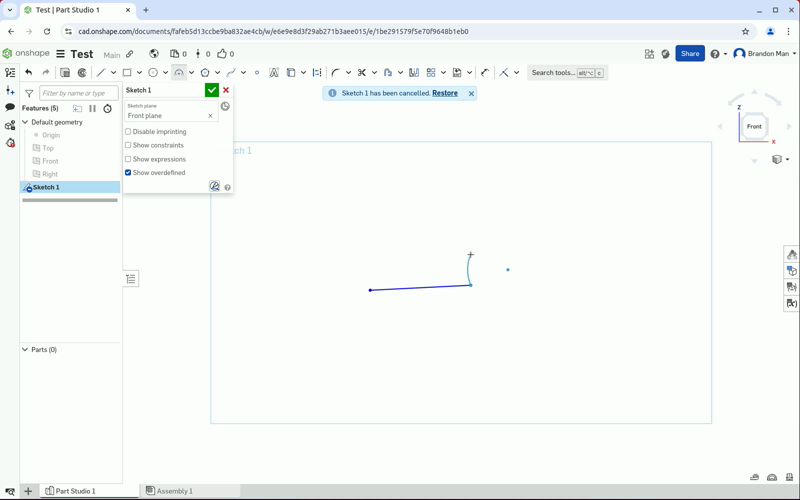
mouse_move(486, 269)
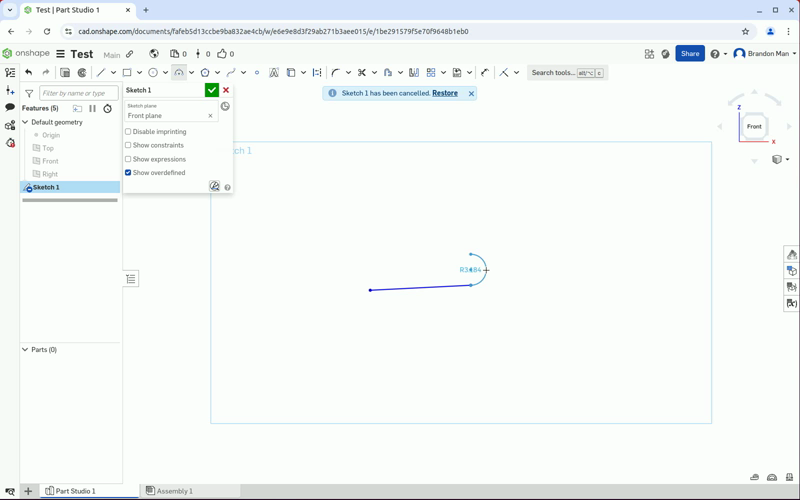
click(486, 269)
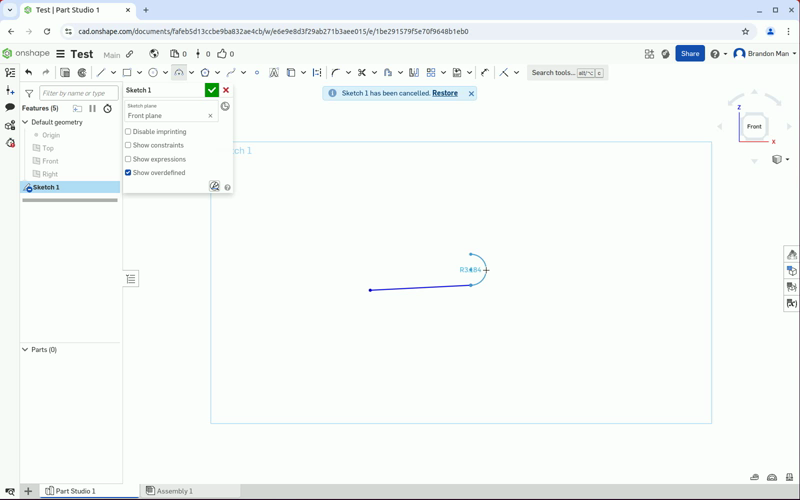
key_up(shift)
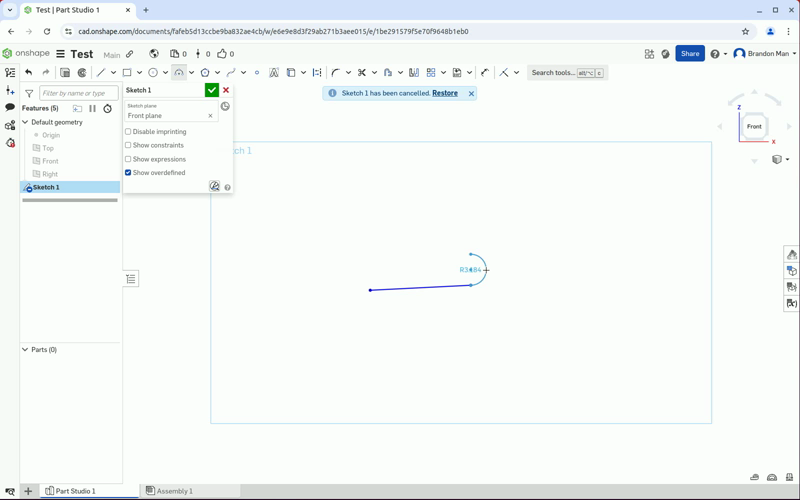
key(esc)
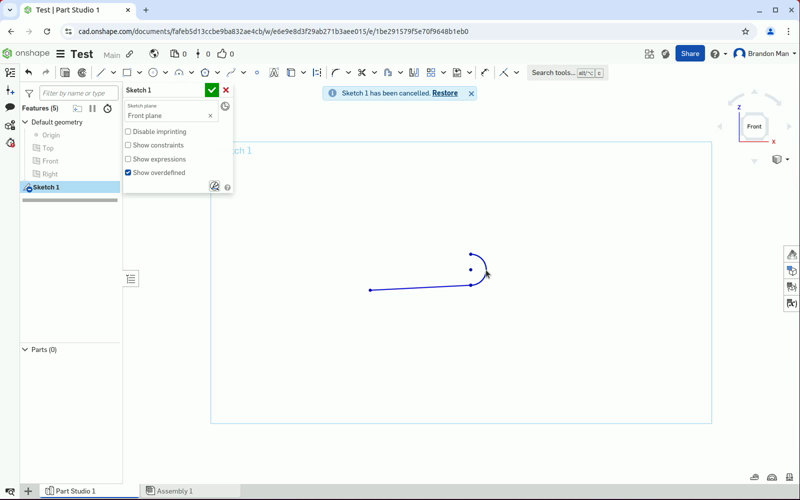
key(l)
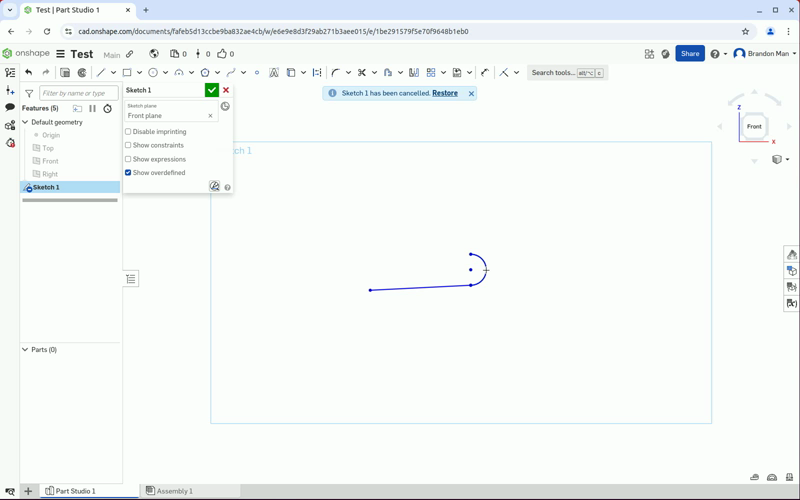
mouse_move(470, 254)
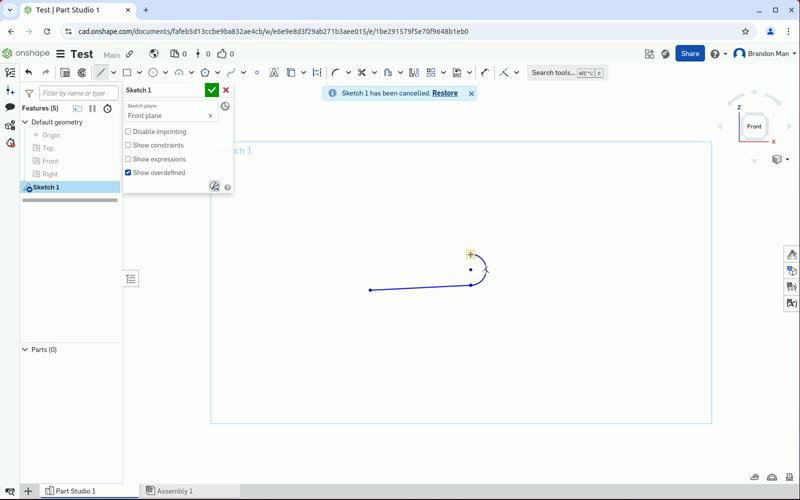
click(470, 254)
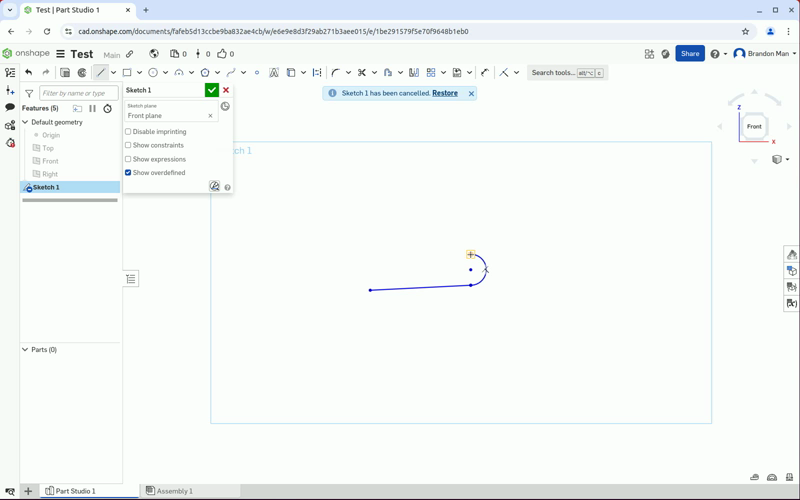
key_down(shift)
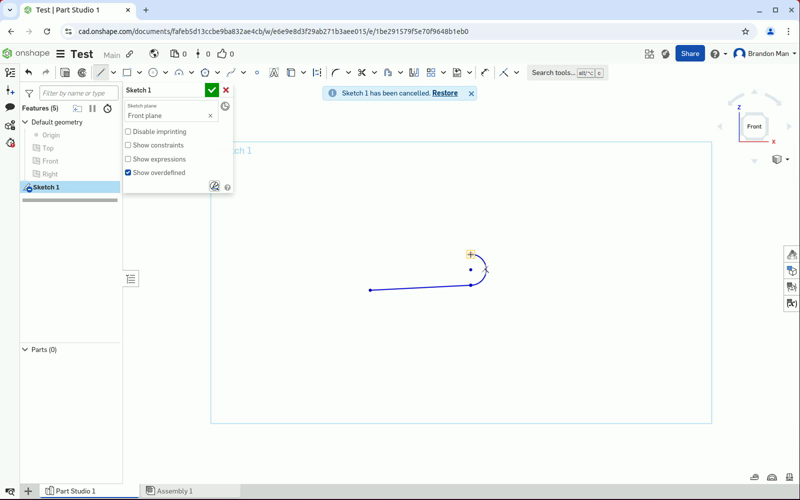
mouse_move(370, 249)
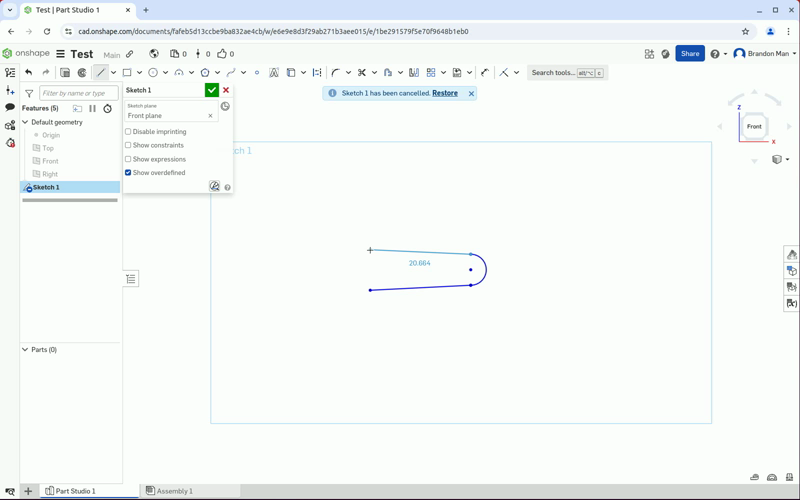
click(370, 249)
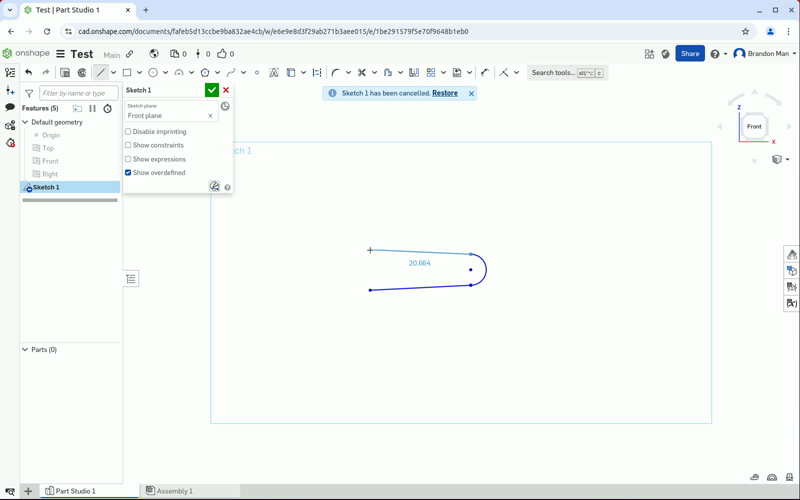
key_up(shift)
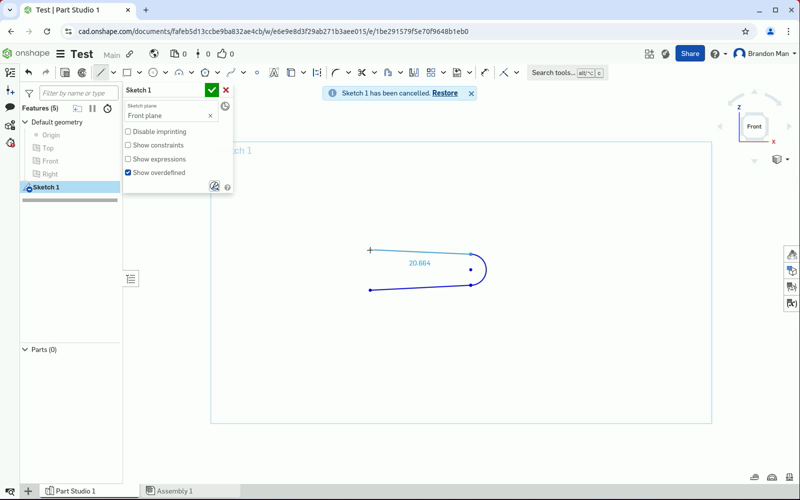
key(esc)
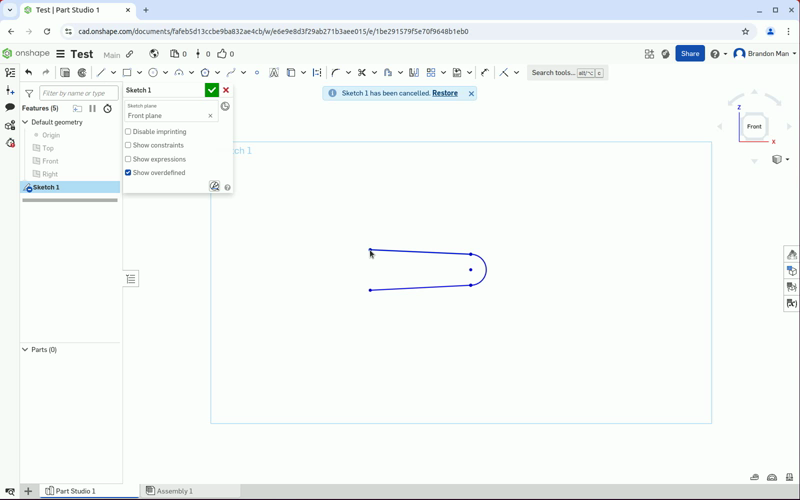
key(a)
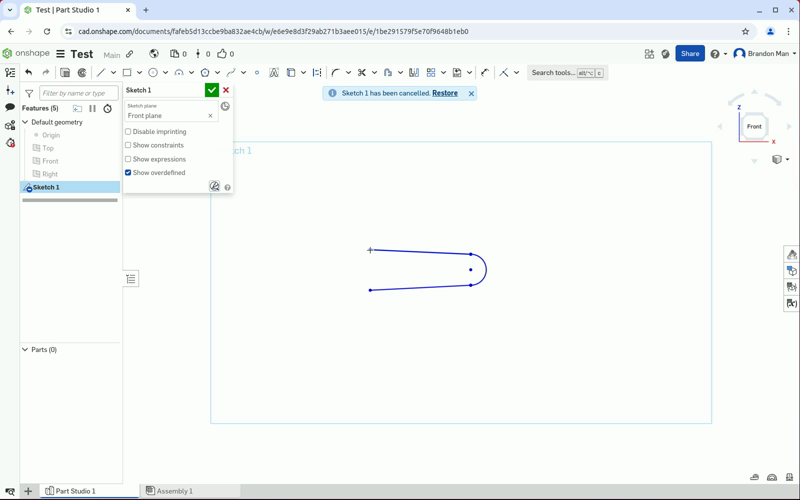
mouse_move(370, 249)
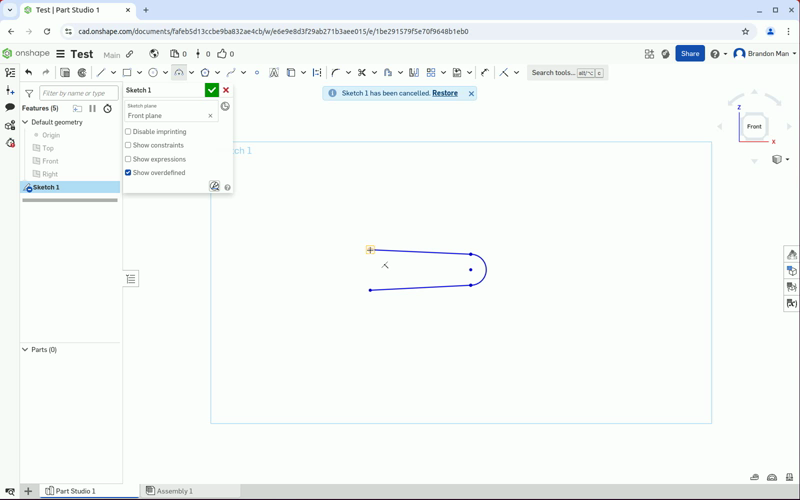
click(370, 249)
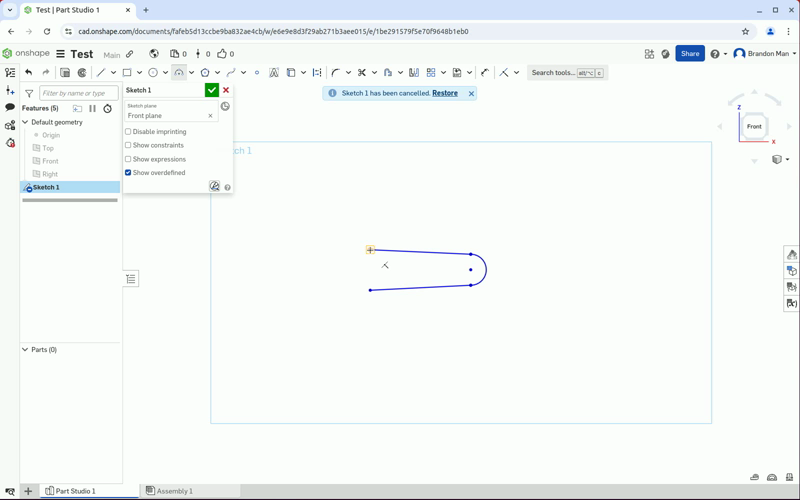
mouse_move(370, 290)
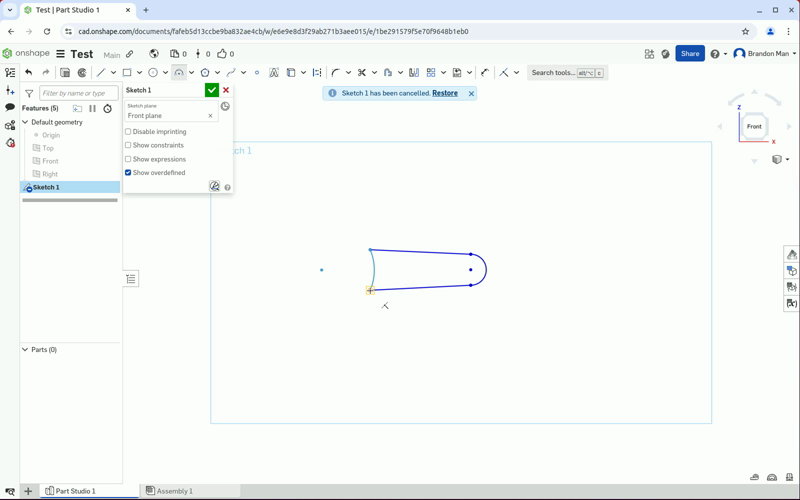
click(370, 290)
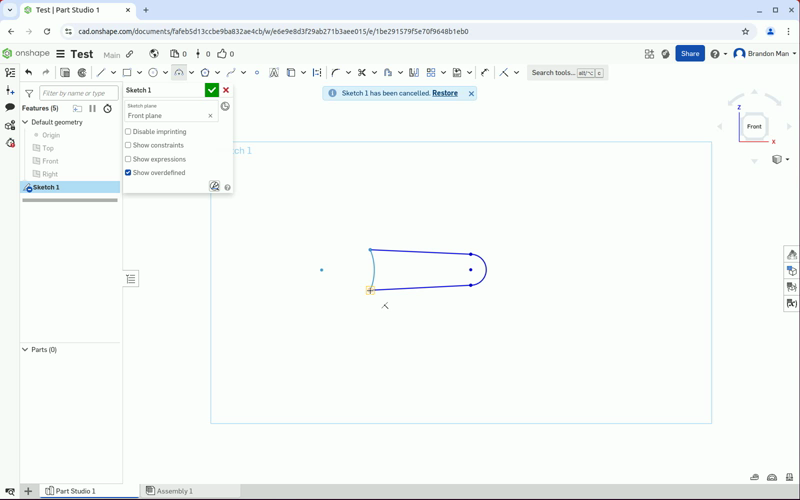
key_down(shift)
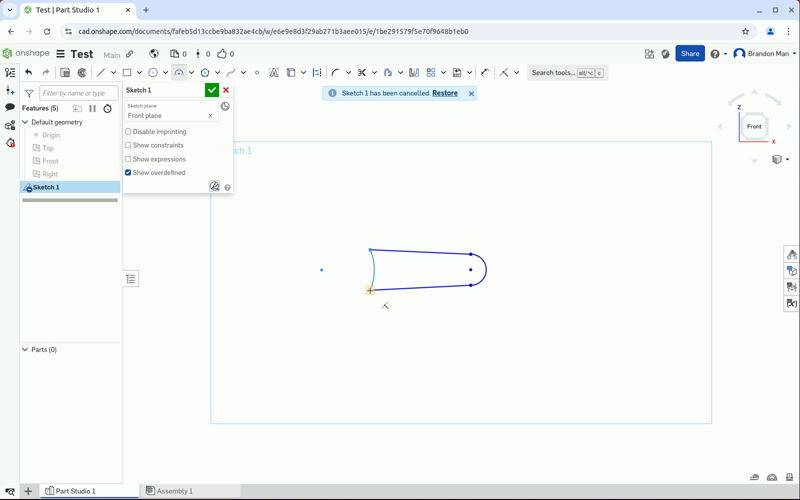
mouse_move(388, 269)
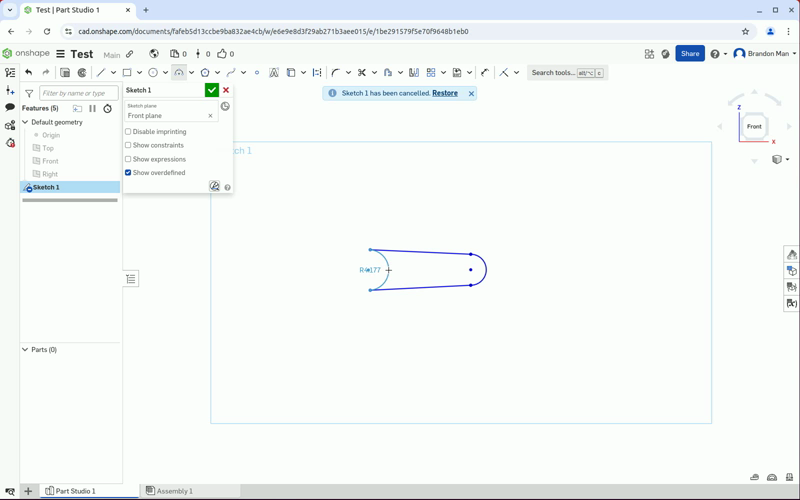
click(388, 269)
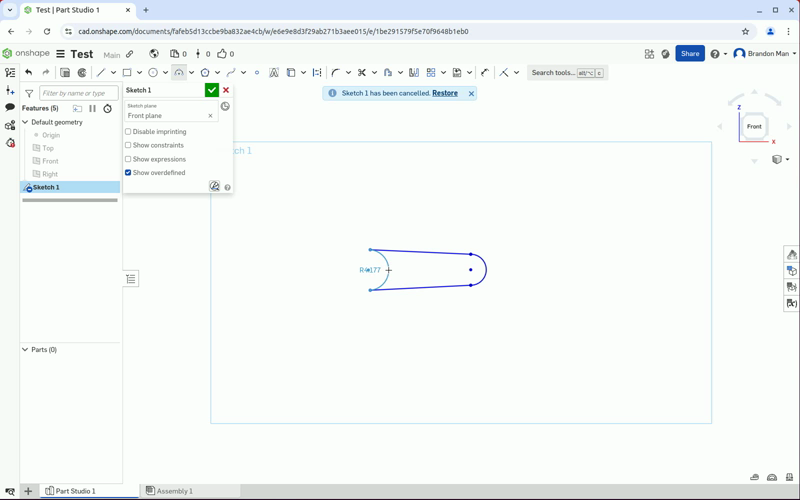
key_up(shift)
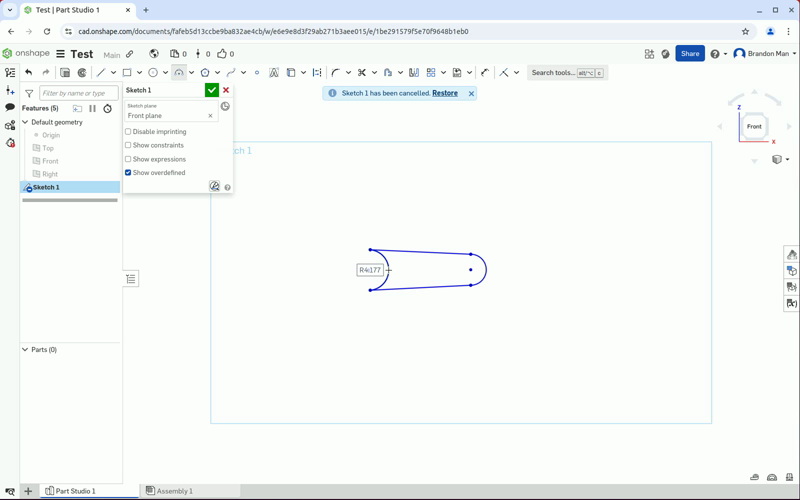
key(esc)
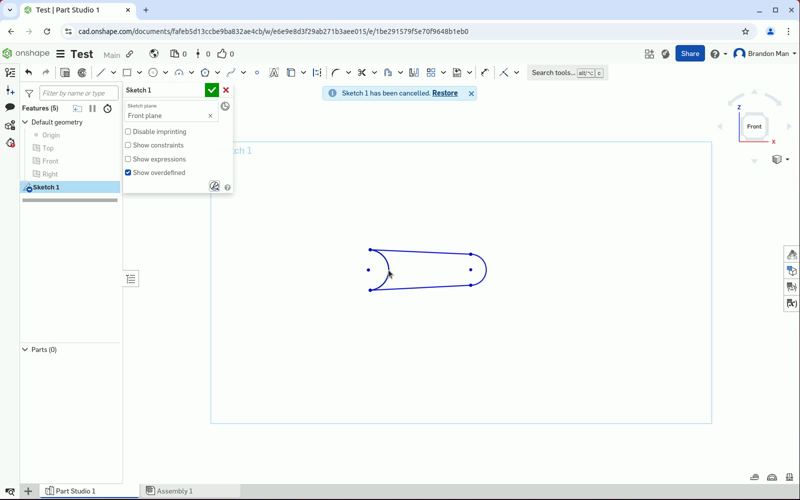
mouse_move(413, 258)
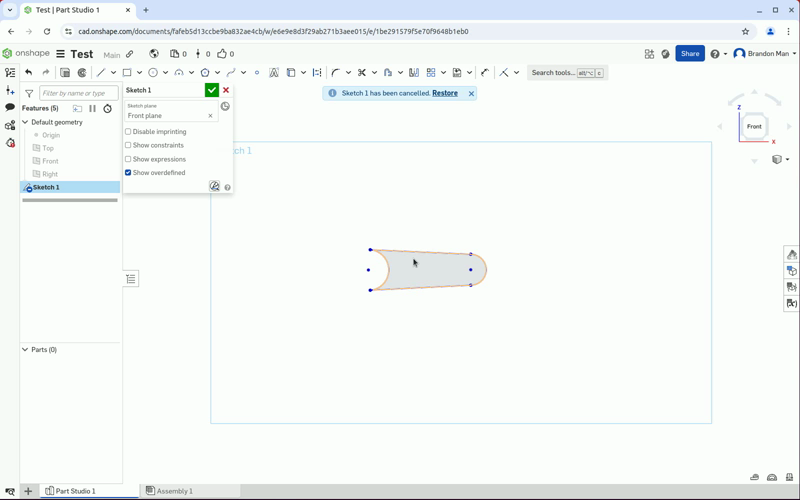
click(413, 258)
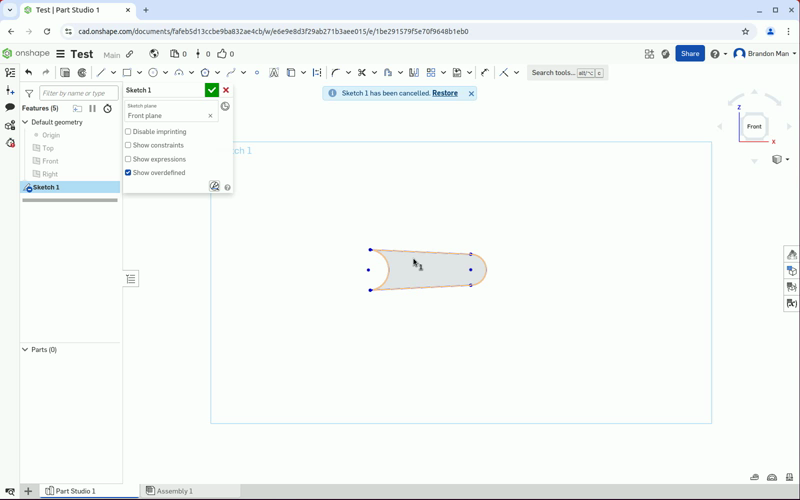
mouse_move(73, 352)
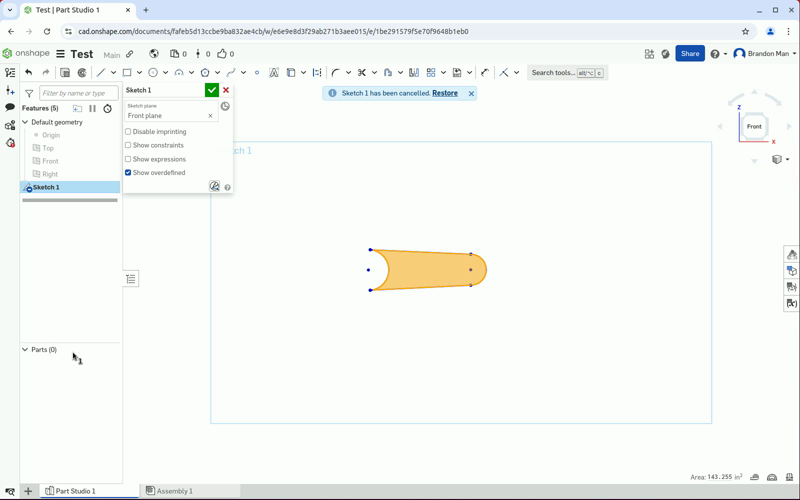
key(shift+y)
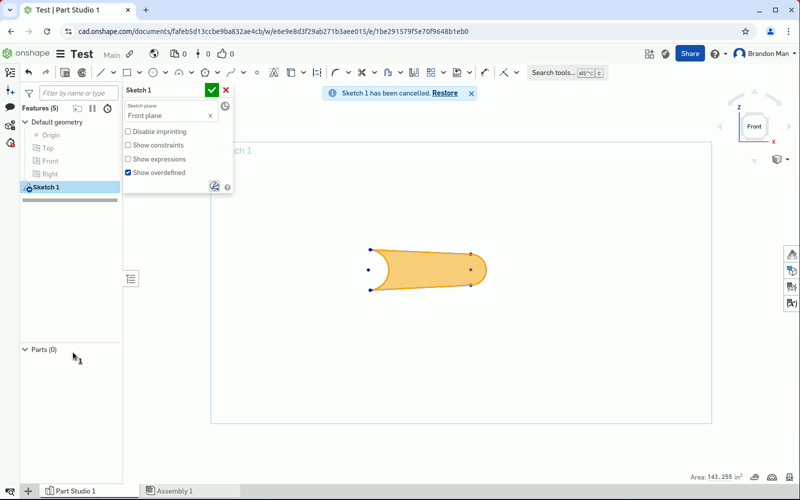
key(shift+e)
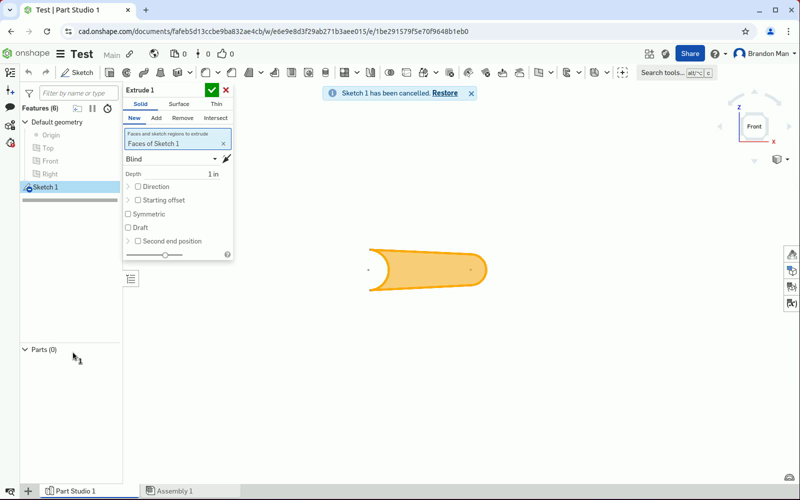
mouse_move(143, 106)
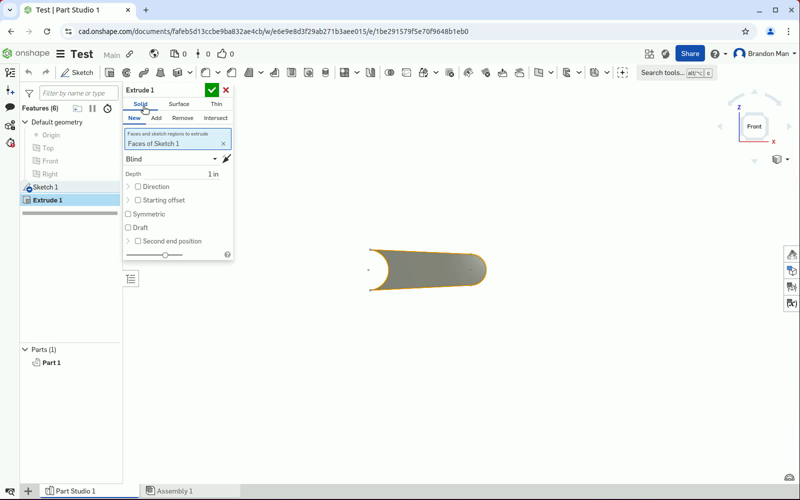
click(143, 106)
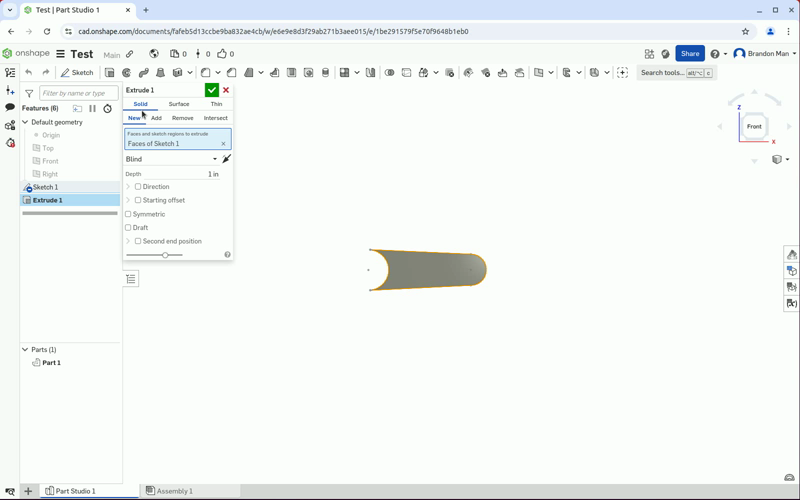
mouse_move(137, 120)
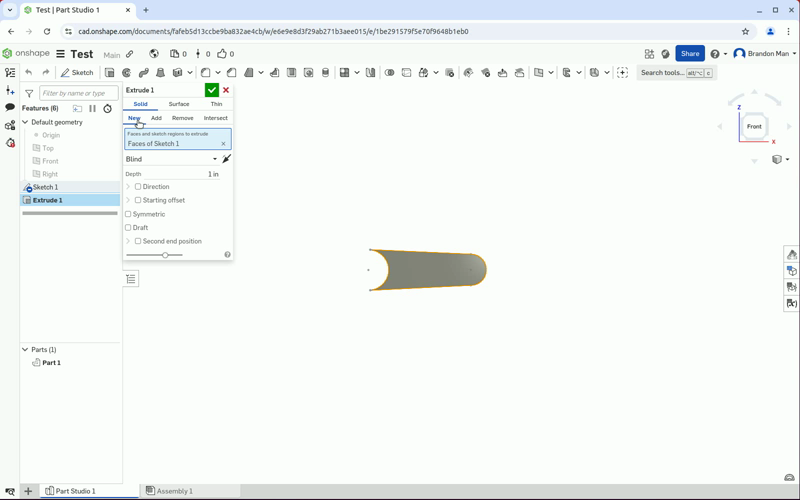
click(137, 120)
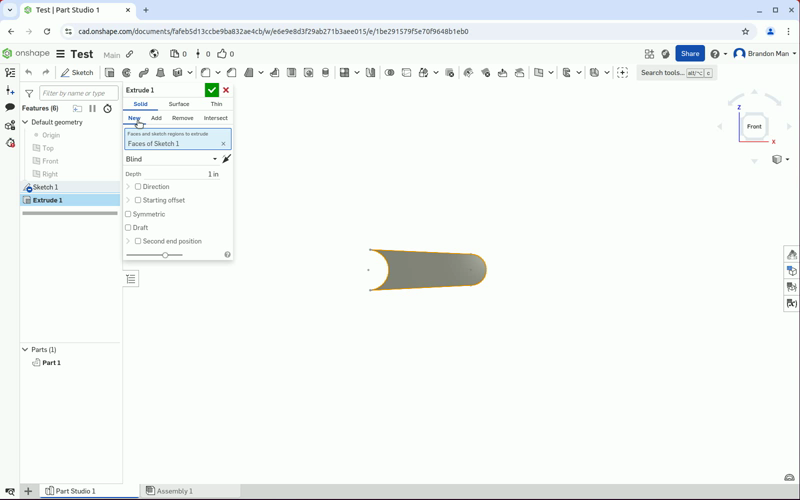
key(tab, 4)
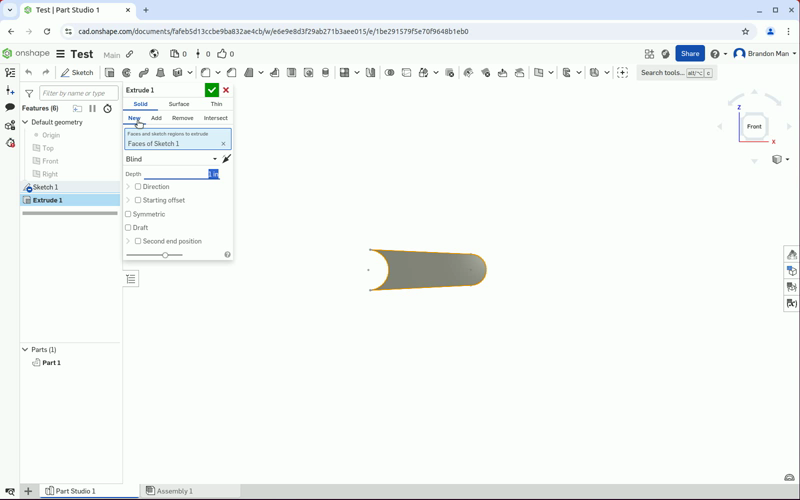
text(8.425)
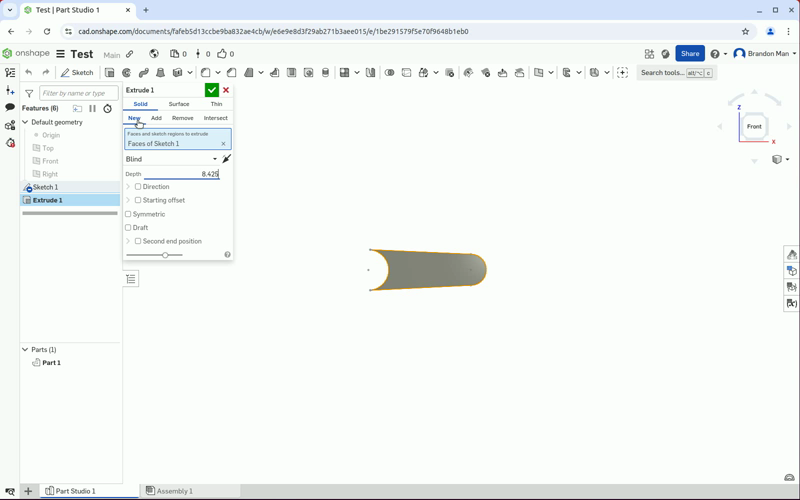
key(enter)
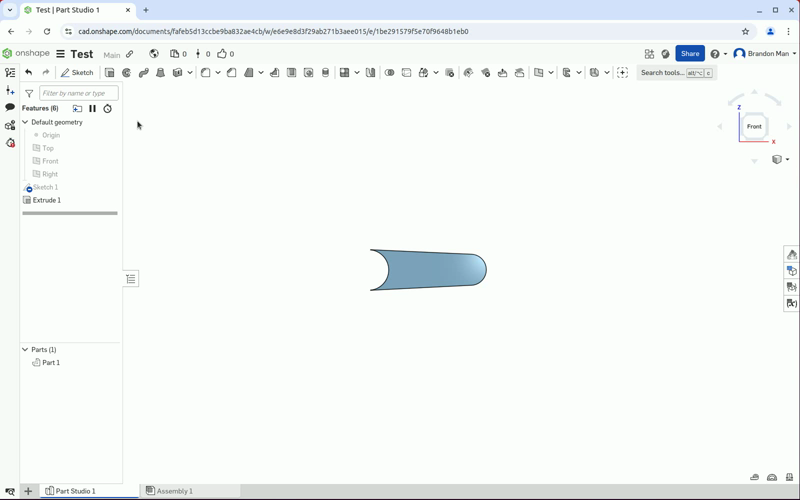
key(shift+h)
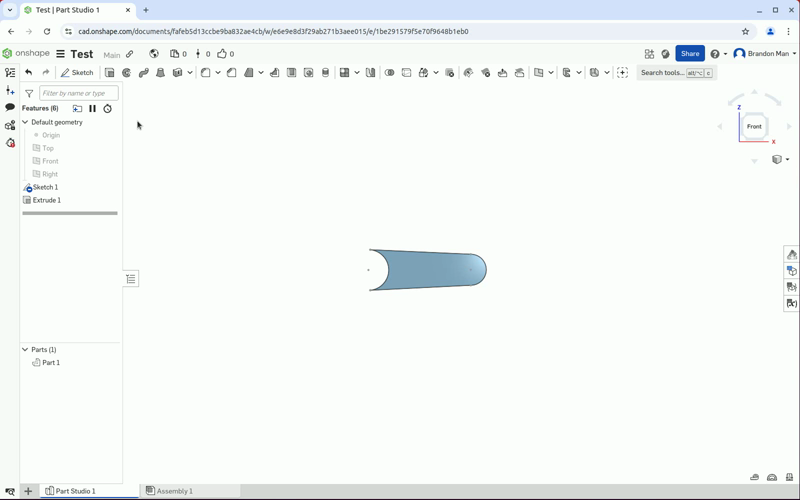
key(shift+h)
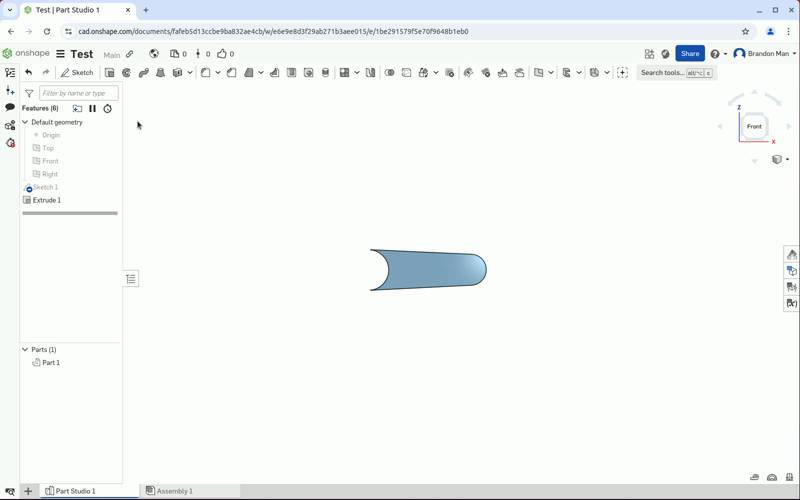
mouse_move(73, 189)
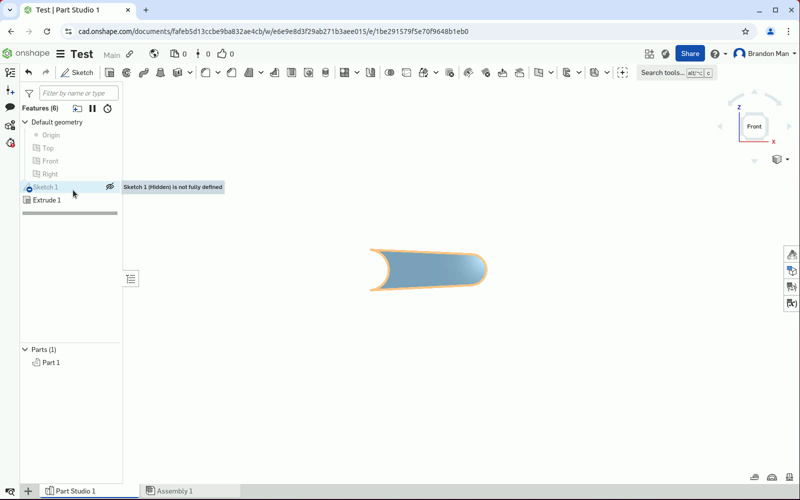
click(73, 189)
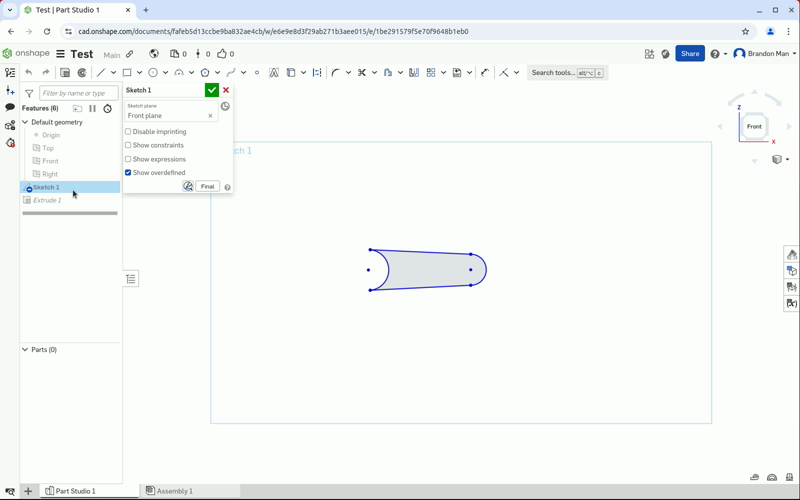
mouse_move(229, 92)
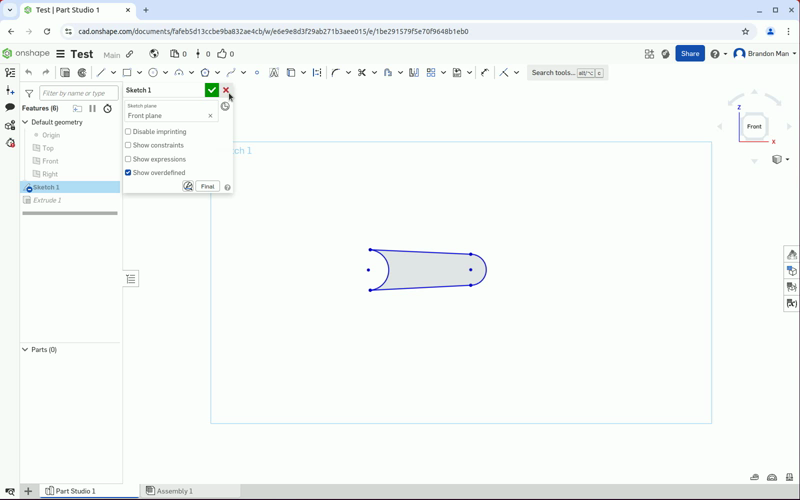
click(229, 92)
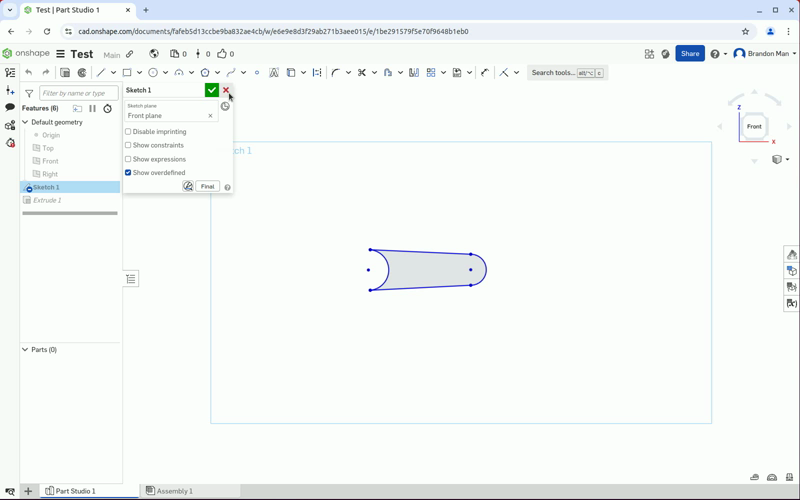
key(shift+s)
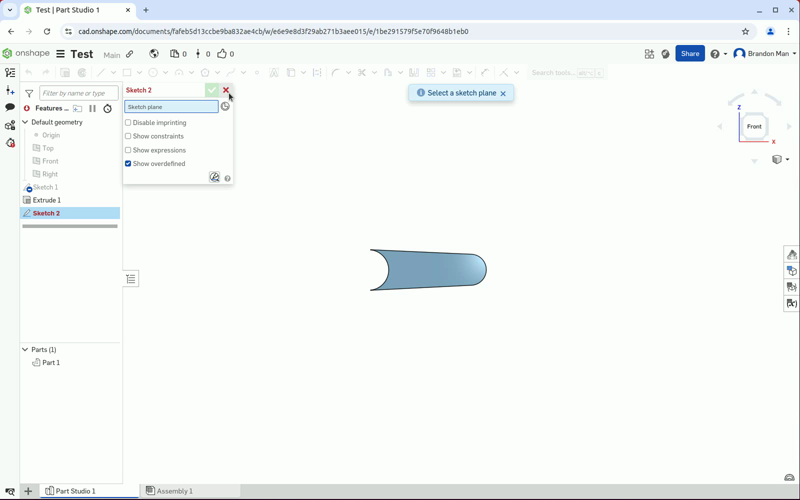
mouse_move(73, 163)
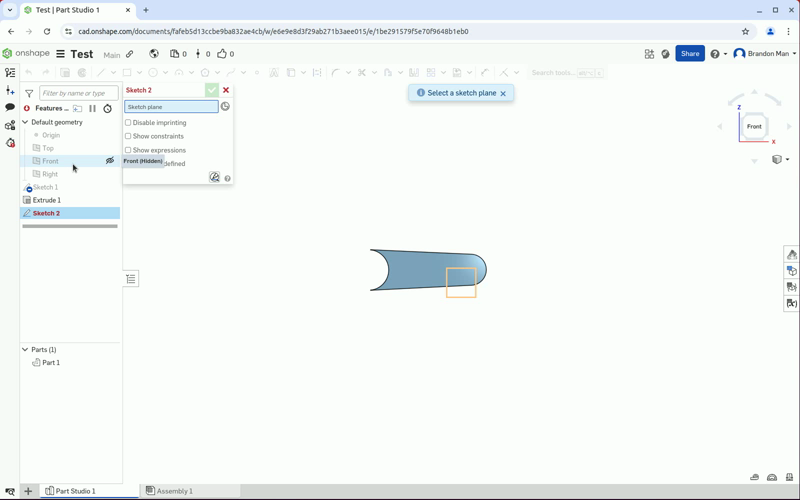
click(73, 163)
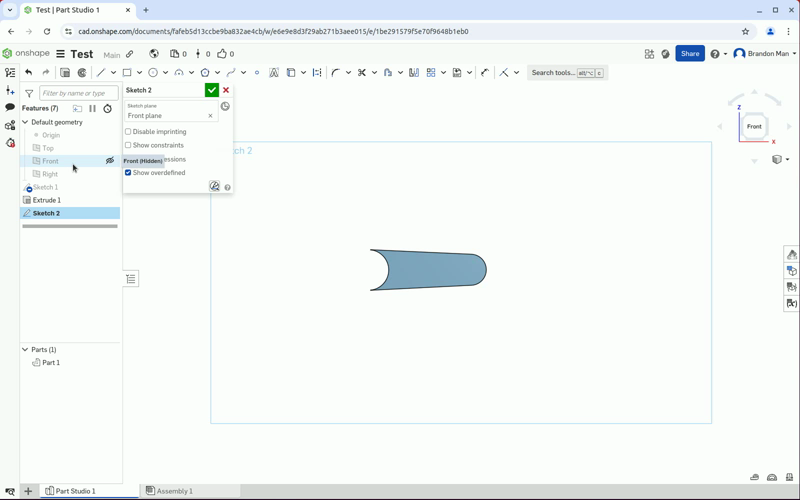
mouse_move(73, 352)
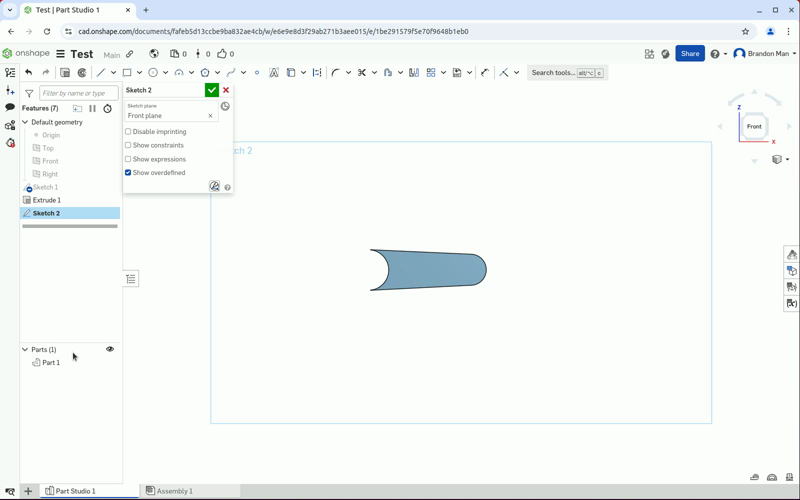
key(y)
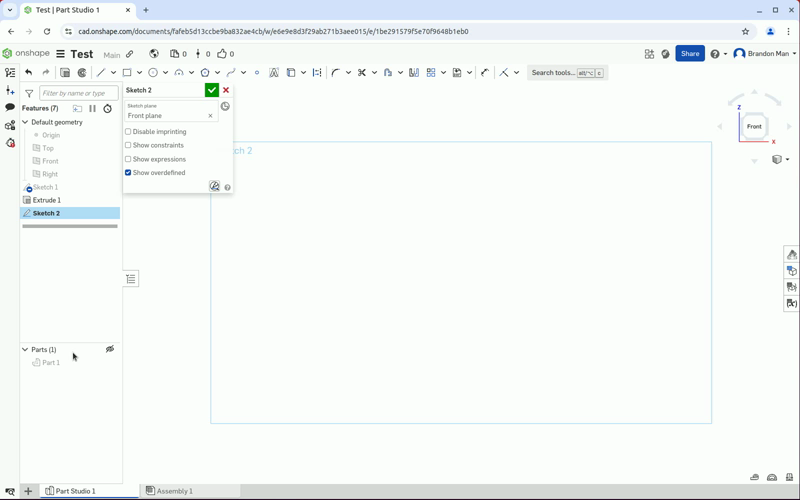
key(c)
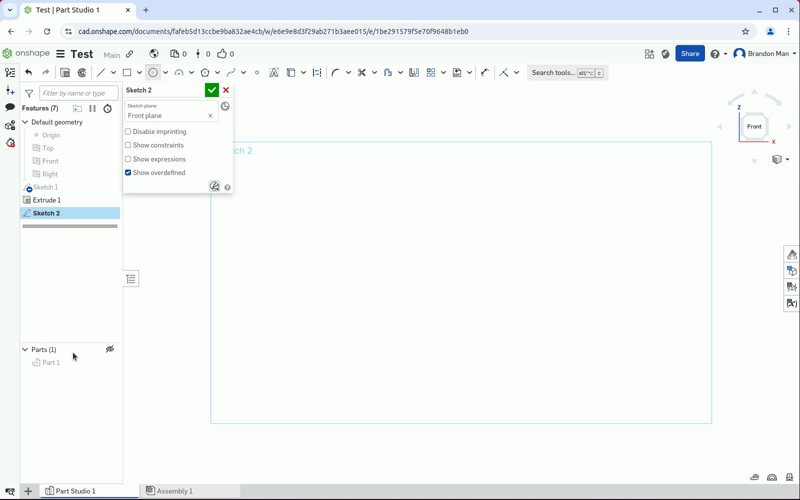
key_down(shift)
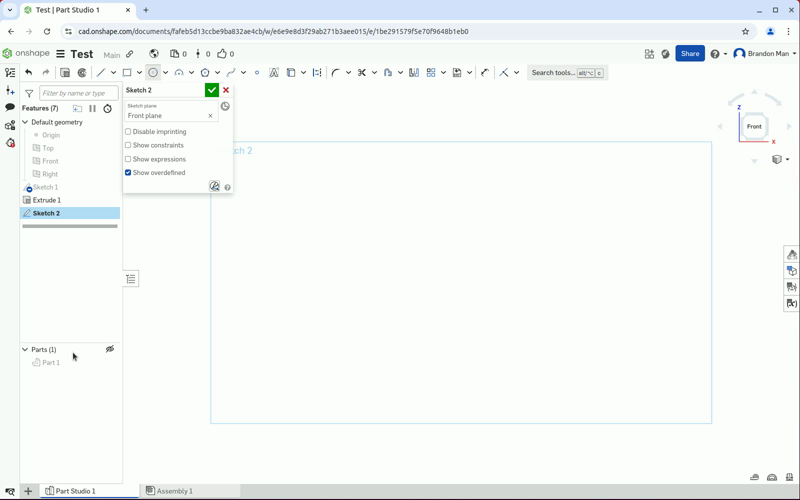
mouse_move(369, 270)
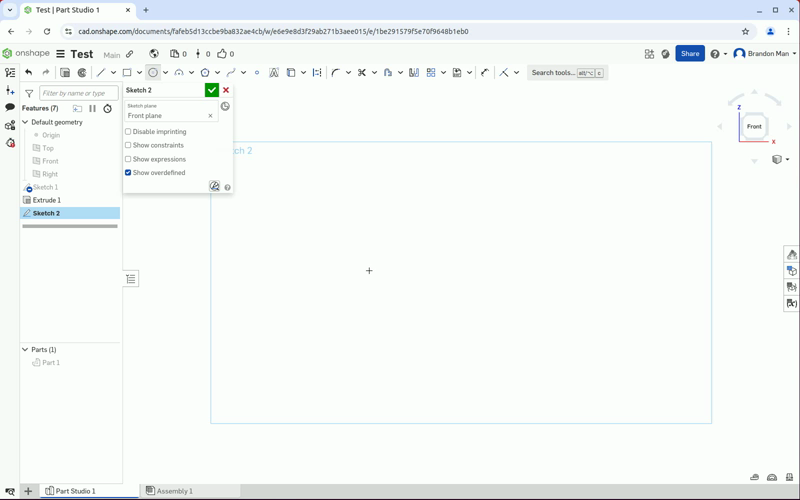
click(369, 270)
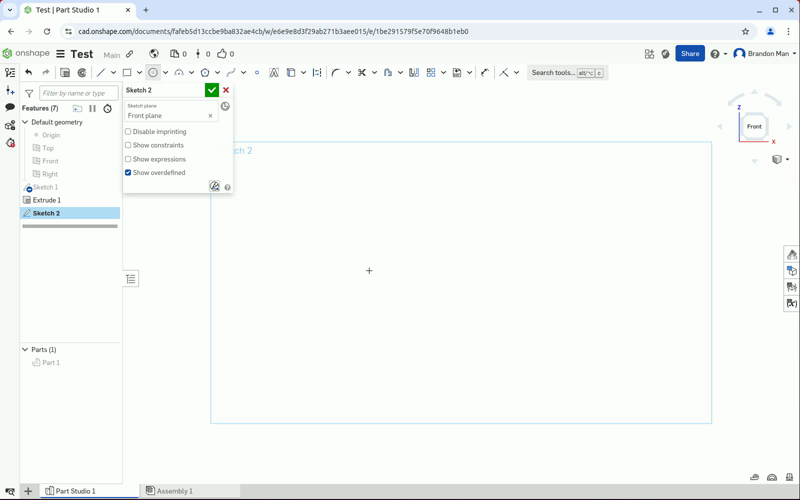
key_up(shift)
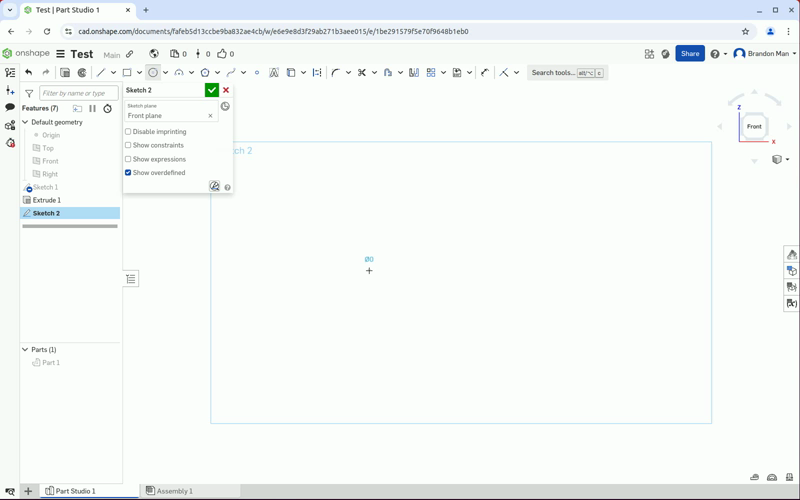
mouse_move(379, 270)
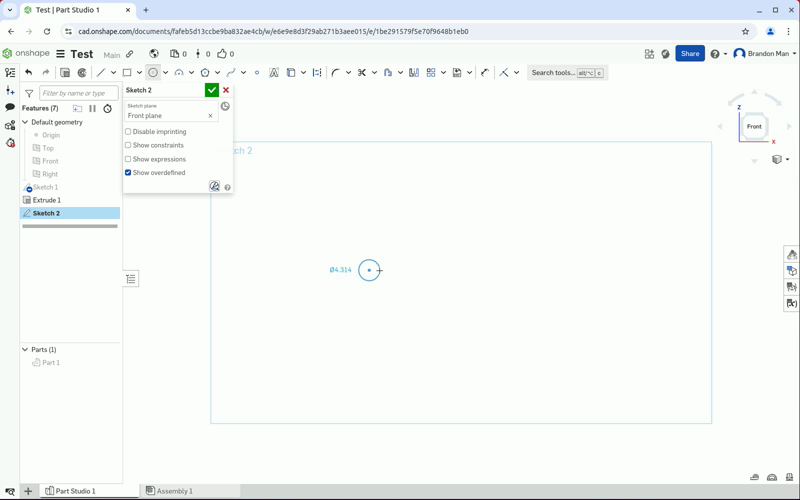
click(379, 270)
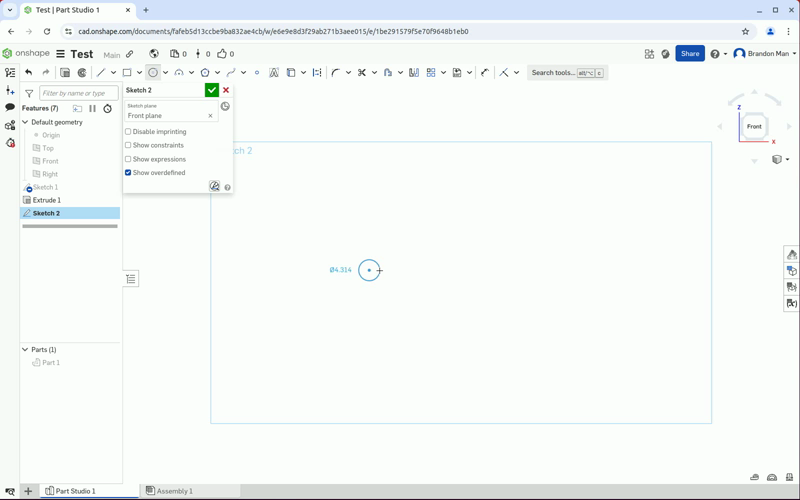
key(esc)
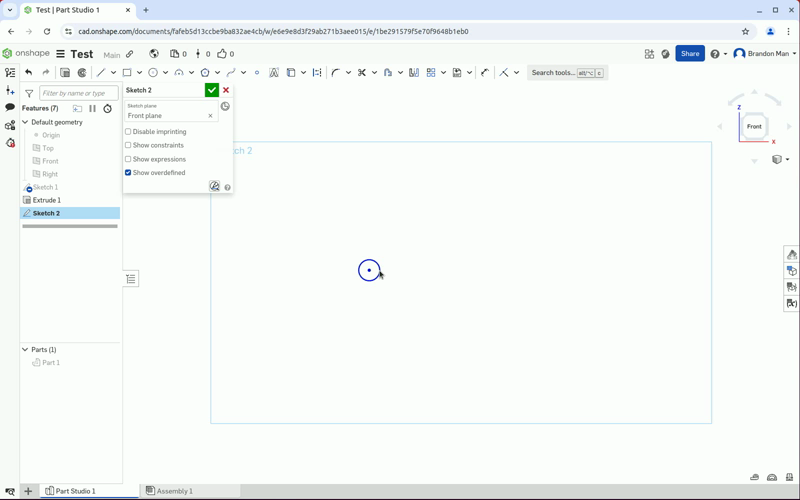
key(l)
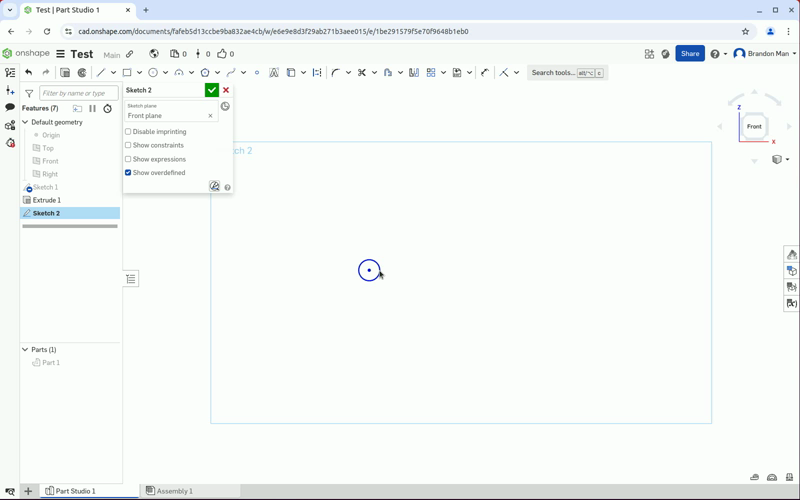
key_down(shift)
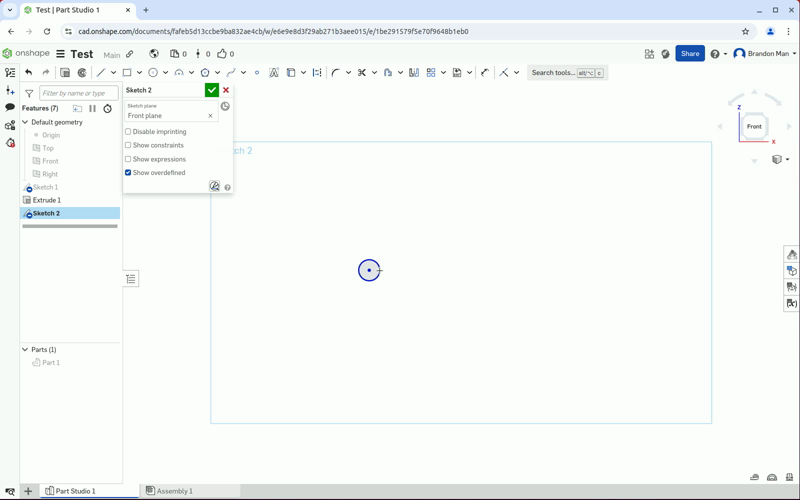
mouse_move(369, 290)
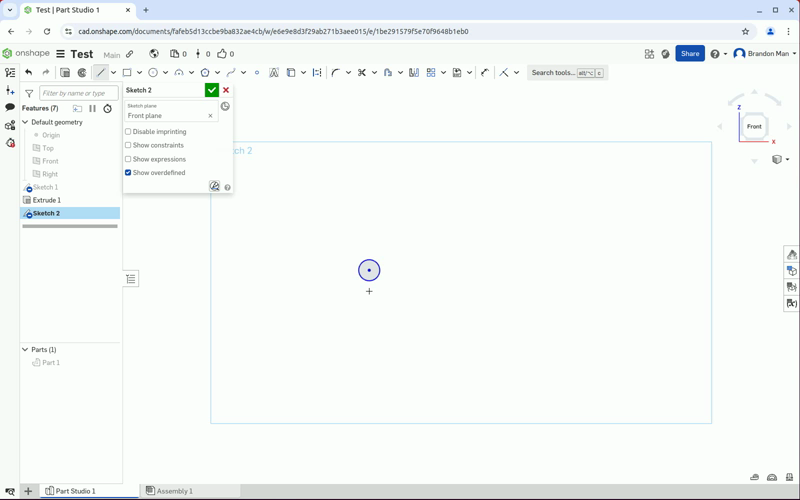
click(369, 290)
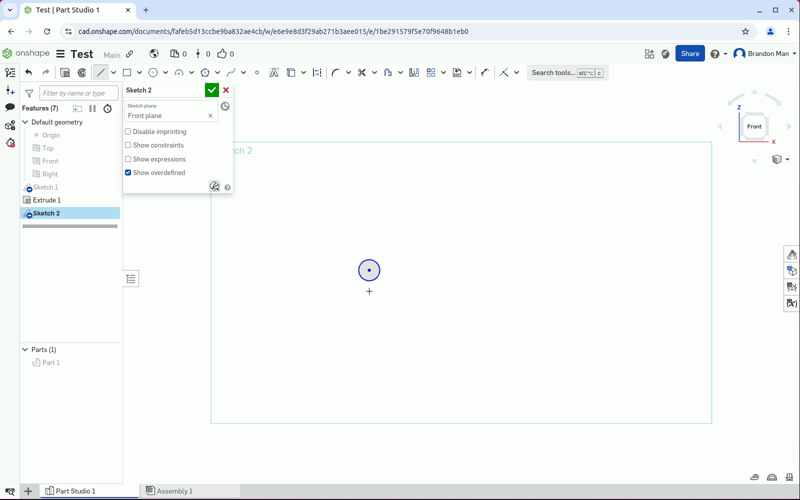
key_up(shift)
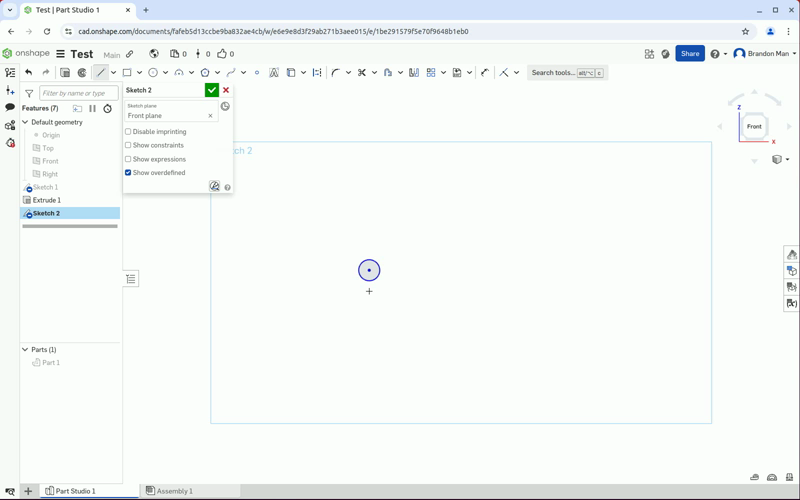
key_down(shift)
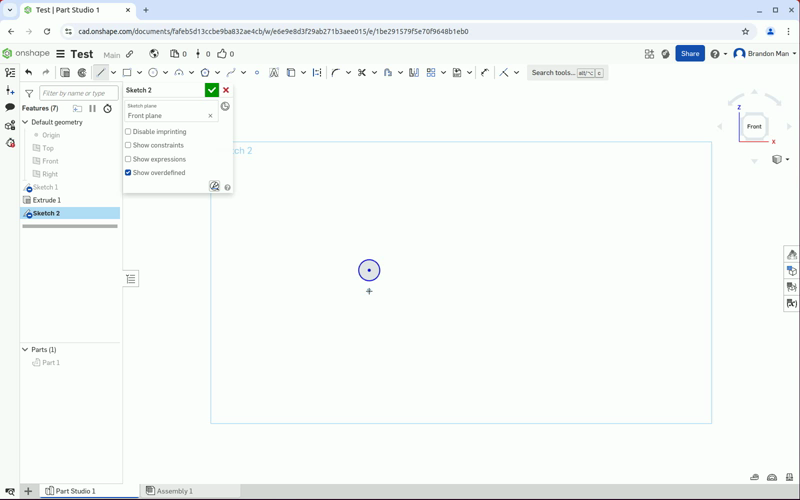
mouse_move(399, 290)
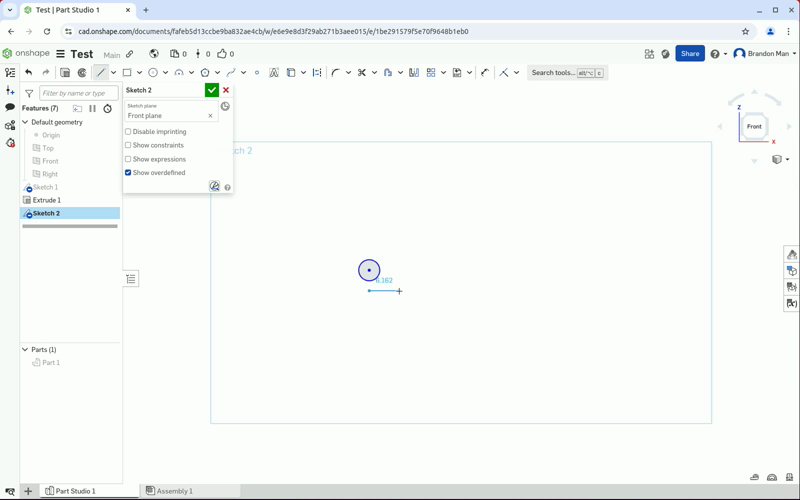
mouse_move(371, 290)
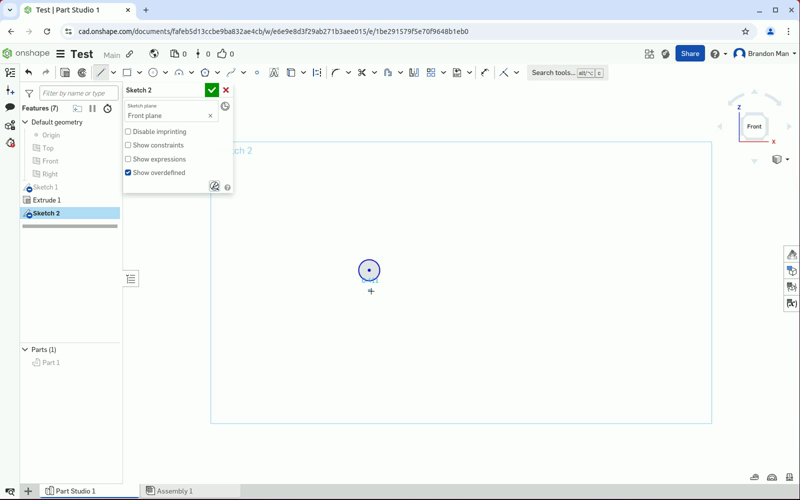
scroll(6)
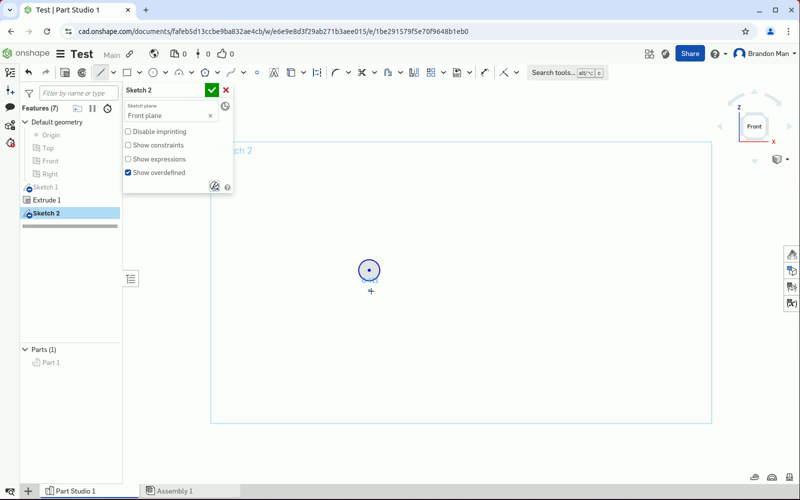
scroll(6)
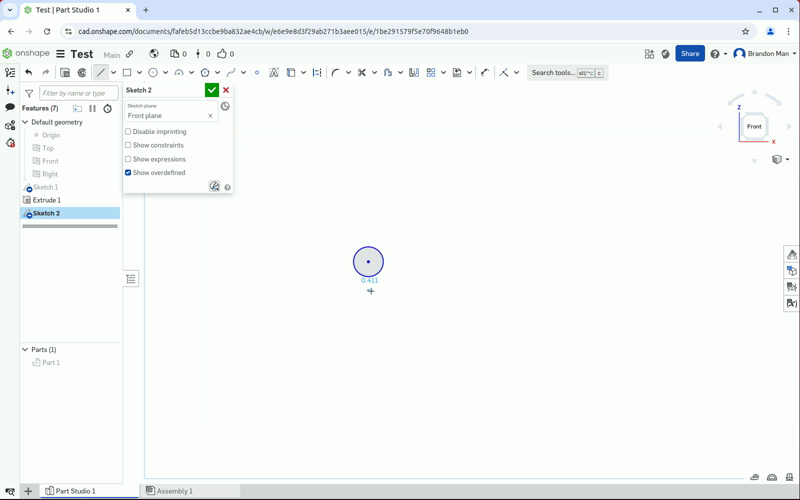
scroll(6)
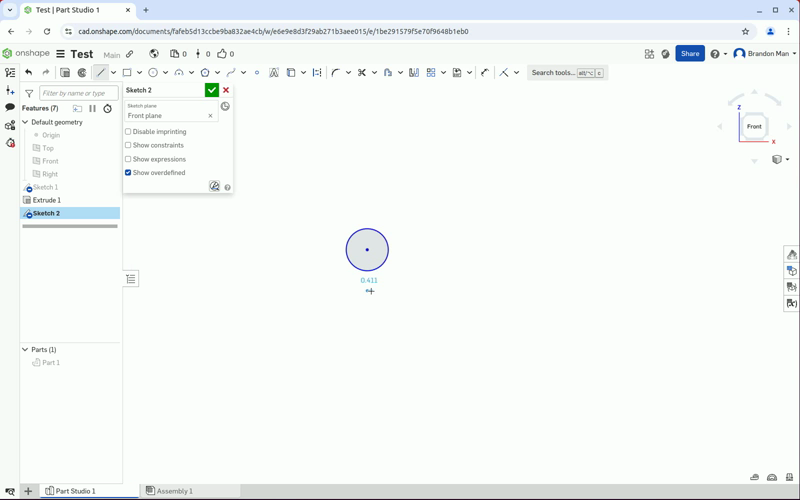
scroll(6)
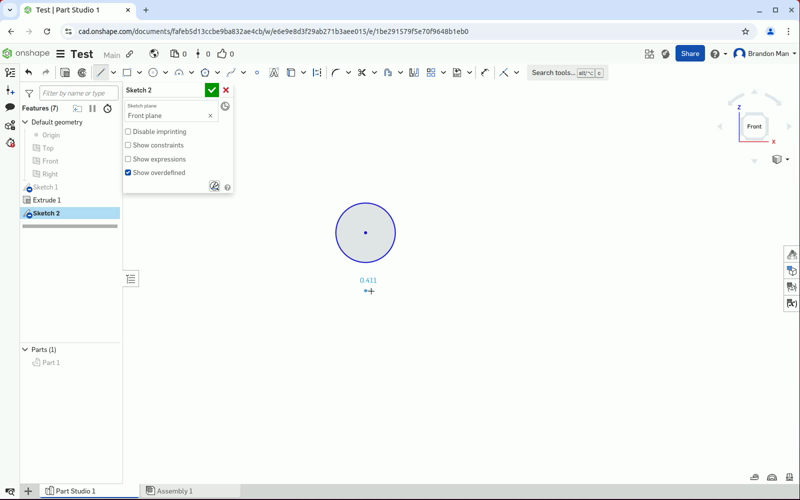
scroll(6)
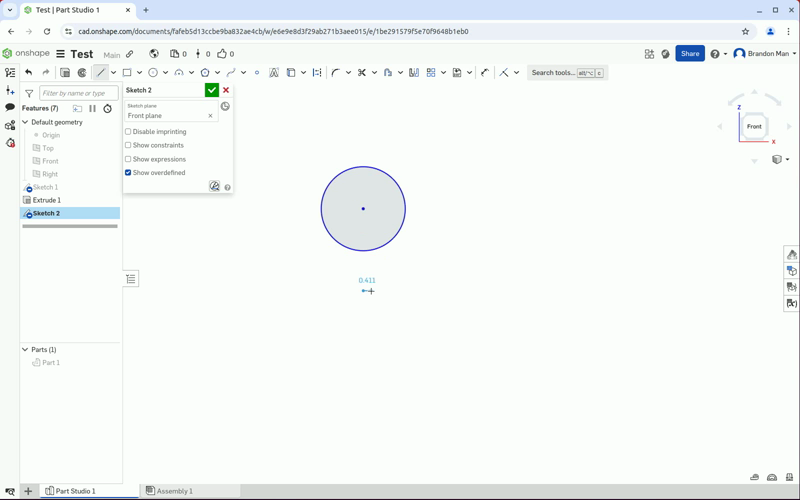
scroll(6)
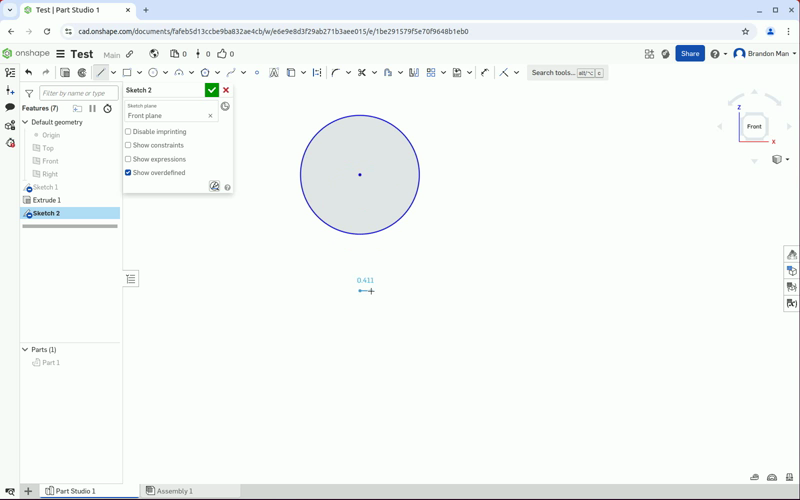
scroll(6)
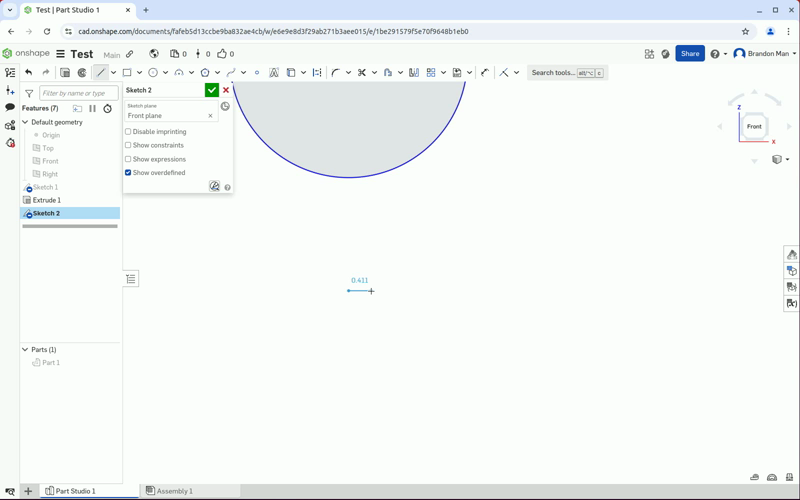
click(371, 290)
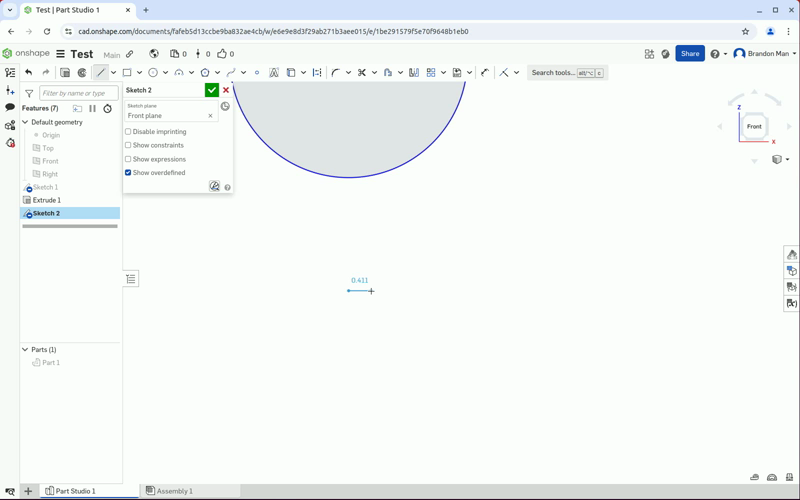
scroll(-6)
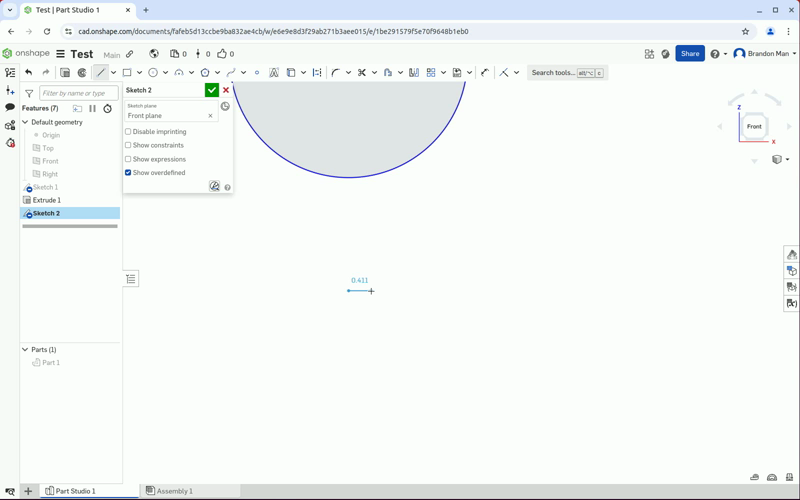
scroll(-6)
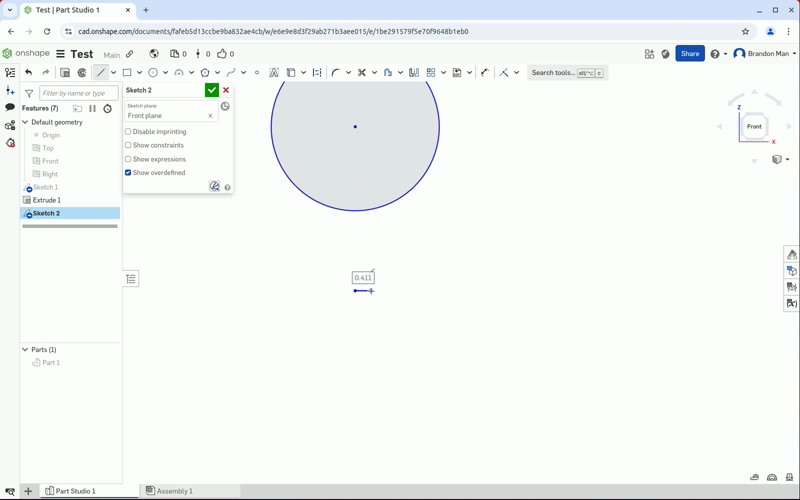
scroll(-6)
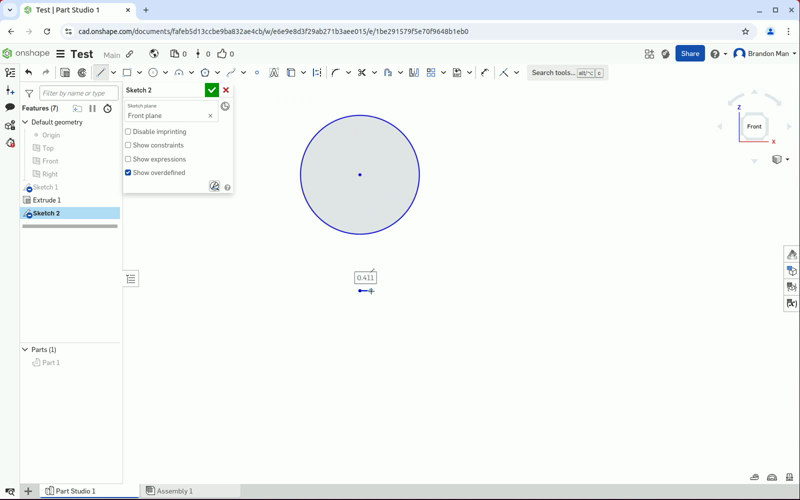
scroll(-6)
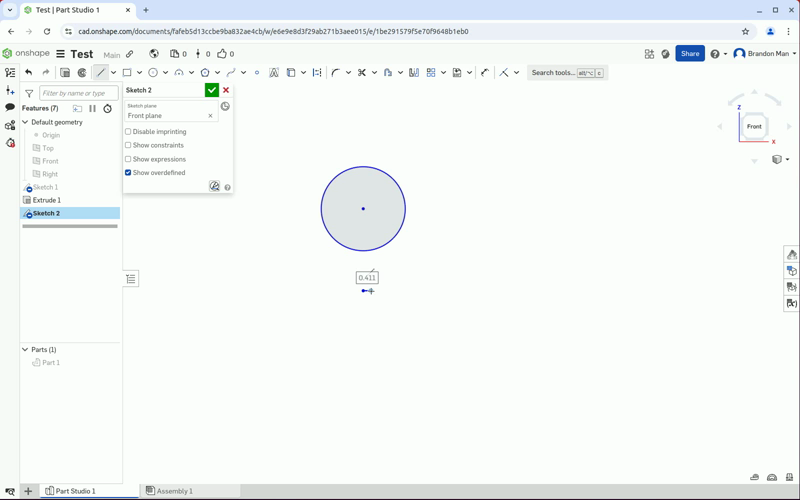
scroll(-6)
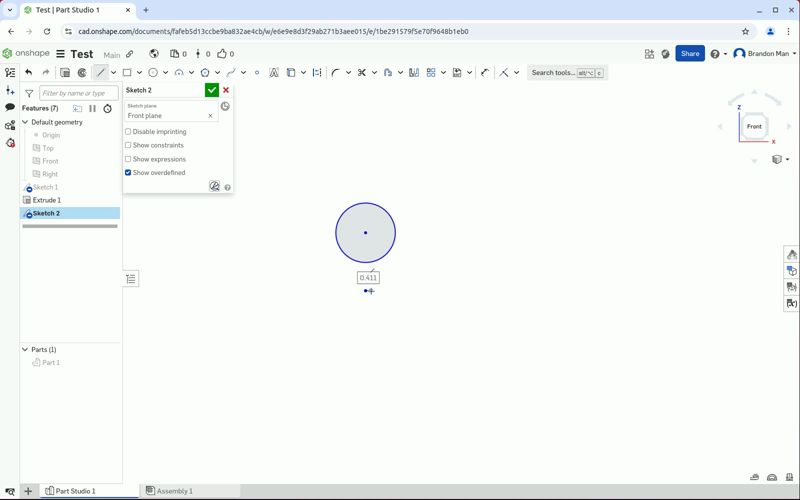
scroll(-6)
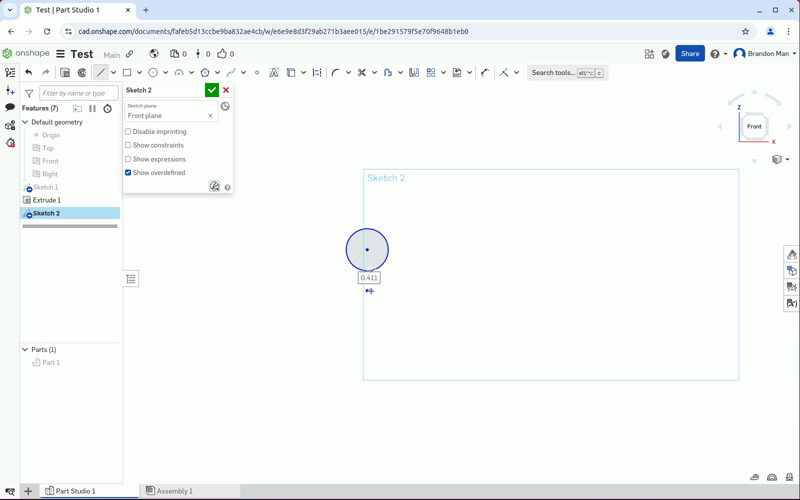
scroll(-6)
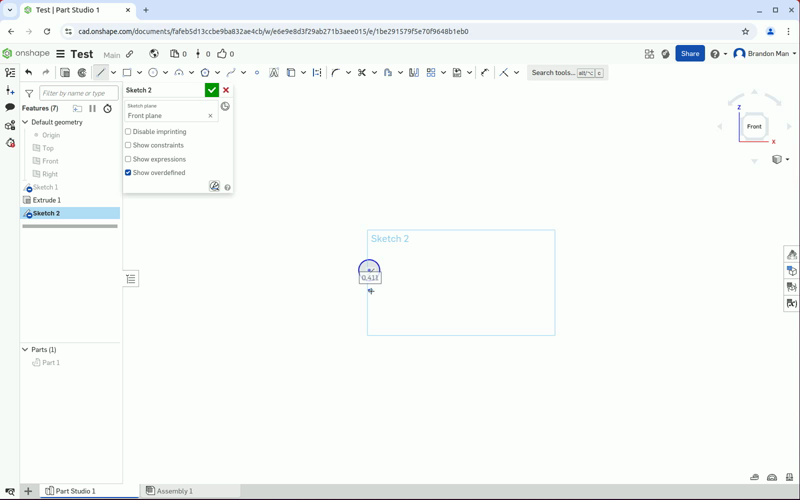
key_up(shift)
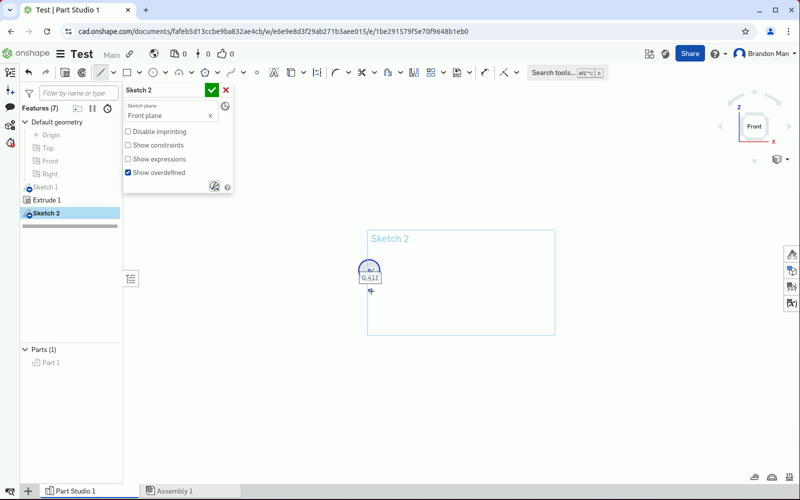
key(esc)
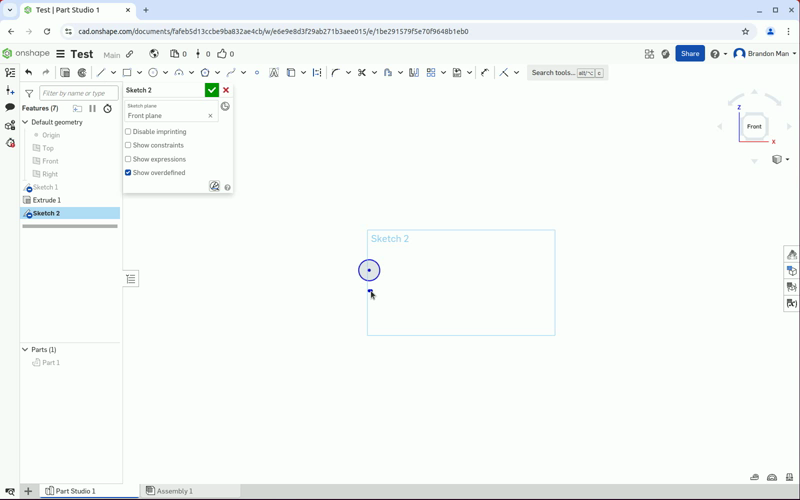
key(a)
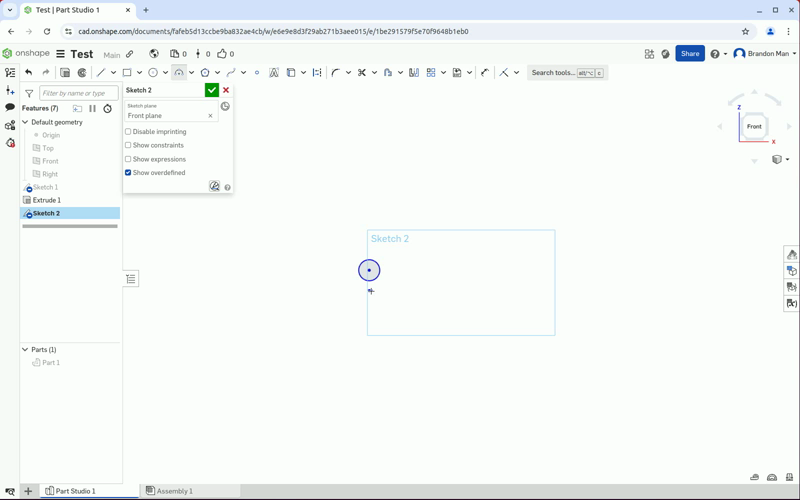
mouse_move(371, 290)
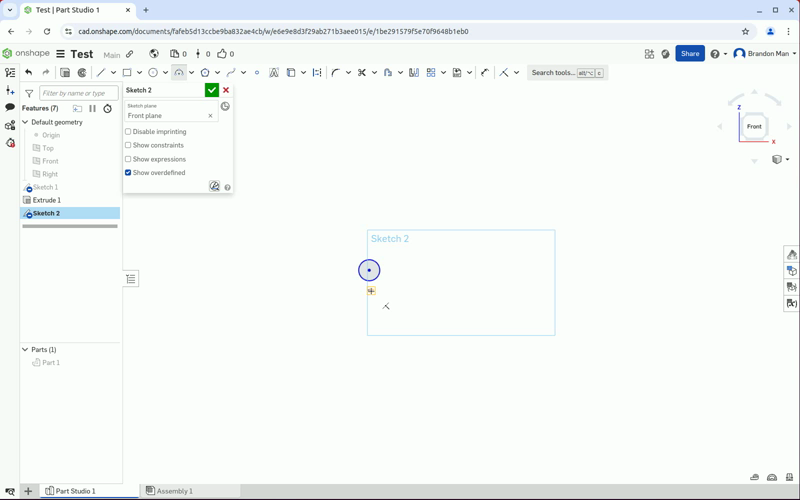
scroll(6)
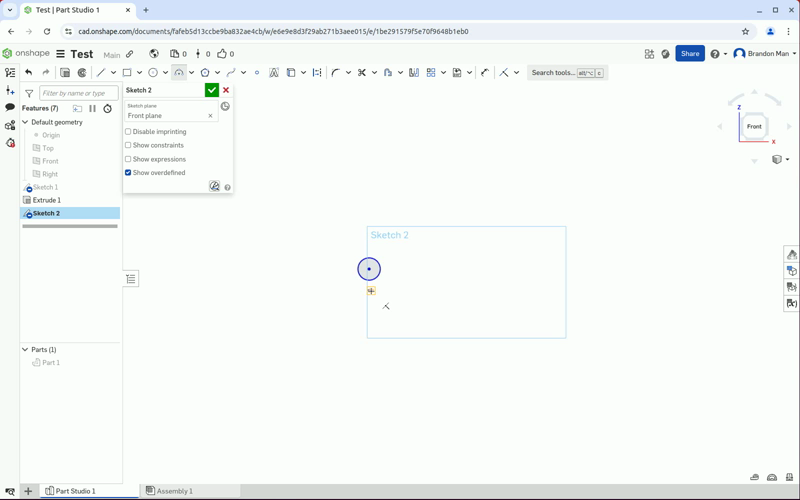
scroll(6)
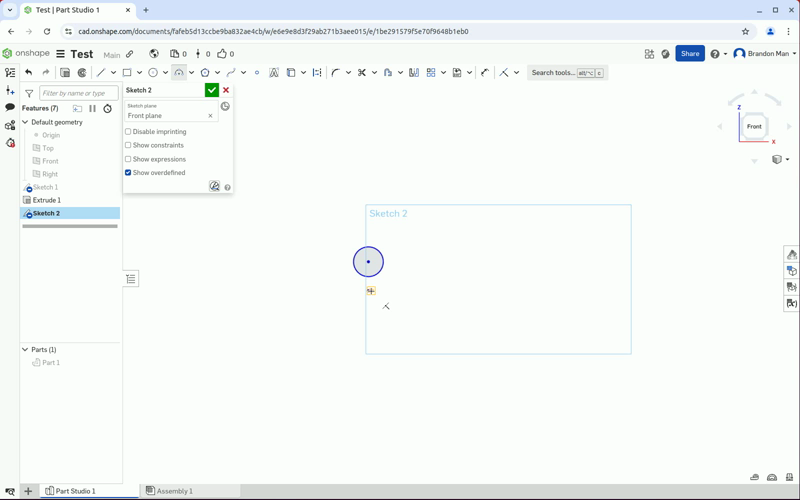
scroll(6)
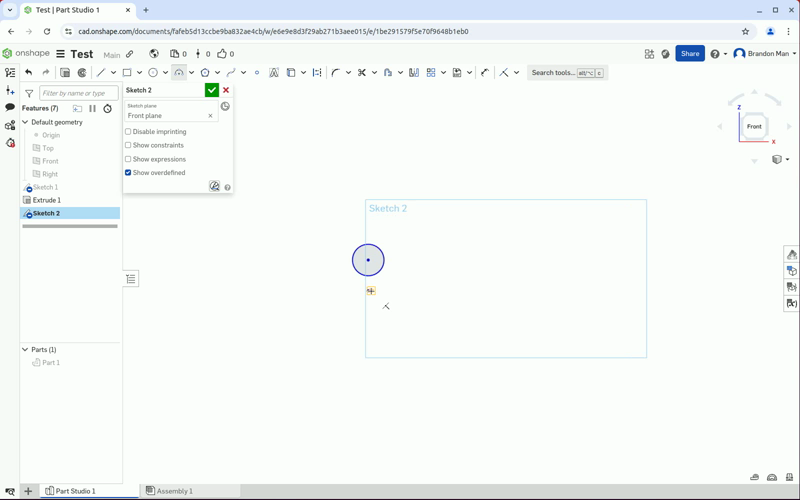
scroll(6)
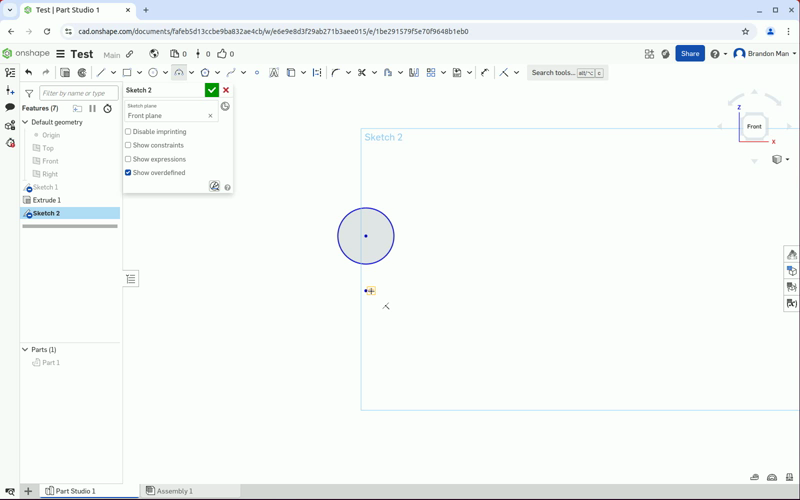
scroll(6)
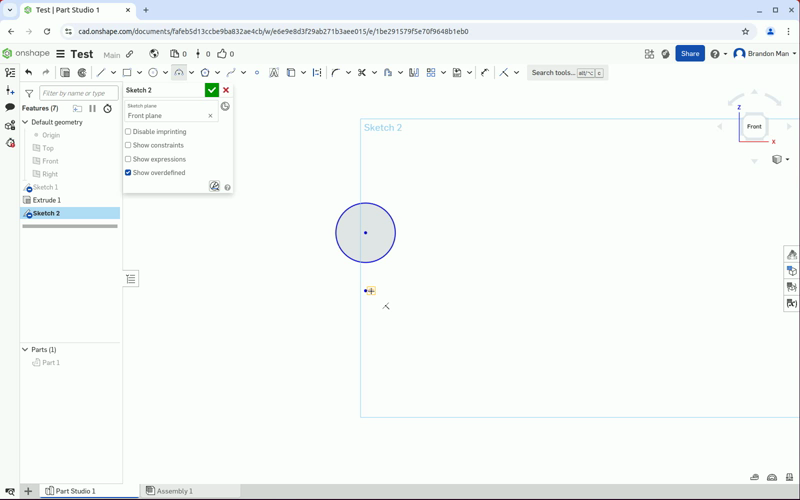
scroll(6)
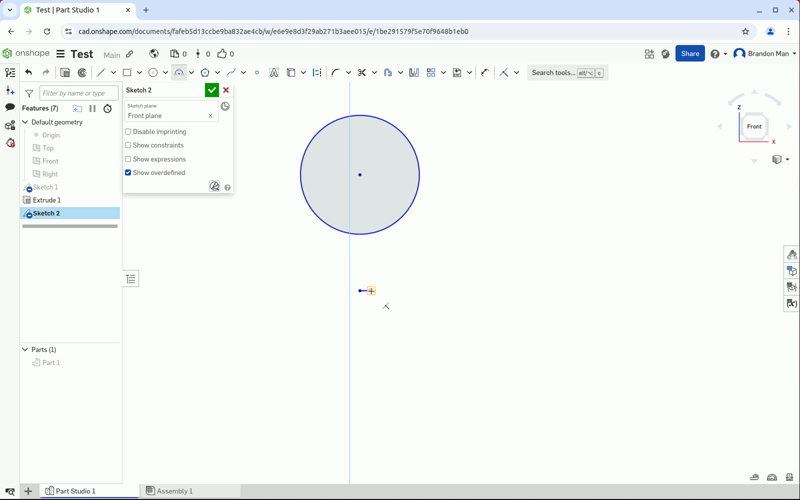
scroll(6)
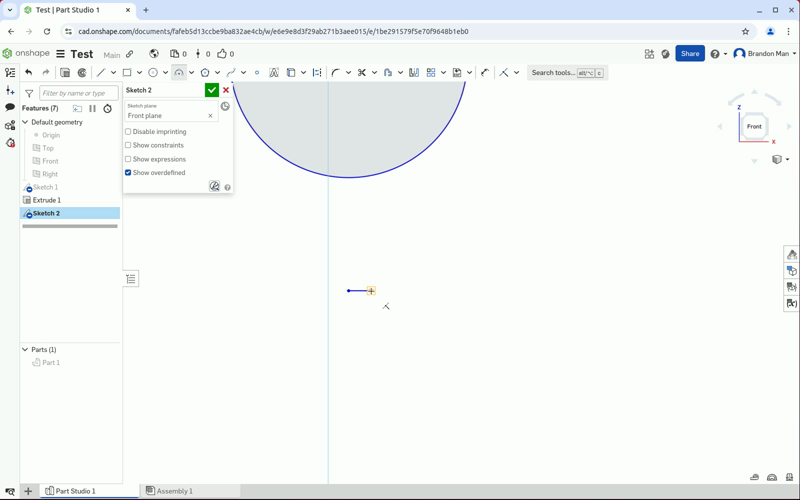
click(371, 290)
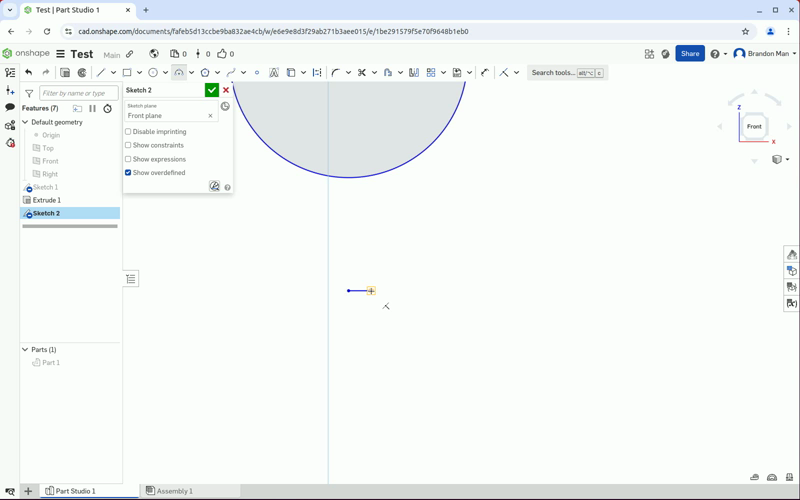
scroll(-6)
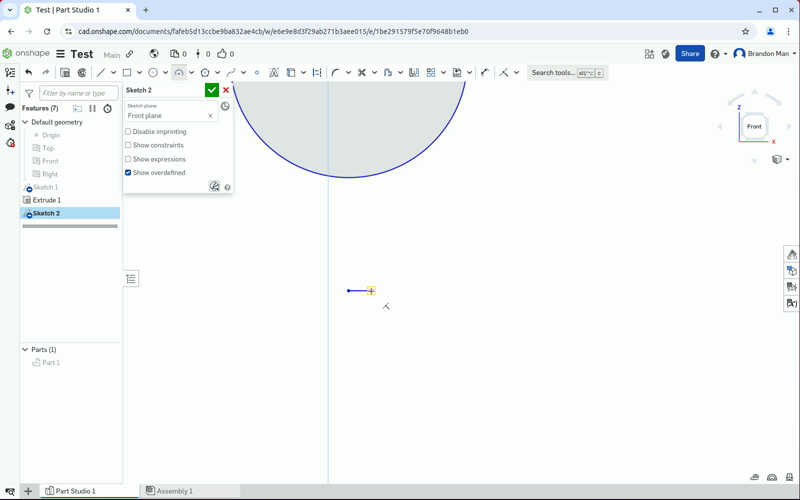
scroll(-6)
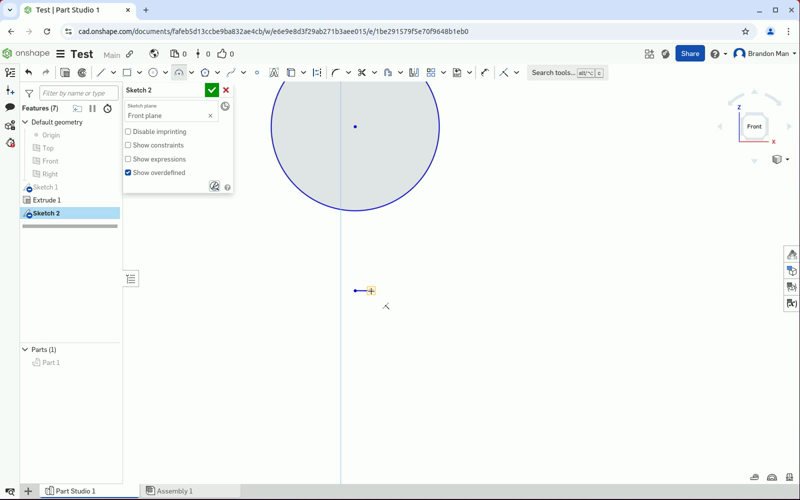
scroll(-6)
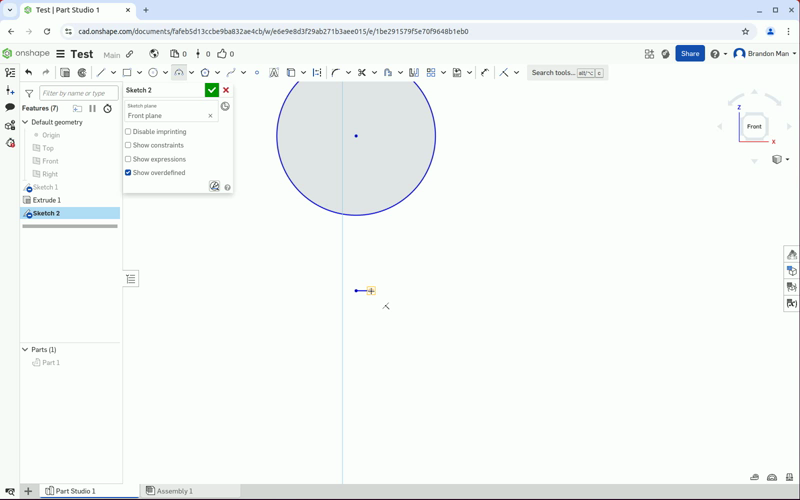
scroll(-6)
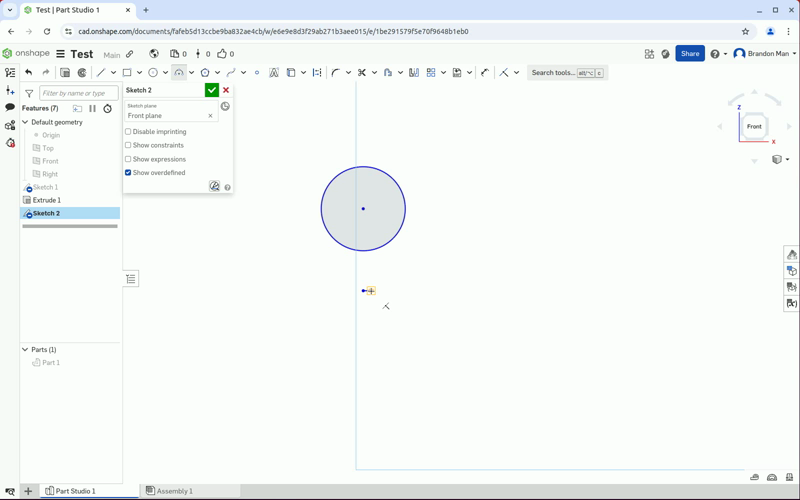
scroll(-6)
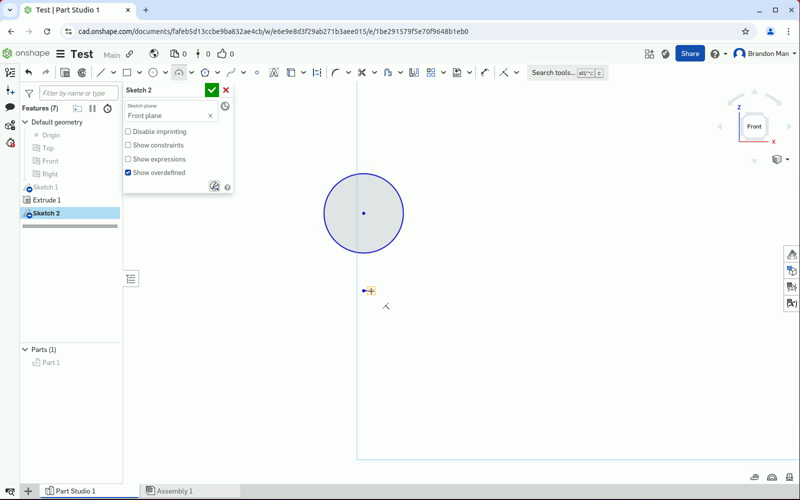
scroll(-6)
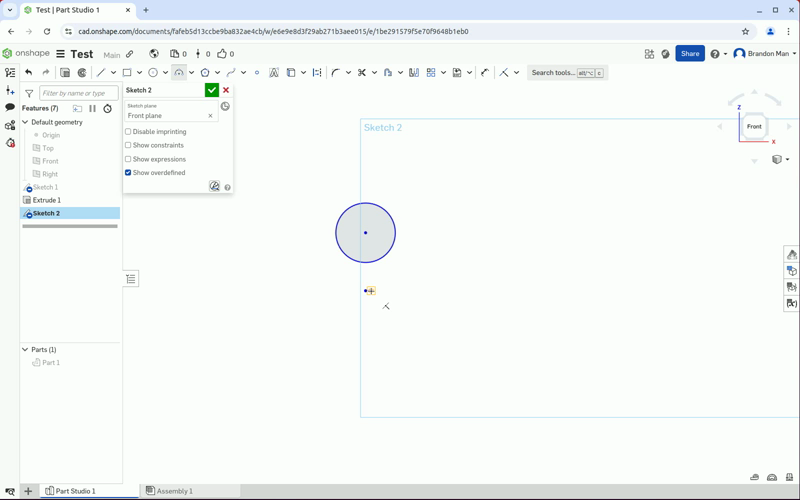
scroll(-6)
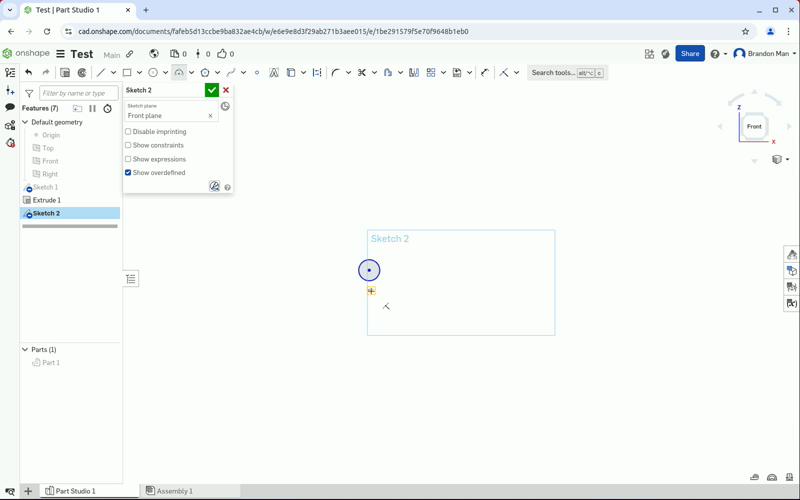
key_down(shift)
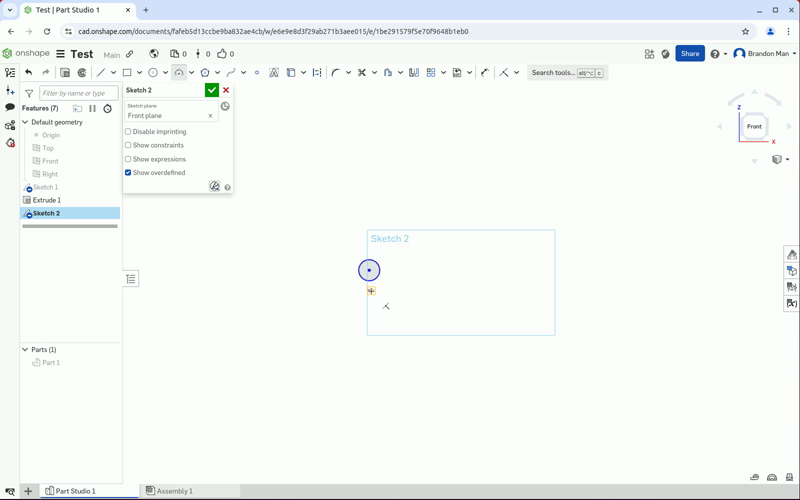
mouse_move(371, 249)
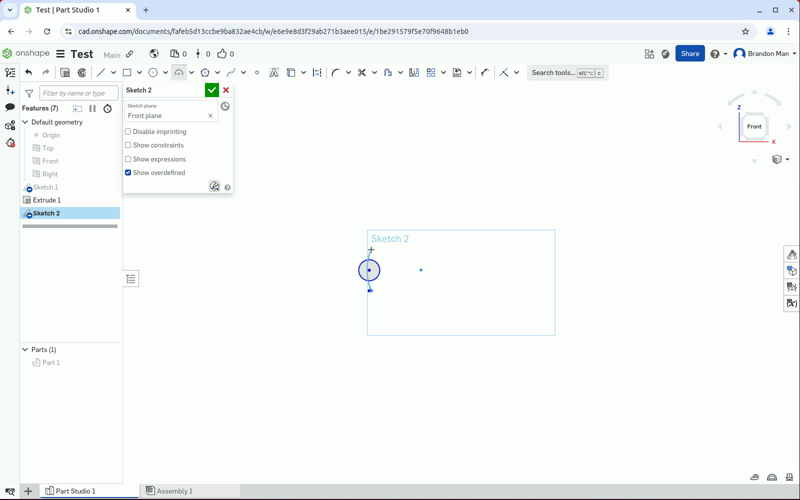
click(371, 249)
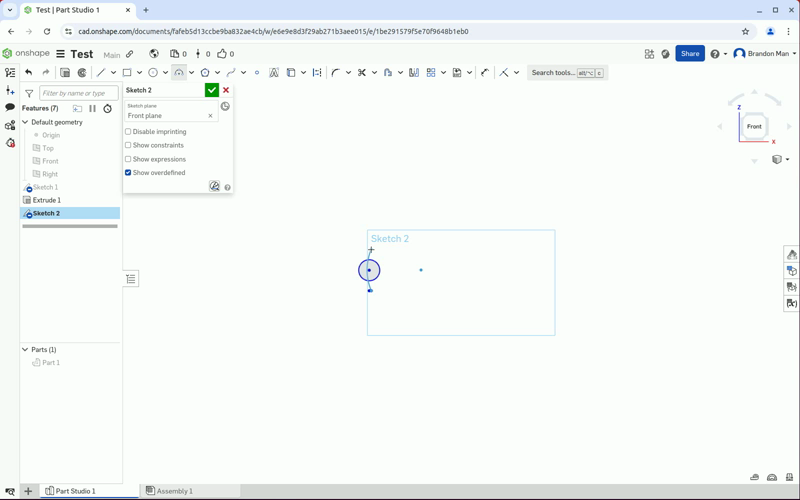
mouse_move(389, 270)
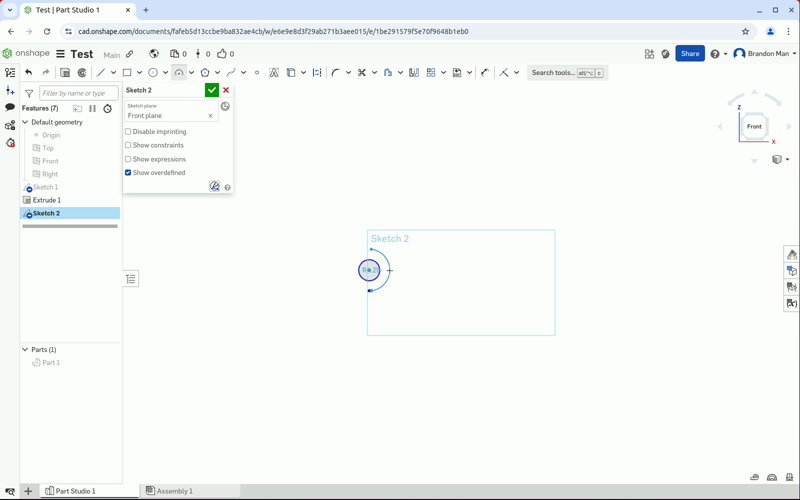
click(389, 270)
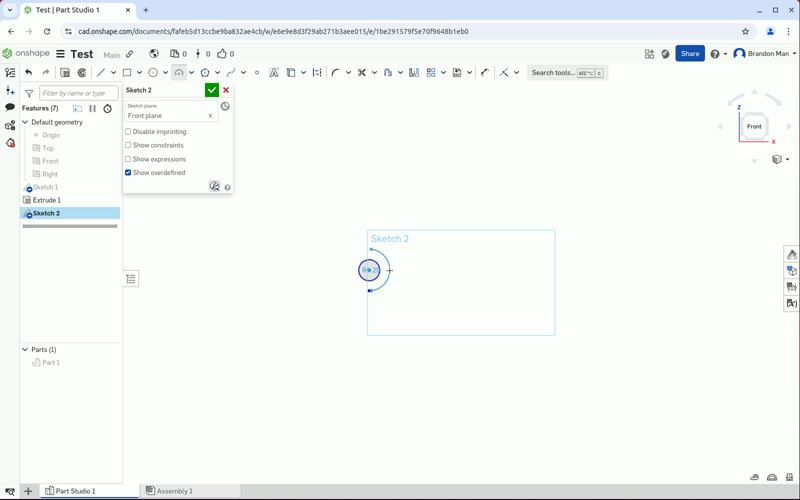
key_up(shift)
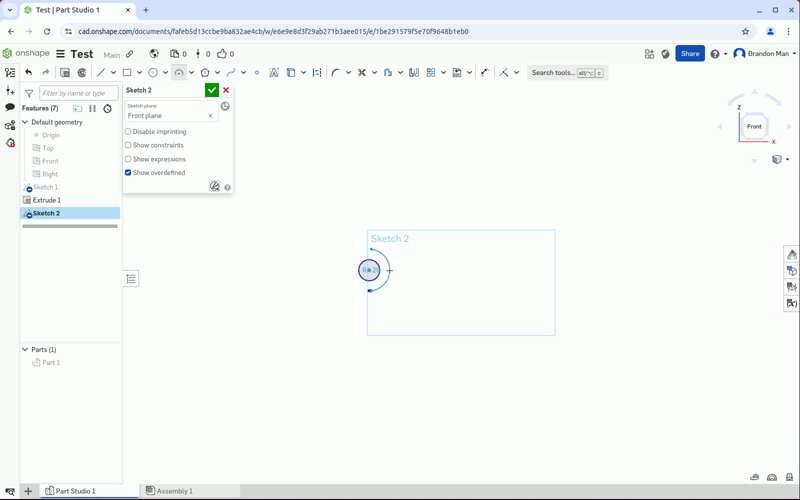
key(esc)
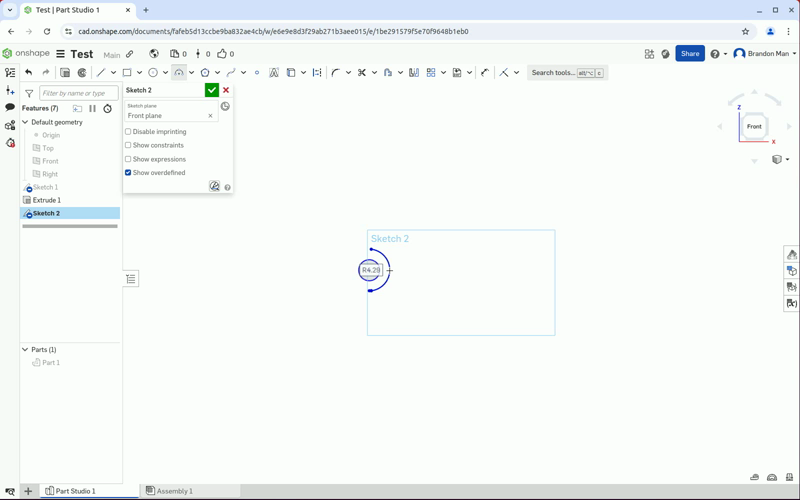
key(l)
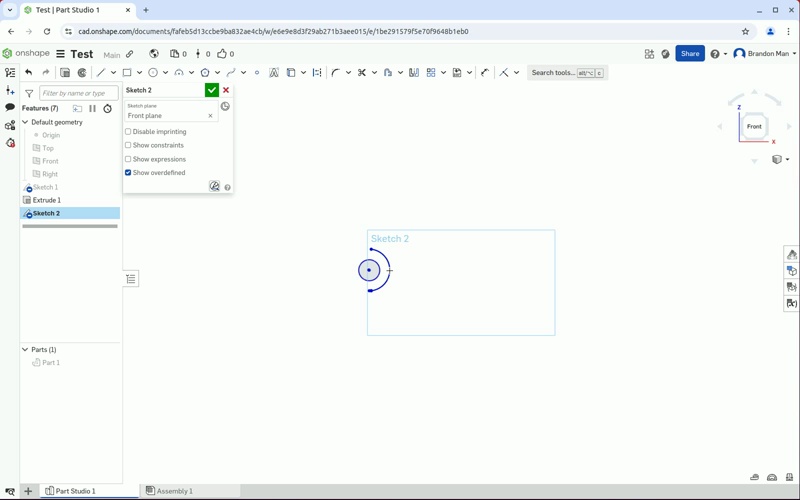
mouse_move(371, 249)
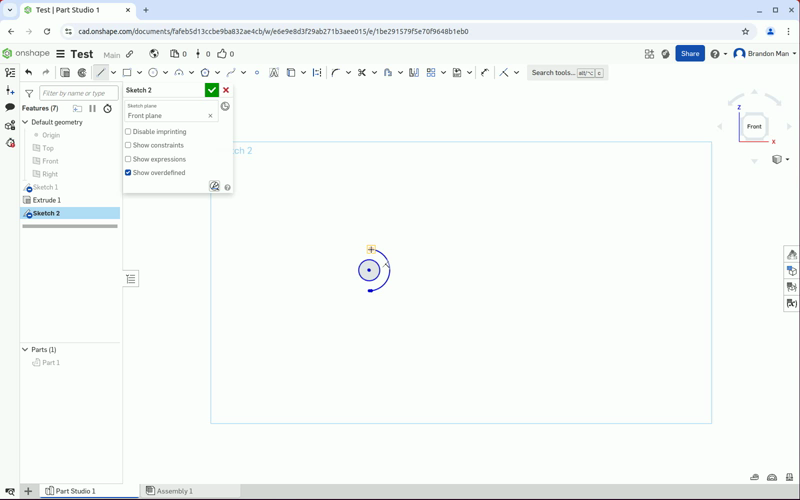
click(371, 249)
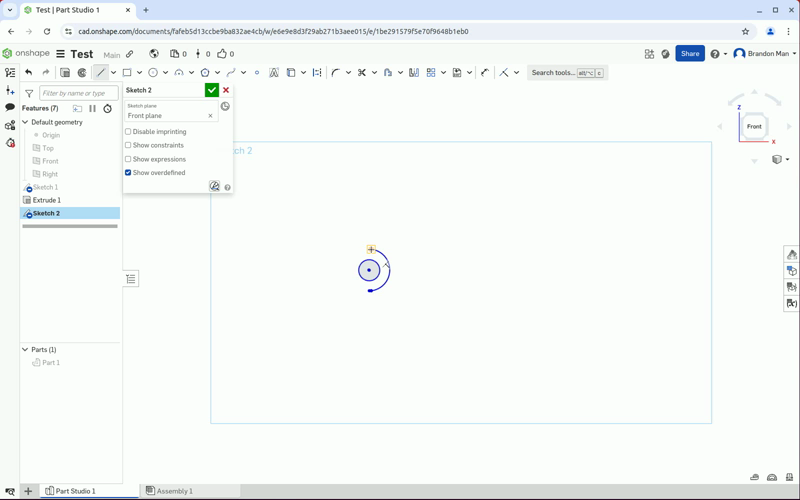
key_down(shift)
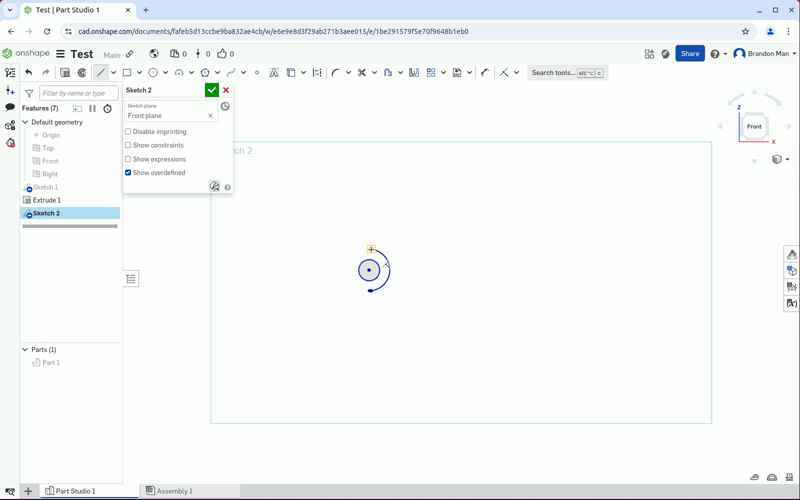
mouse_move(401, 249)
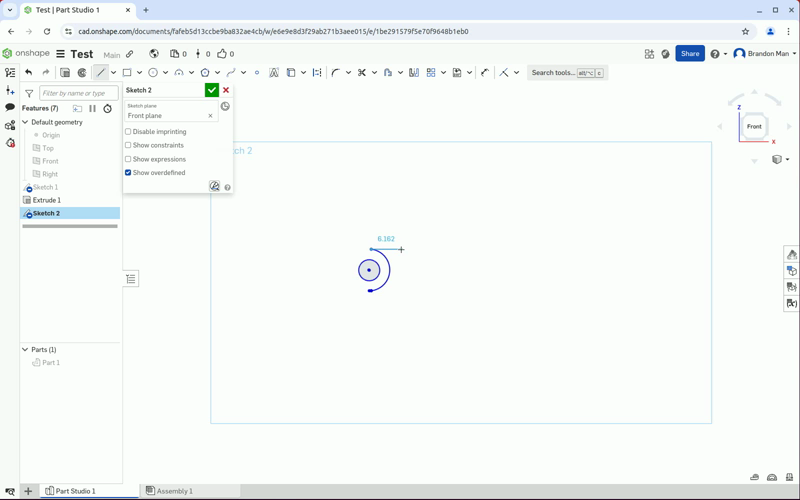
mouse_move(369, 249)
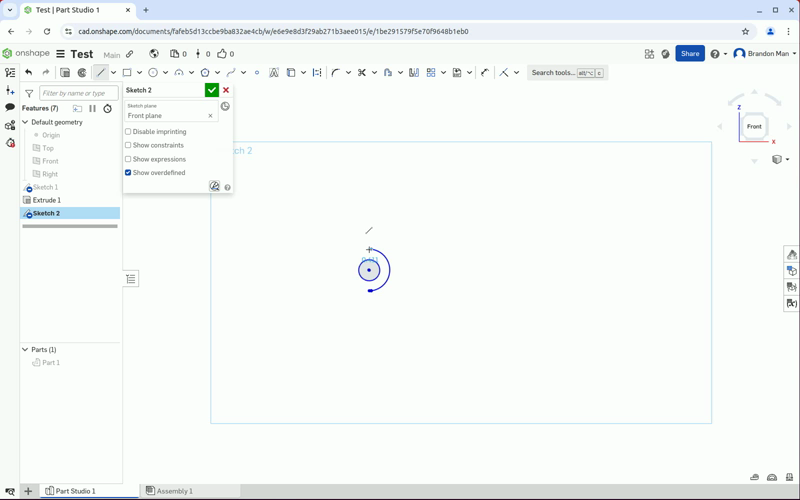
scroll(6)
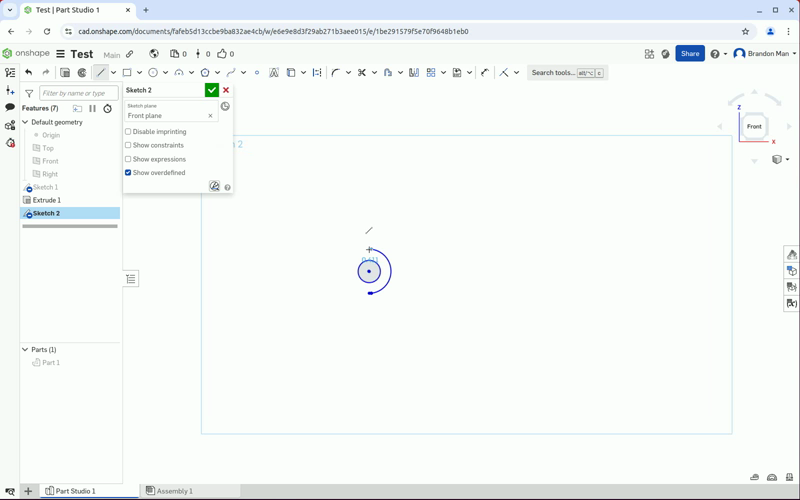
scroll(6)
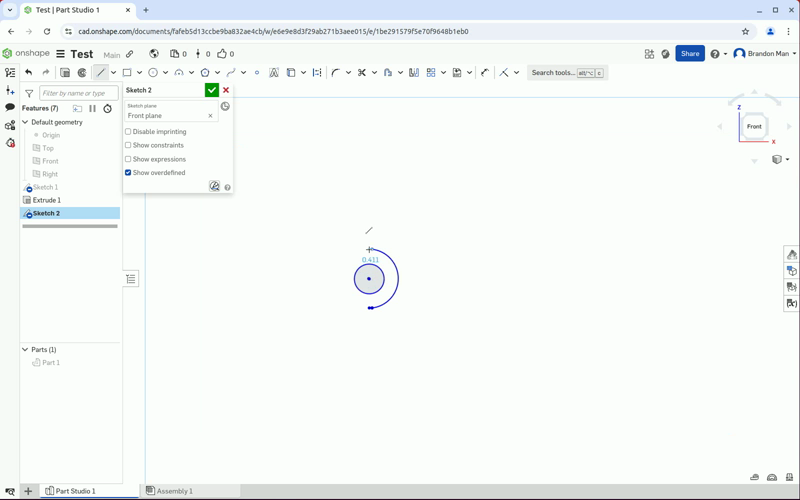
scroll(6)
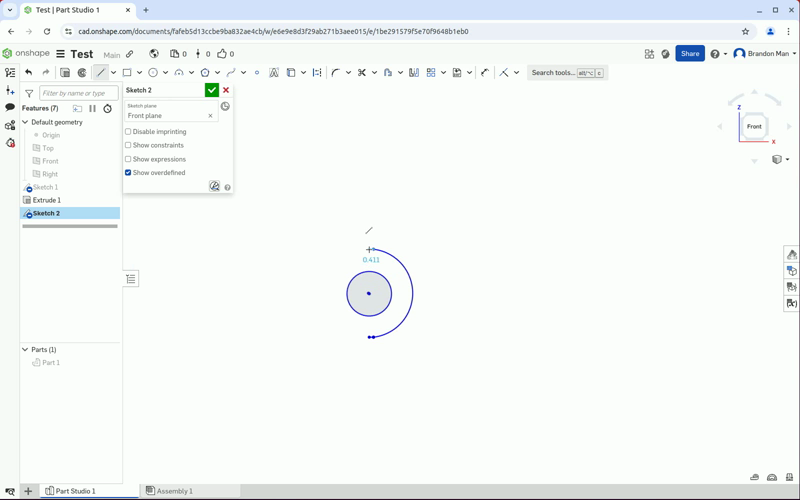
scroll(6)
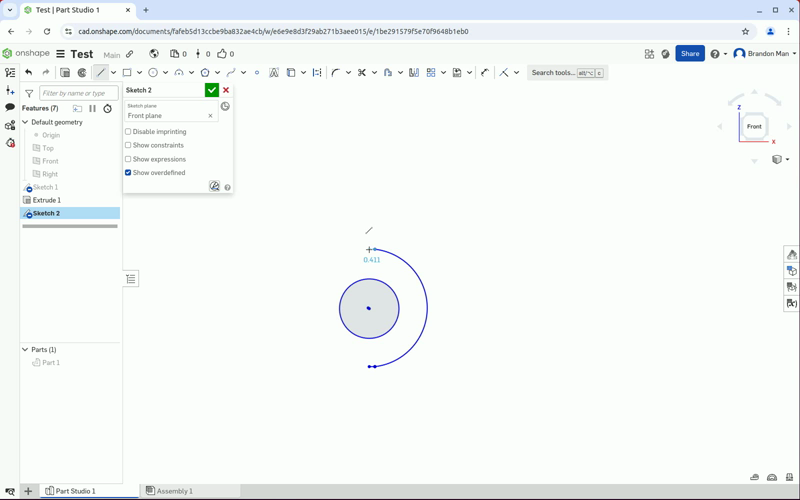
scroll(6)
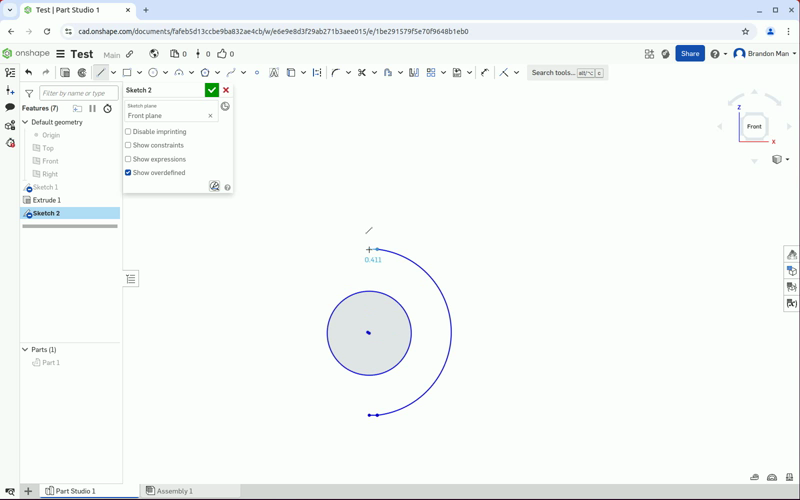
scroll(6)
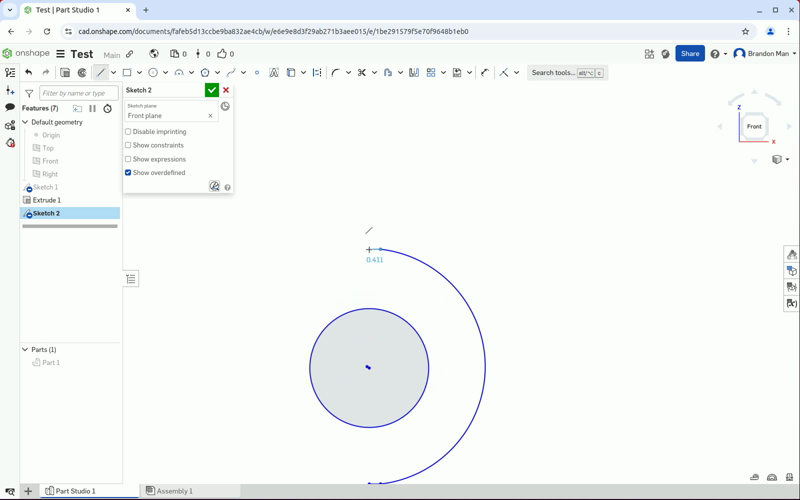
scroll(6)
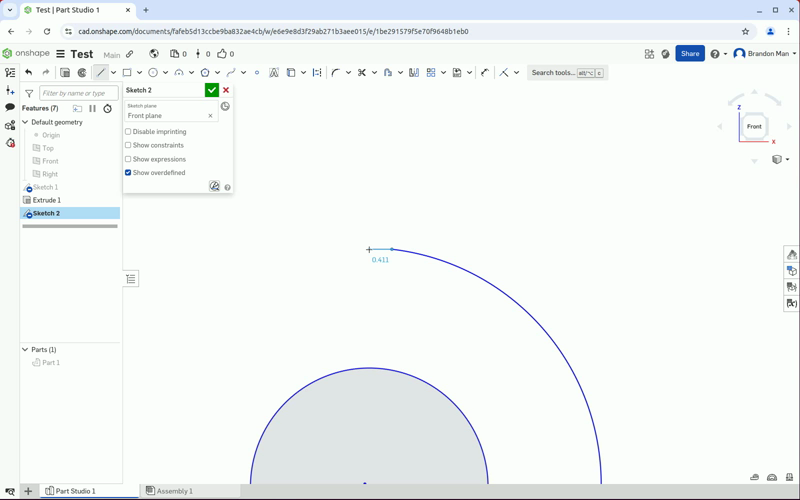
click(369, 249)
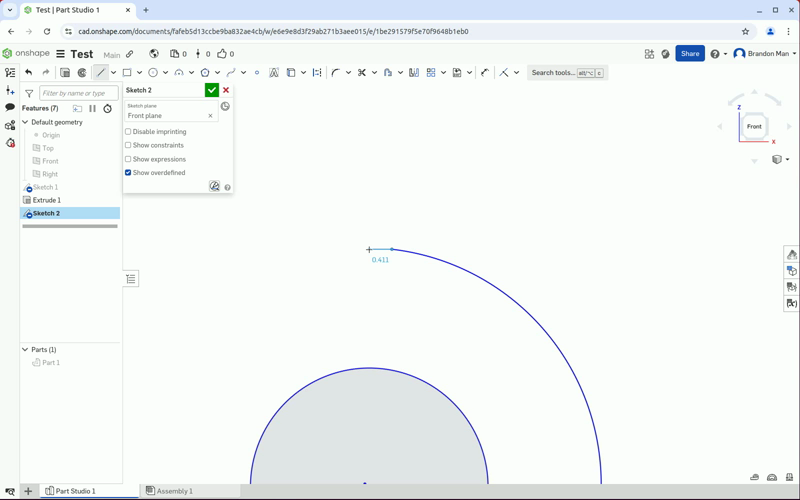
scroll(-6)
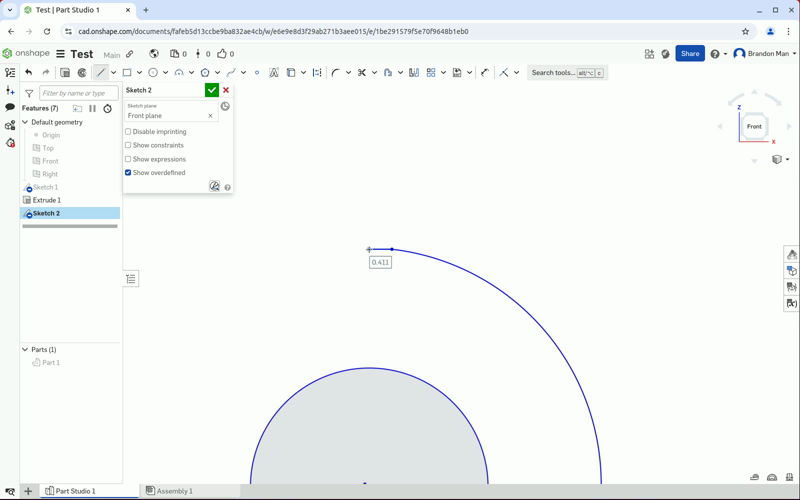
scroll(-6)
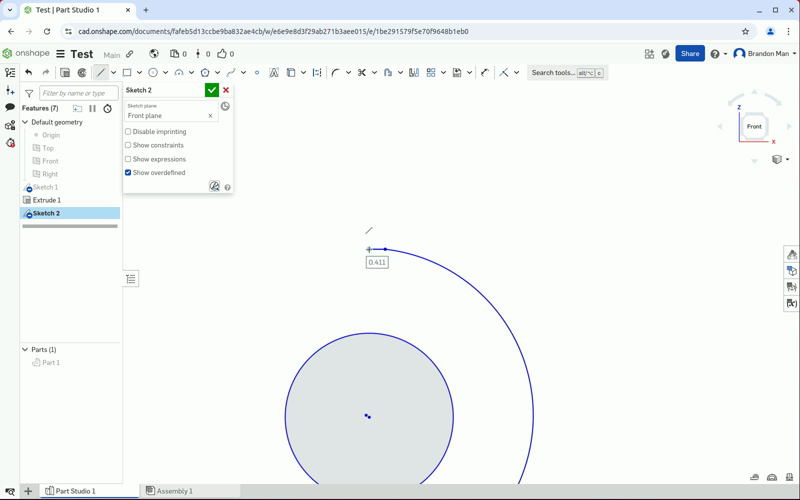
scroll(-6)
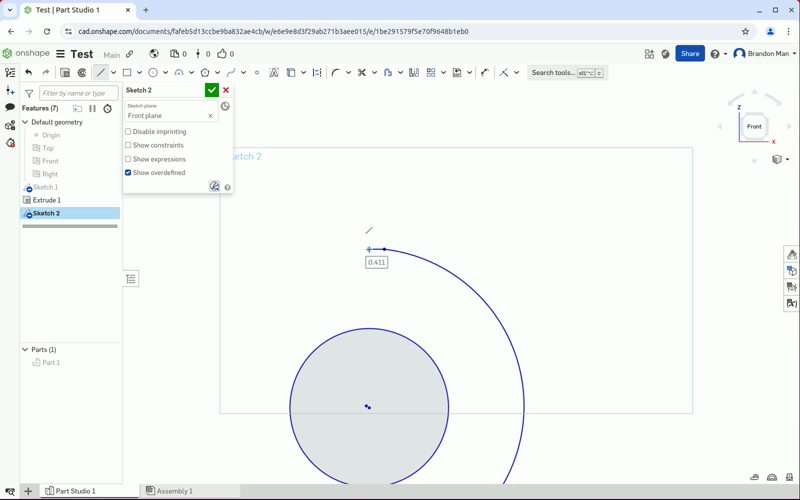
scroll(-6)
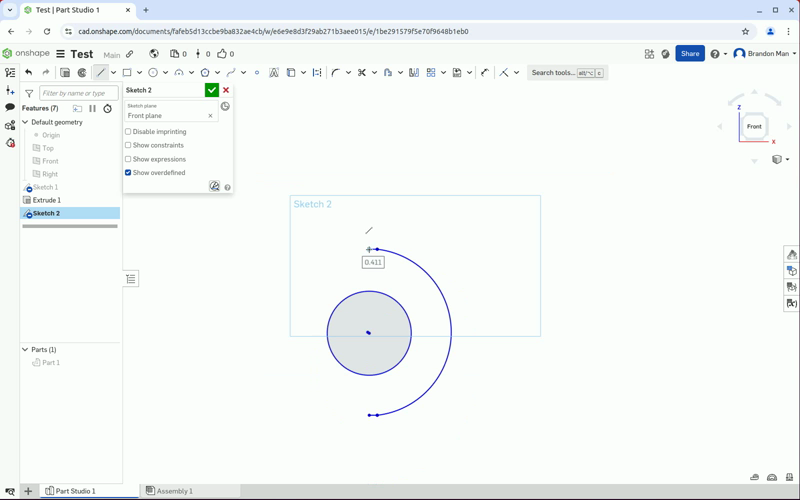
scroll(-6)
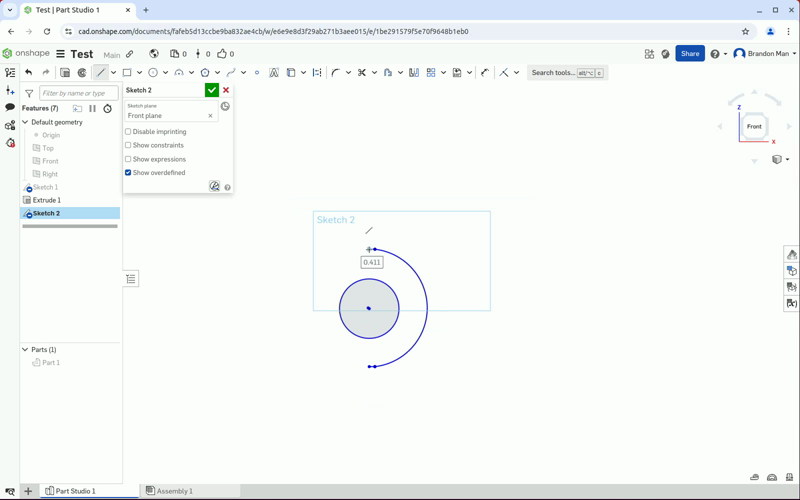
scroll(-6)
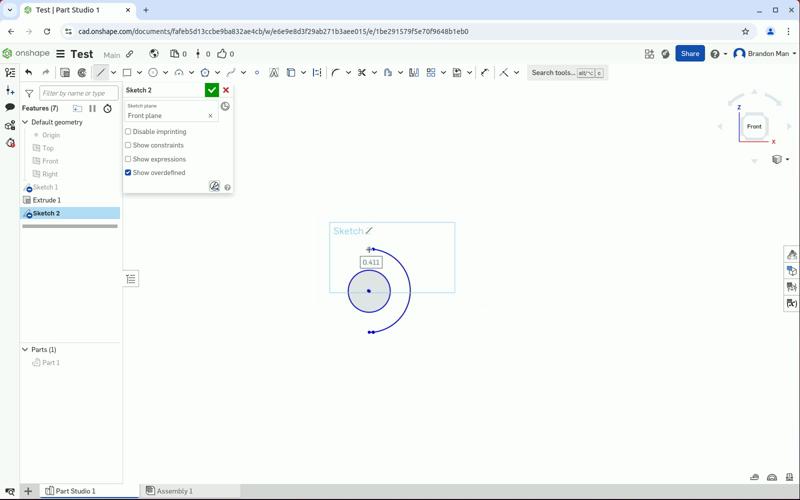
scroll(-6)
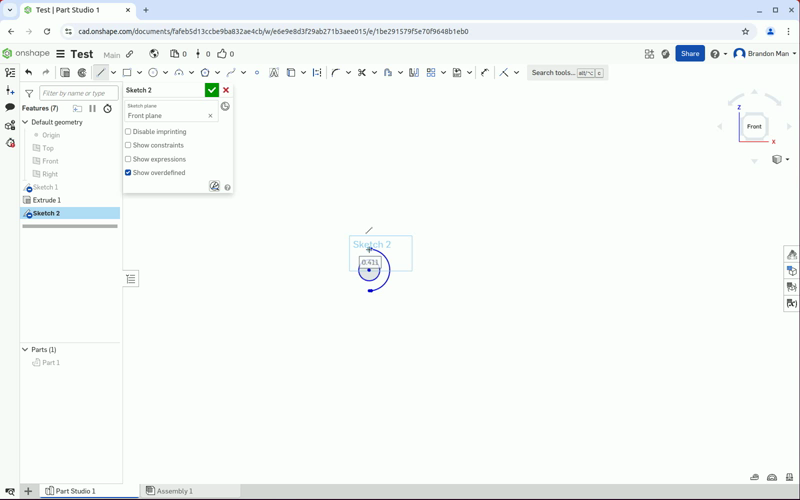
key_up(shift)
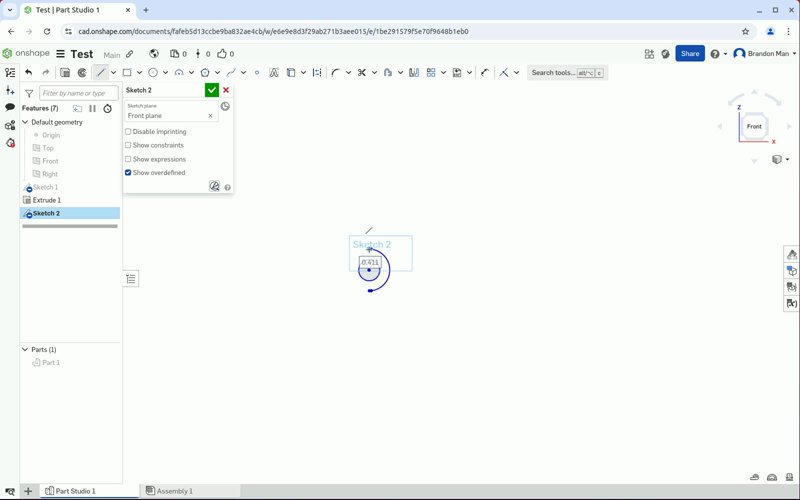
key(esc)
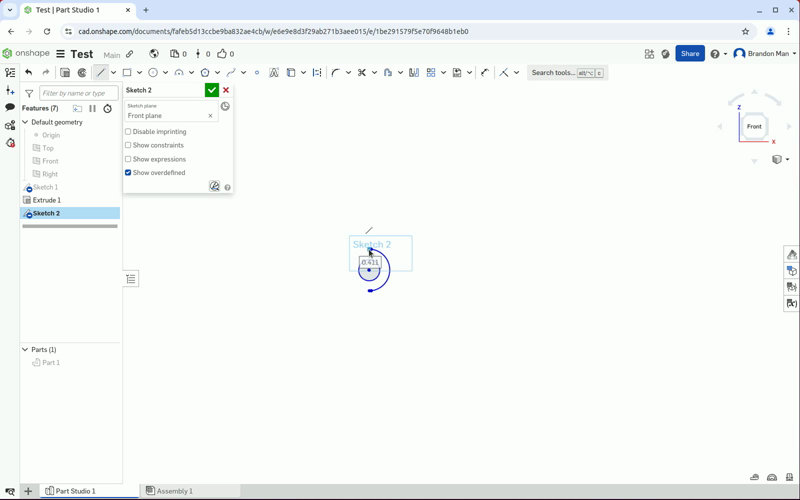
key(a)
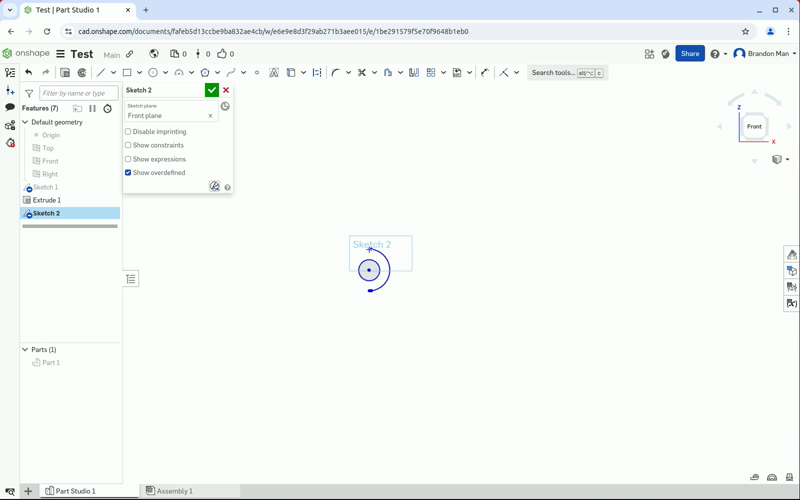
mouse_move(369, 249)
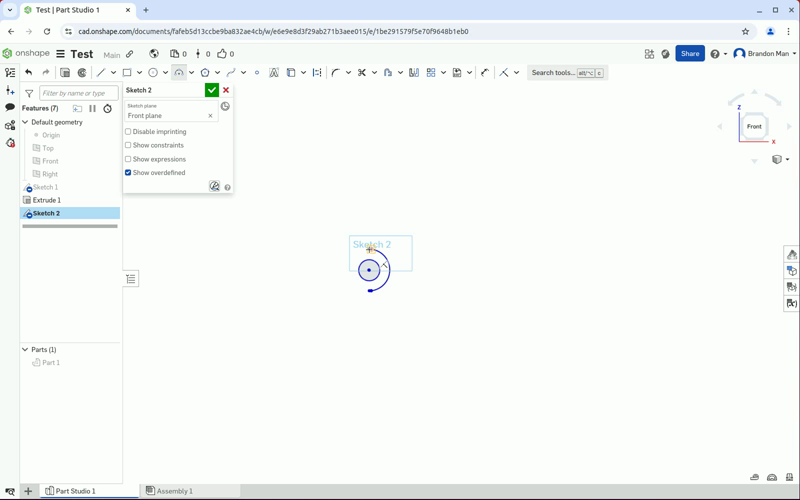
scroll(6)
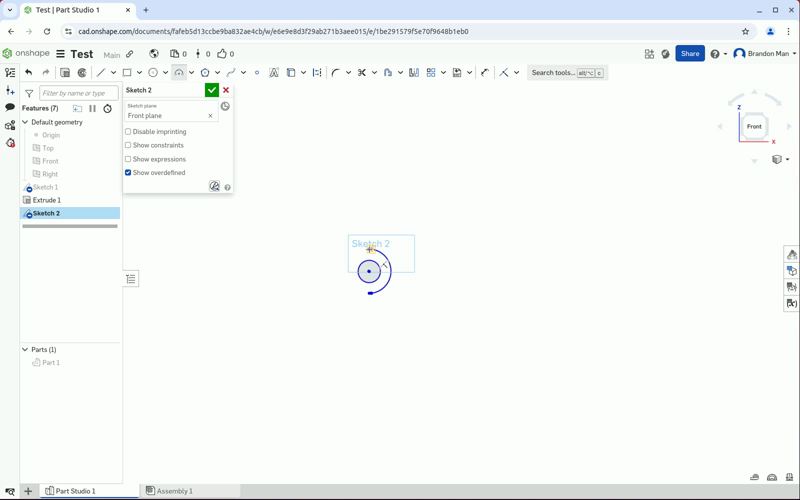
scroll(6)
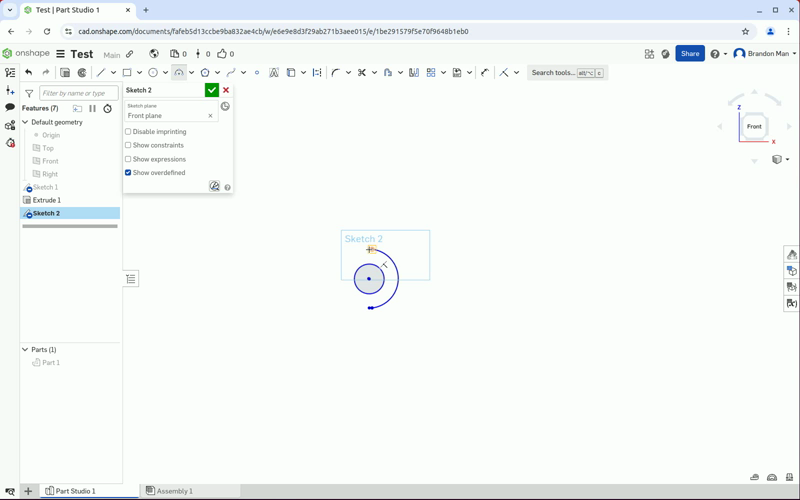
scroll(6)
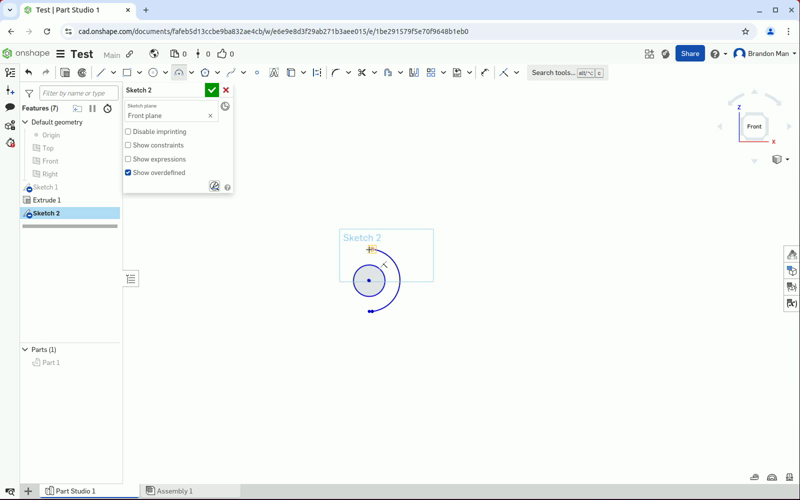
scroll(6)
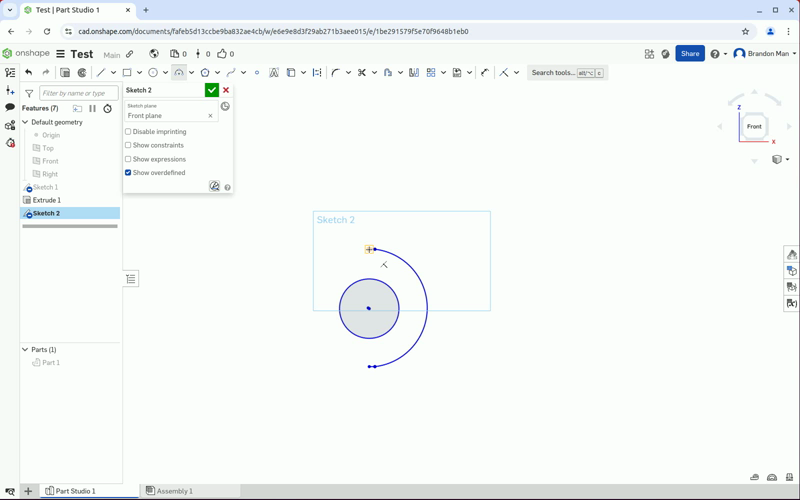
scroll(6)
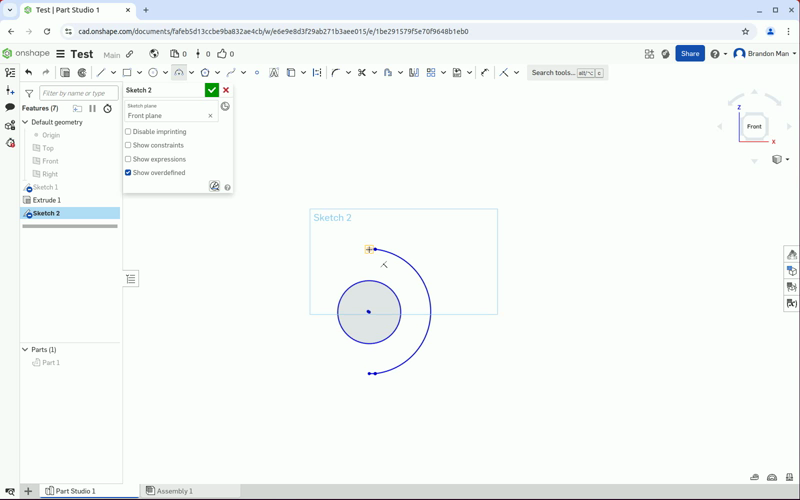
scroll(6)
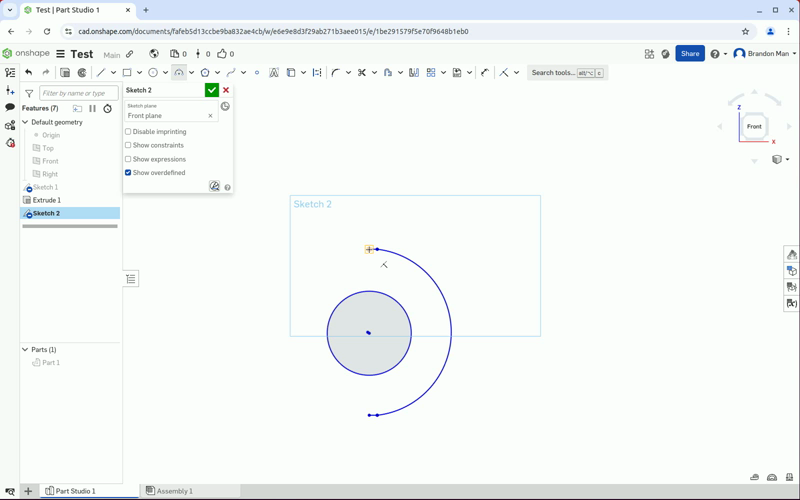
scroll(6)
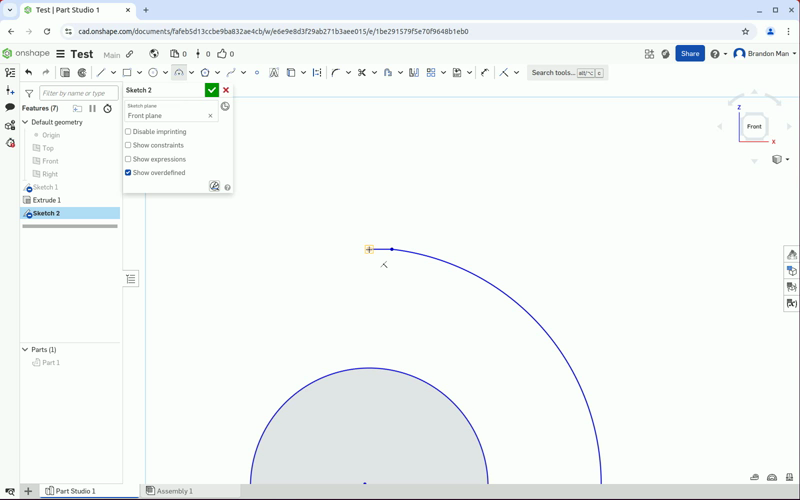
click(369, 249)
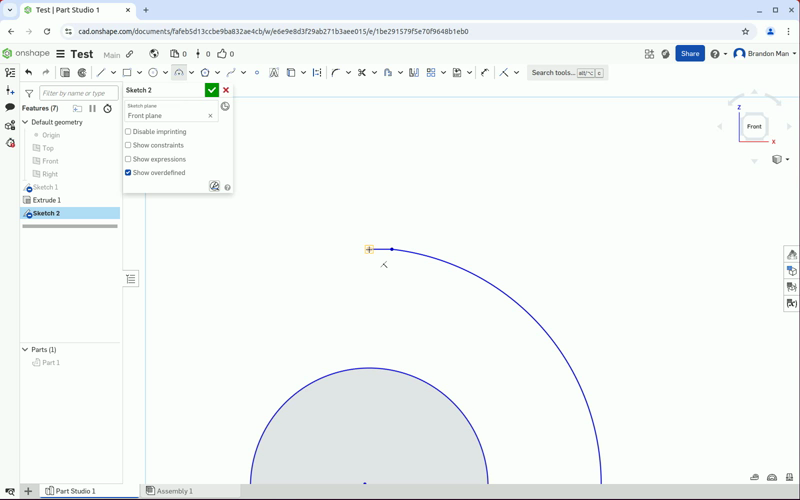
scroll(-6)
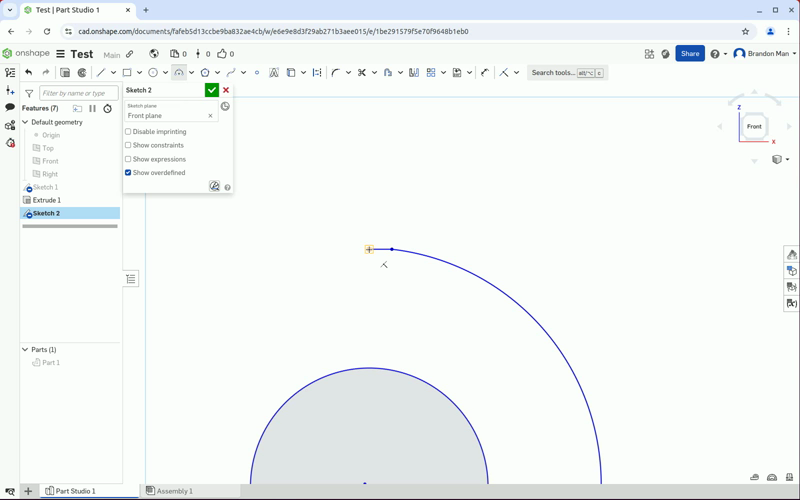
scroll(-6)
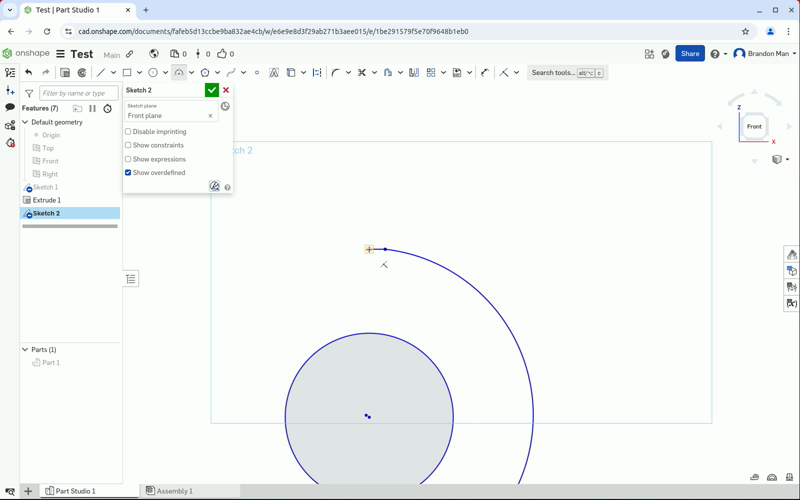
scroll(-6)
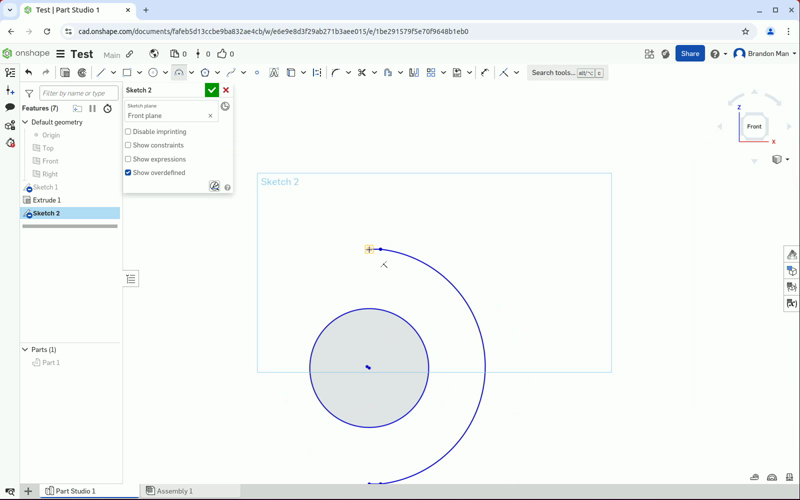
scroll(-6)
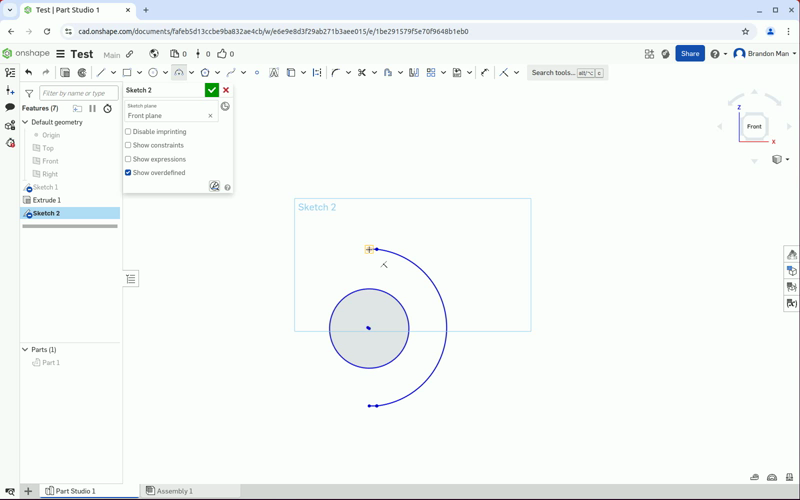
scroll(-6)
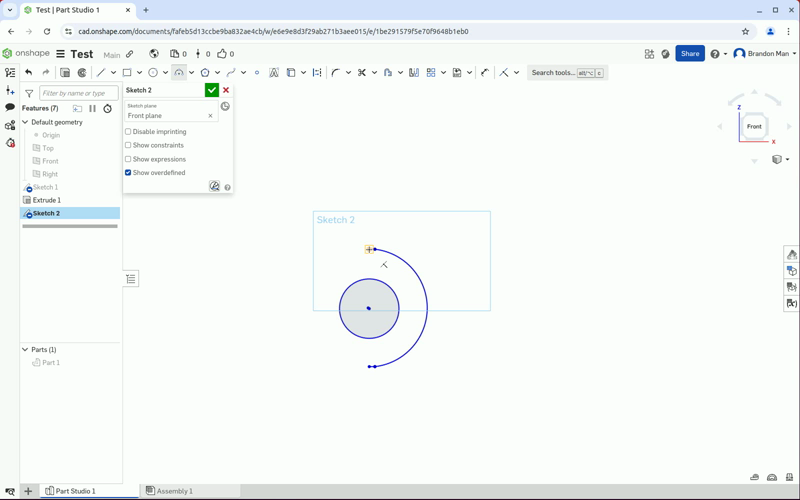
scroll(-6)
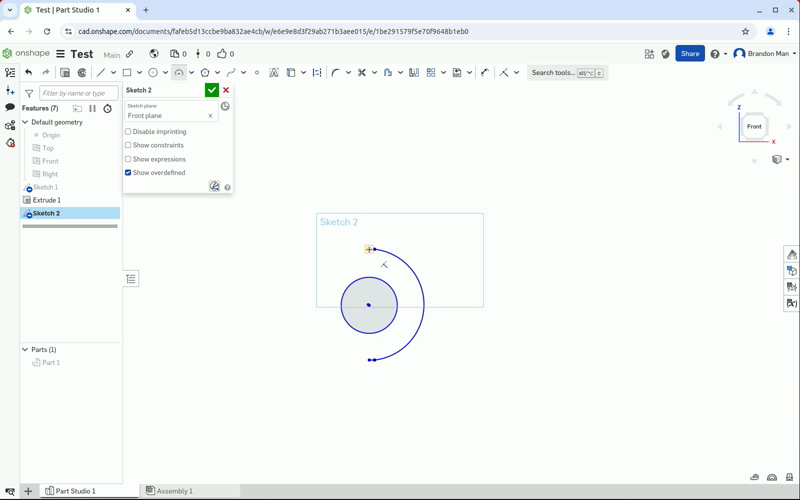
scroll(-6)
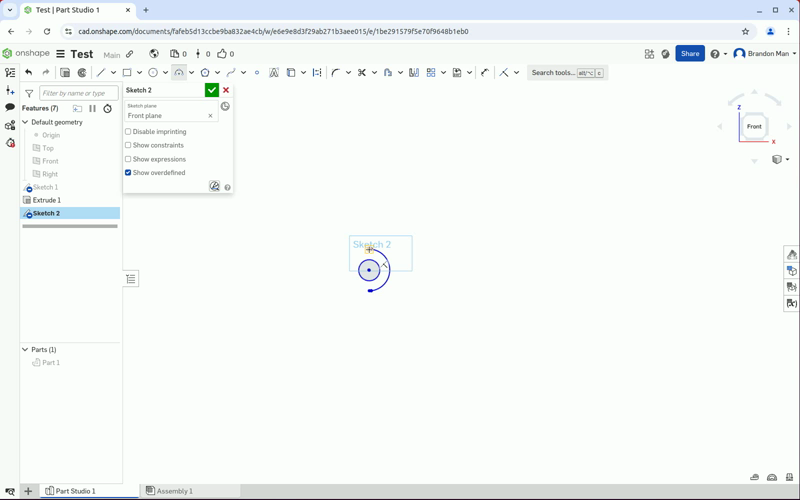
mouse_move(369, 290)
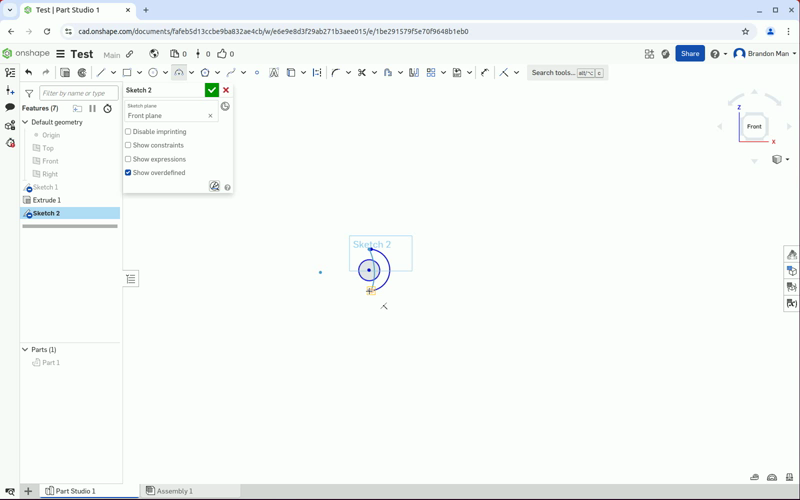
scroll(6)
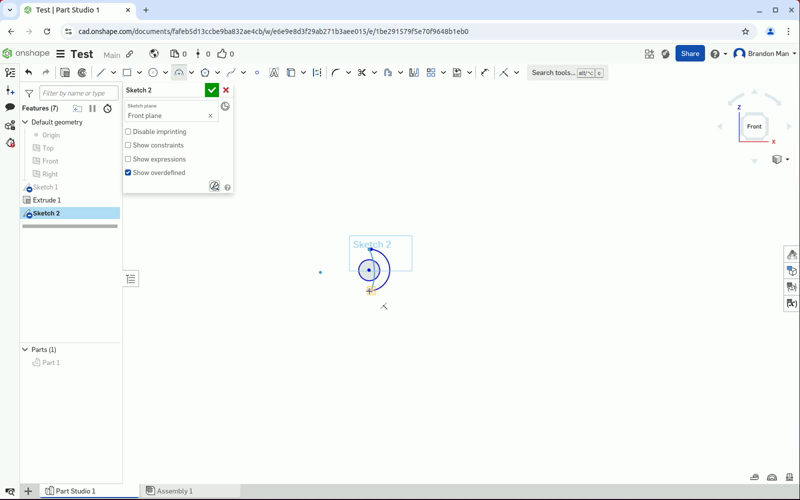
scroll(6)
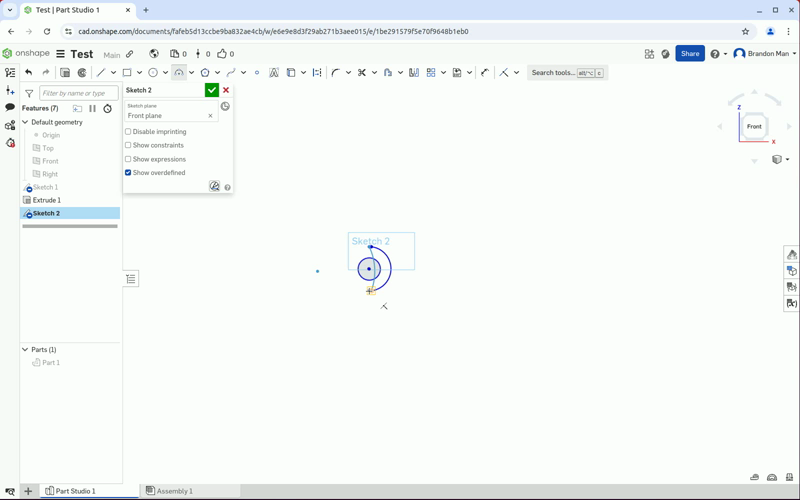
scroll(6)
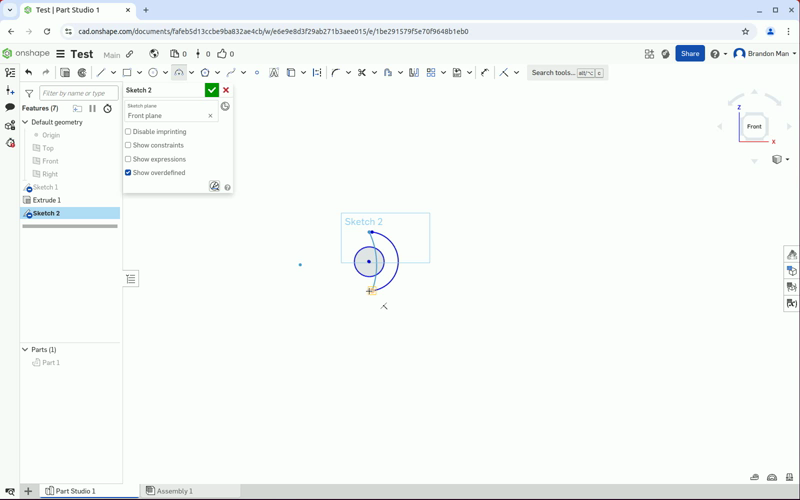
scroll(6)
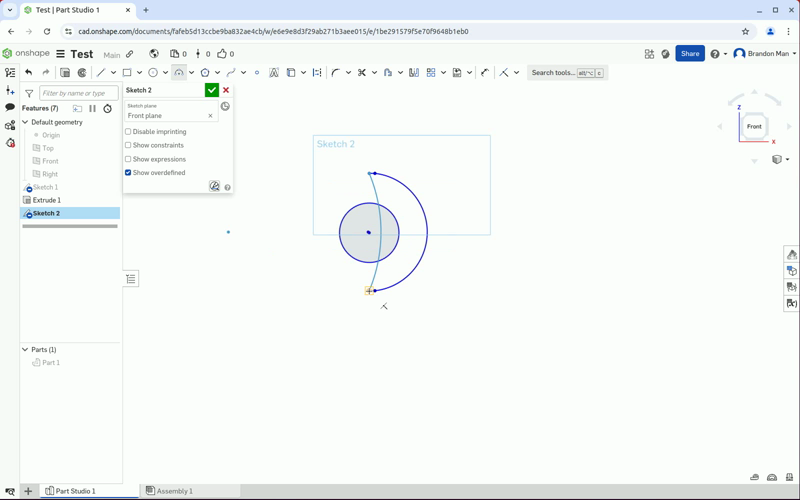
scroll(6)
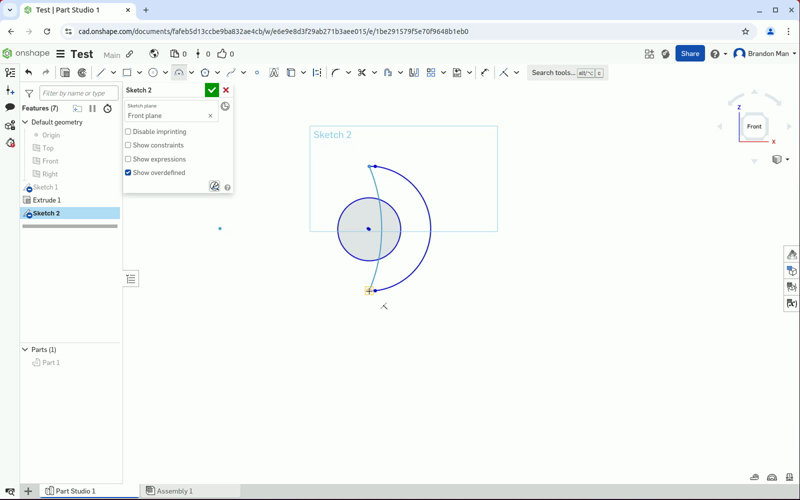
scroll(6)
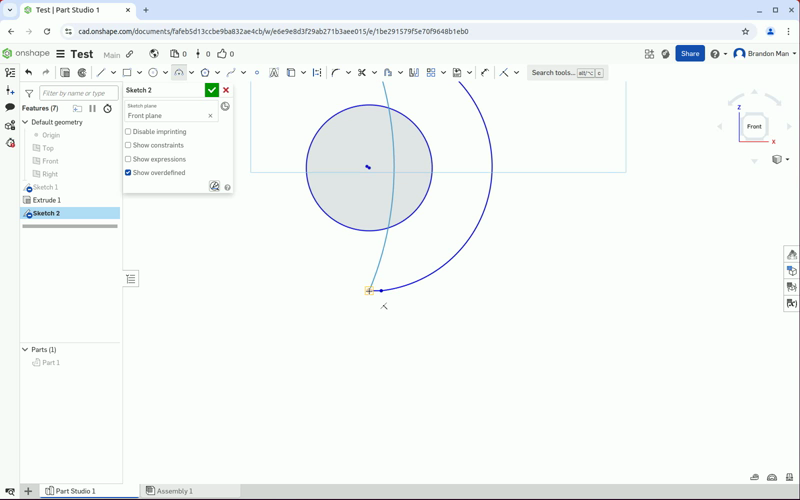
scroll(6)
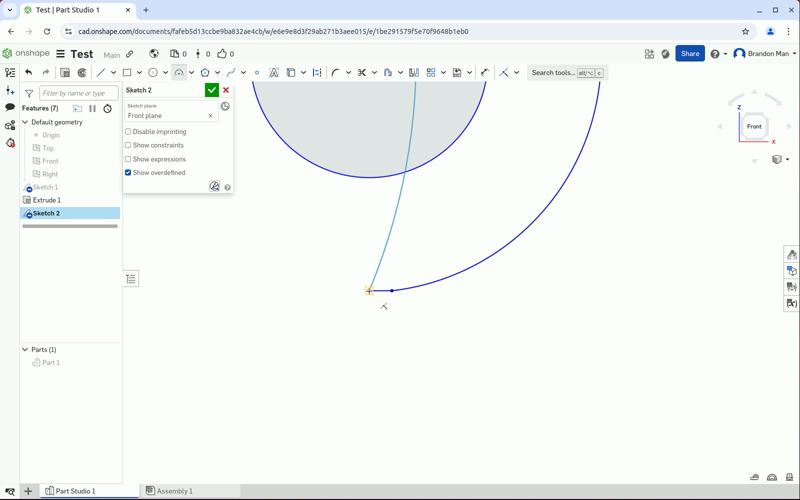
click(369, 290)
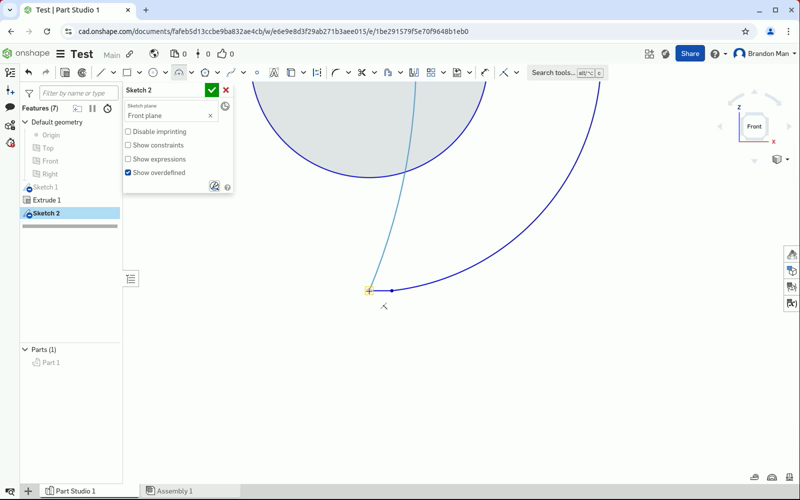
scroll(-6)
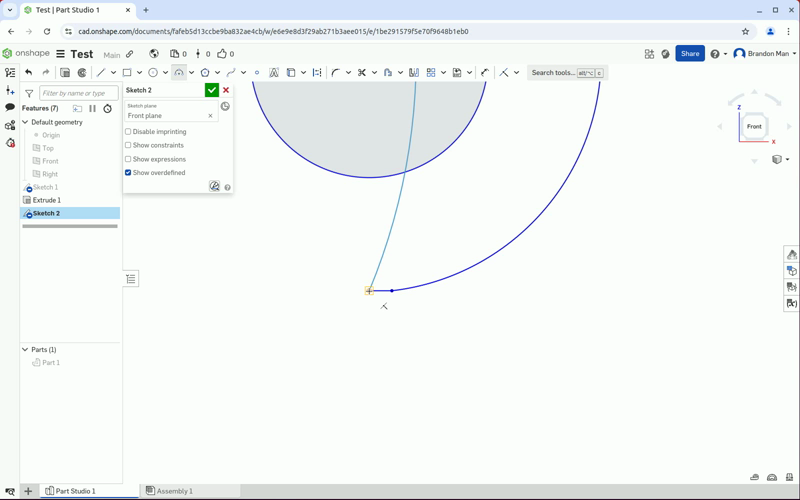
scroll(-6)
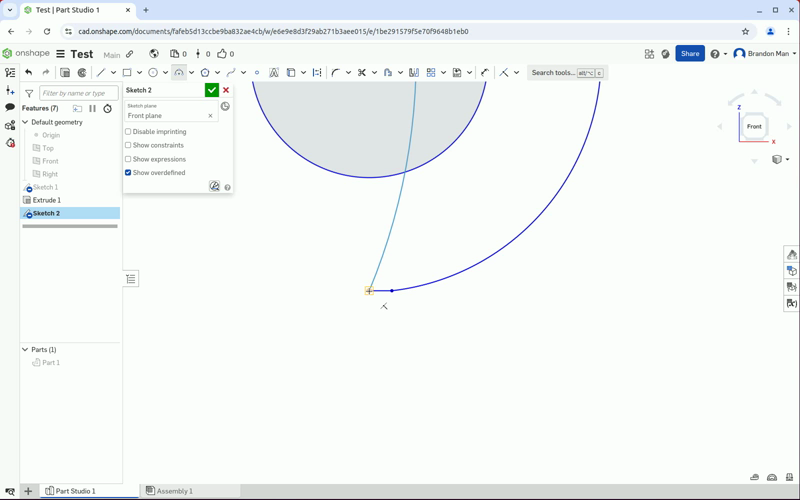
scroll(-6)
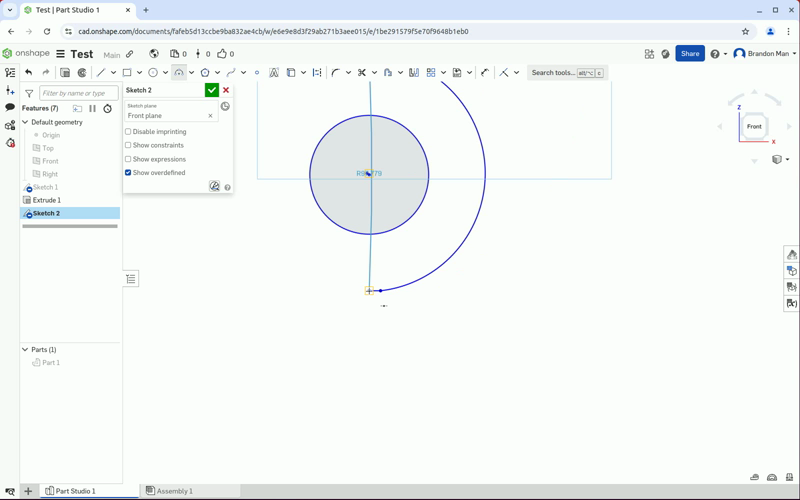
scroll(-6)
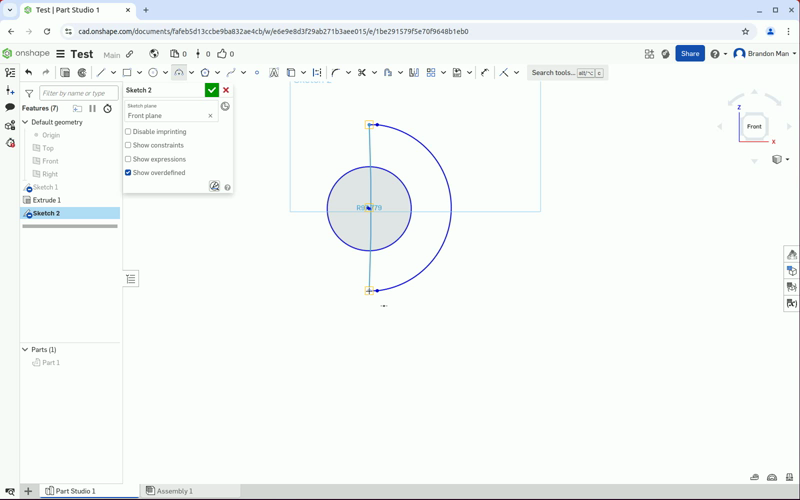
scroll(-6)
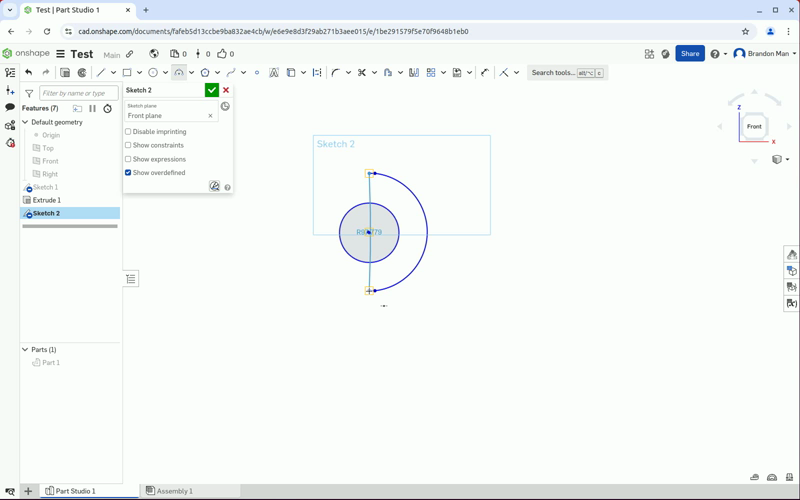
scroll(-6)
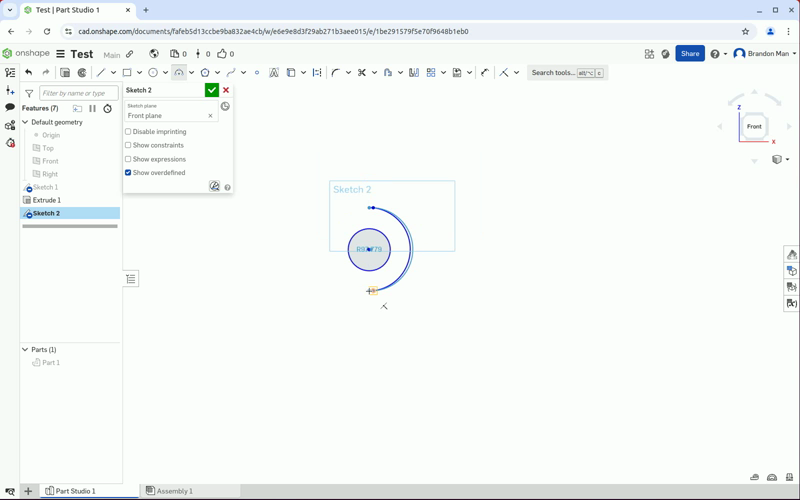
scroll(-6)
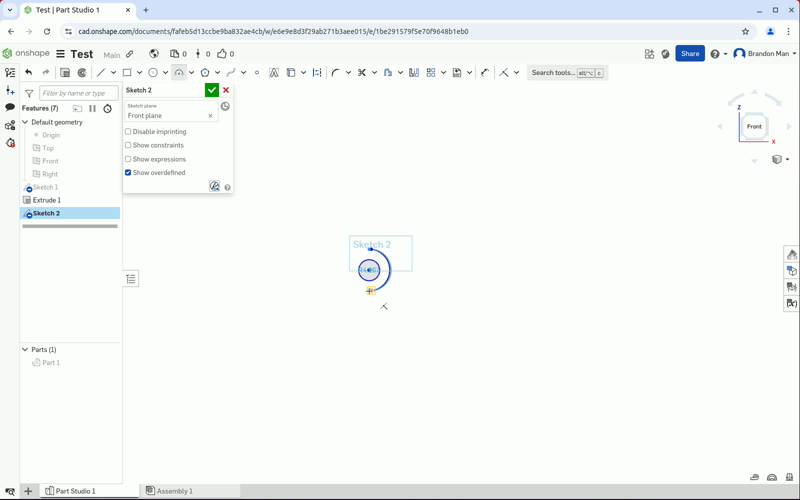
key_down(shift)
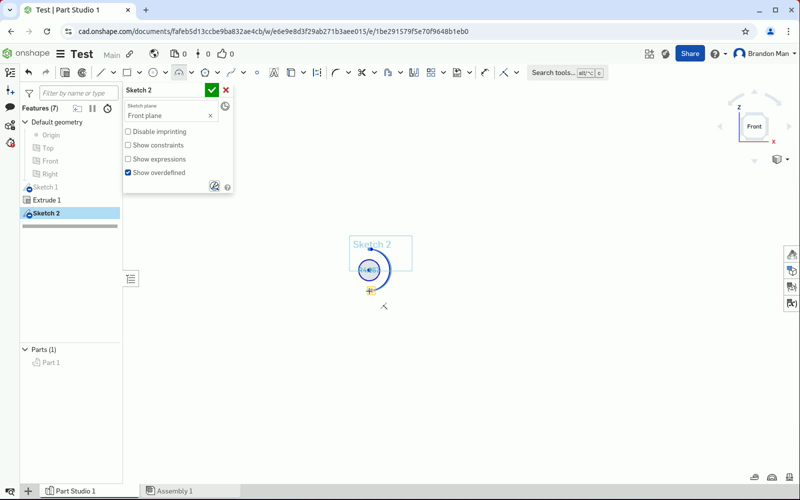
mouse_move(389, 270)
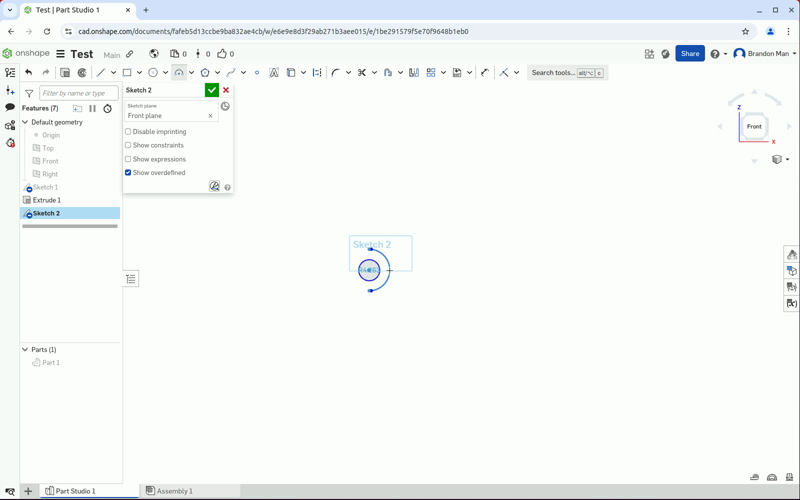
click(389, 270)
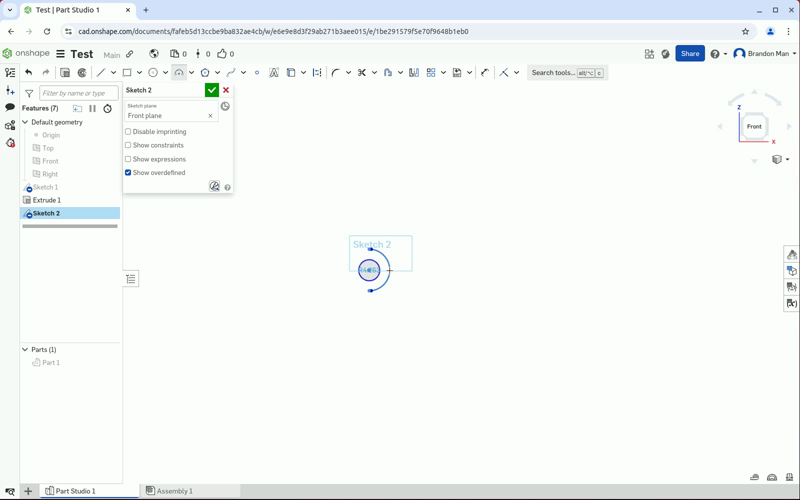
key_up(shift)
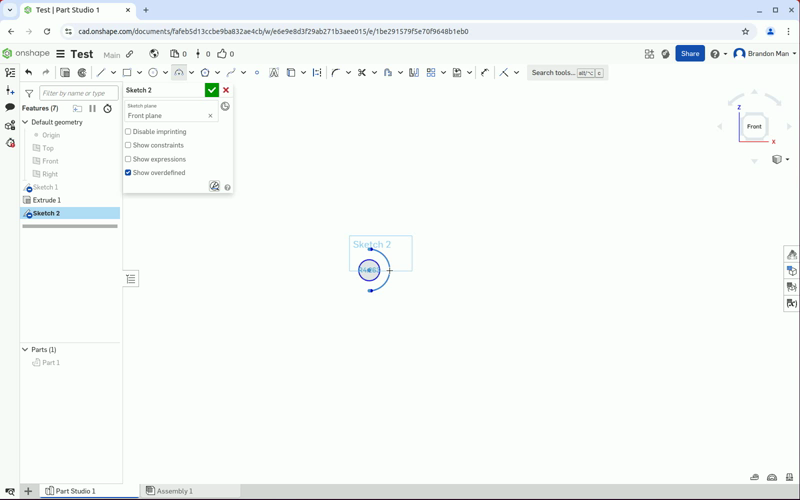
key(esc)
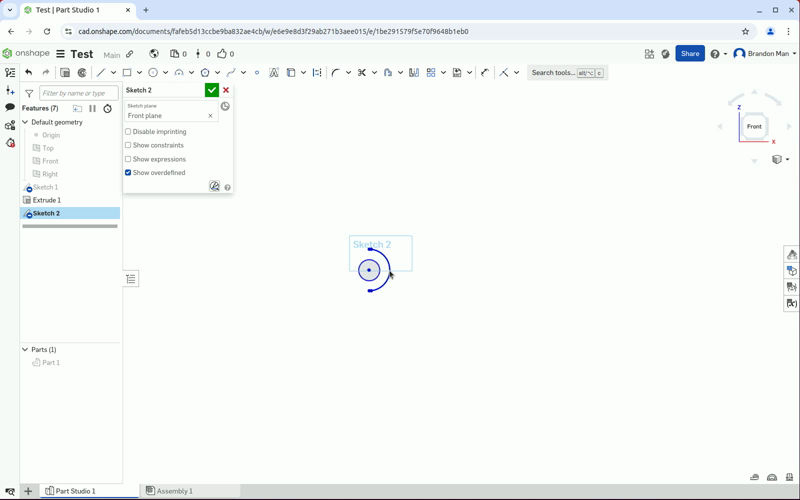
mouse_move(385, 275)
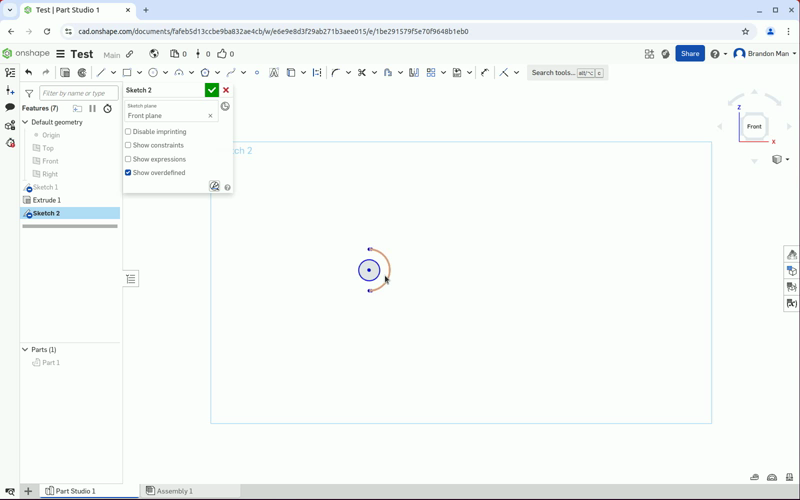
scroll(6)
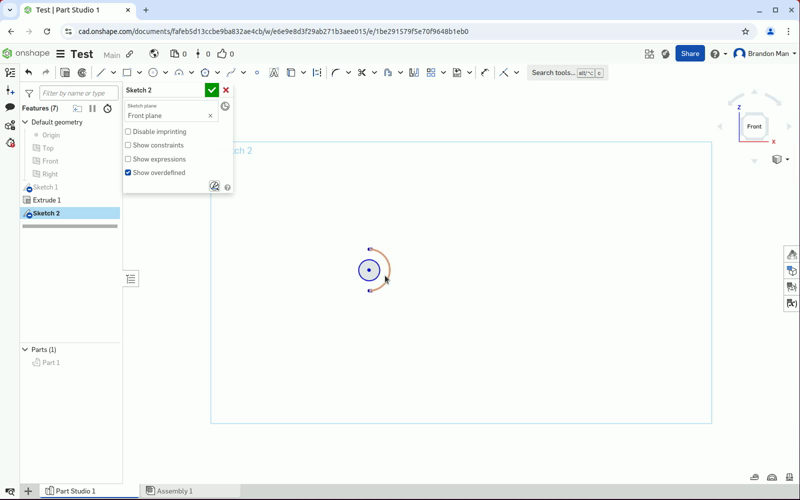
scroll(6)
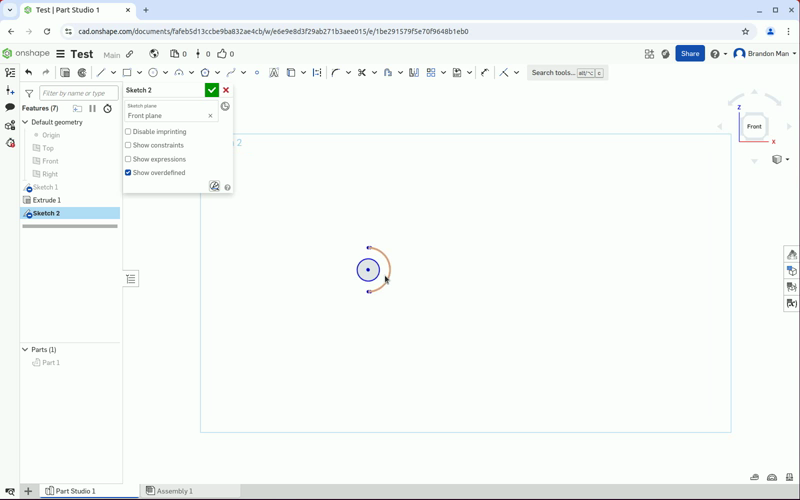
scroll(6)
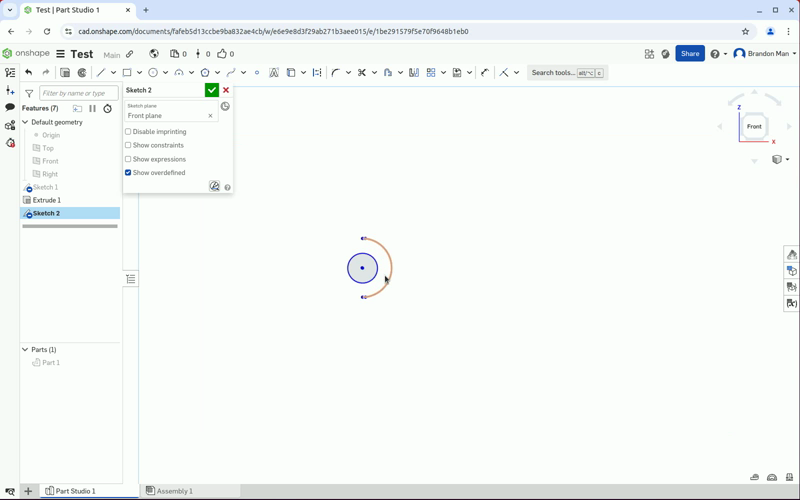
scroll(6)
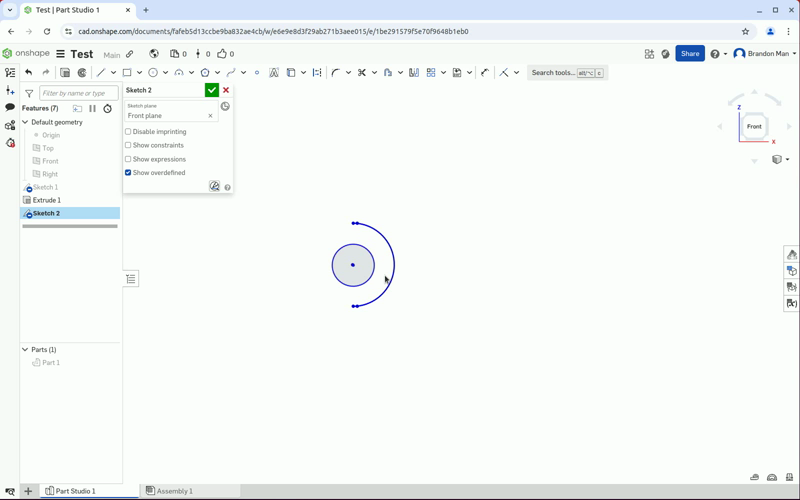
scroll(6)
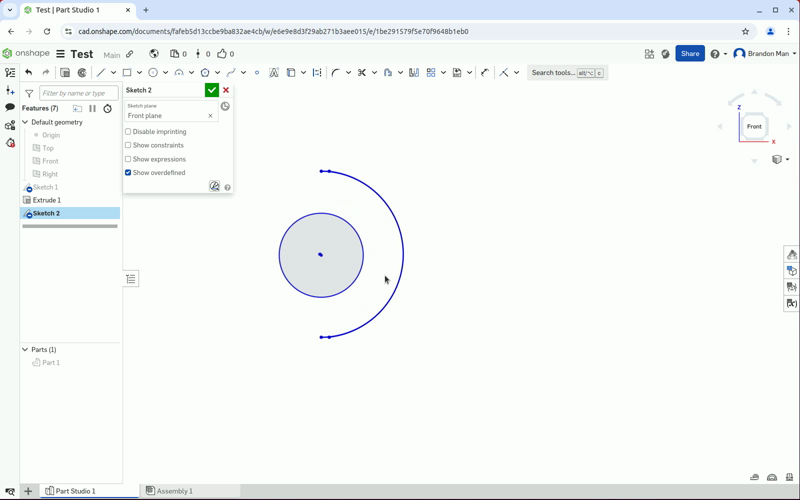
scroll(6)
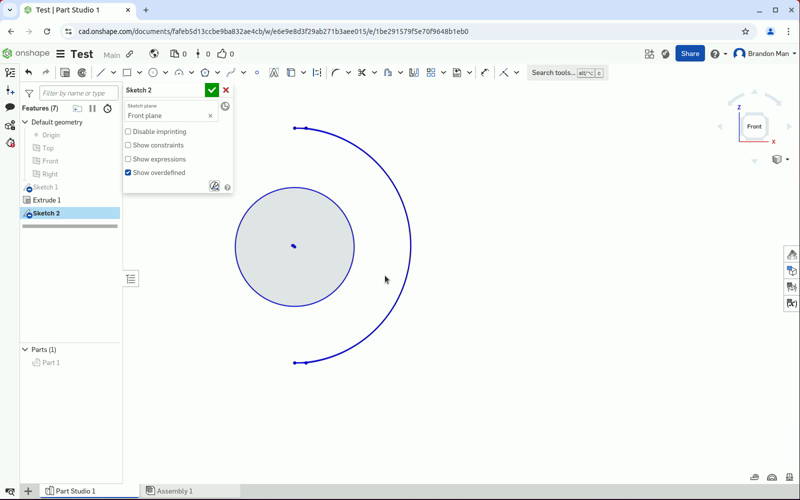
scroll(6)
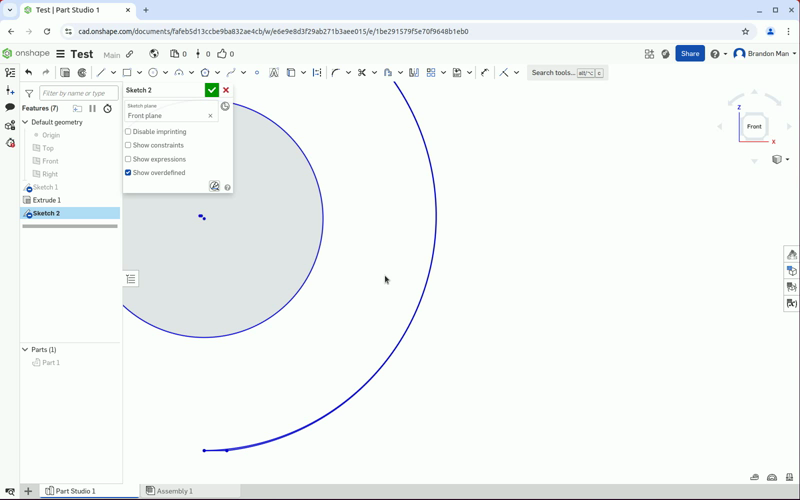
click(385, 275)
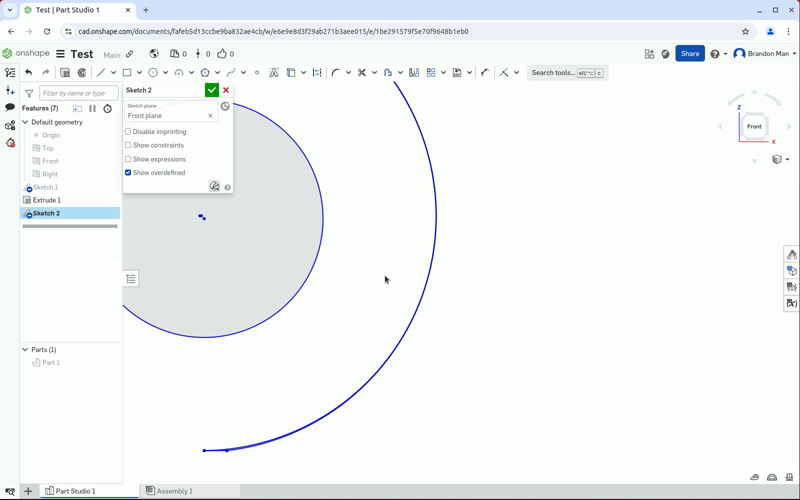
scroll(-6)
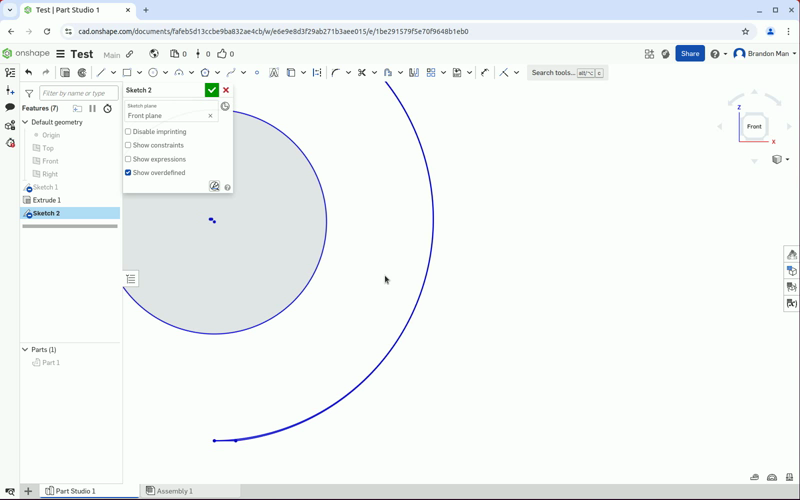
scroll(-6)
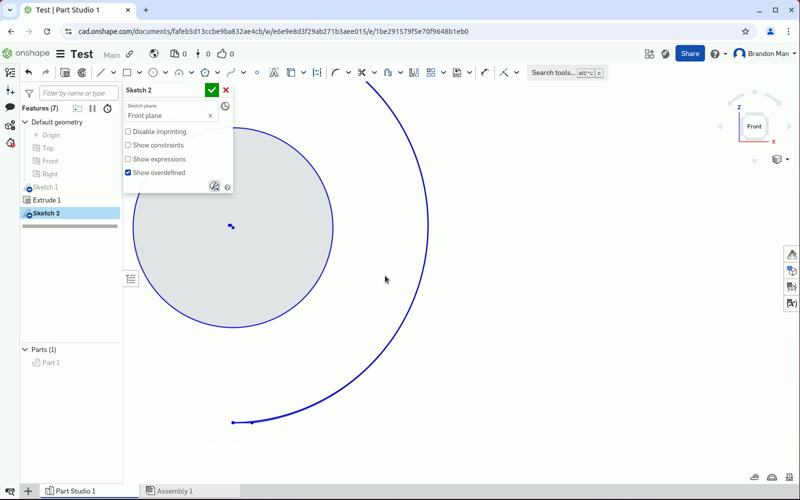
scroll(-6)
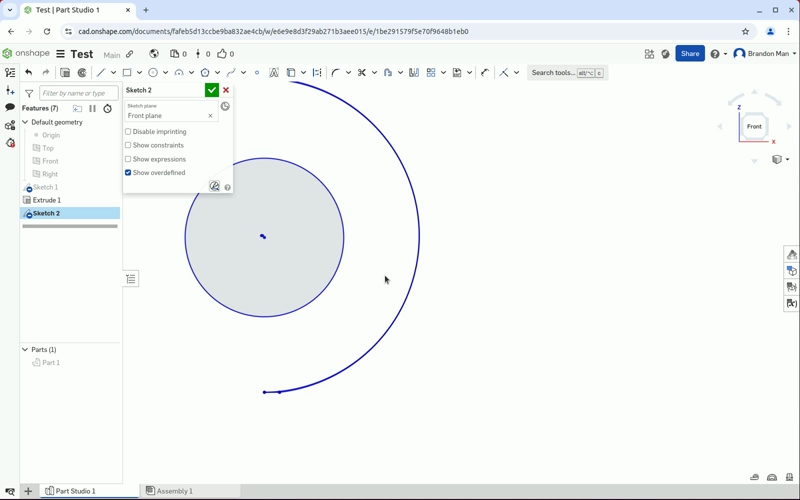
scroll(-6)
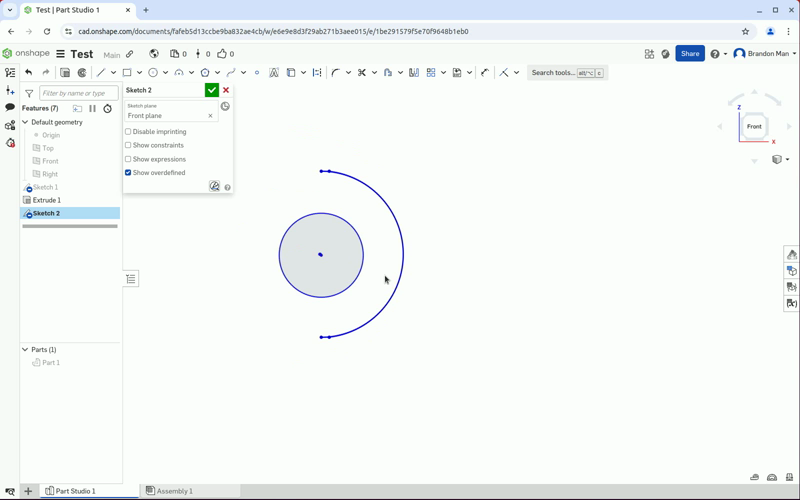
scroll(-6)
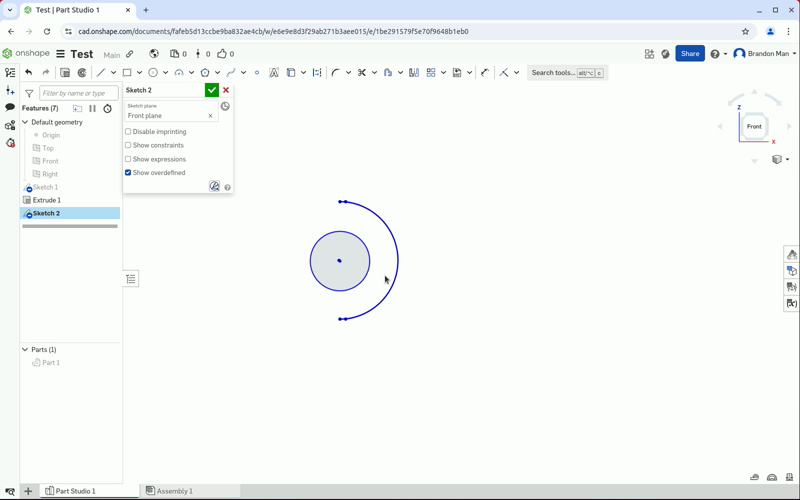
scroll(-6)
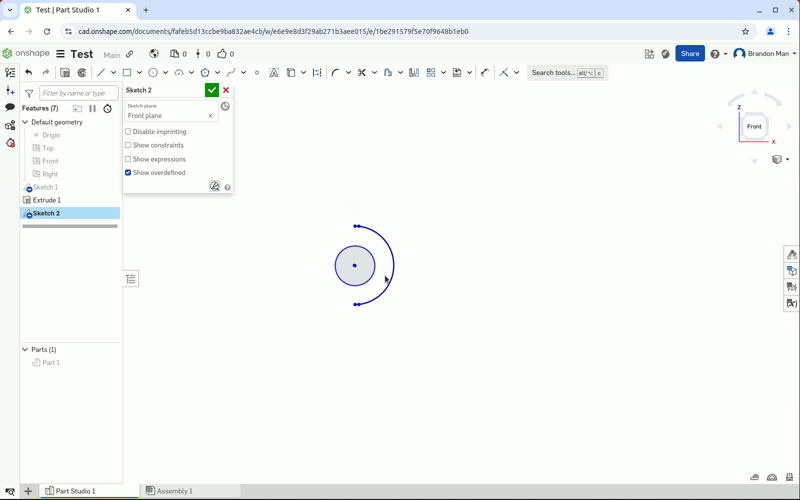
scroll(-6)
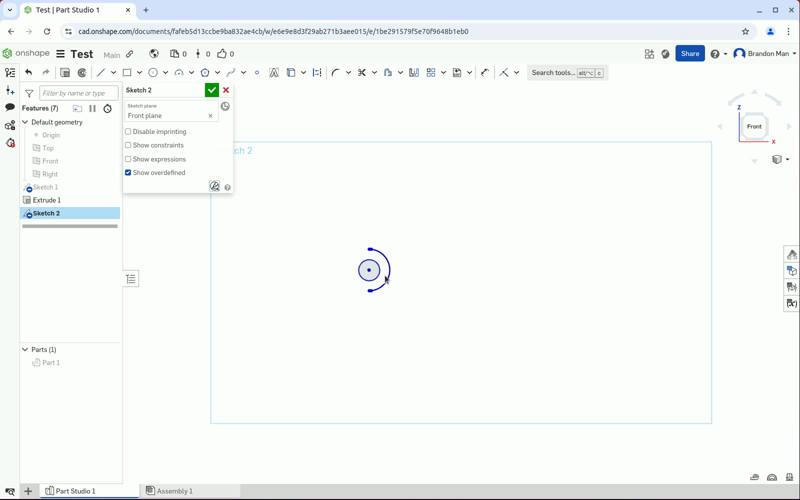
mouse_move(73, 352)
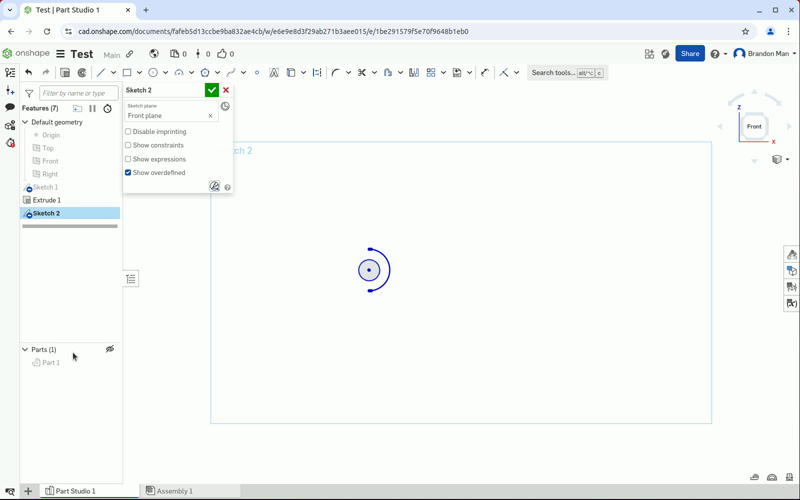
key(shift+y)
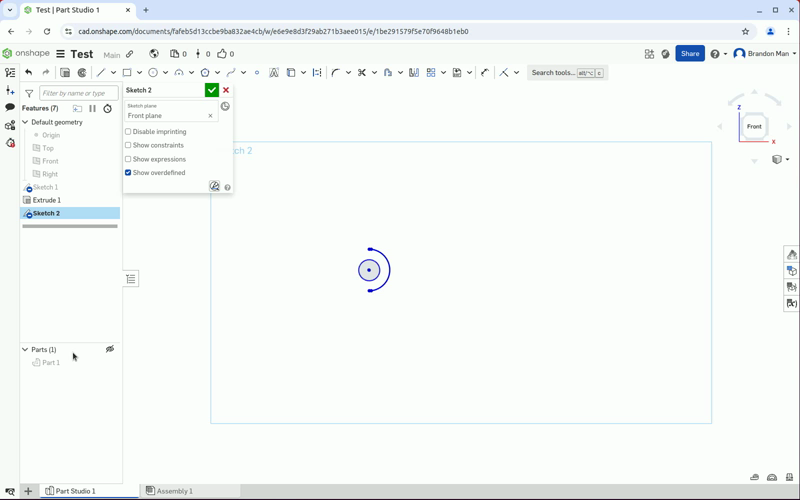
key(shift+e)
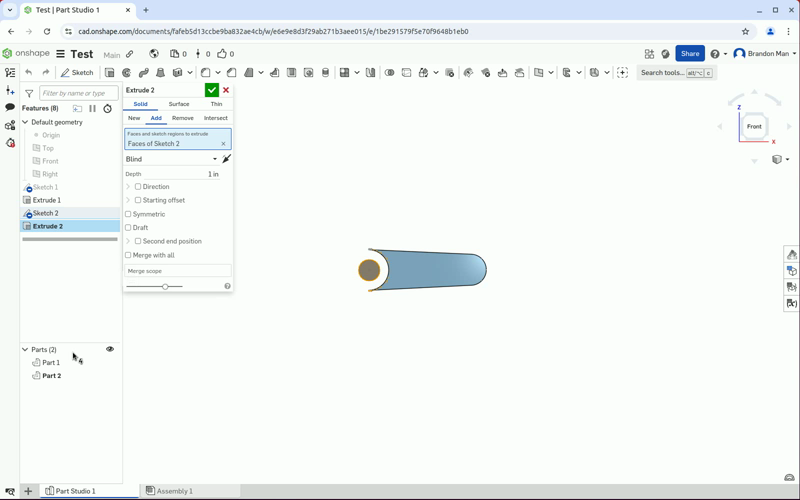
mouse_move(143, 106)
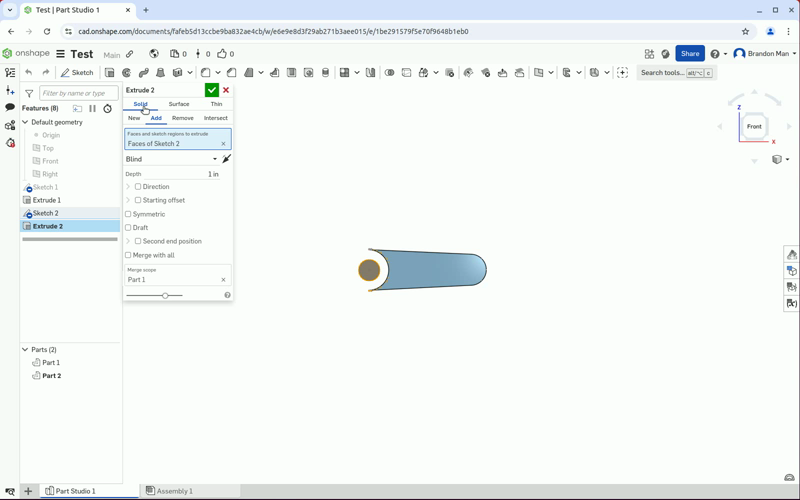
click(143, 106)
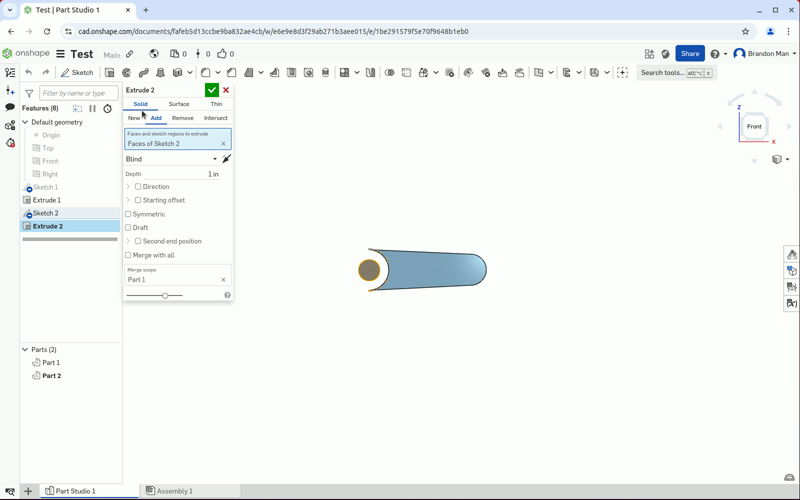
mouse_move(137, 120)
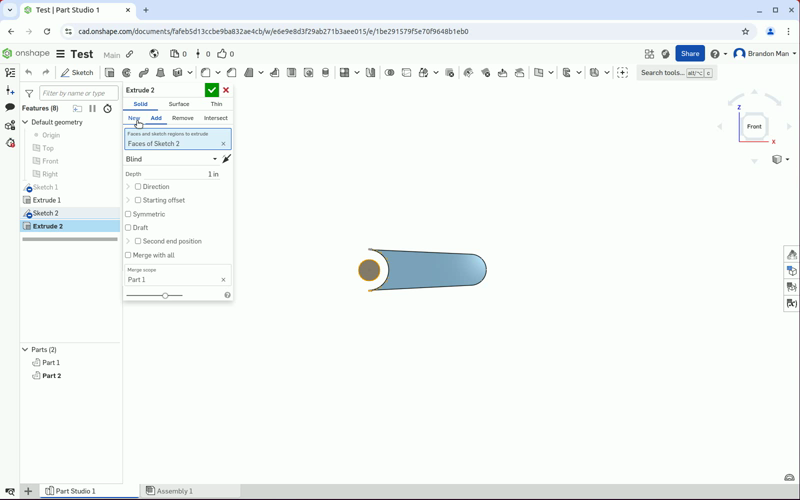
click(137, 120)
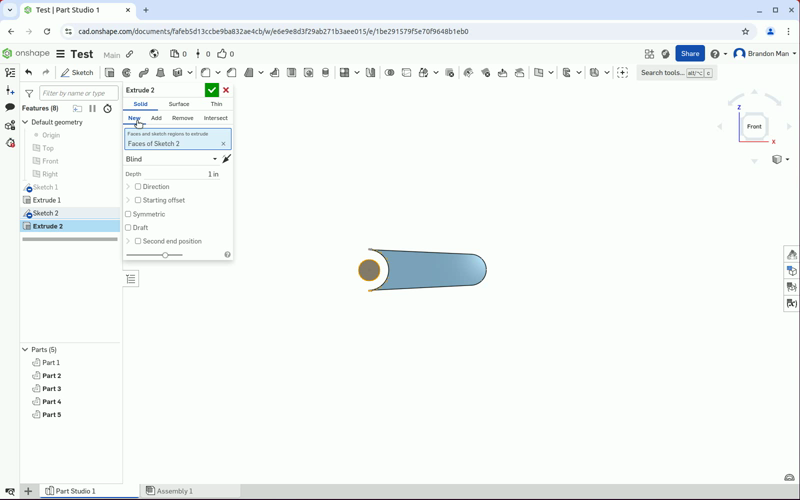
key(tab, 4)
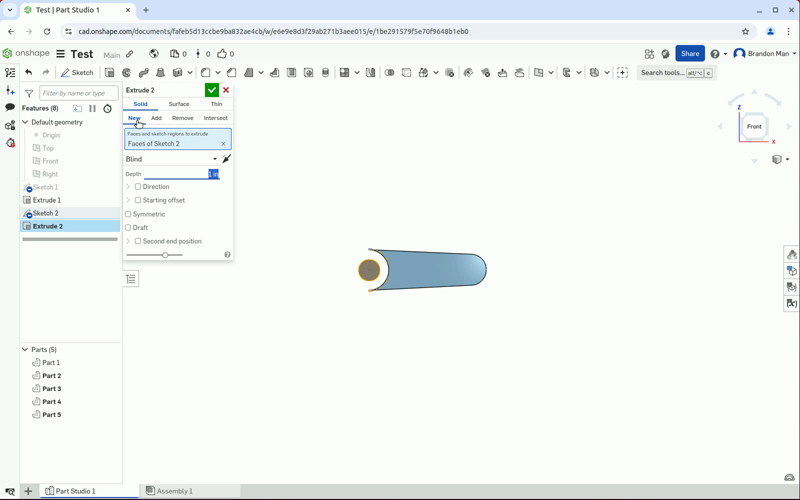
text(8.425)
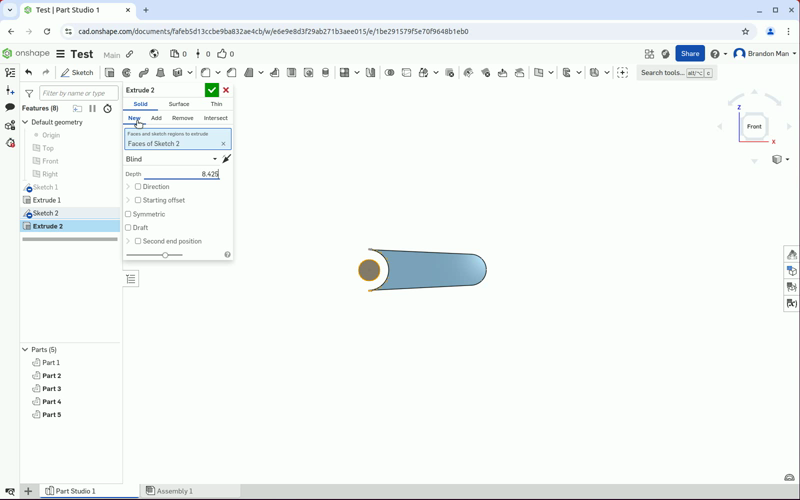
key(enter)
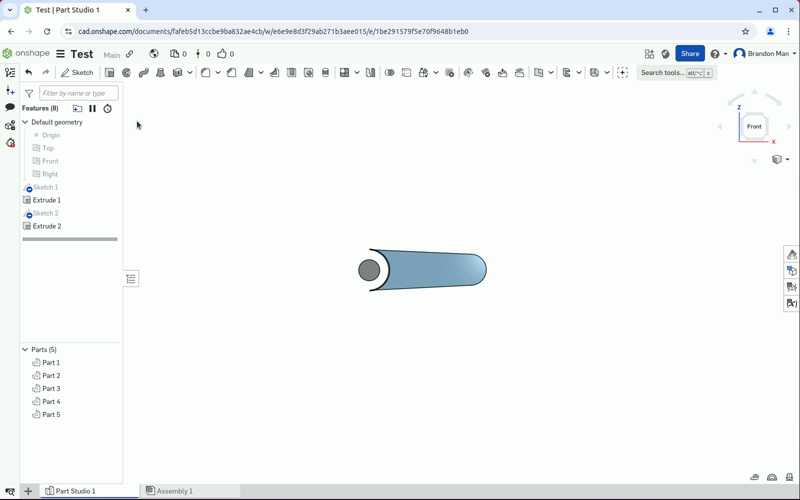
key(shift+h)
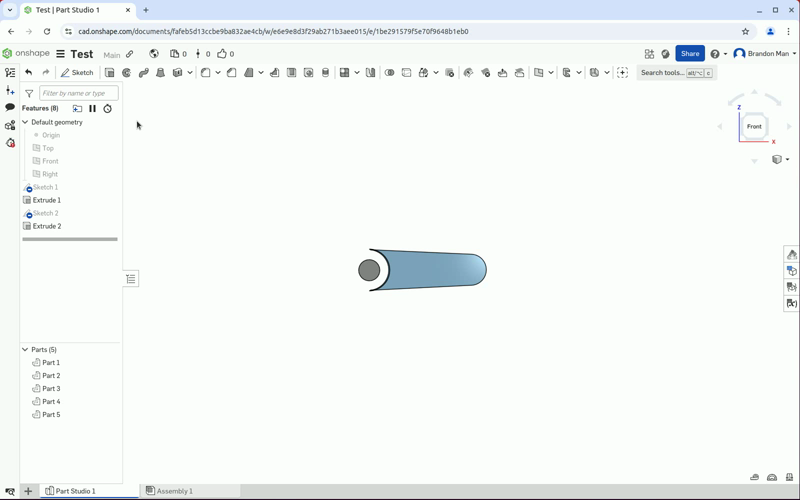
key(shift+h)
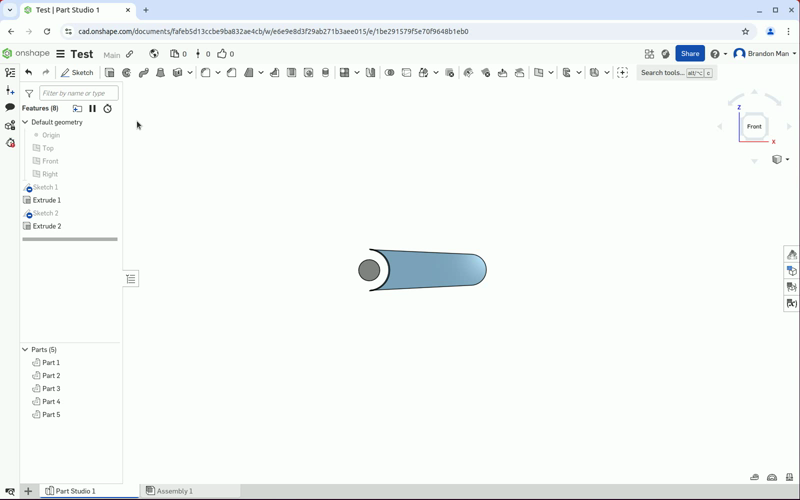
mouse_move(73, 189)
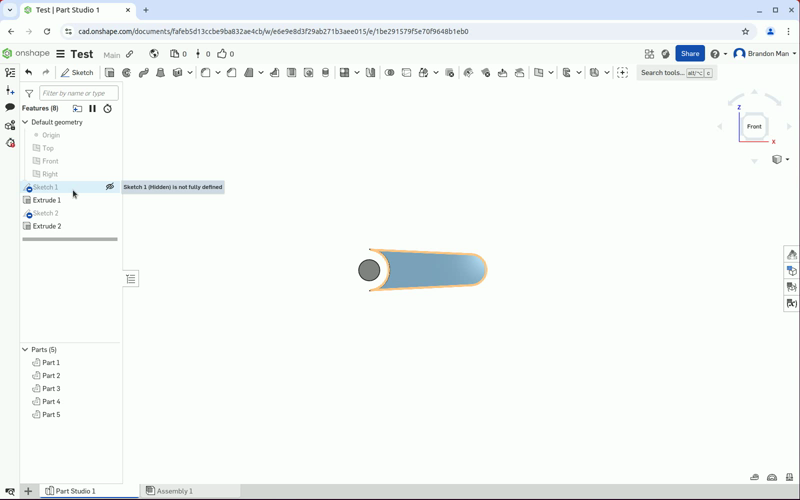
click(73, 189)
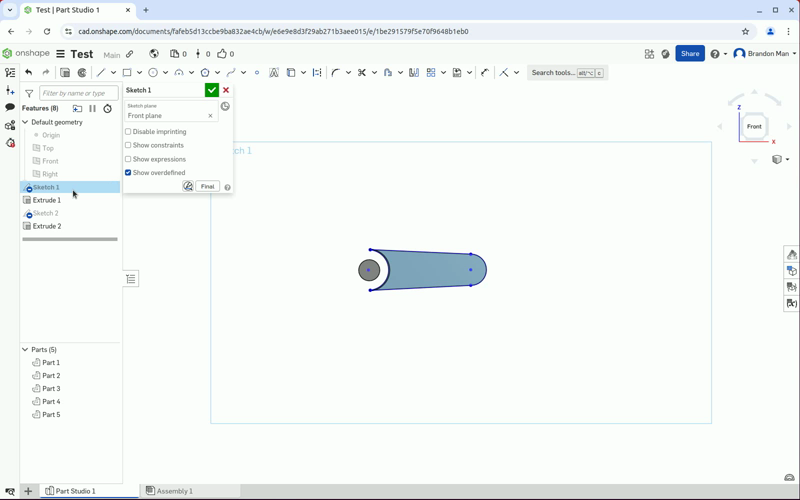
mouse_move(229, 92)
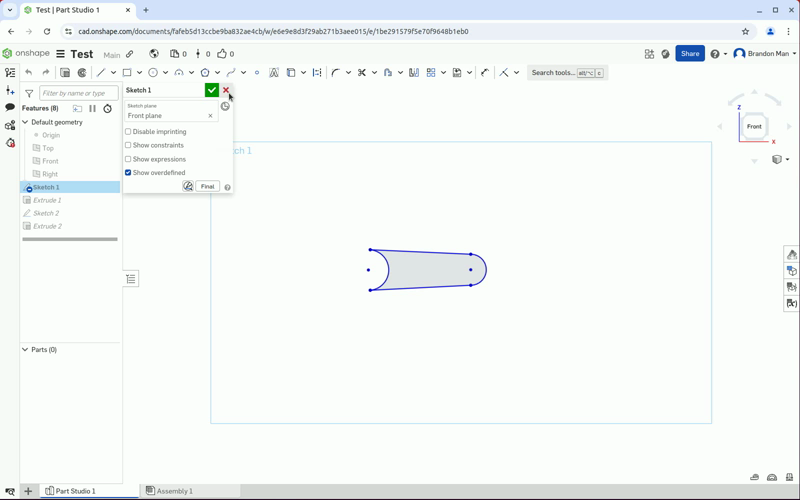
click(229, 92)
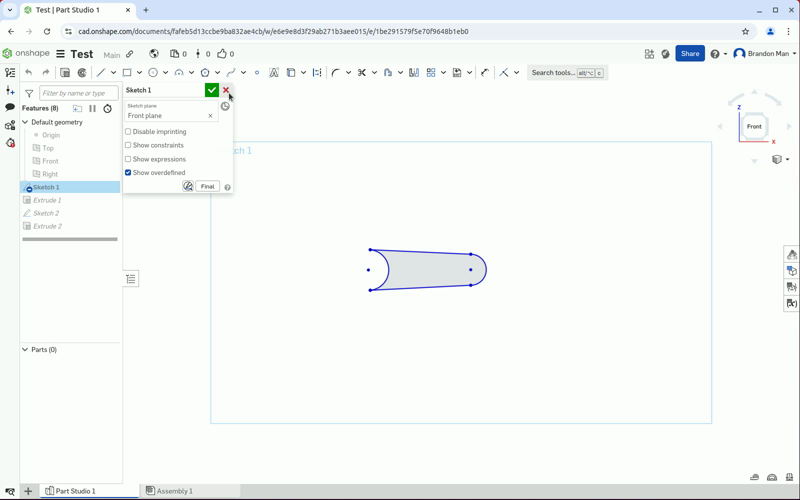
key(shift+s)
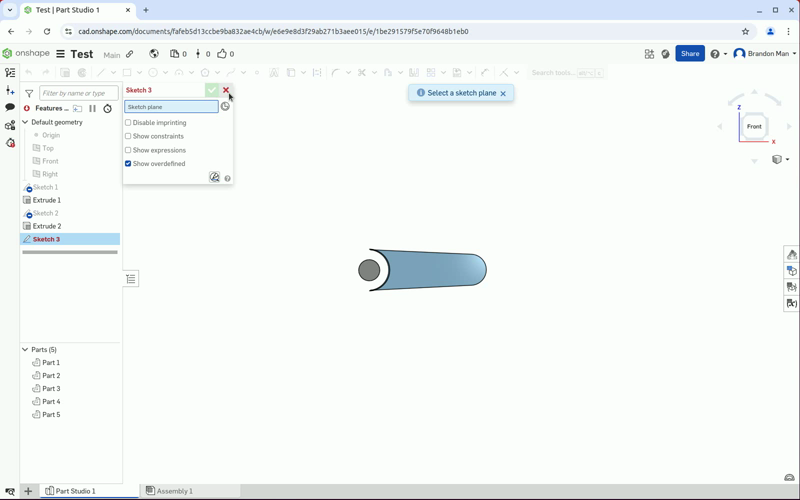
mouse_move(73, 163)
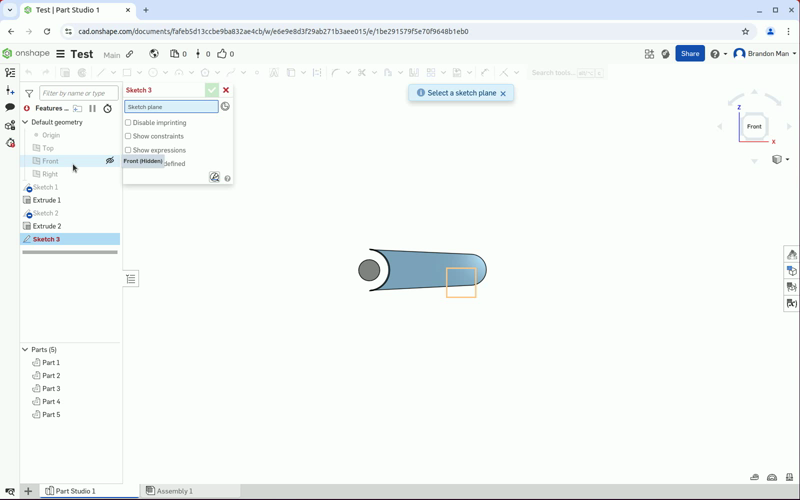
click(73, 163)
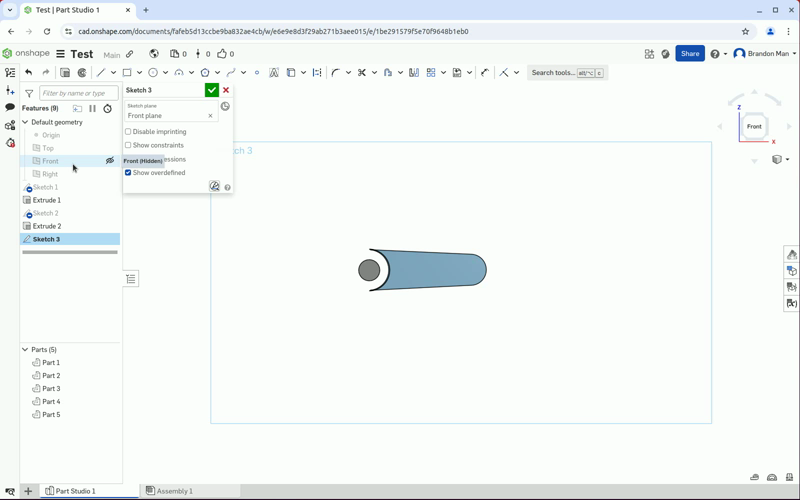
mouse_move(73, 352)
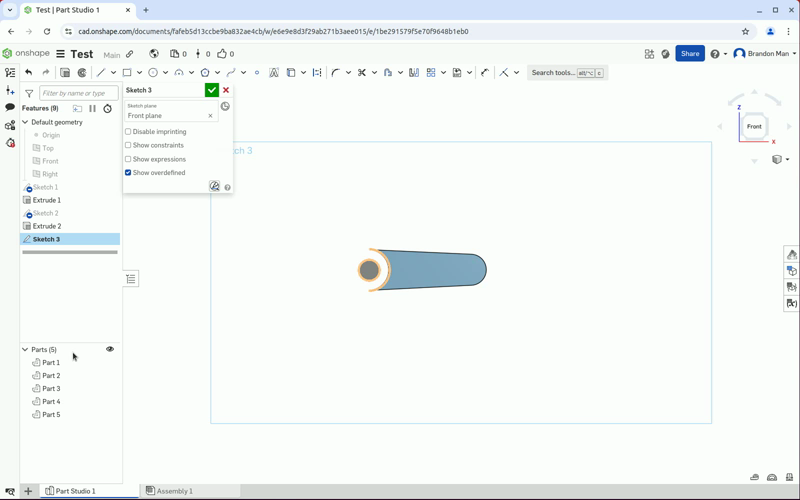
key(y)
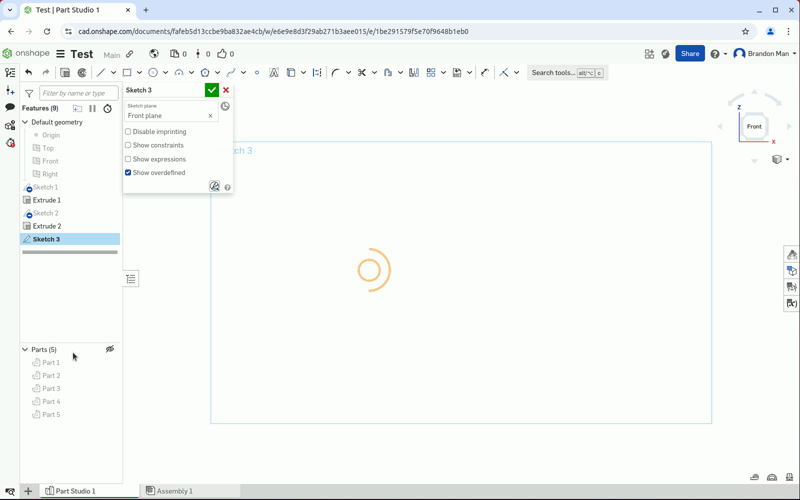
key(c)
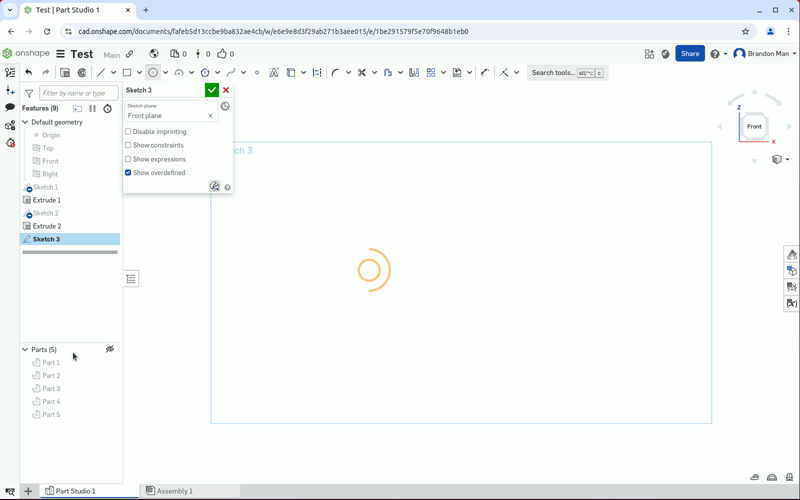
key_down(shift)
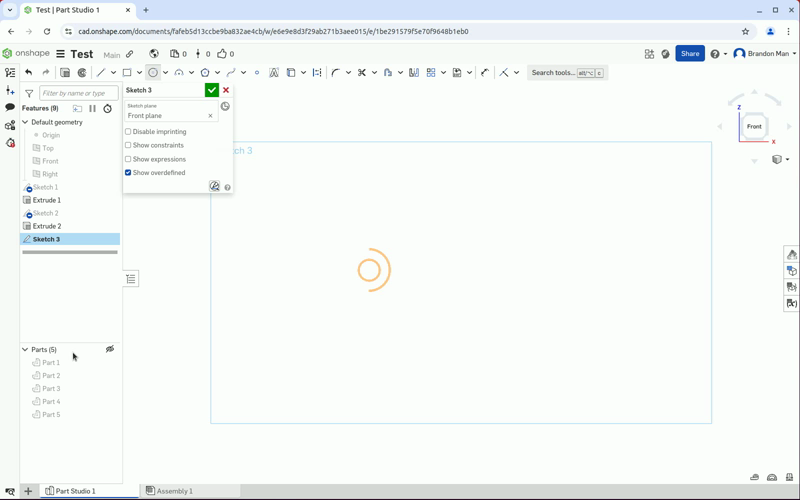
mouse_move(471, 270)
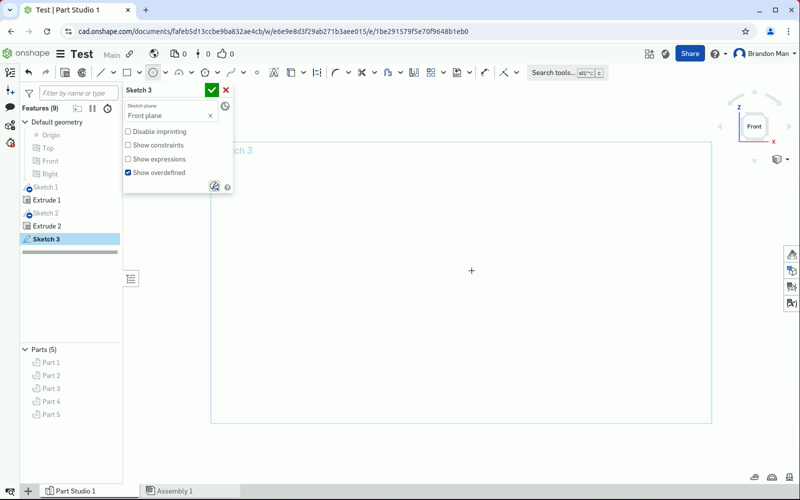
click(471, 270)
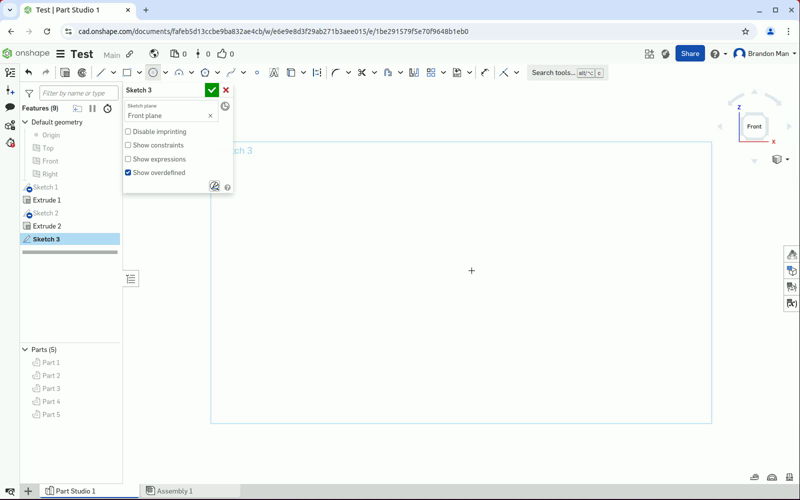
key_up(shift)
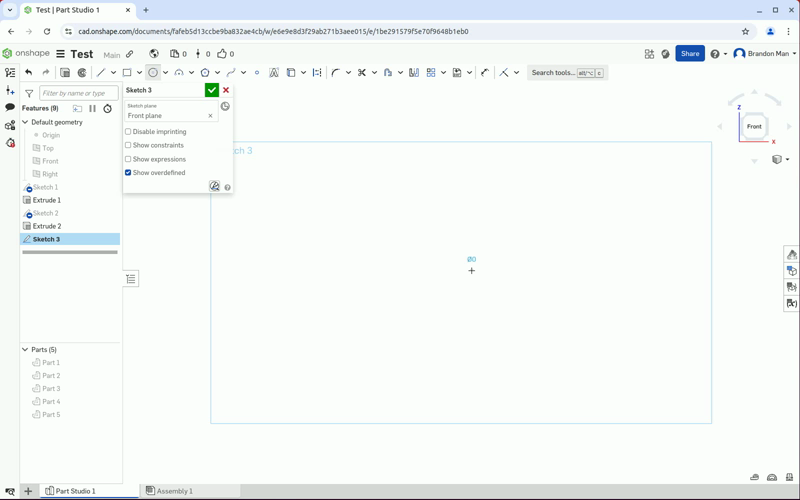
mouse_move(487, 270)
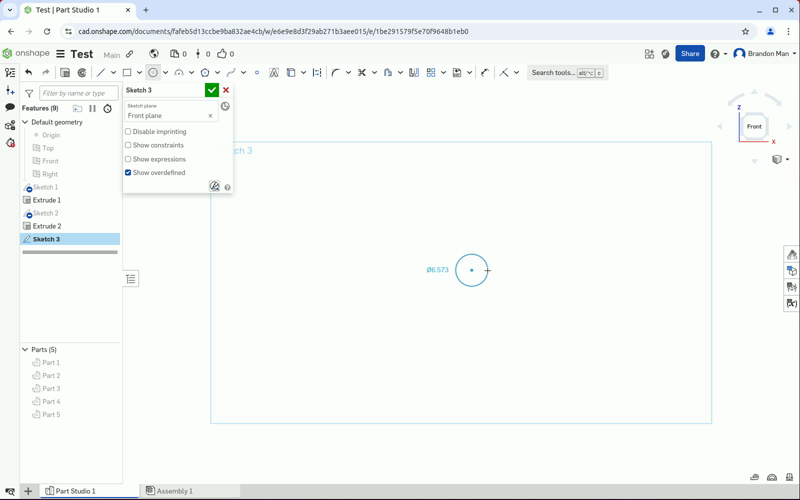
click(487, 270)
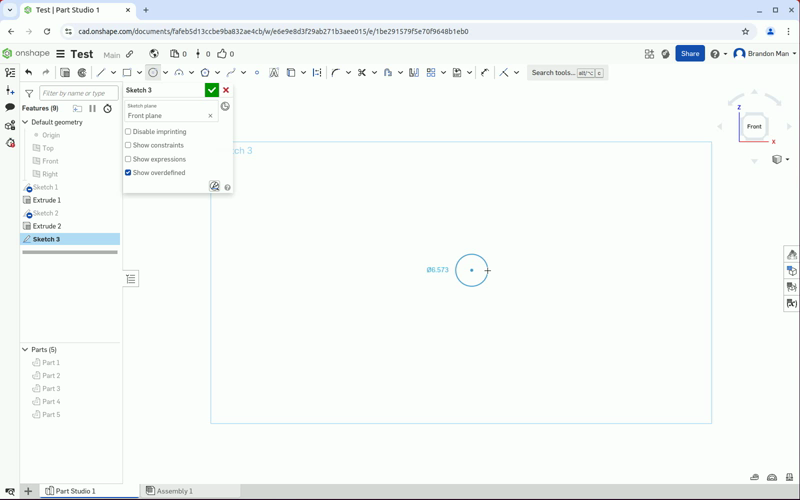
key(esc)
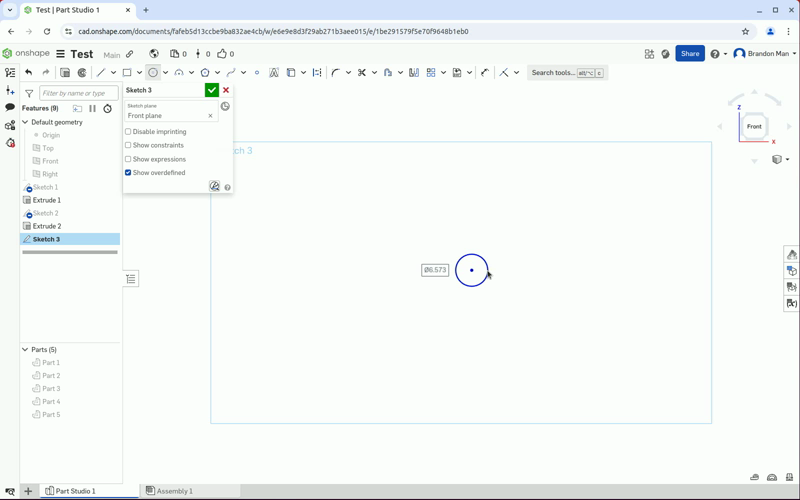
key(c)
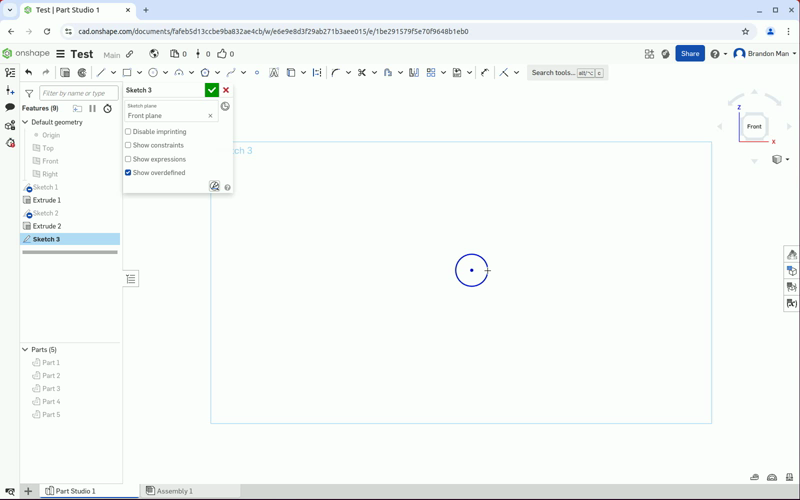
key_down(shift)
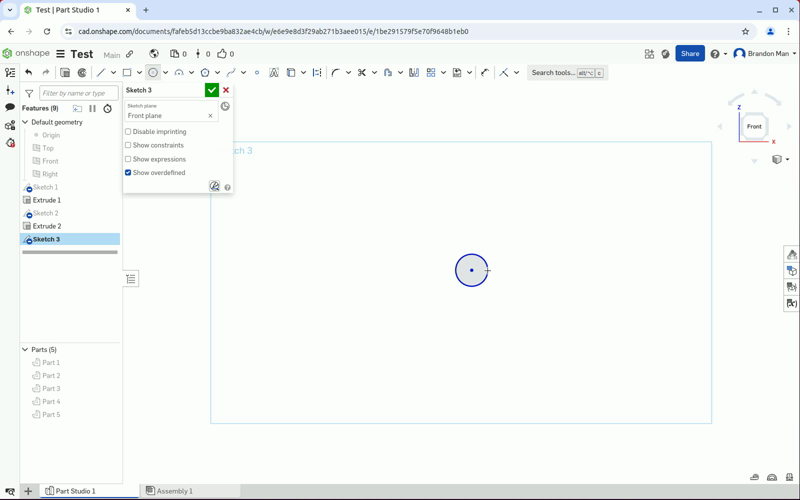
mouse_move(471, 270)
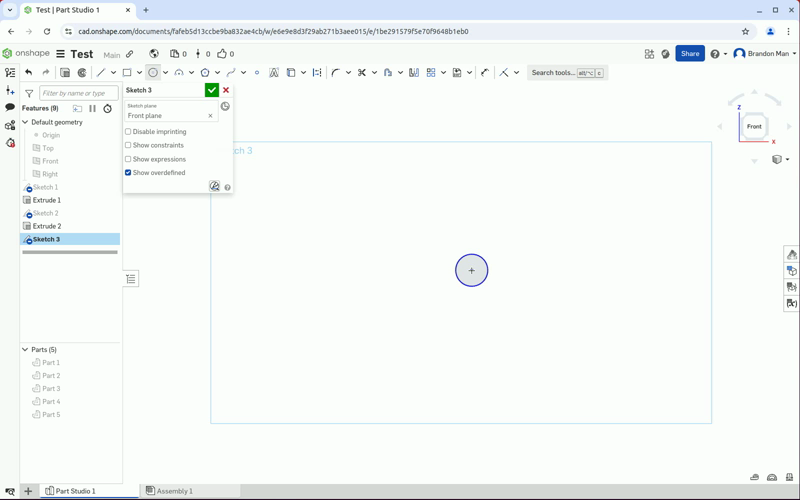
click(471, 270)
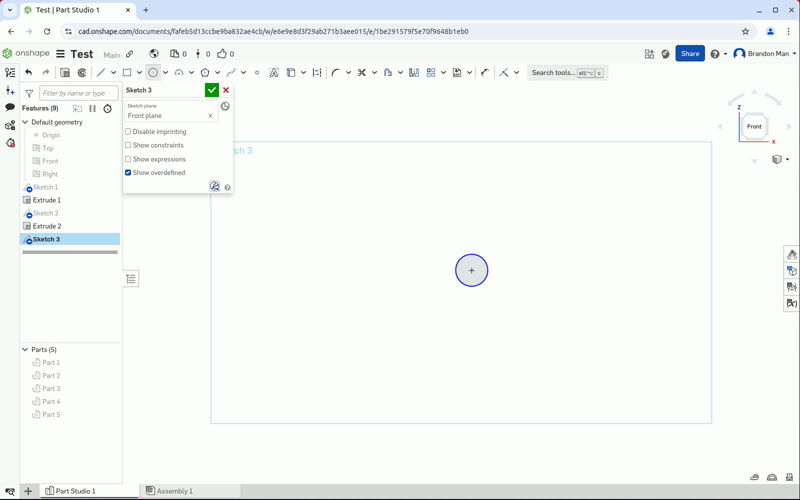
key_up(shift)
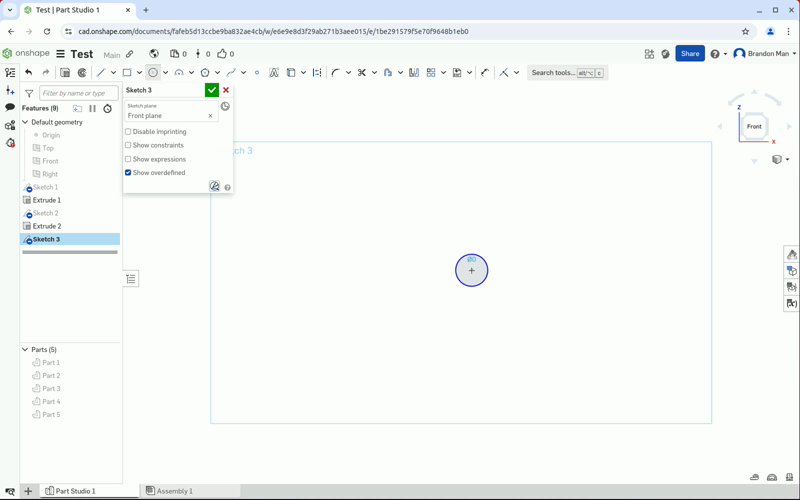
mouse_move(479, 270)
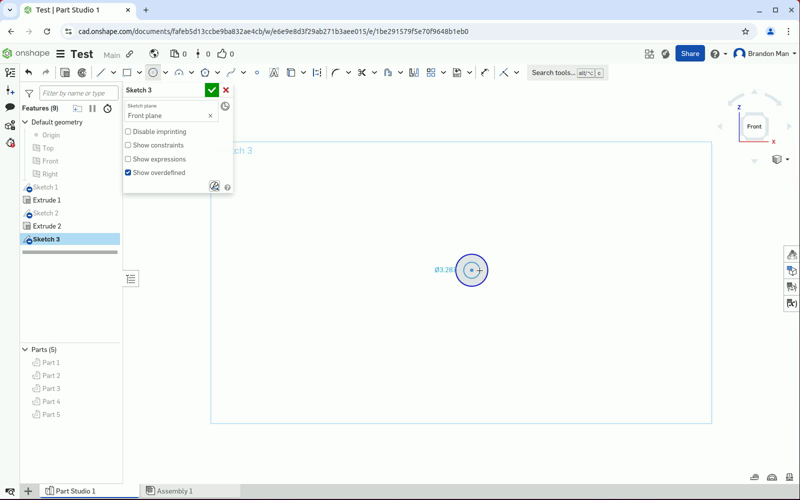
click(479, 270)
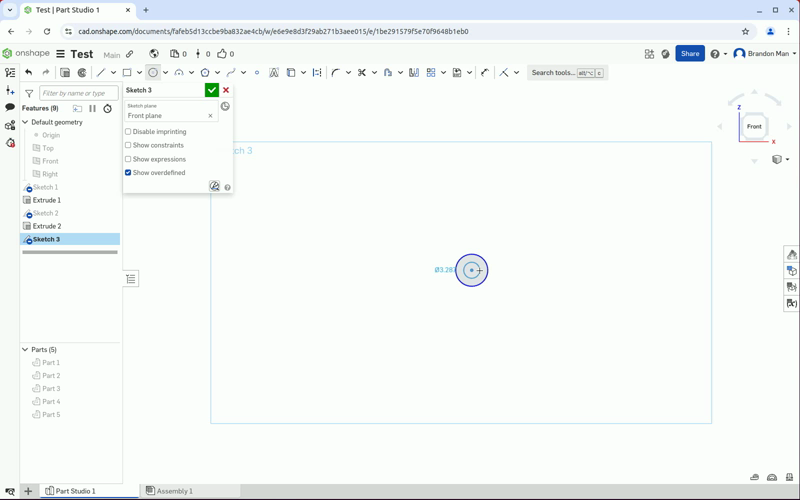
key(esc)
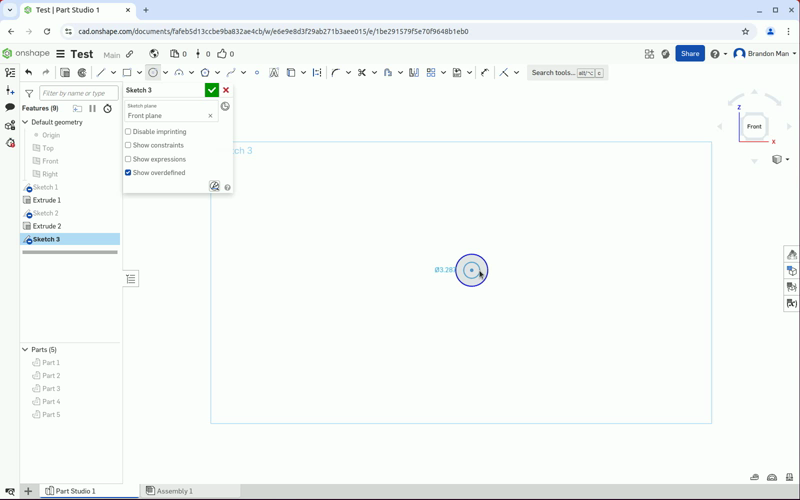
mouse_move(460, 260)
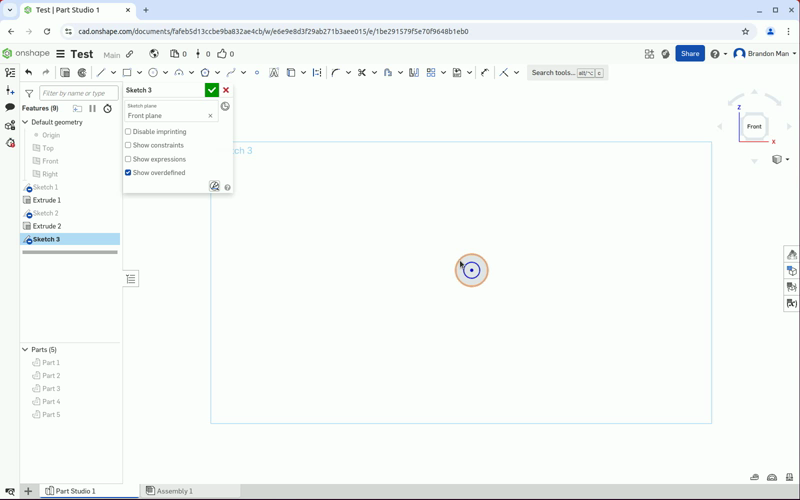
scroll(6)
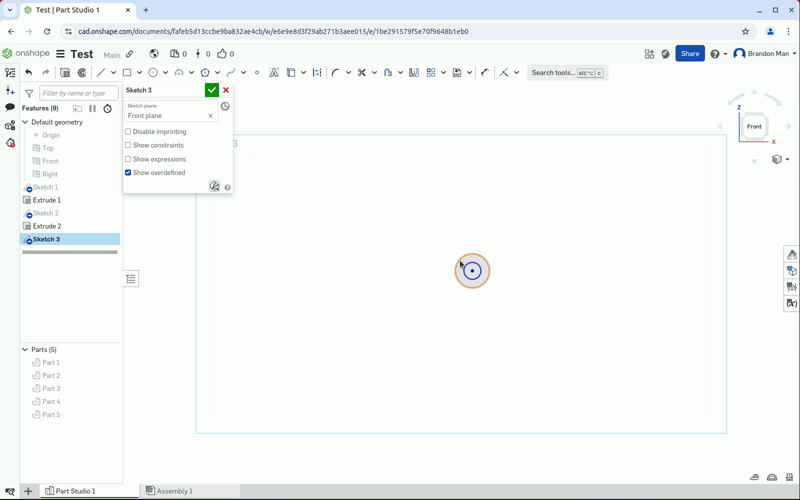
scroll(6)
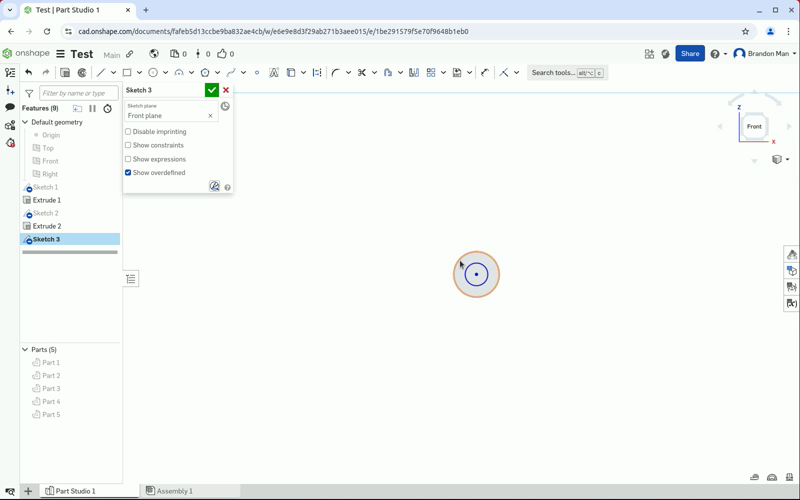
scroll(6)
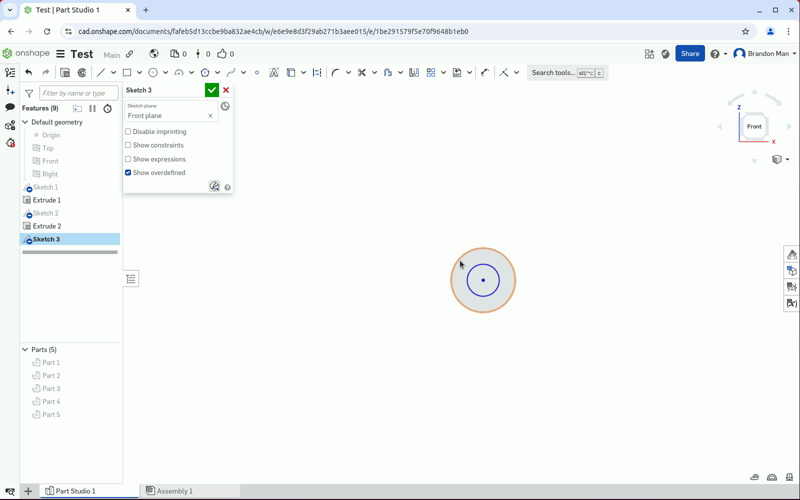
scroll(6)
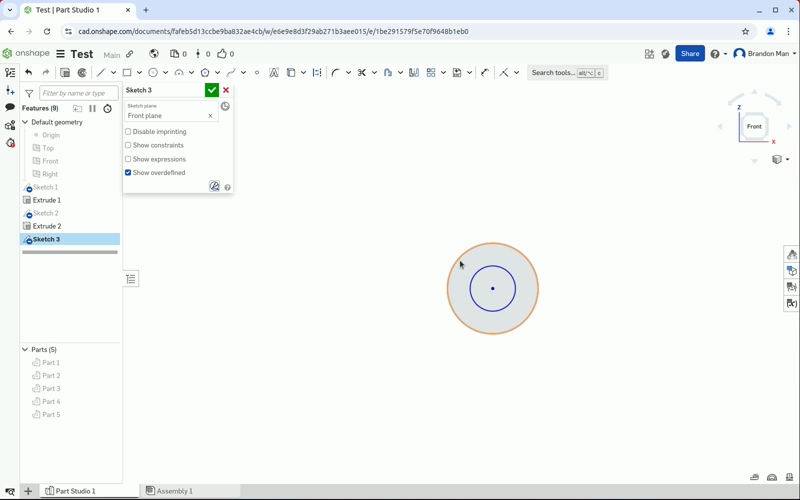
scroll(6)
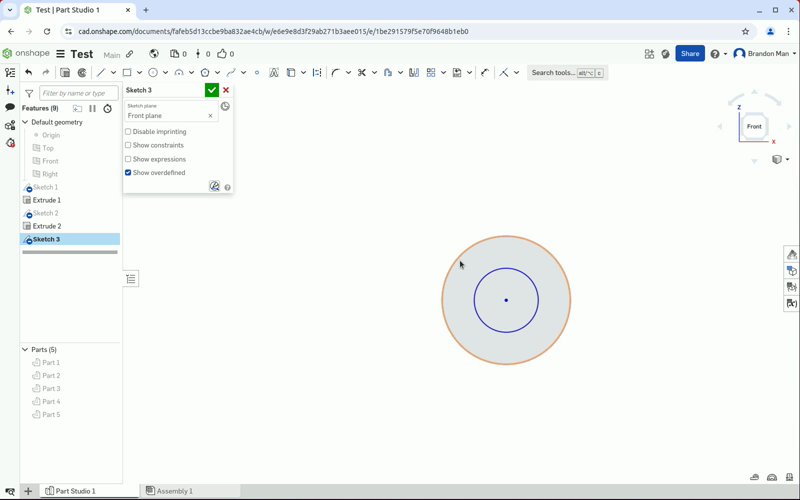
scroll(6)
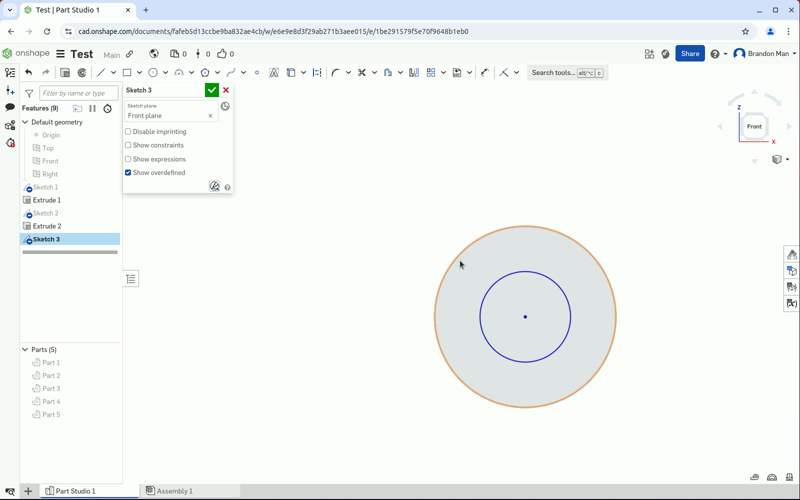
scroll(6)
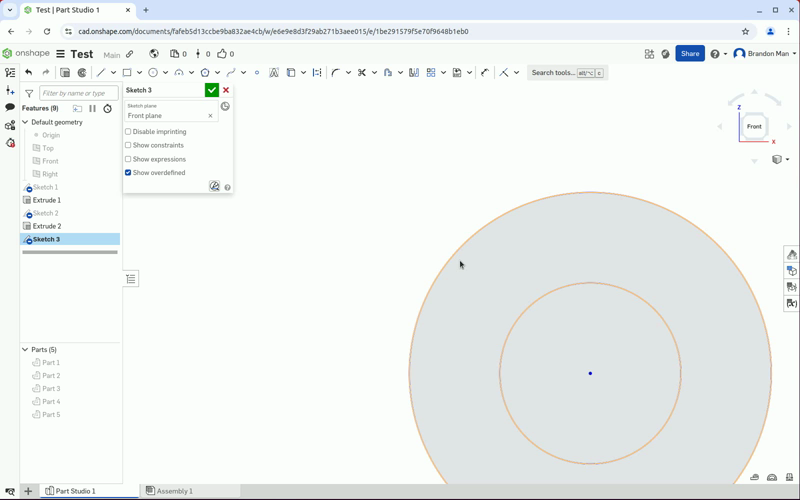
click(460, 260)
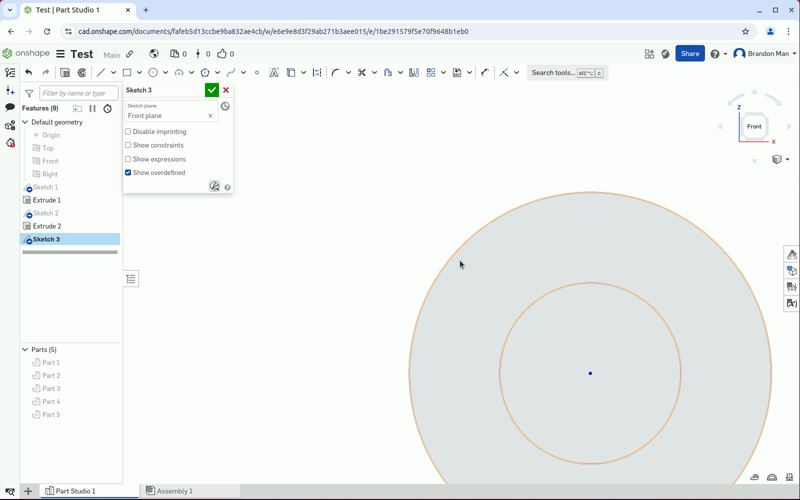
scroll(-6)
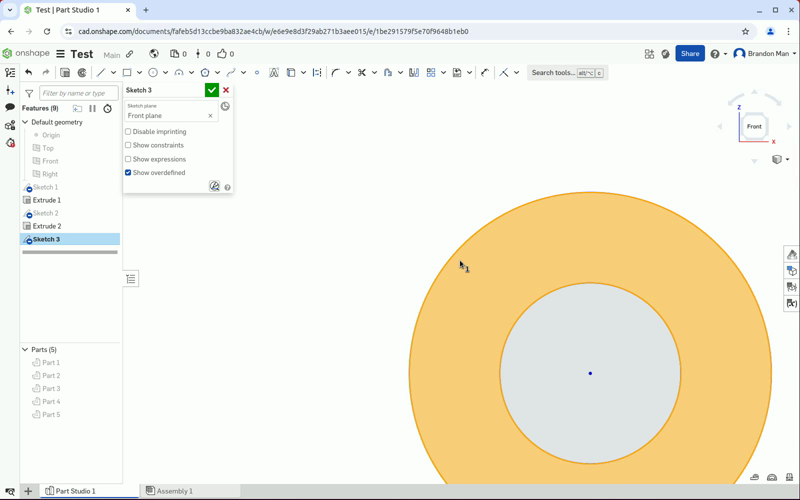
scroll(-6)
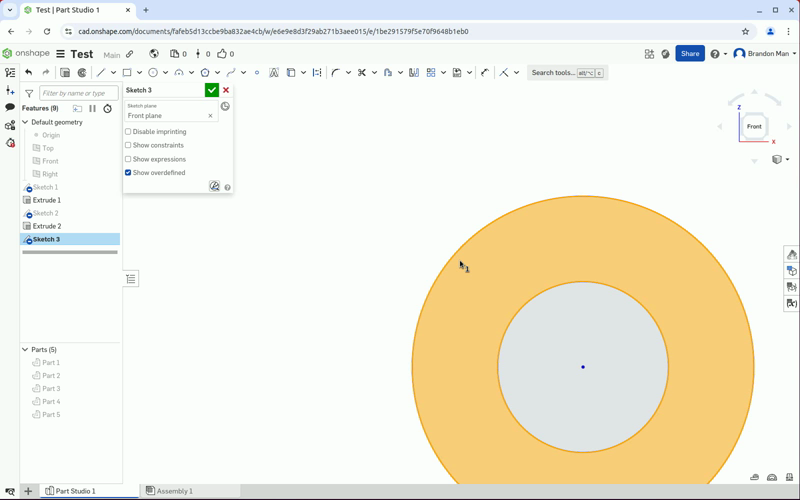
scroll(-6)
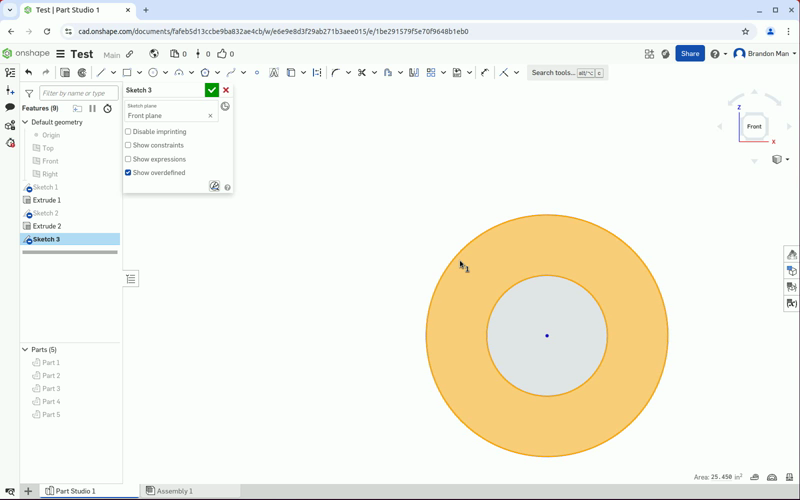
scroll(-6)
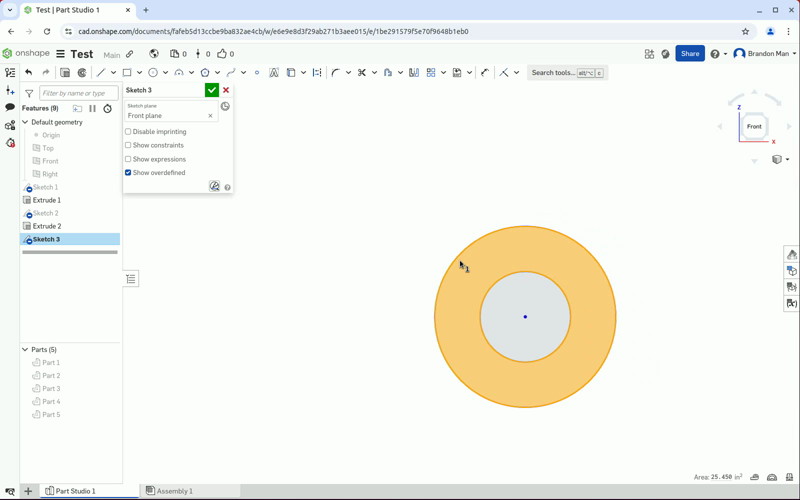
scroll(-6)
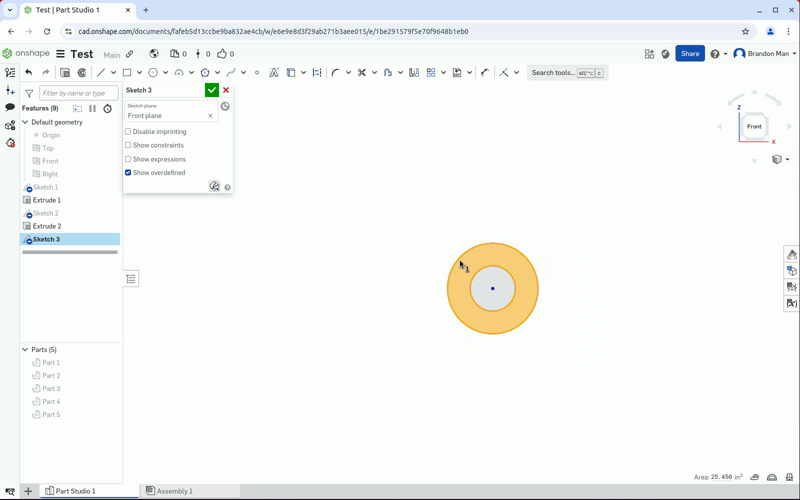
scroll(-6)
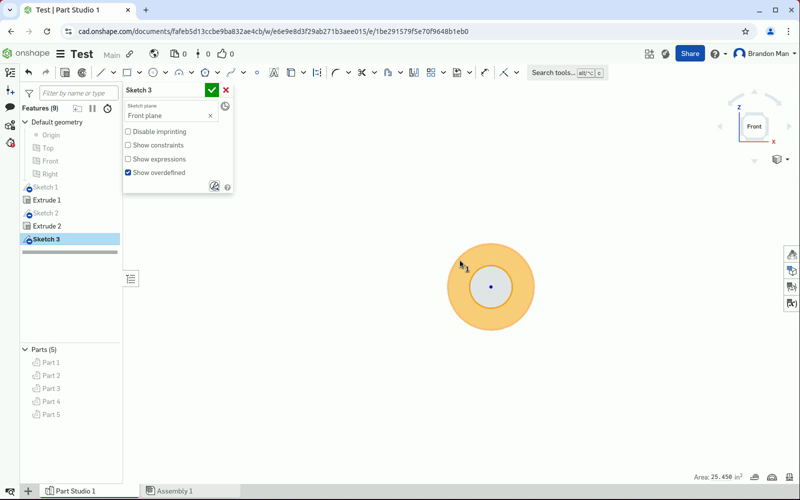
scroll(-6)
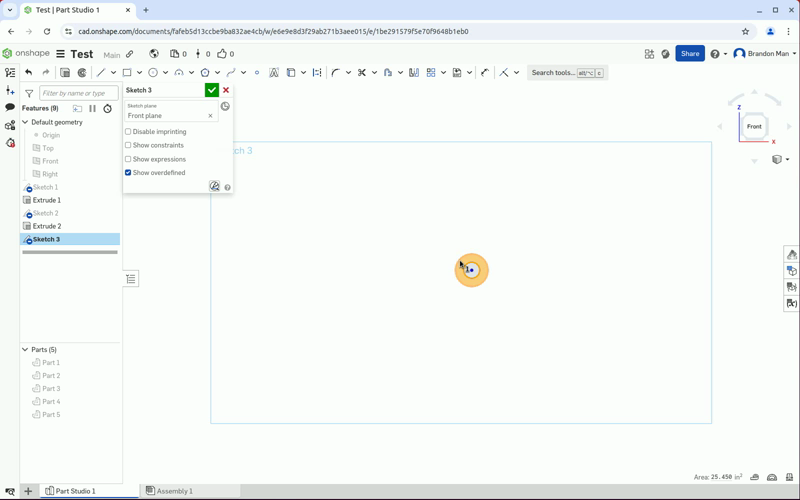
mouse_move(73, 352)
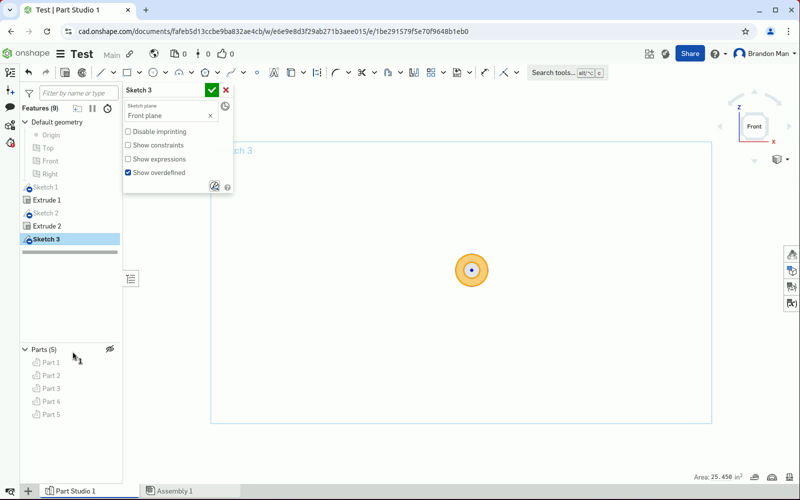
key(shift+y)
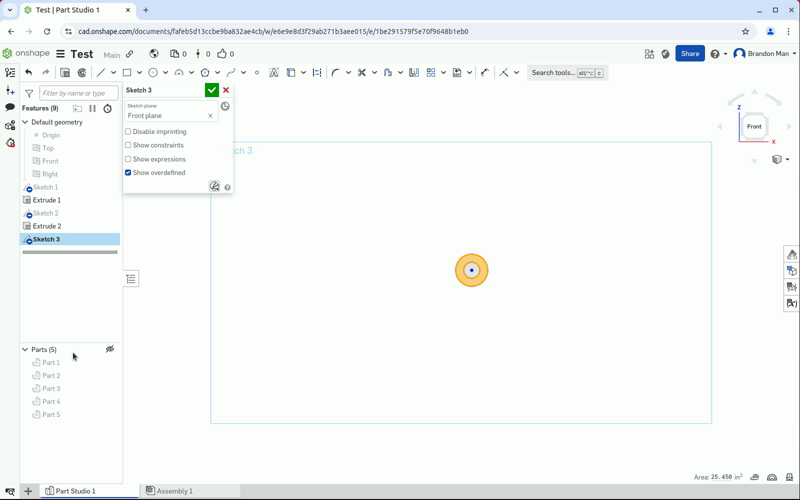
key(shift+e)
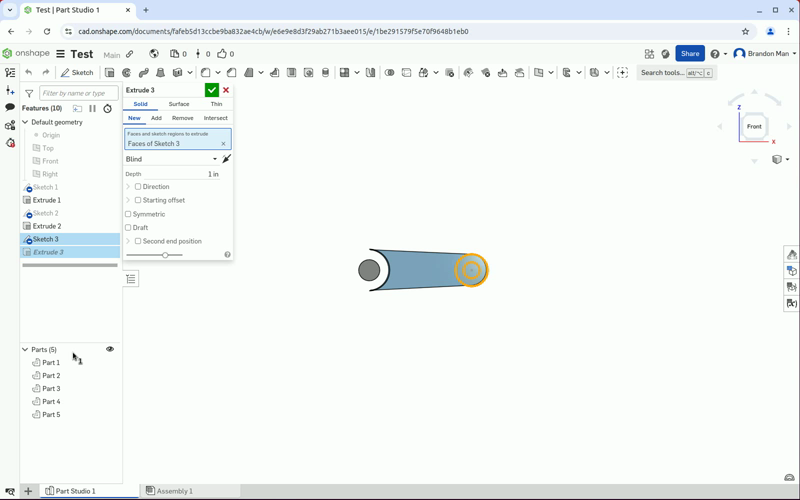
mouse_move(143, 106)
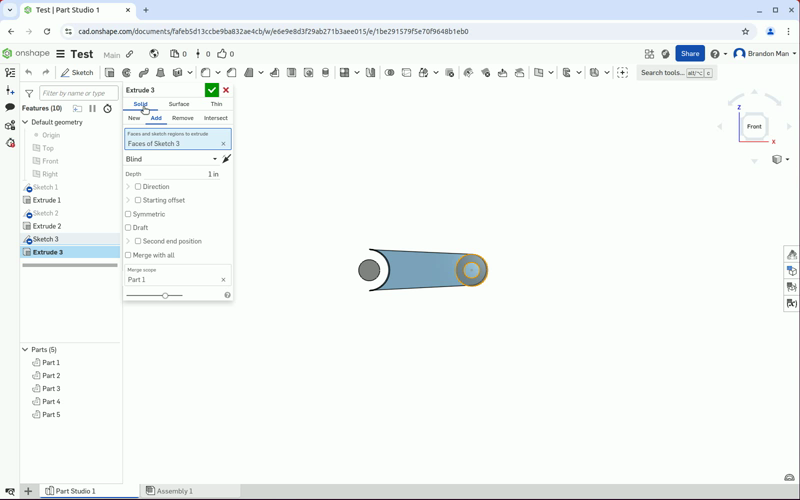
click(143, 106)
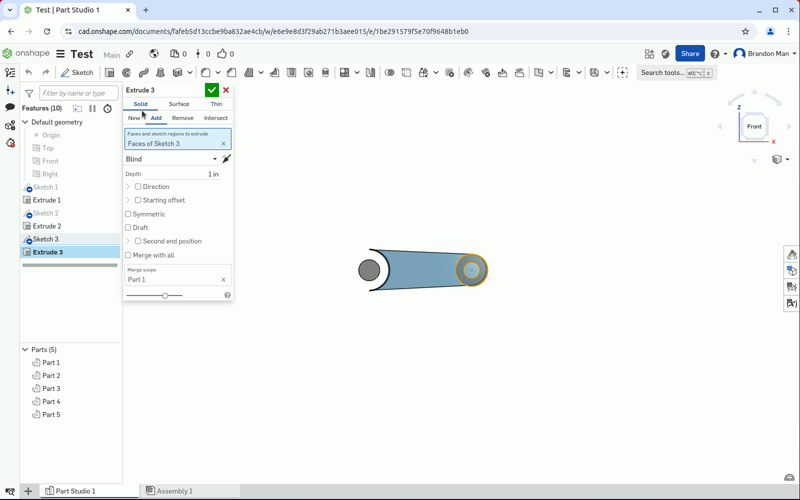
mouse_move(137, 120)
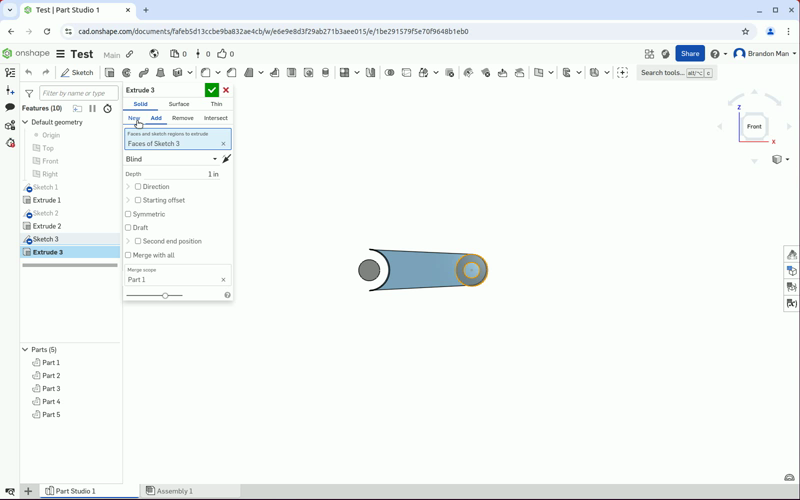
click(137, 120)
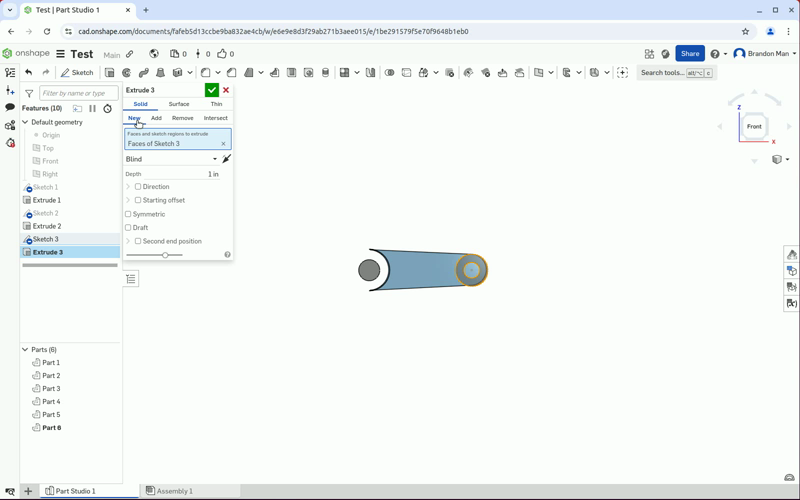
key(tab, 4)
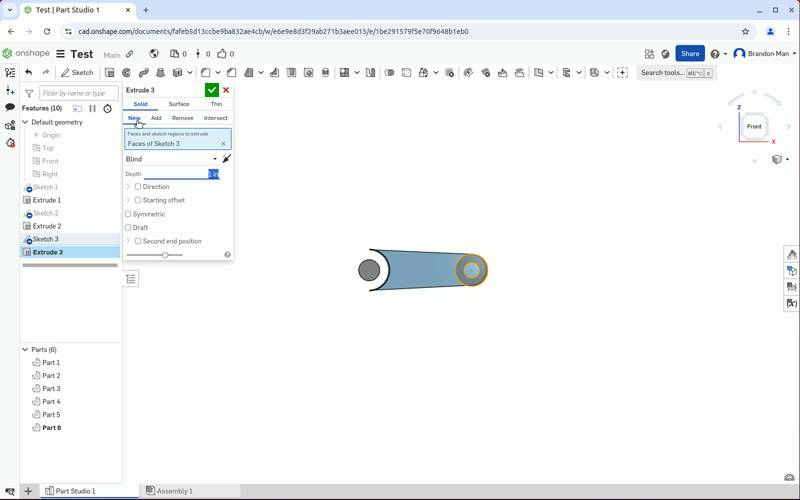
text(8.425)
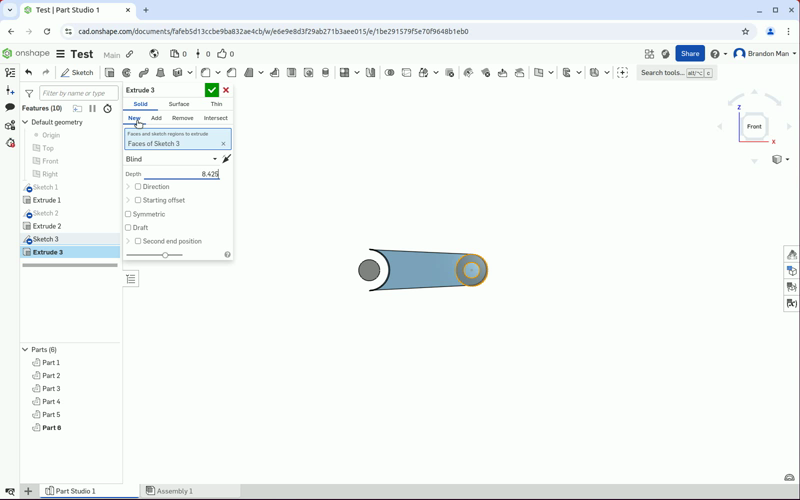
key(enter)
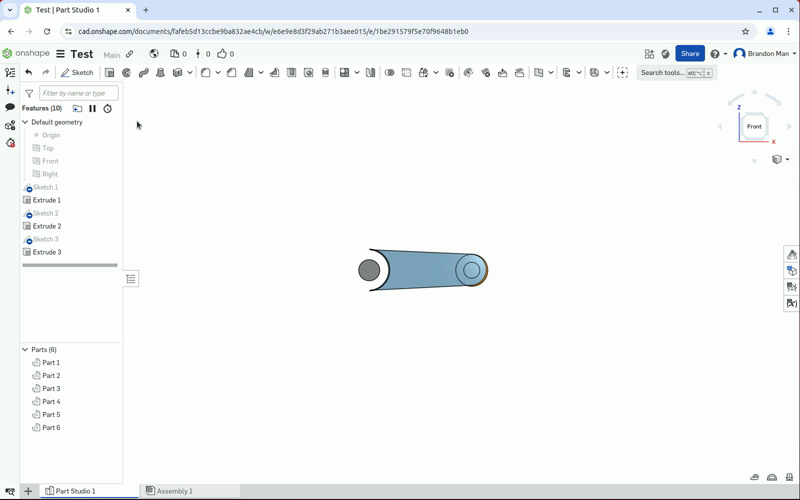
key(shift+h)
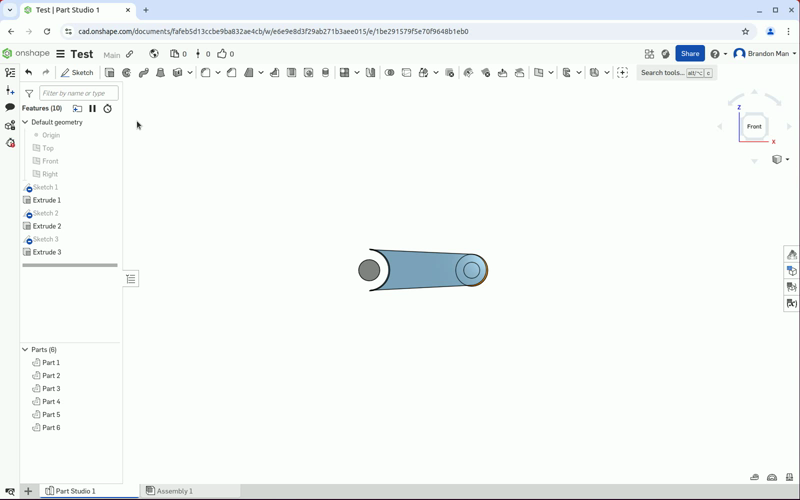
key(shift+h)
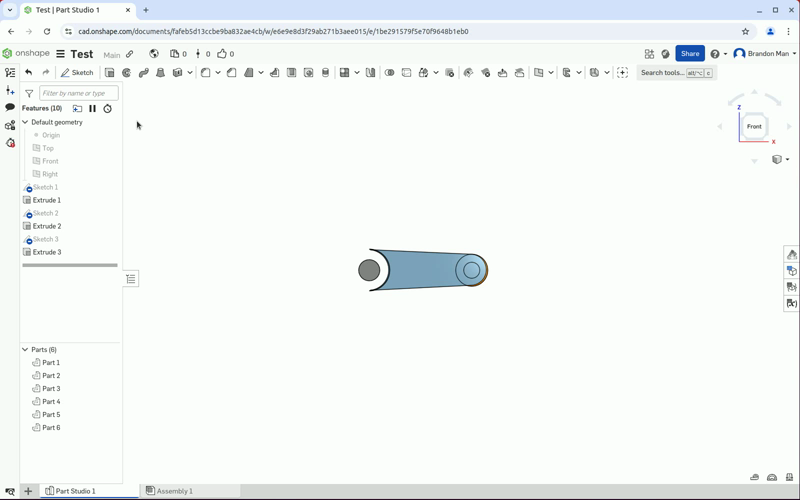
mouse_move(73, 189)
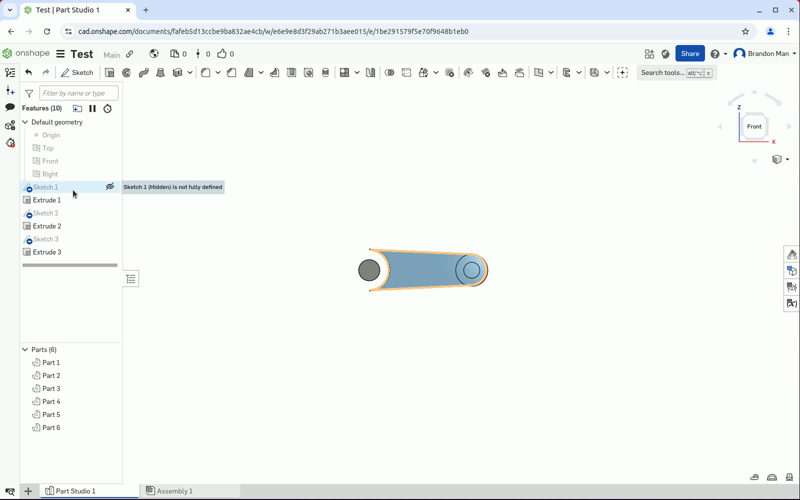
click(73, 189)
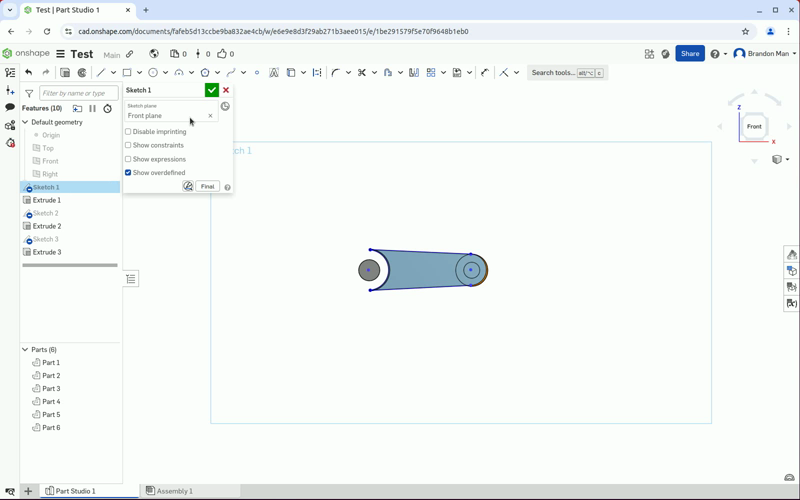
mouse_move(229, 92)
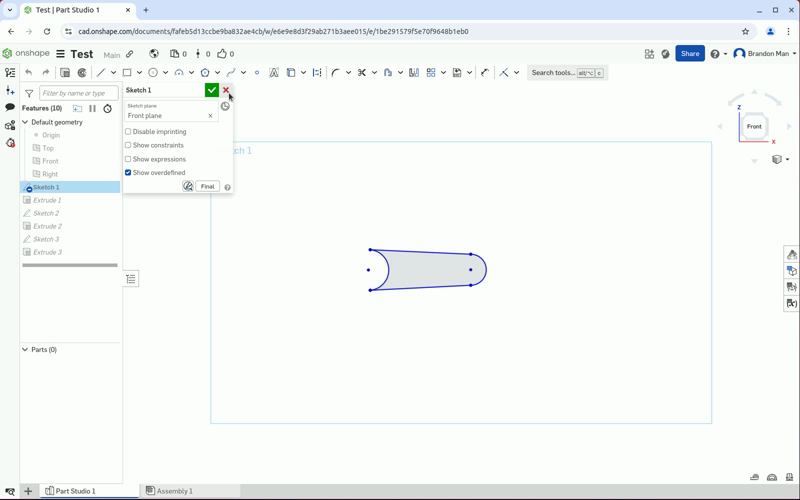
click(229, 92)
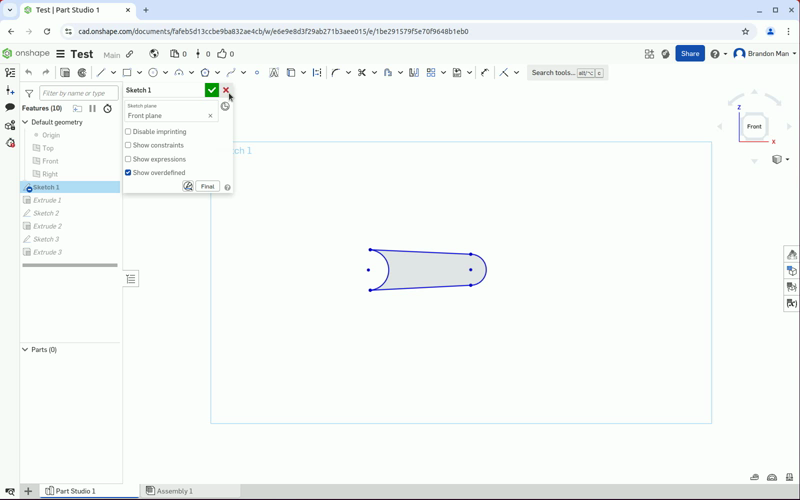
key(shift+s)
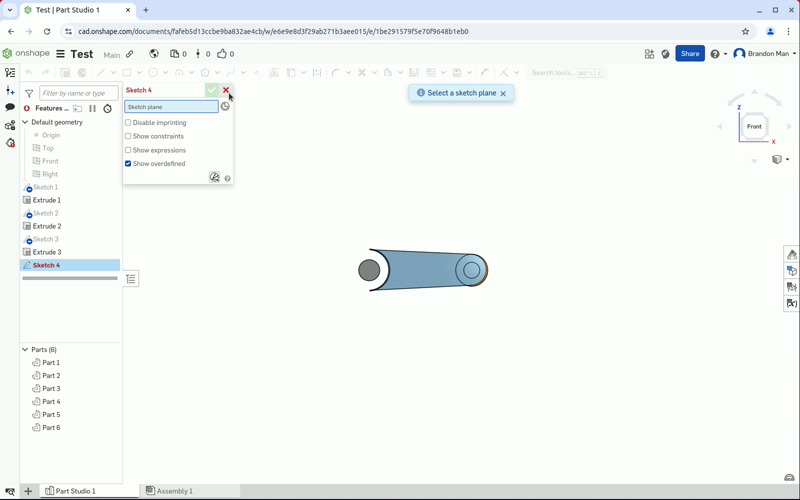
mouse_move(73, 163)
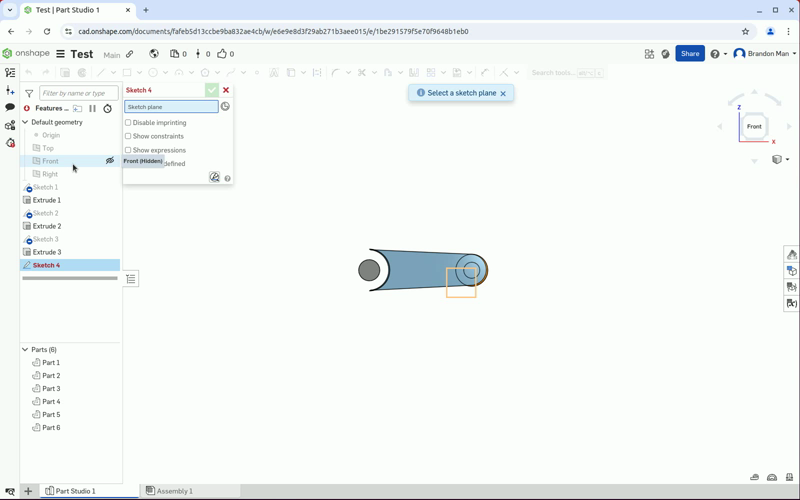
click(73, 163)
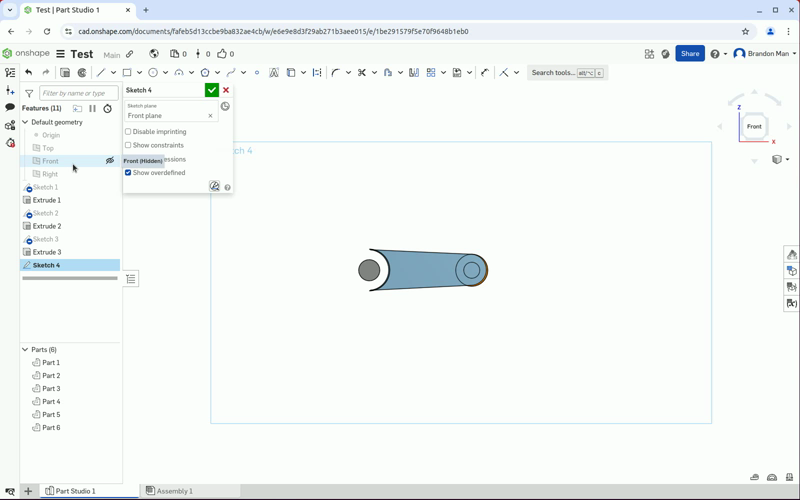
mouse_move(73, 352)
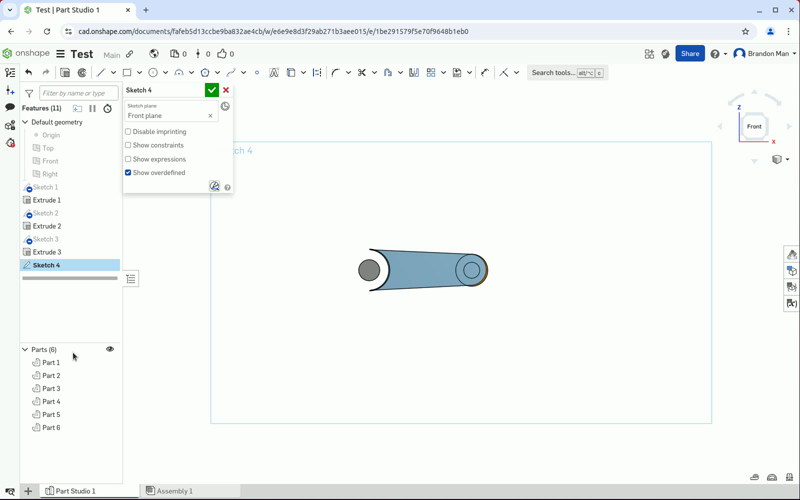
key(y)
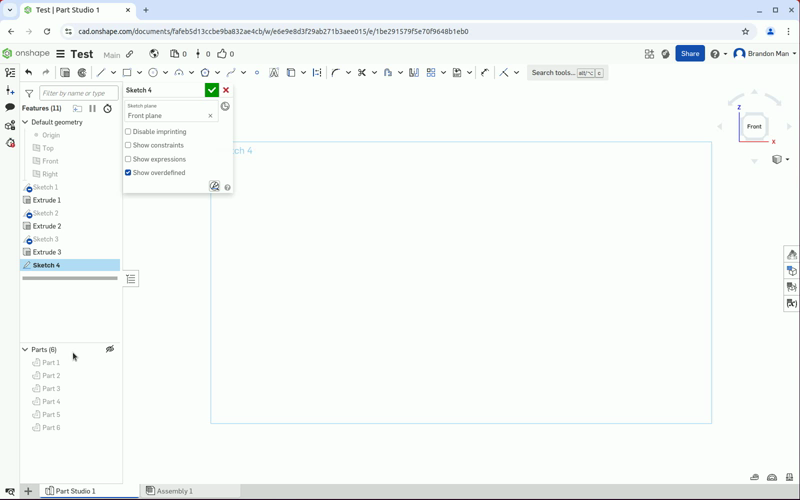
key(c)
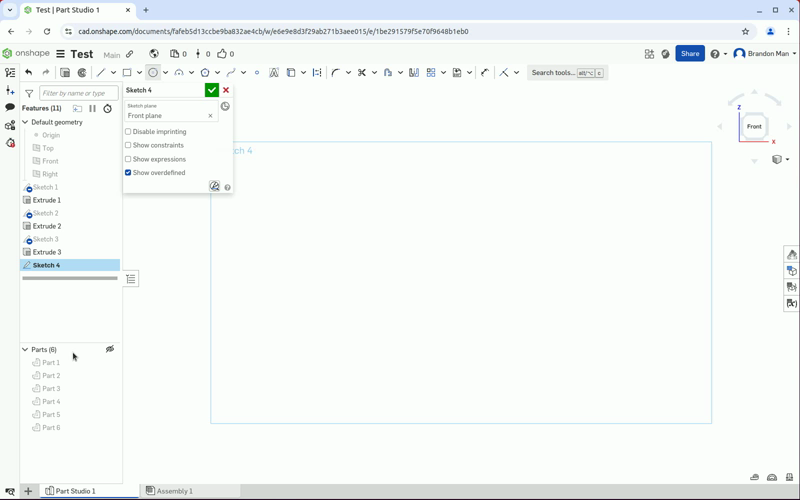
key_down(shift)
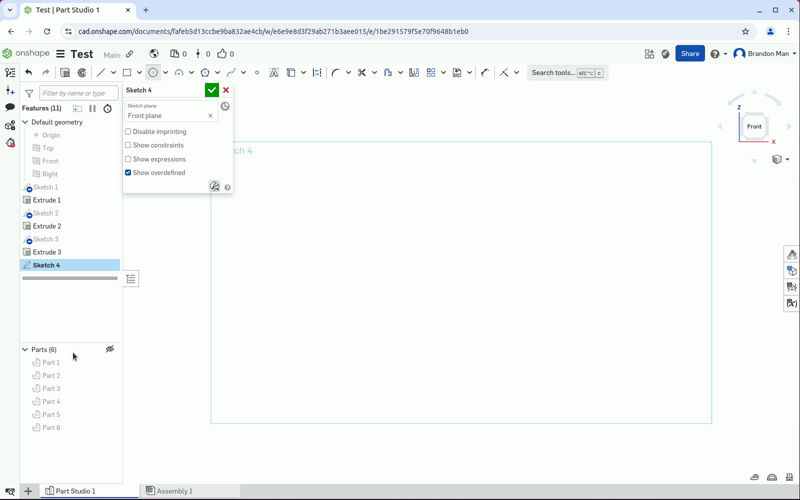
mouse_move(369, 270)
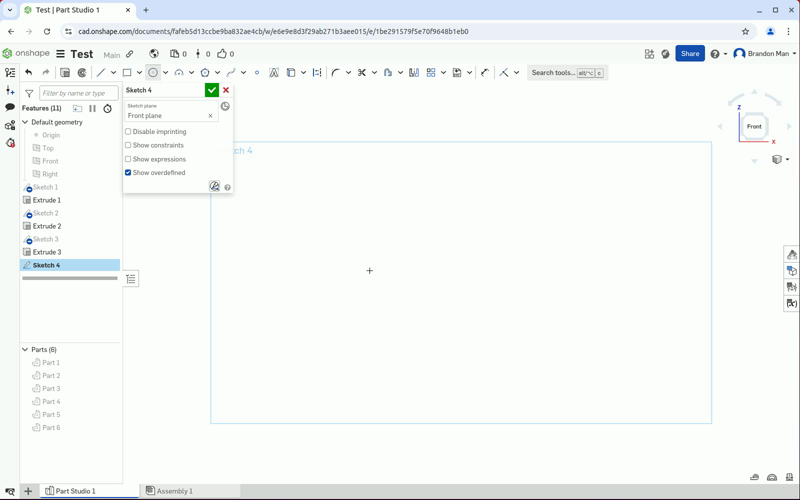
click(369, 270)
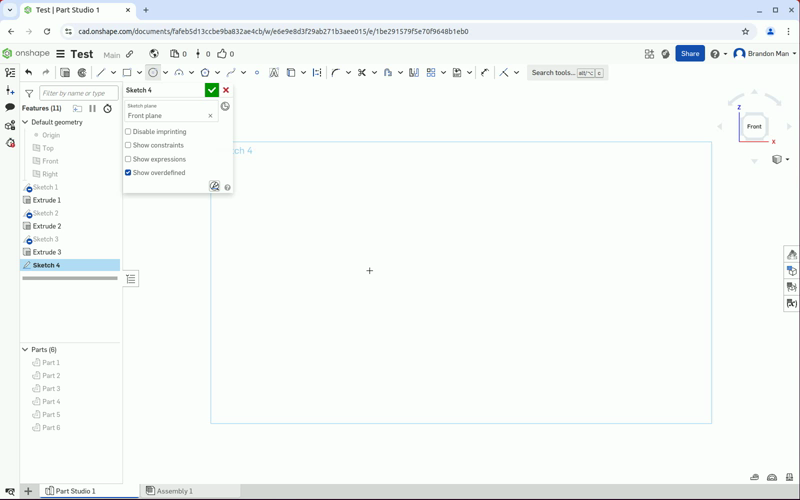
key_up(shift)
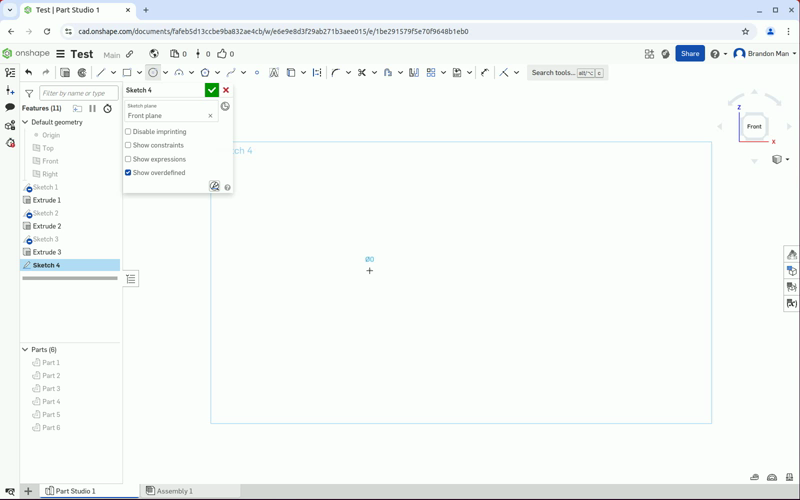
mouse_move(380, 270)
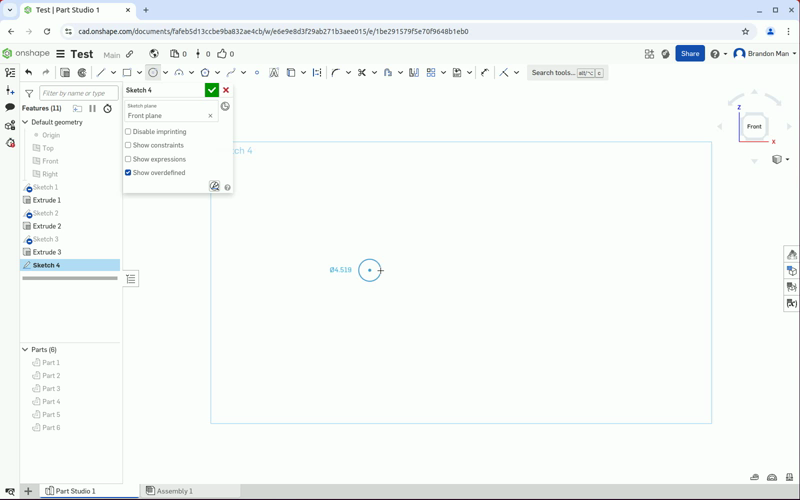
click(380, 270)
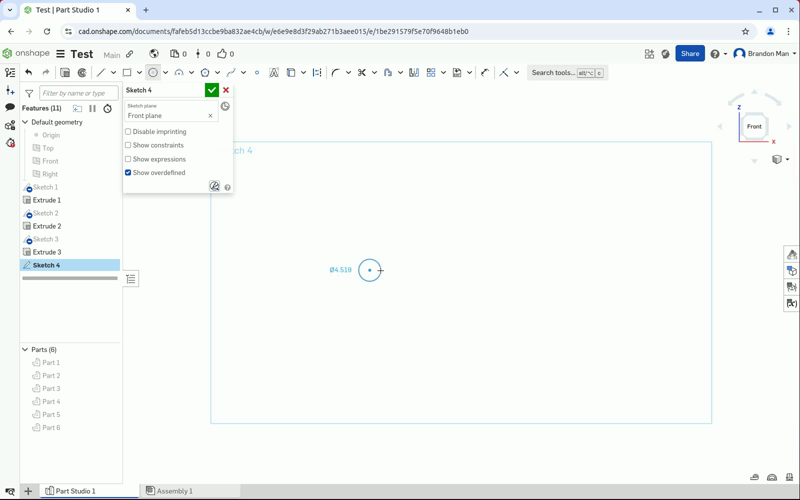
key(esc)
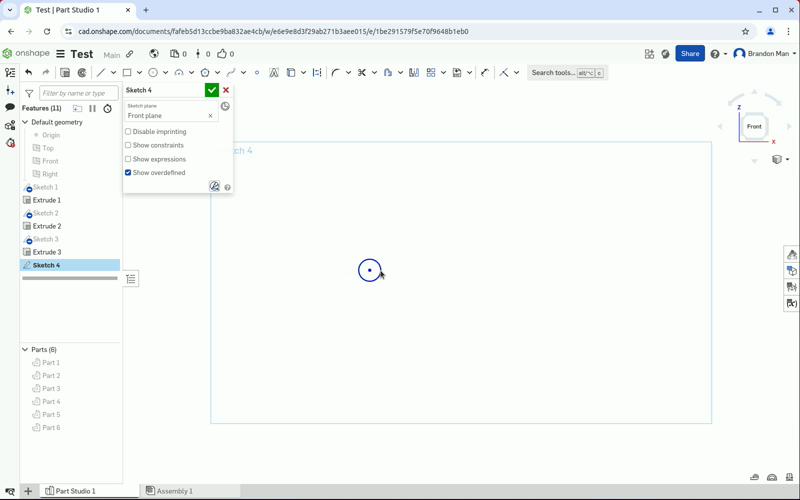
mouse_move(364, 260)
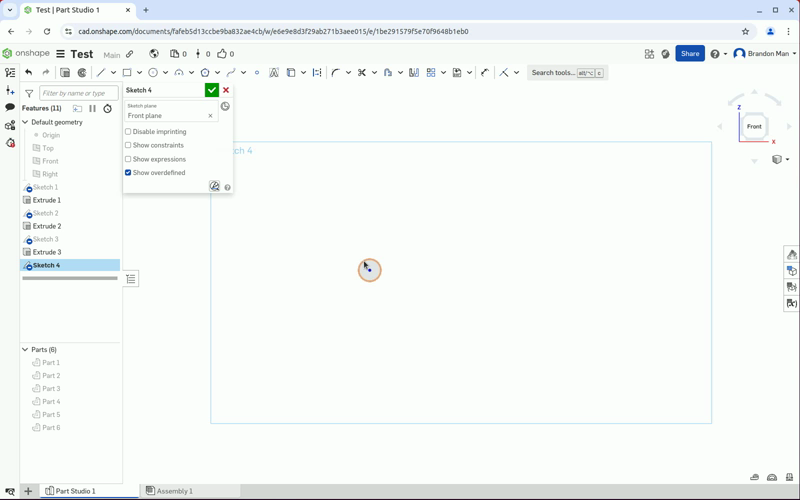
scroll(6)
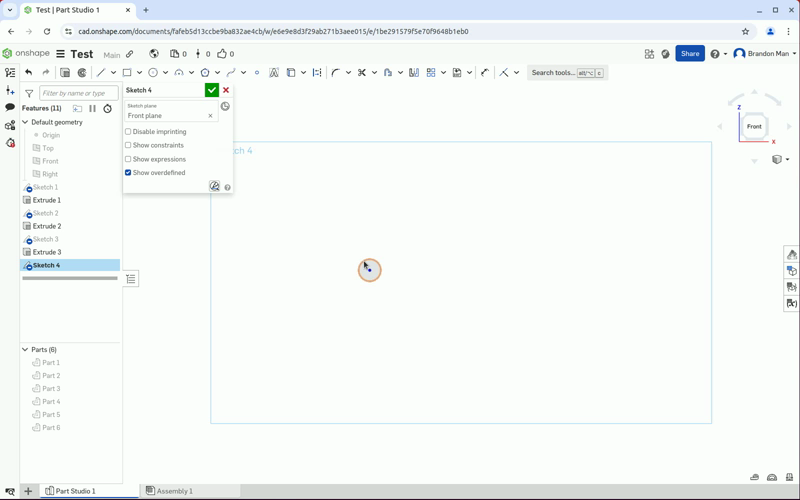
scroll(6)
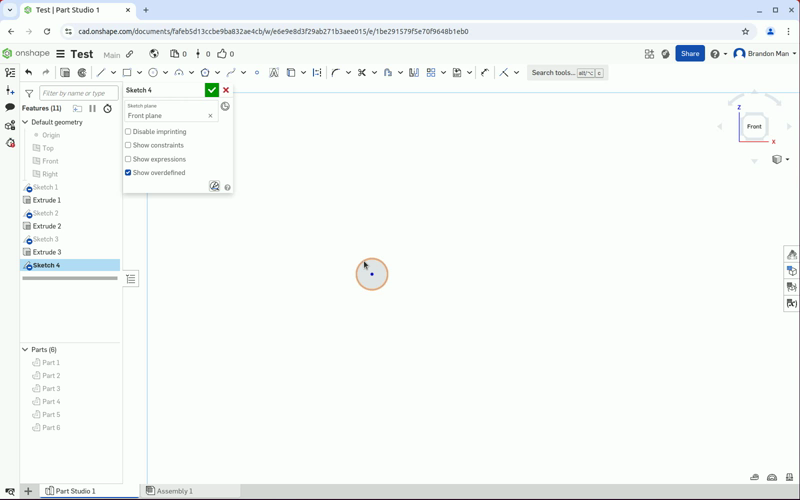
scroll(6)
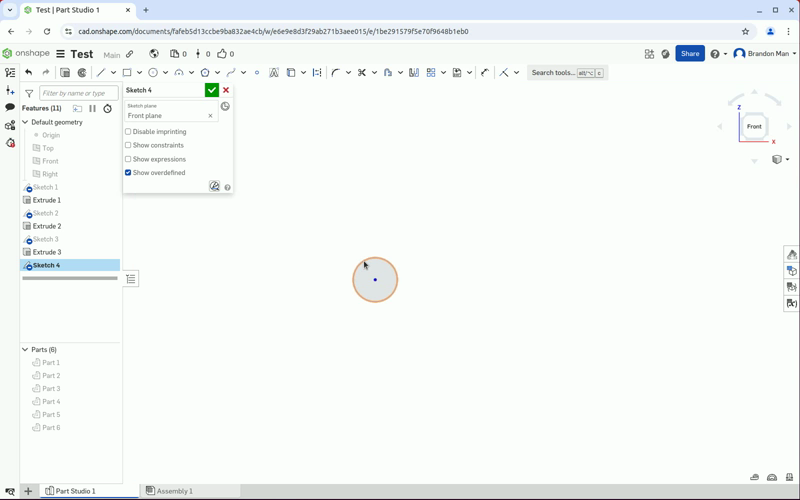
scroll(6)
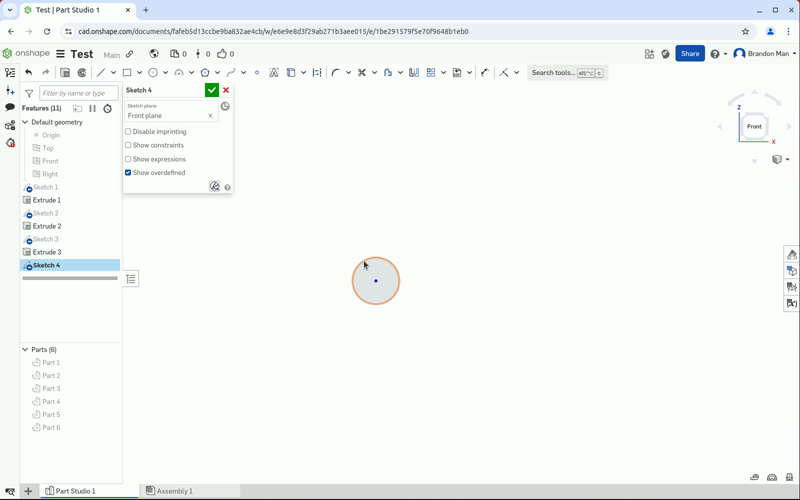
scroll(6)
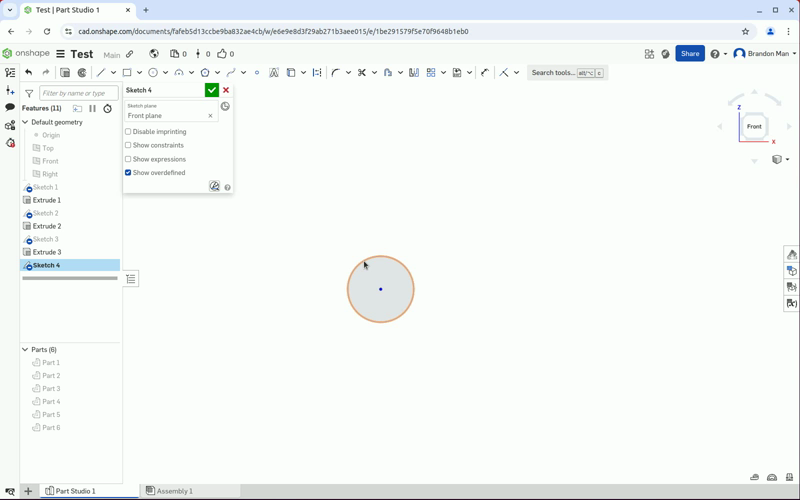
scroll(6)
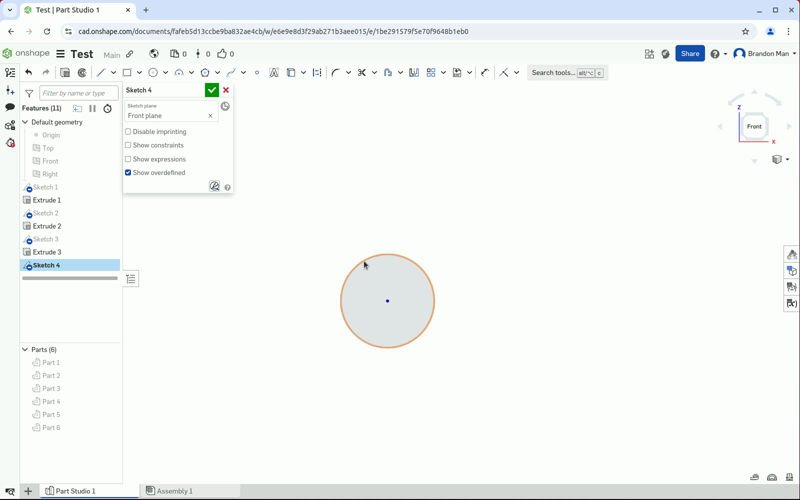
scroll(6)
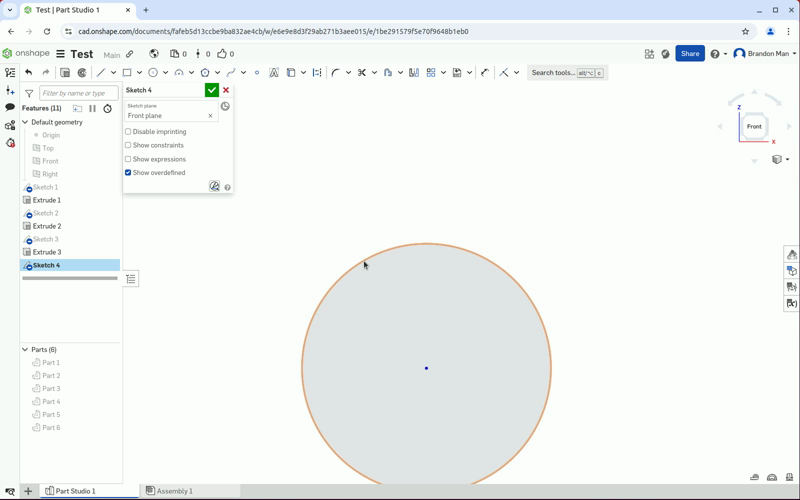
click(364, 260)
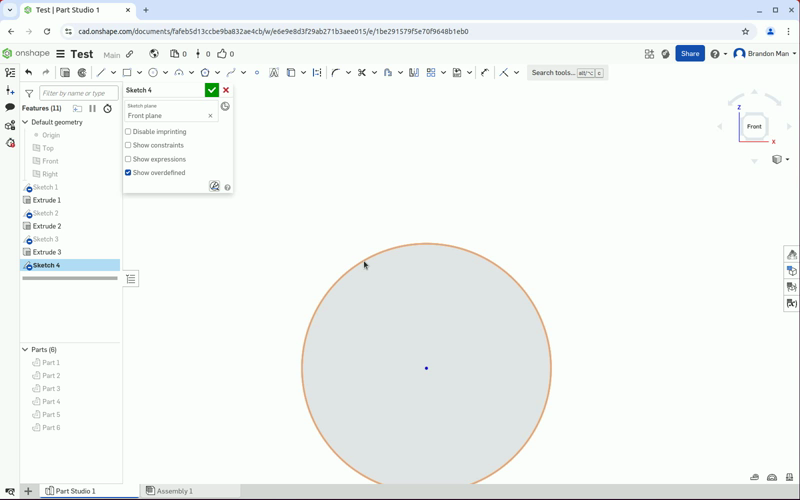
scroll(-6)
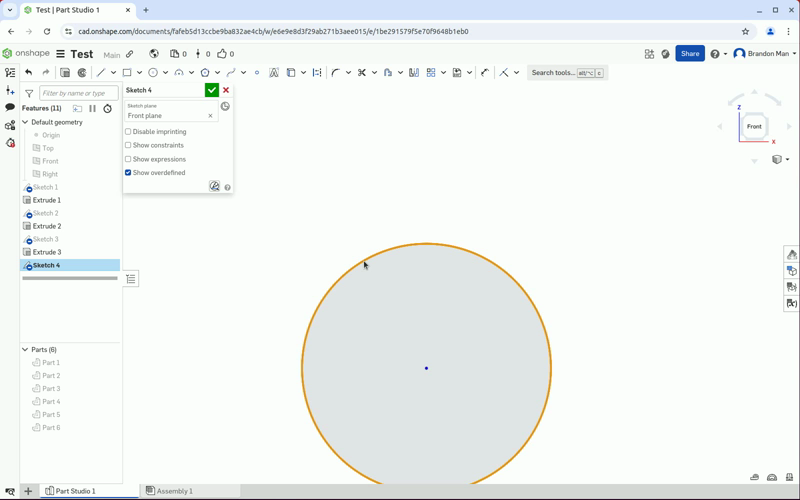
scroll(-6)
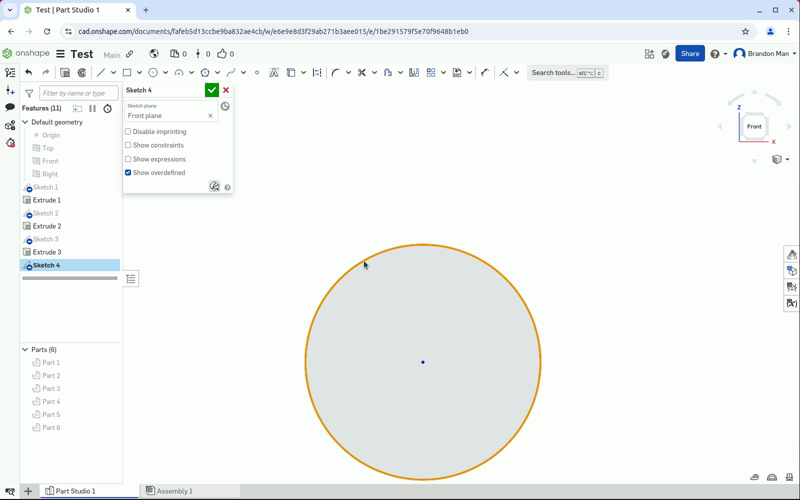
scroll(-6)
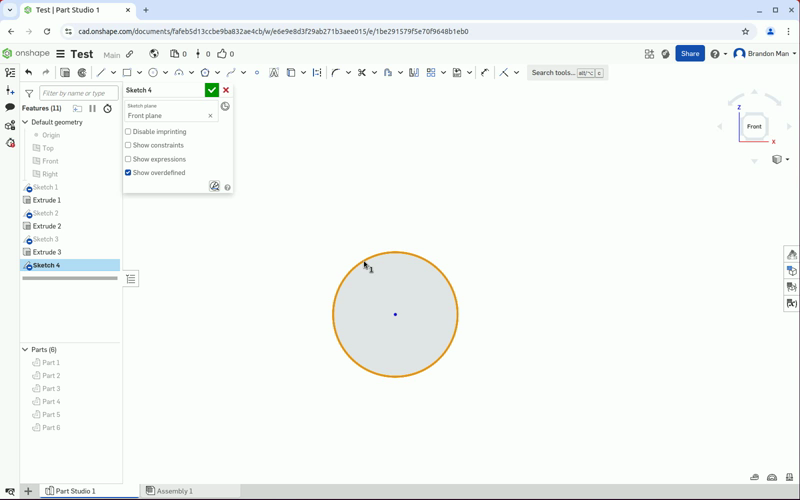
scroll(-6)
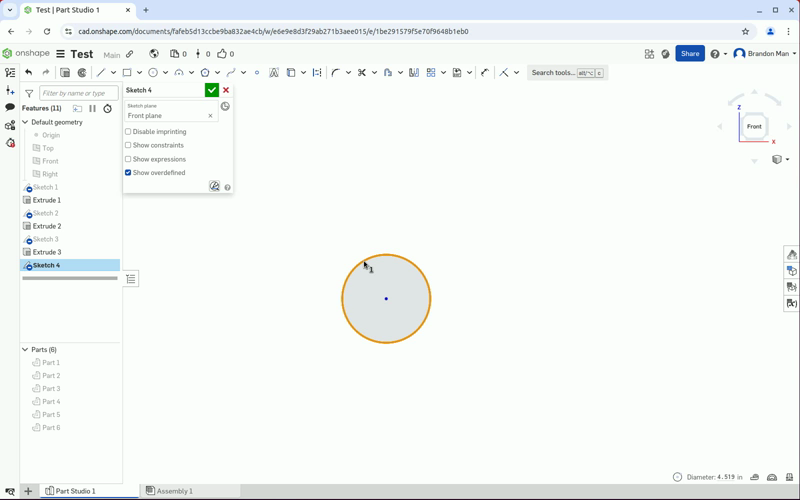
scroll(-6)
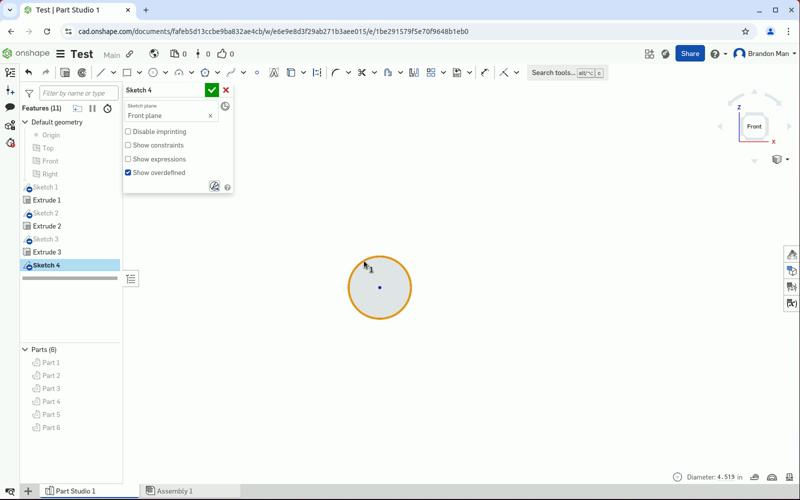
scroll(-6)
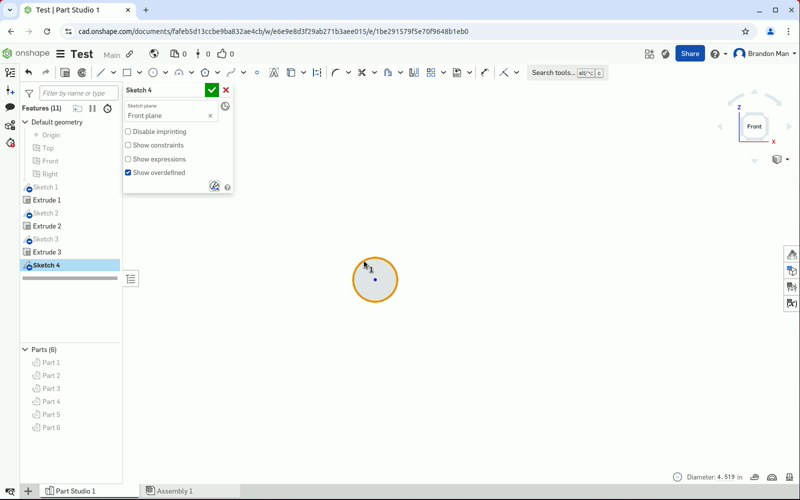
scroll(-6)
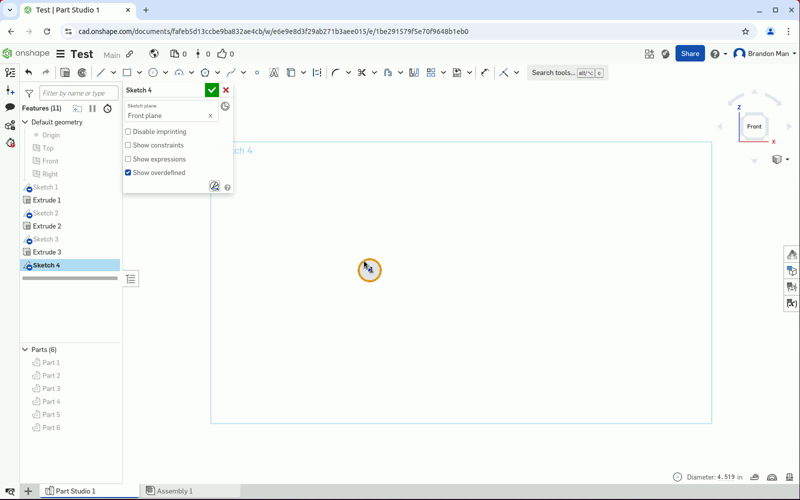
mouse_move(73, 352)
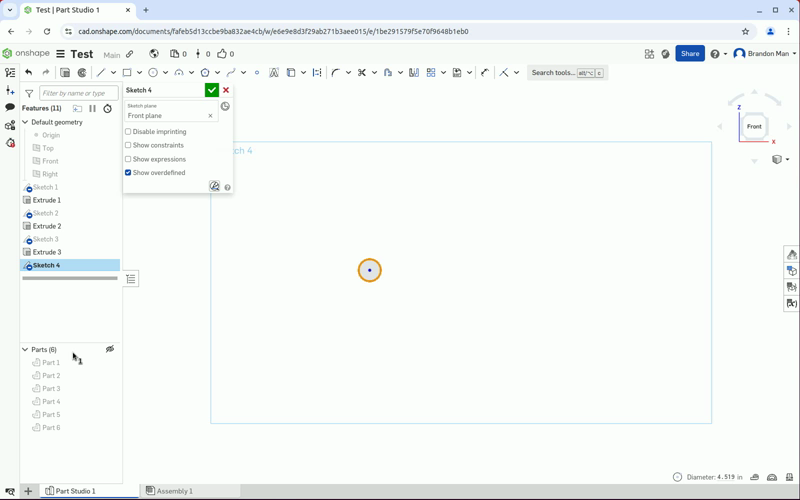
key(shift+y)
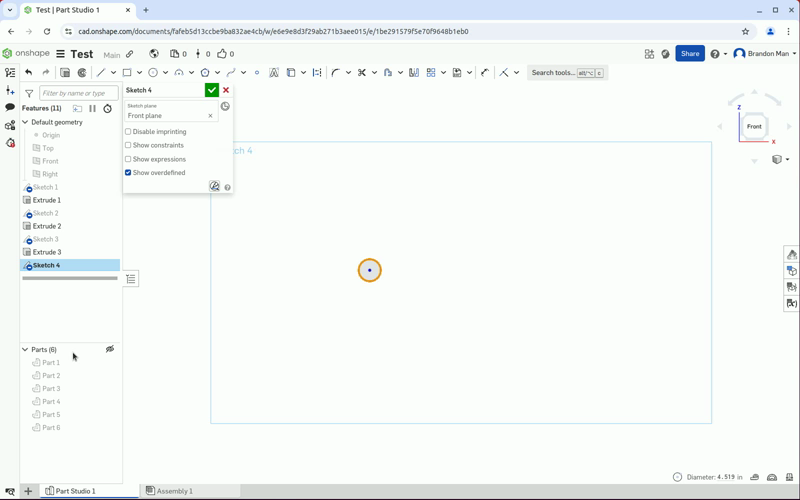
key(shift+e)
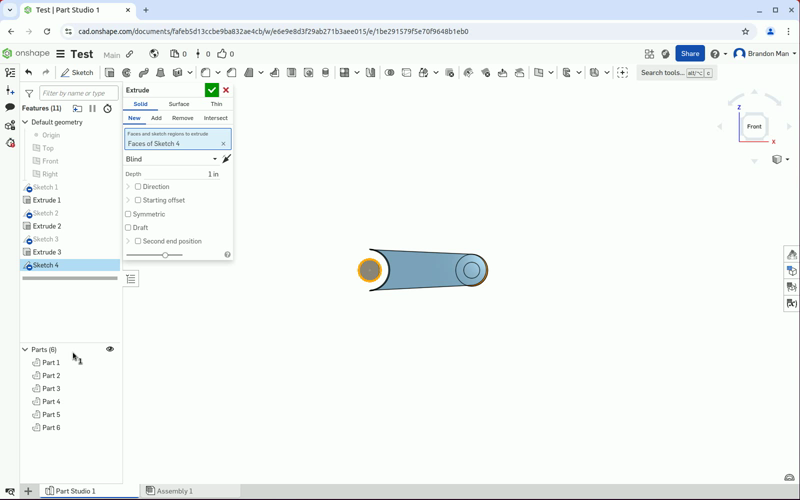
mouse_move(143, 106)
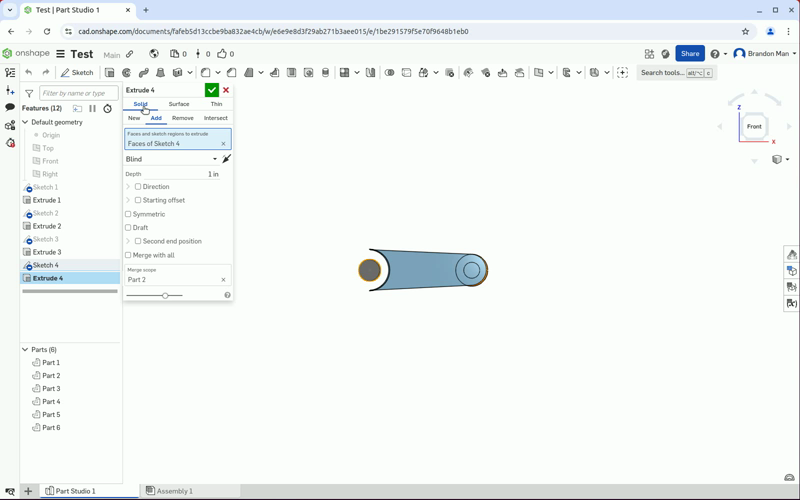
click(143, 106)
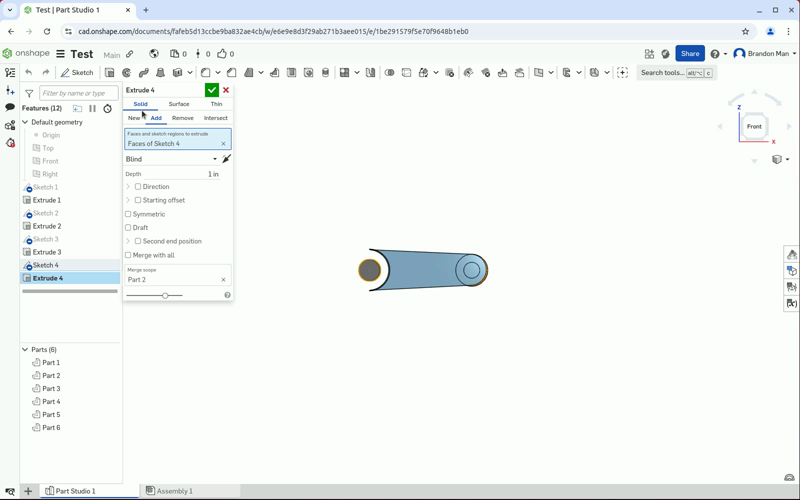
mouse_move(137, 120)
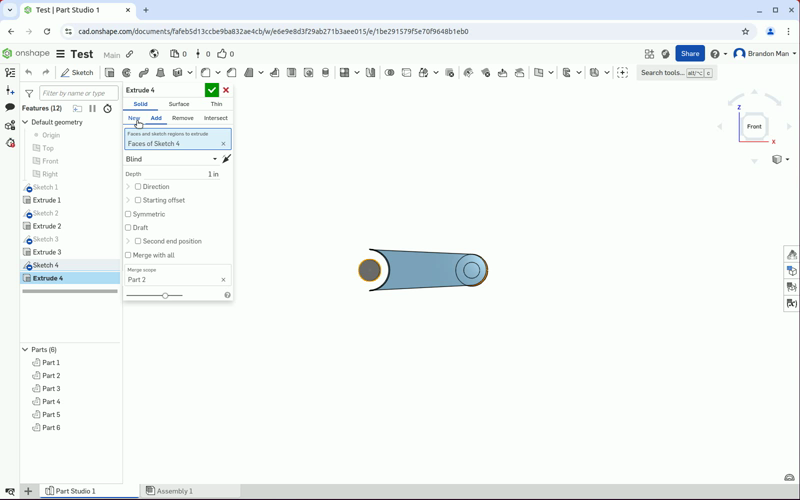
click(137, 120)
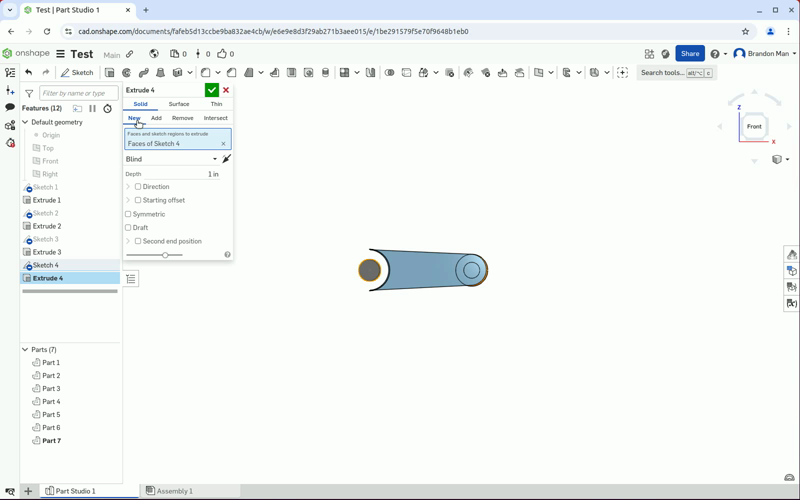
key(tab, 4)
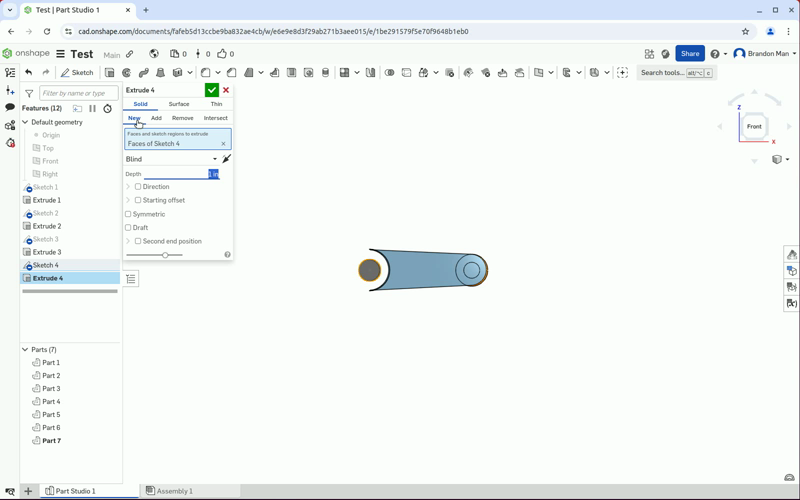
text(8.425)
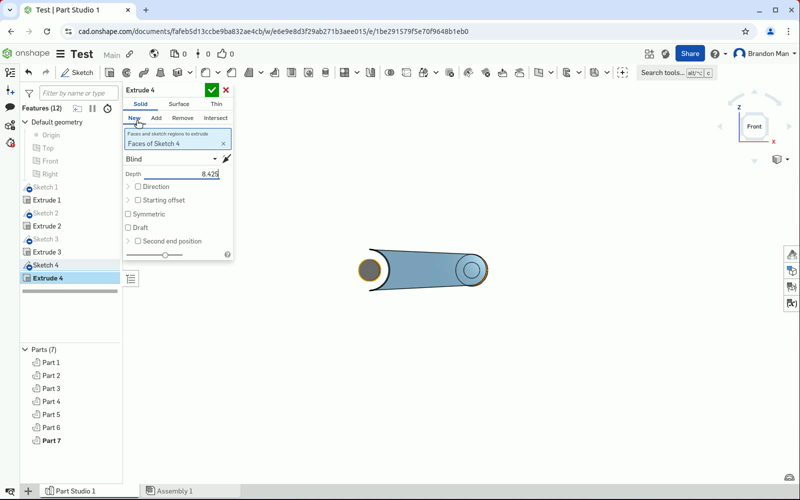
key(enter)
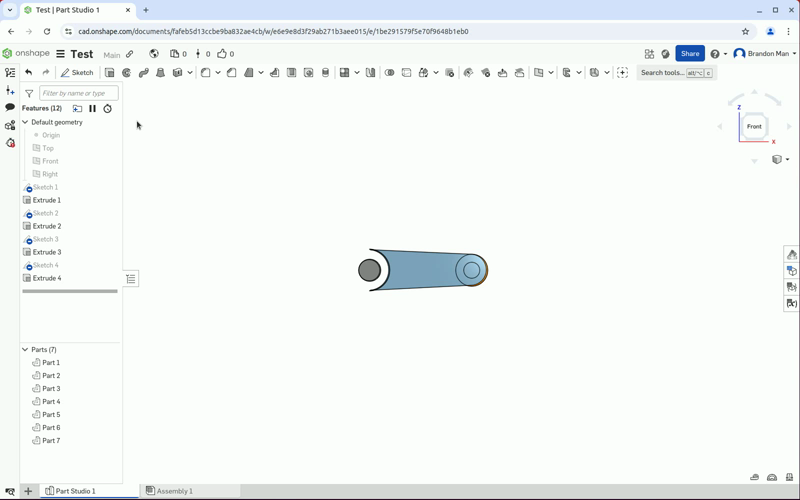
key(shift+h)
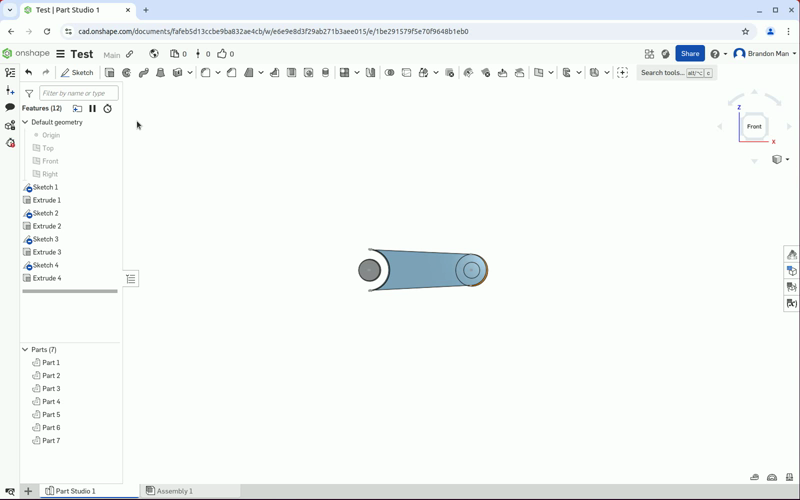
key(shift+h)
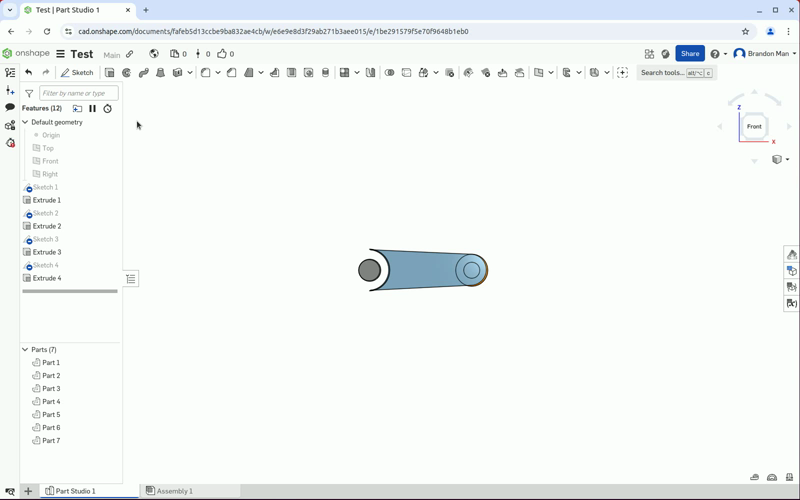
mouse_move(73, 189)
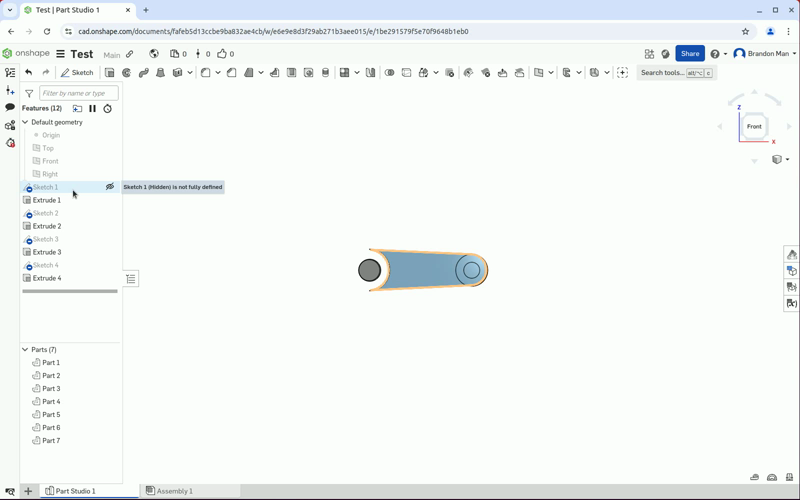
click(73, 189)
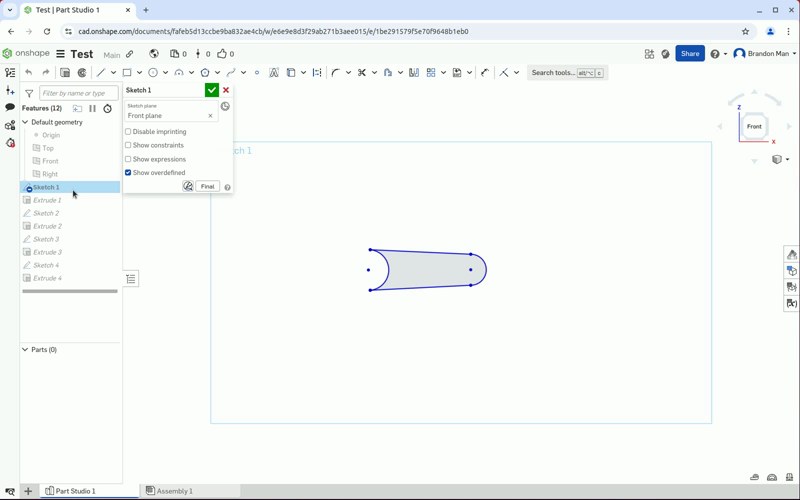
mouse_move(229, 92)
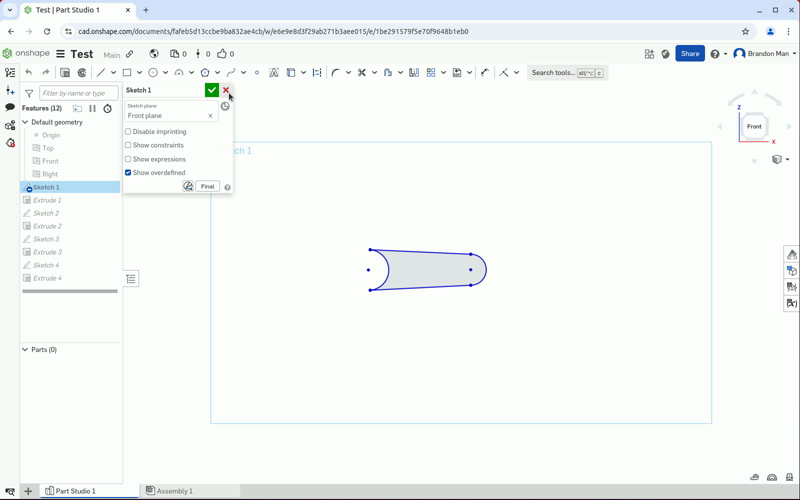
click(229, 92)
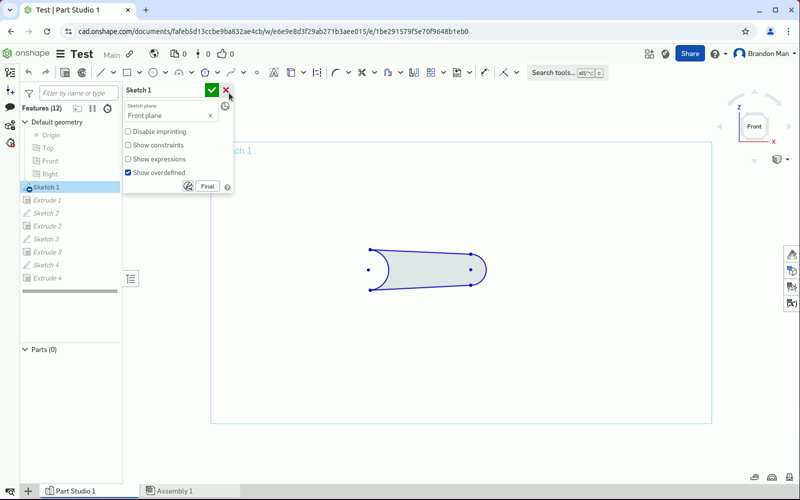
key(shift+s)
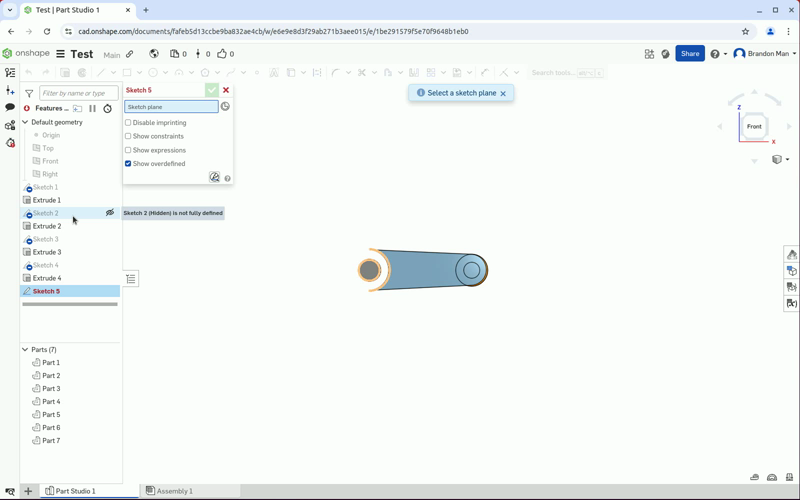
scroll(3)
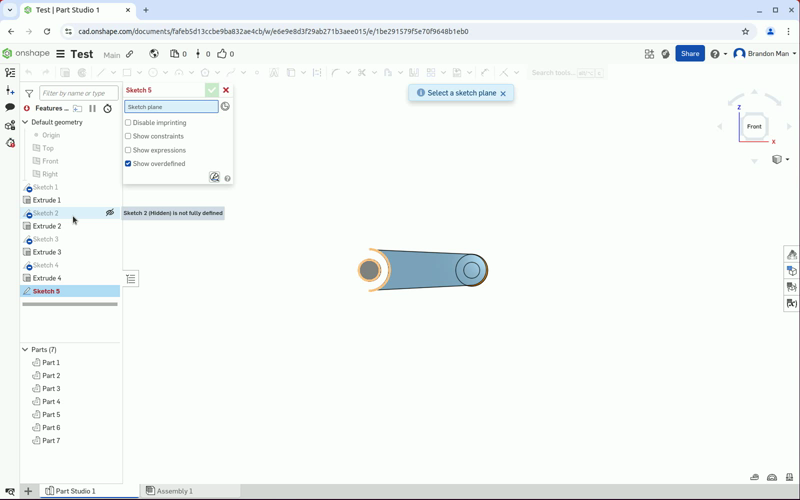
mouse_move(73, 163)
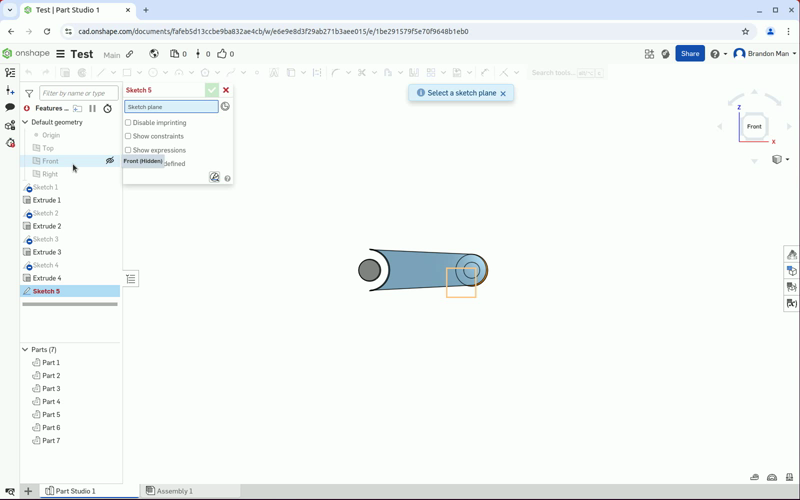
click(73, 163)
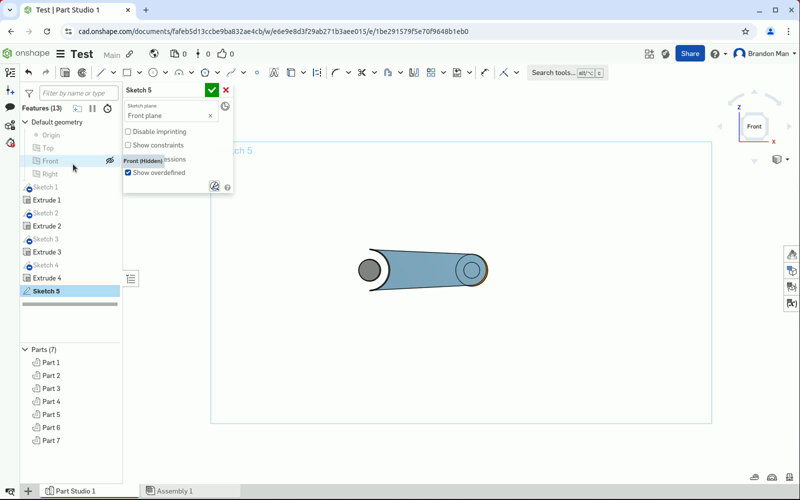
mouse_move(73, 352)
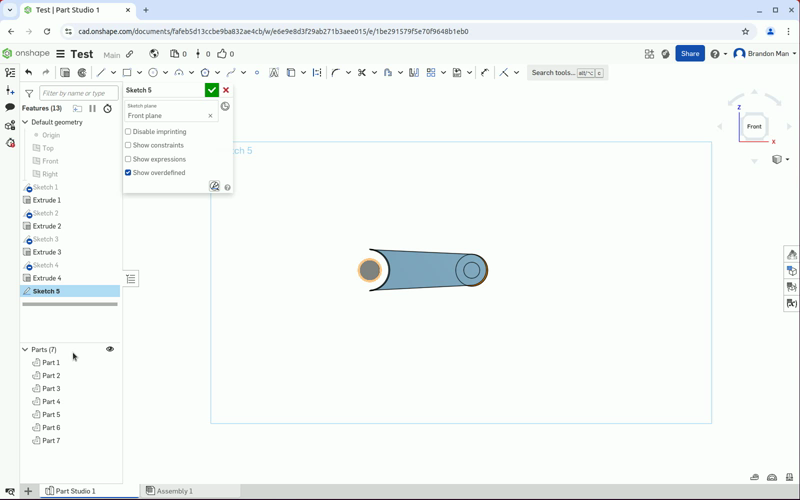
key(y)
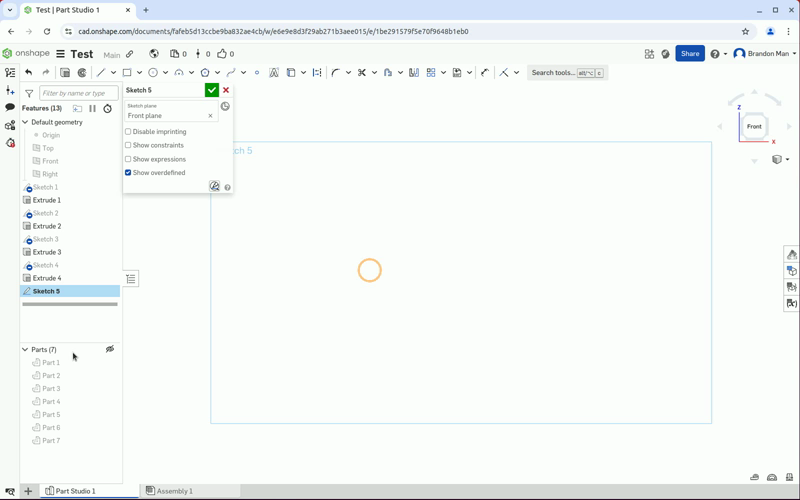
key(c)
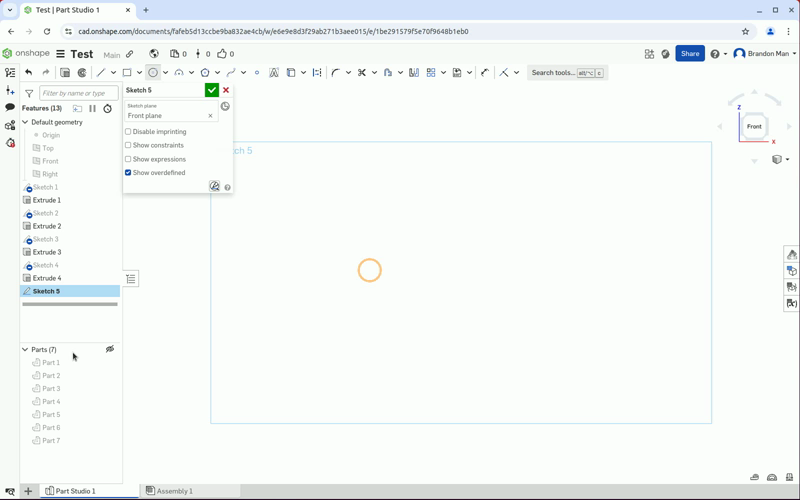
key_down(shift)
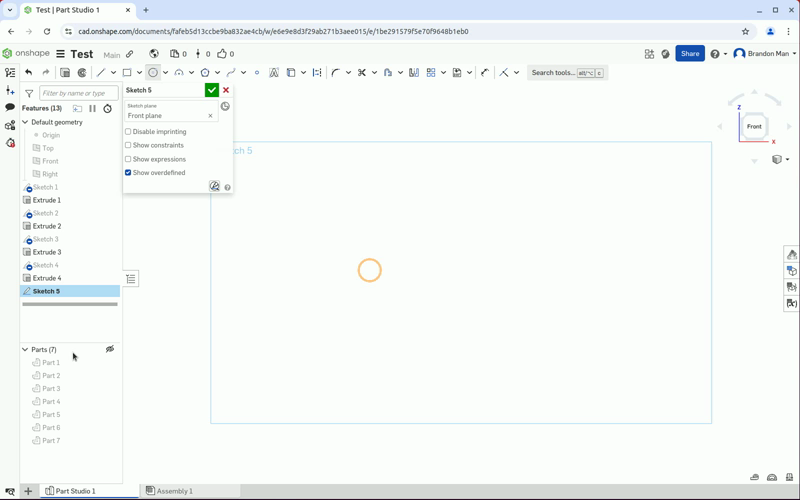
mouse_move(369, 270)
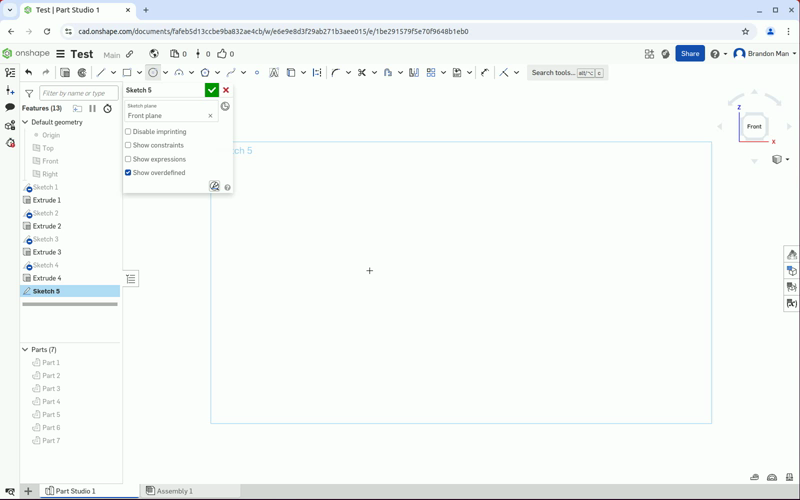
click(369, 270)
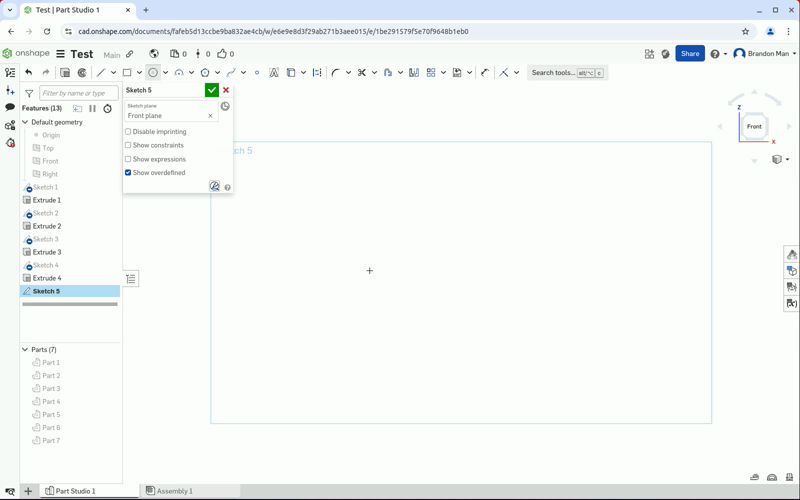
key_up(shift)
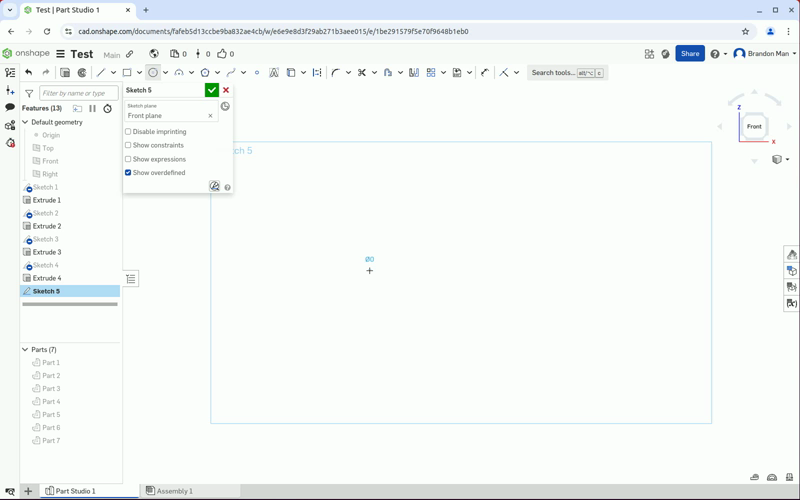
mouse_move(380, 270)
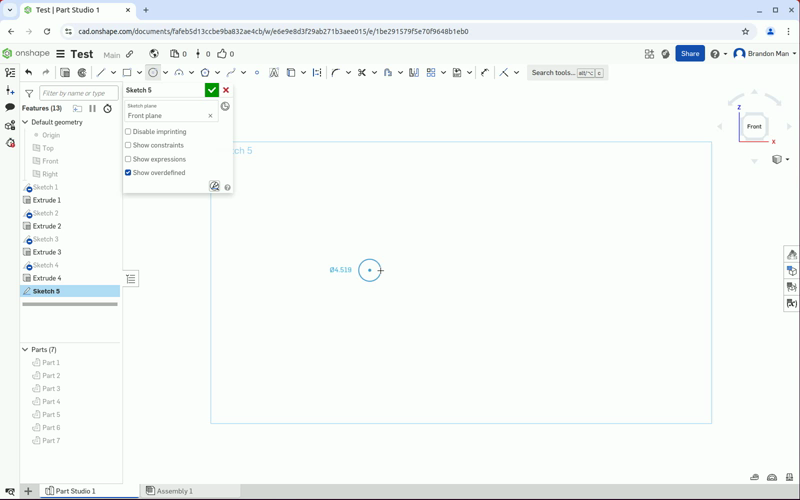
click(380, 270)
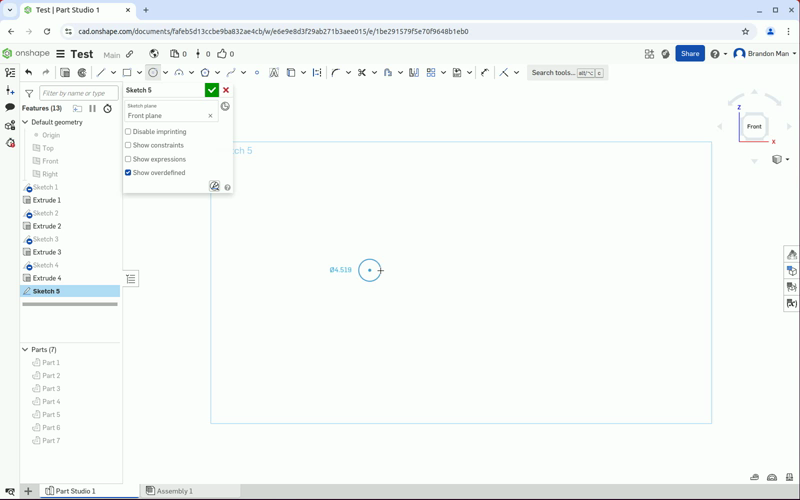
key(esc)
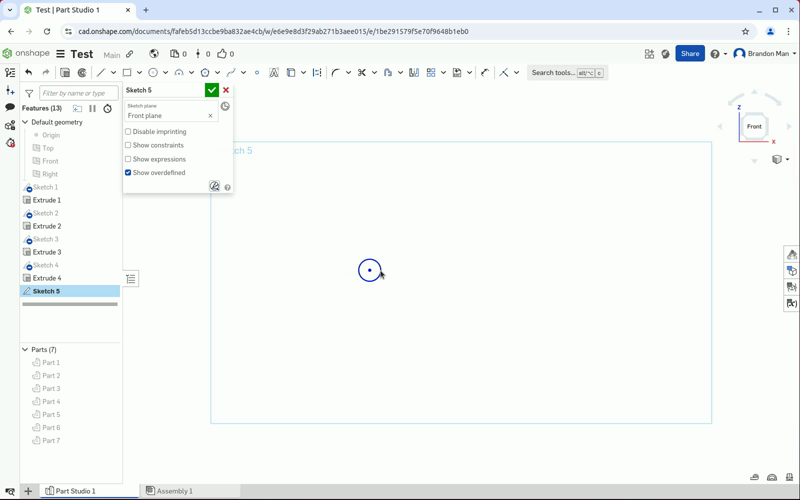
mouse_move(369, 272)
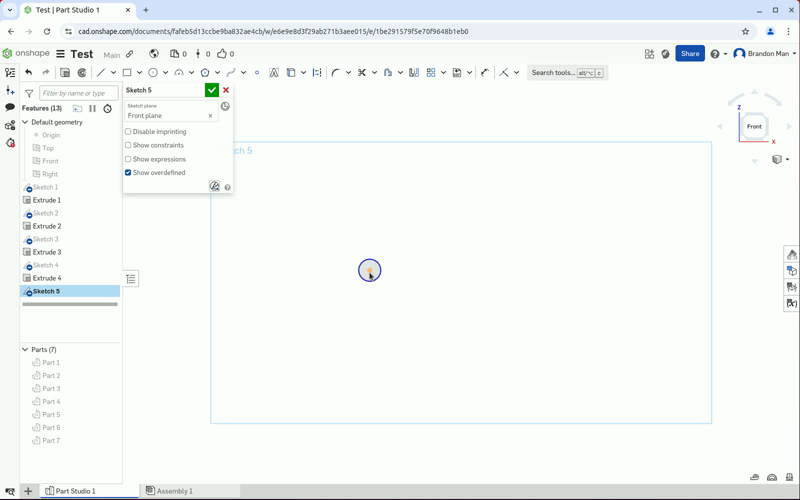
scroll(6)
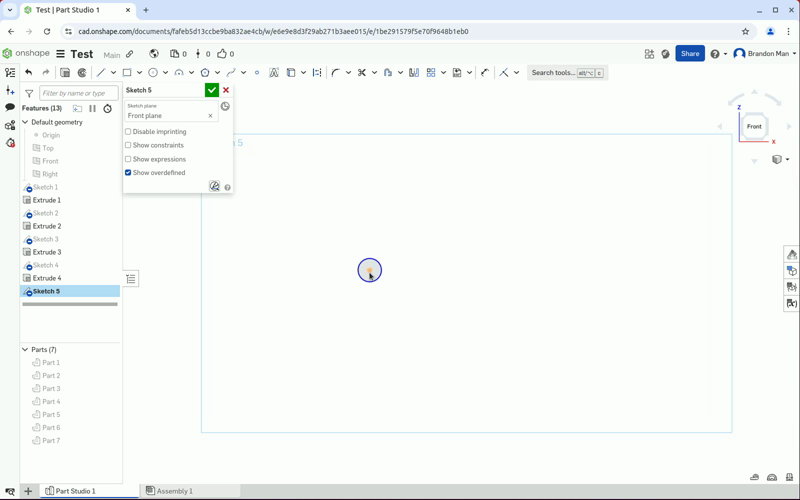
scroll(6)
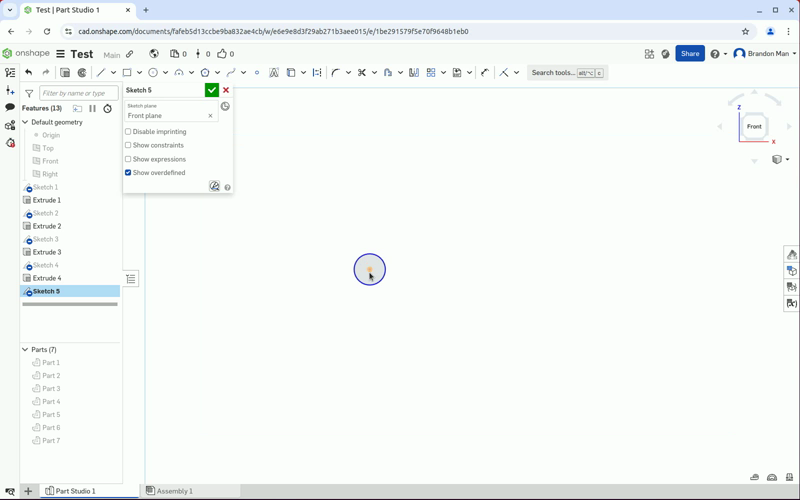
scroll(6)
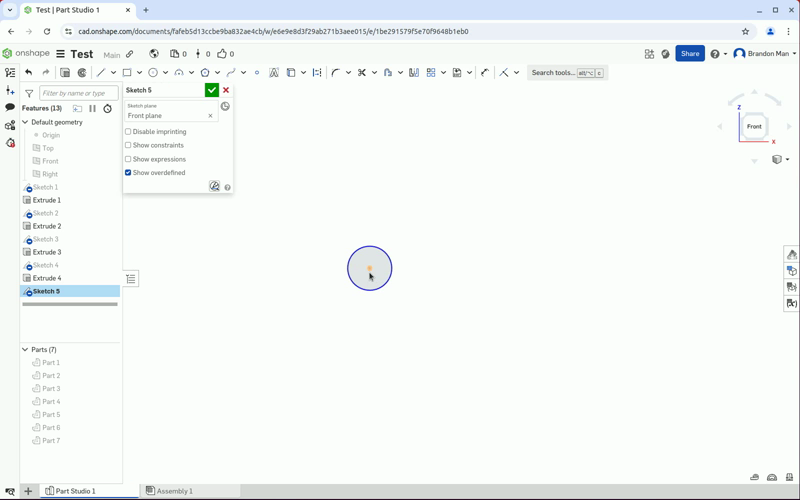
scroll(6)
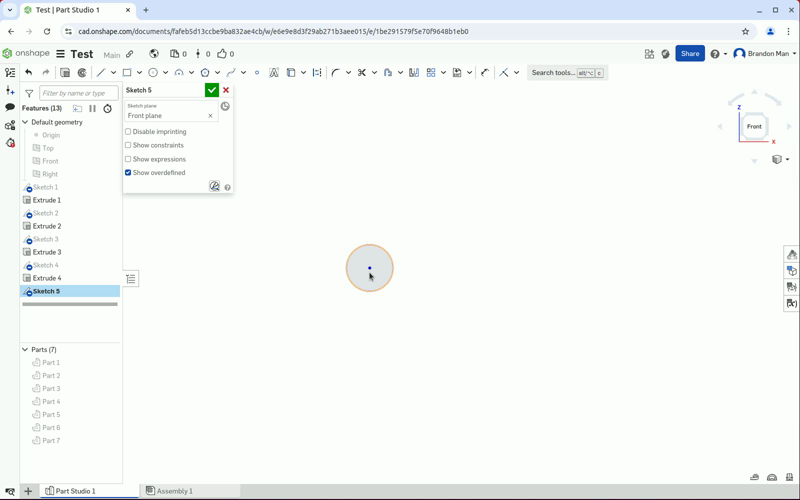
scroll(6)
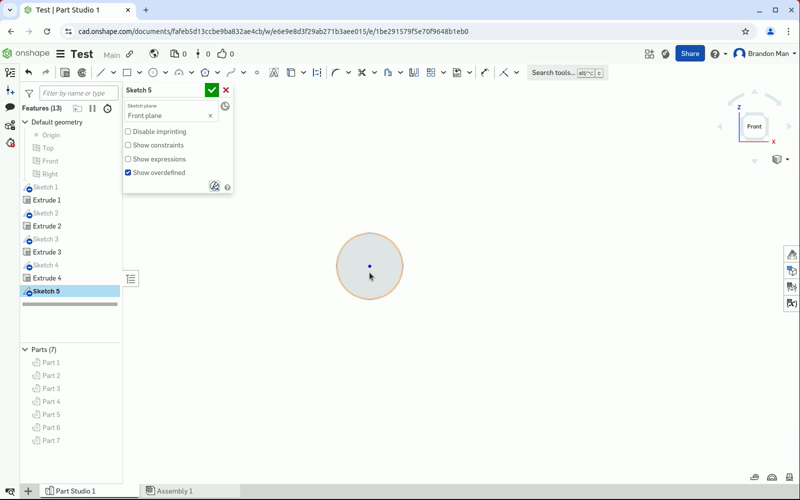
scroll(6)
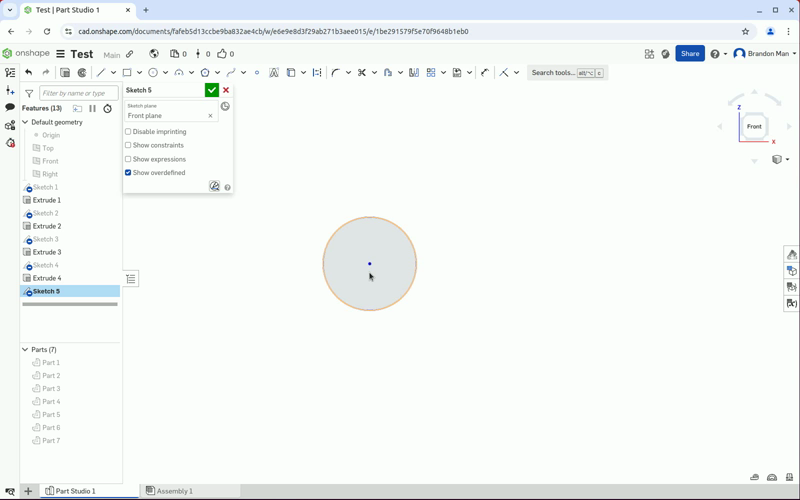
scroll(6)
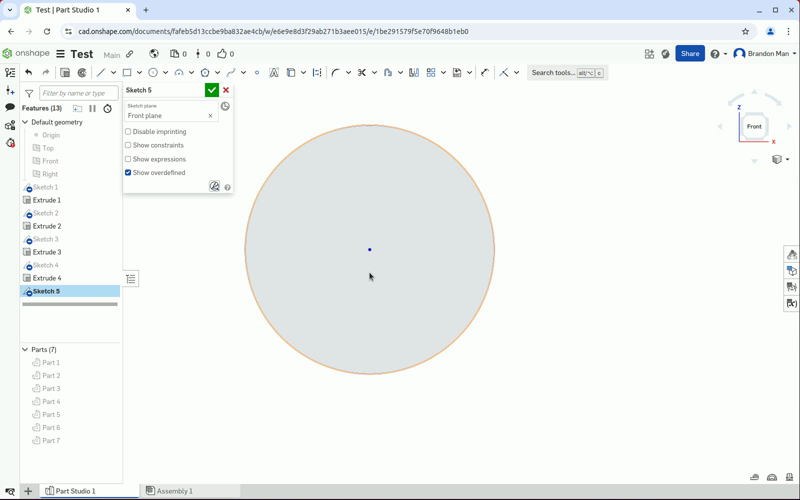
click(369, 272)
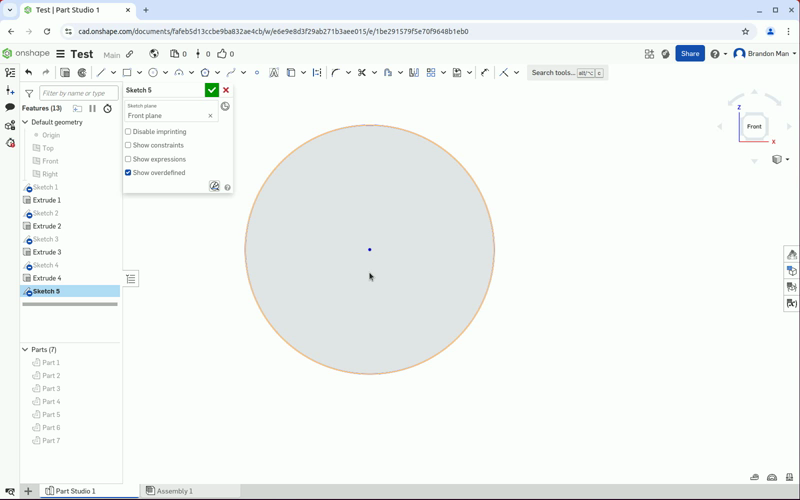
scroll(-6)
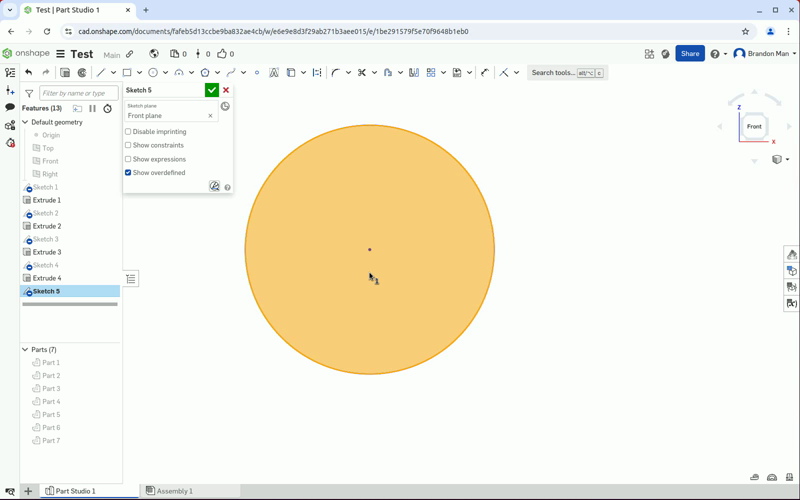
scroll(-6)
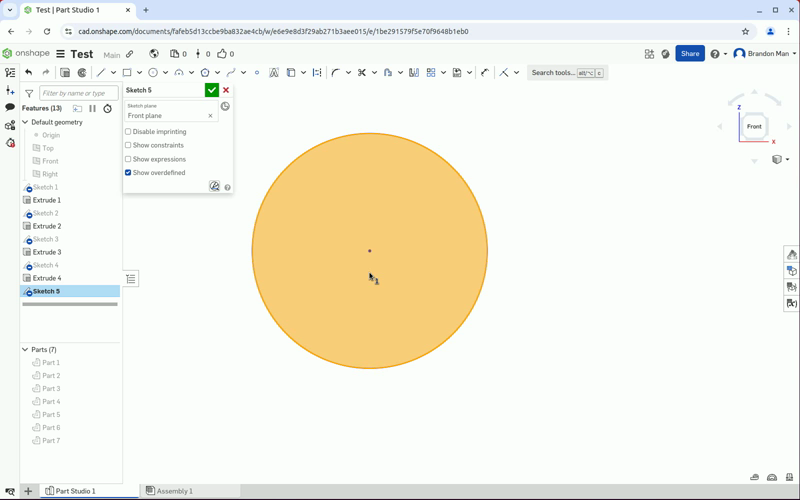
scroll(-6)
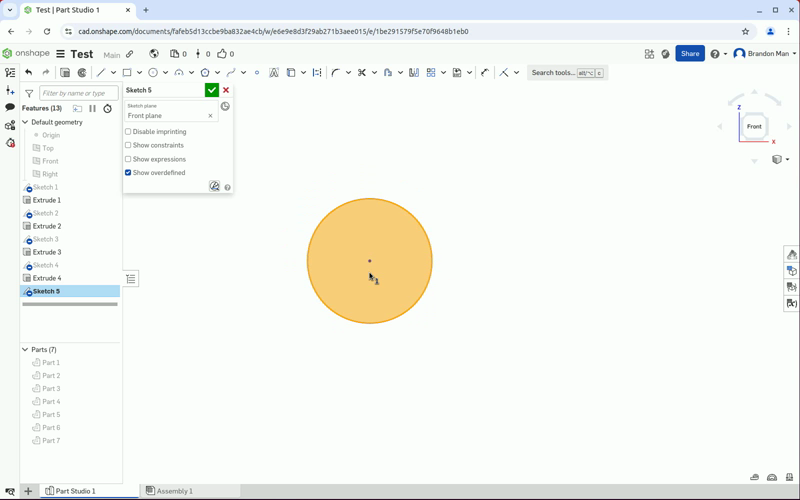
scroll(-6)
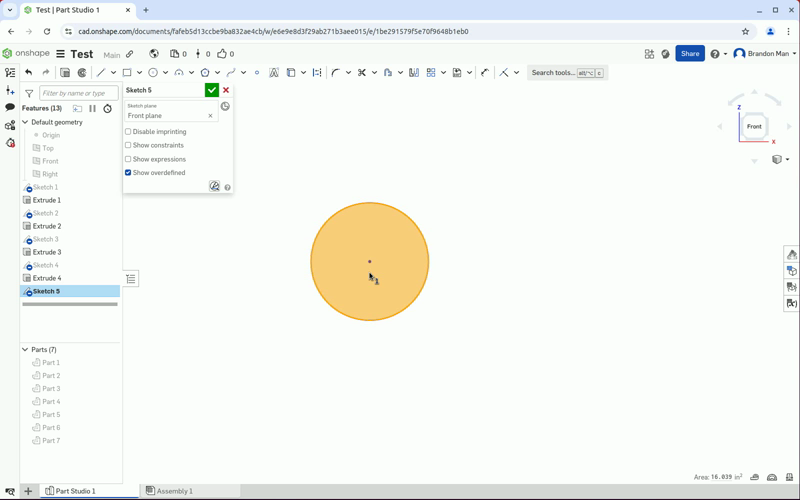
scroll(-6)
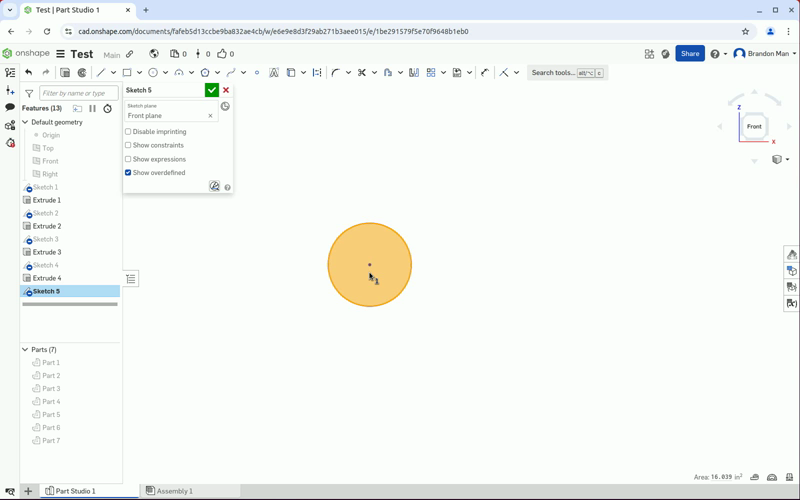
scroll(-6)
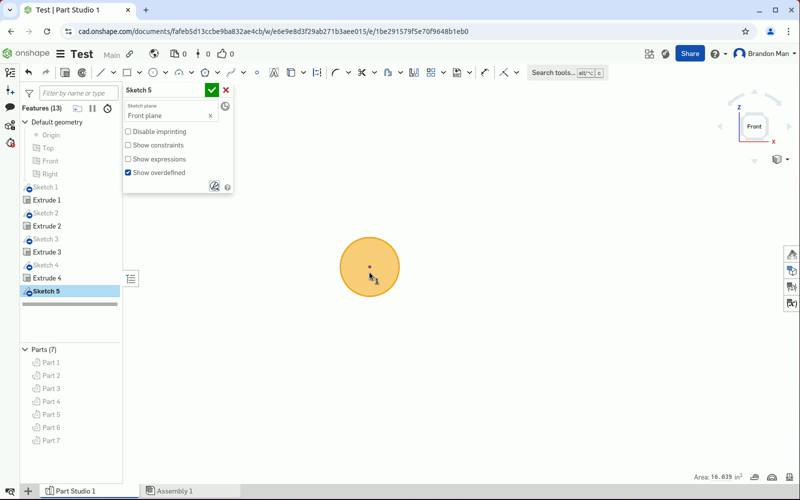
scroll(-6)
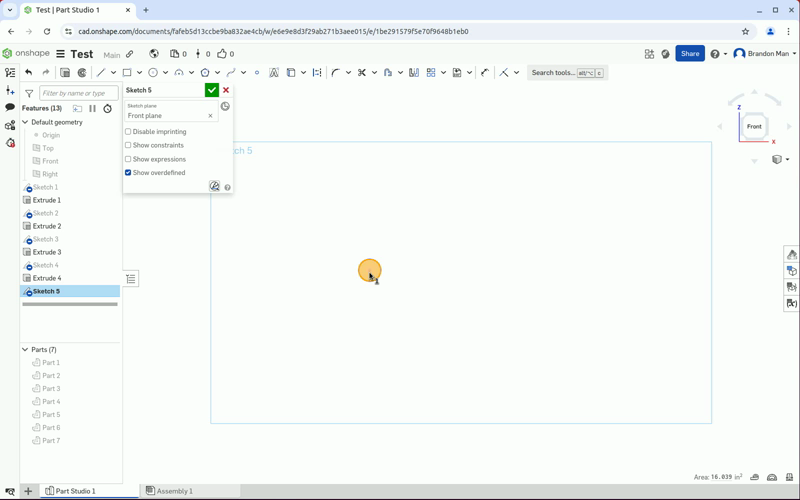
mouse_move(73, 352)
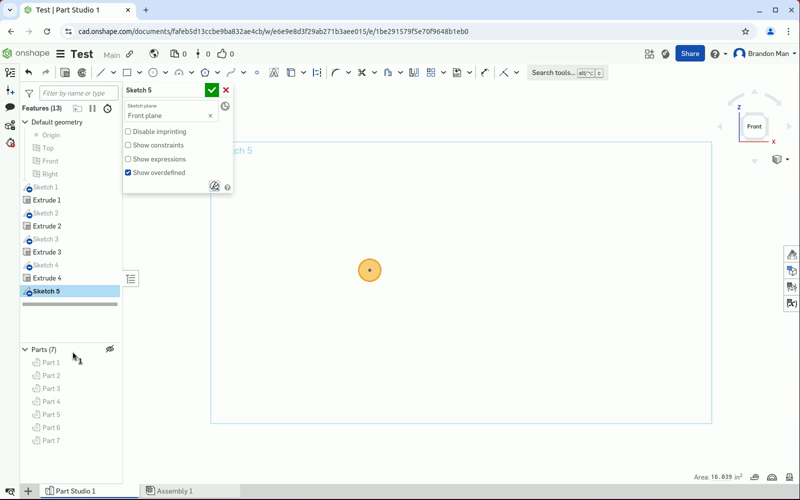
key(shift+y)
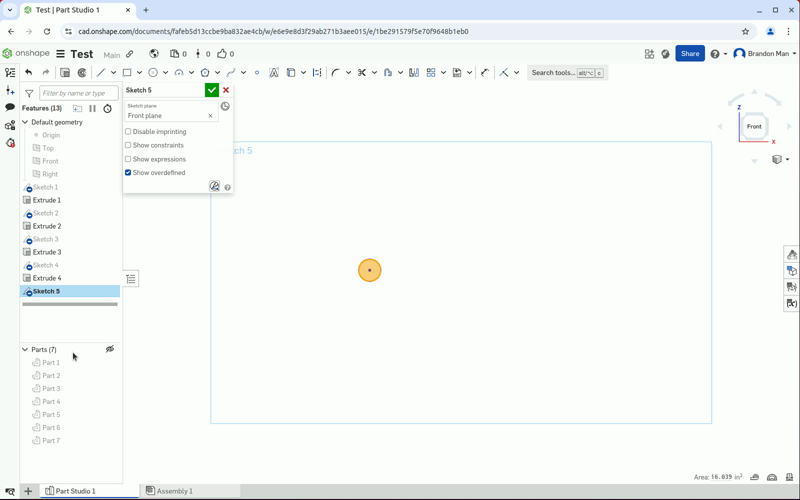
key(shift+e)
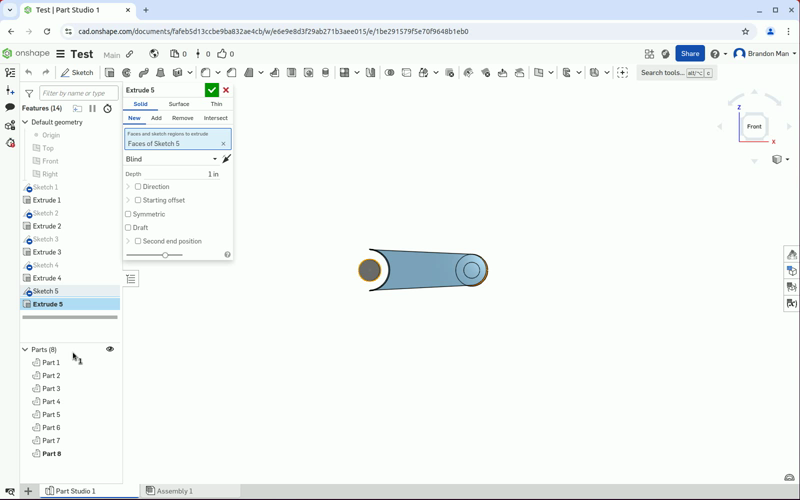
mouse_move(143, 106)
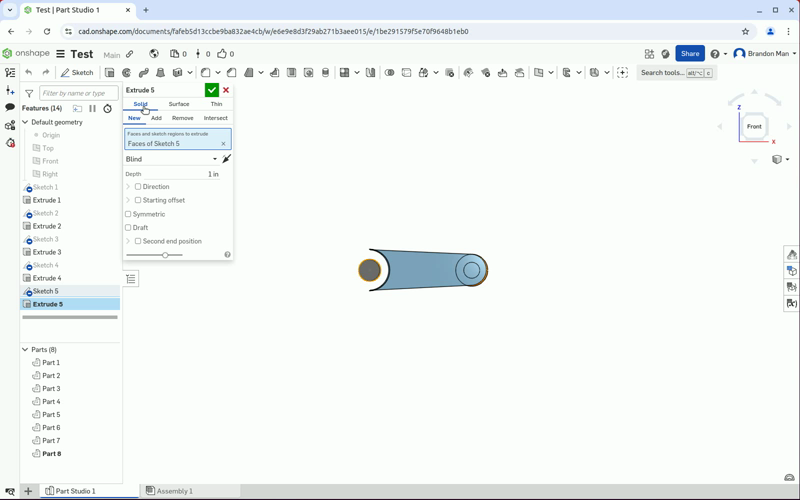
click(143, 106)
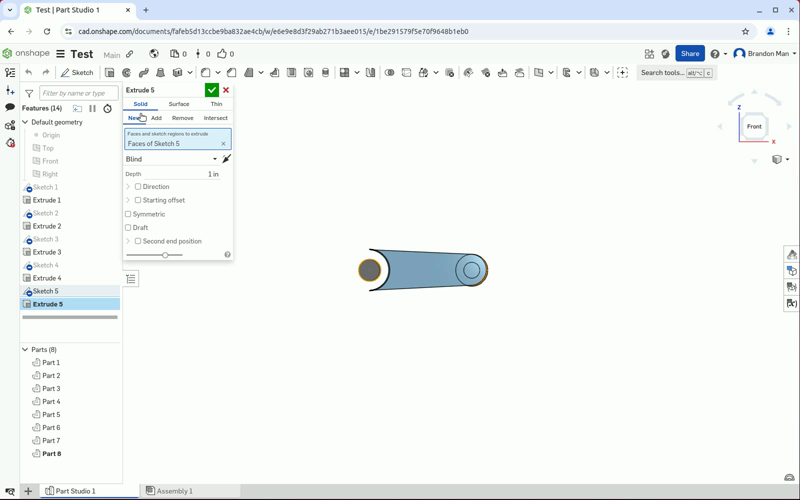
mouse_move(137, 120)
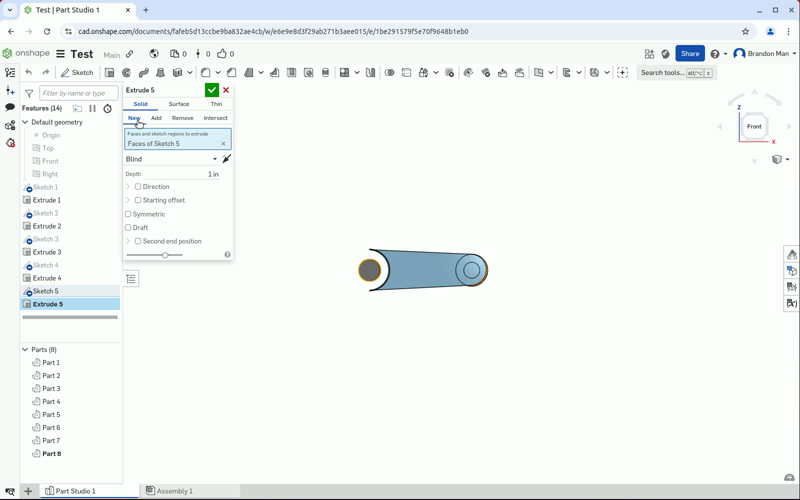
click(137, 120)
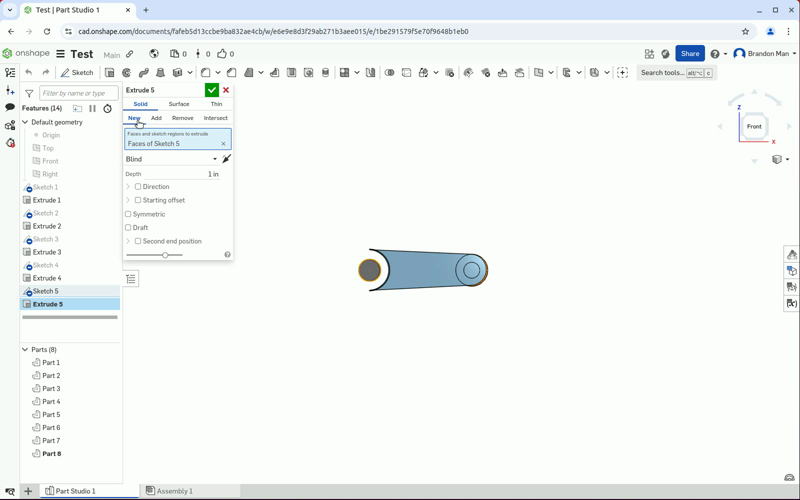
key(tab, 4)
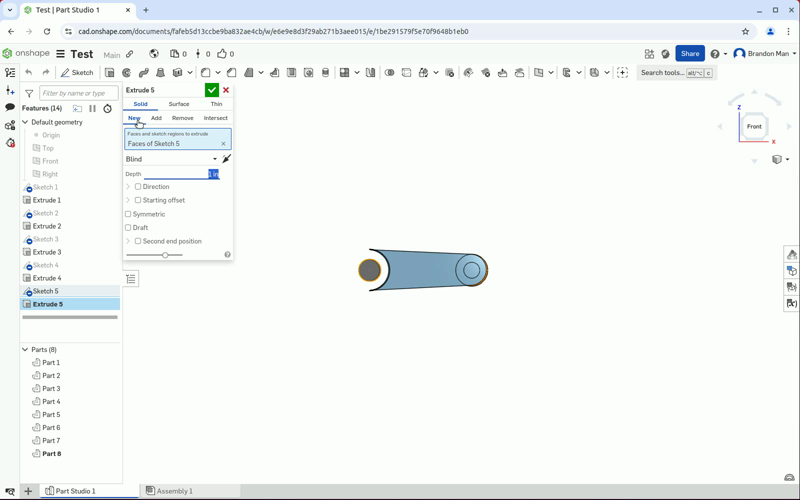
text(-8.425)
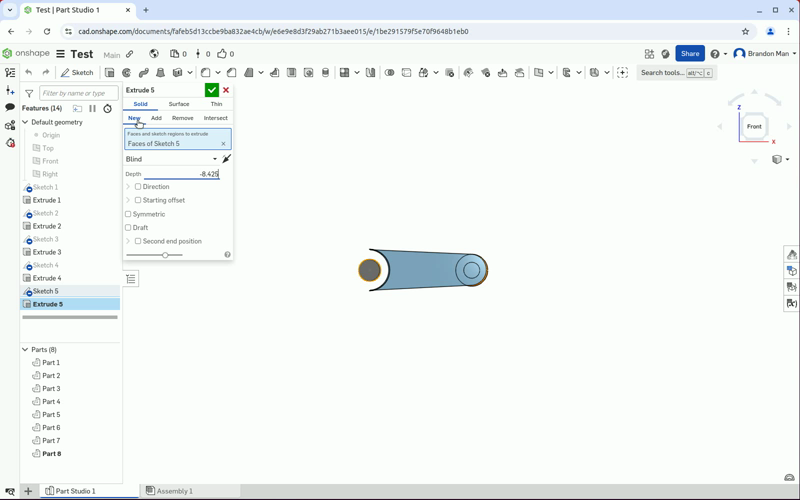
key(enter)
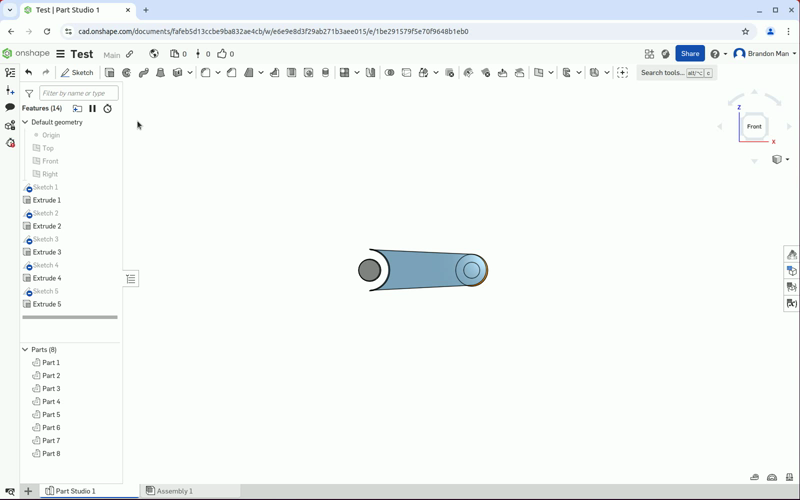
key(shift+h)
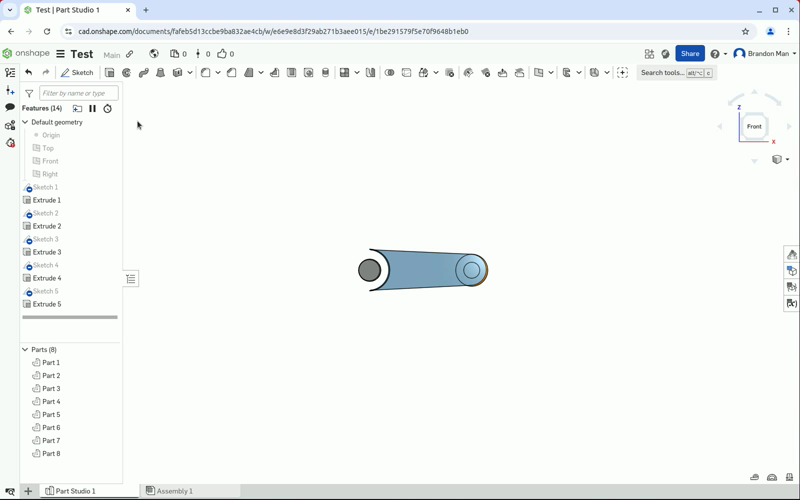
key(shift+h)
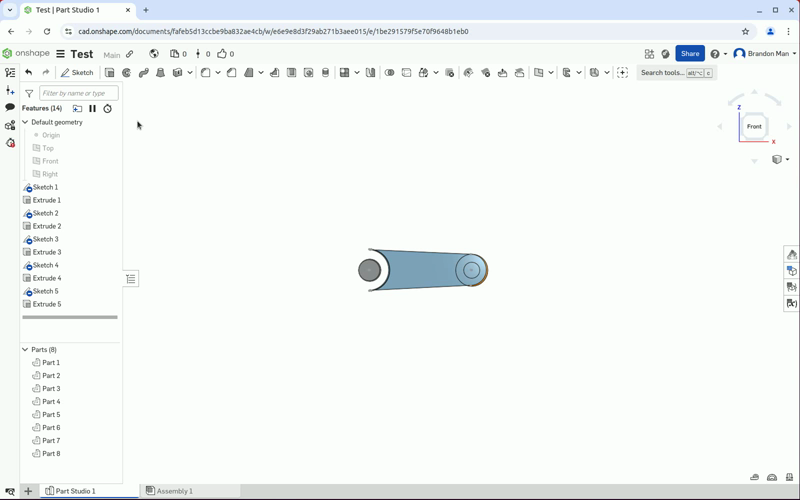
key(shift+7)
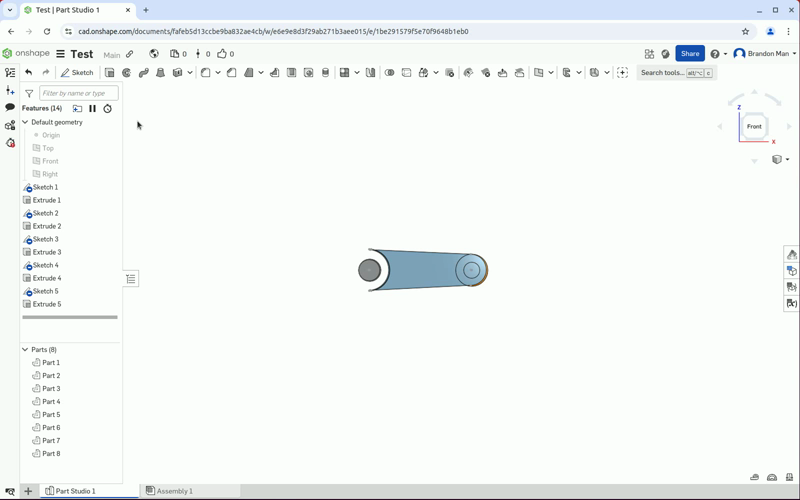
key(left, 2)
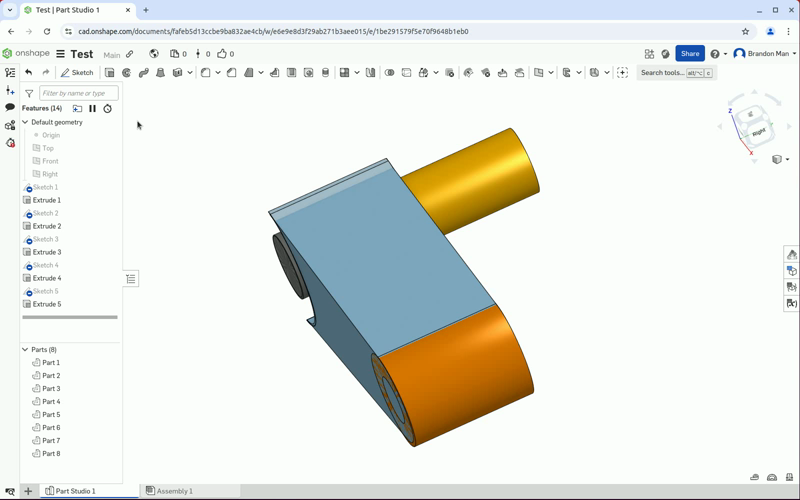
key(down, 2)
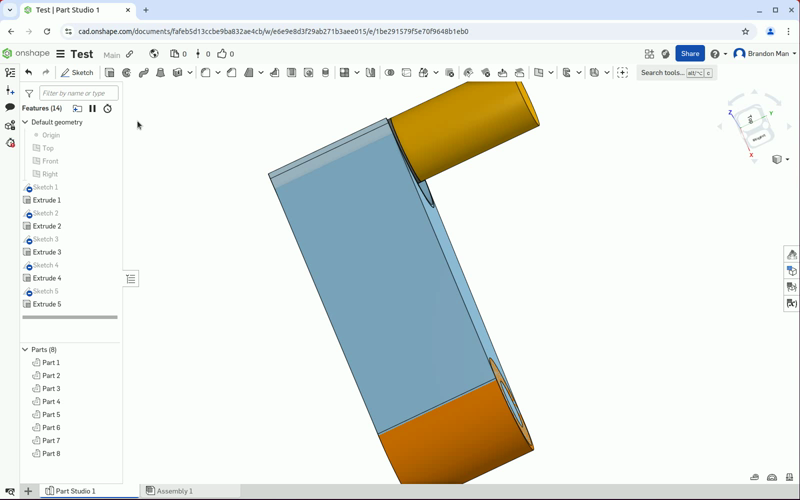
key(up, 2)
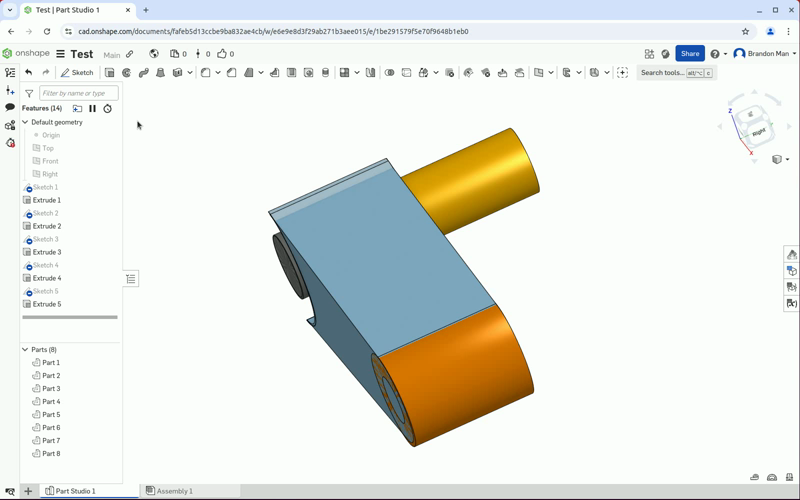
key(right, 2)
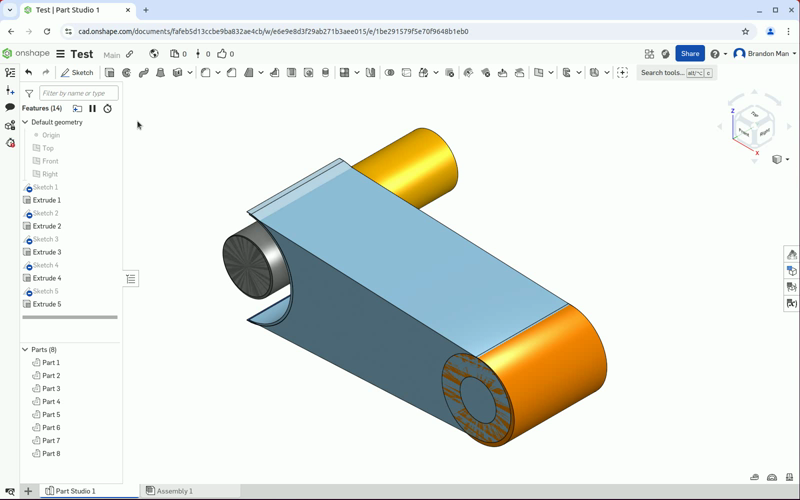
mouse_move(73, 189)
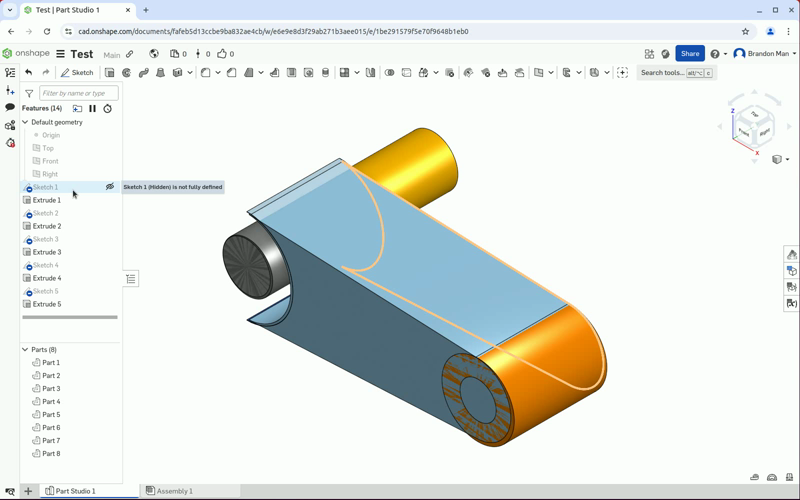
click(73, 189)